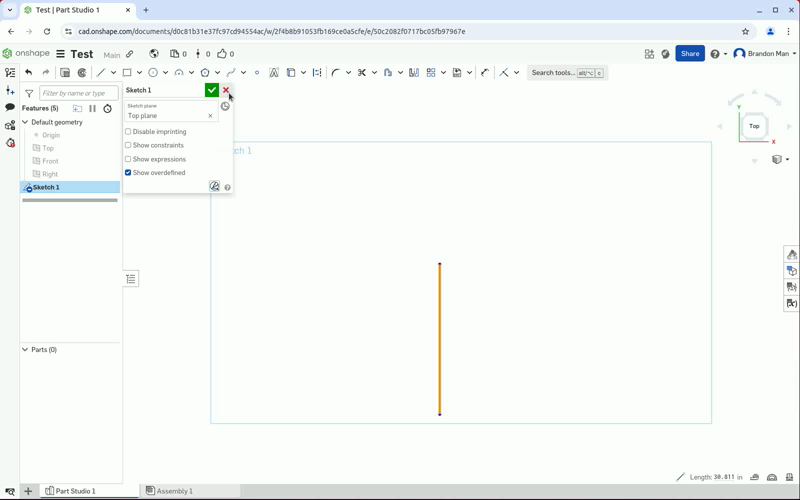
key(shift+h)
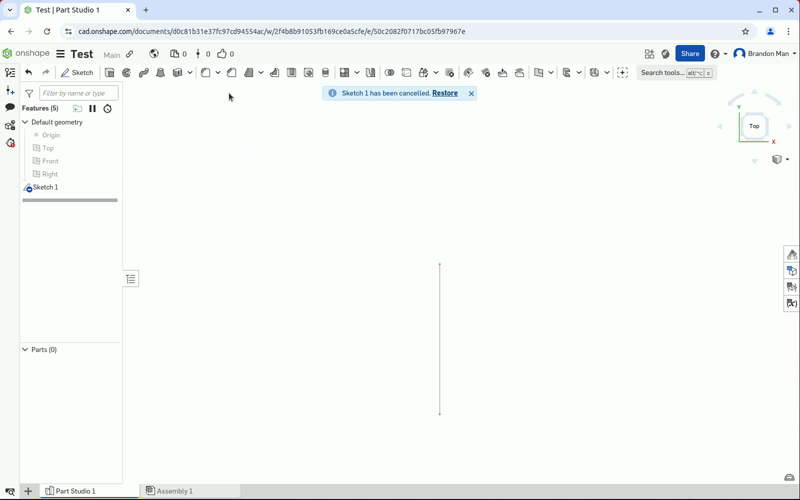
key(shift+s)
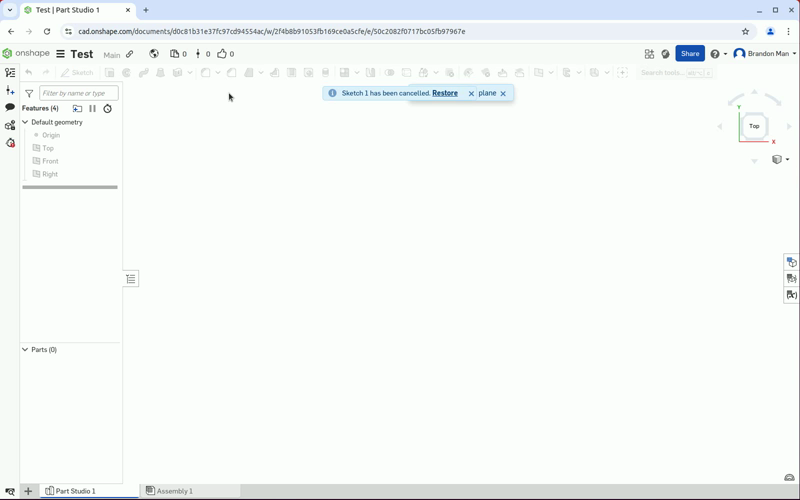
mouse_move(73, 150)
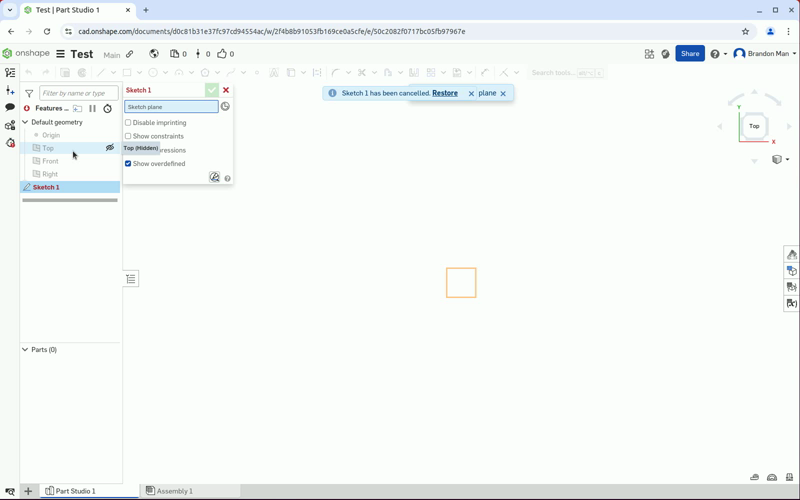
click(73, 150)
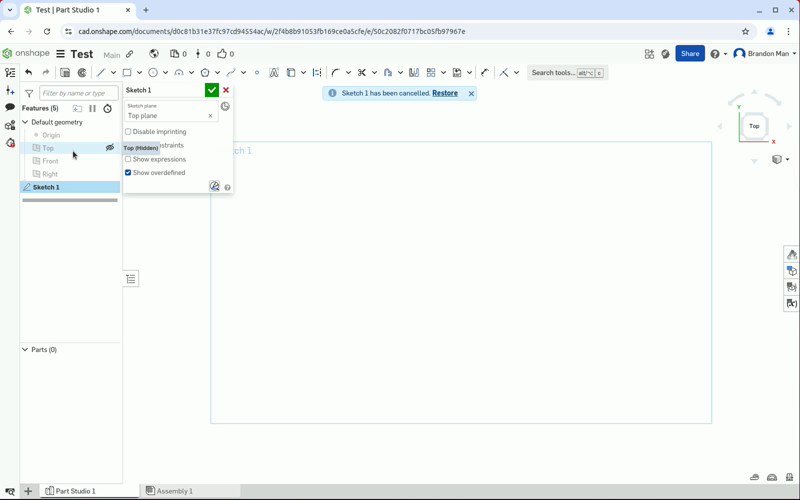
mouse_move(73, 352)
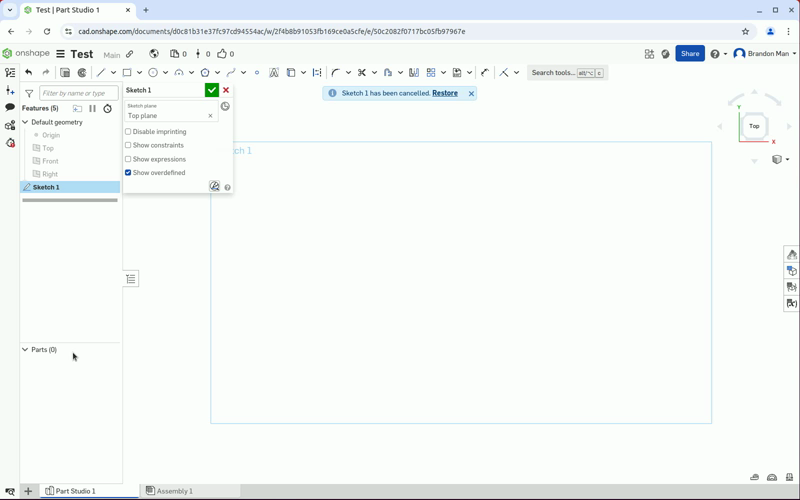
key(y)
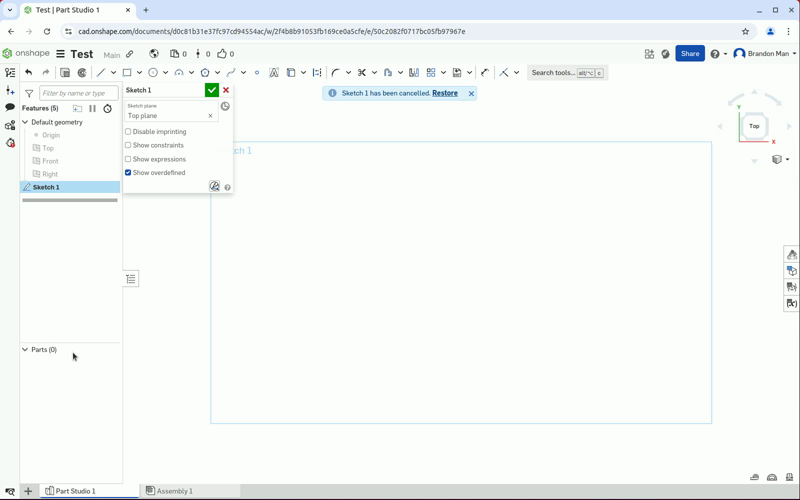
key(l)
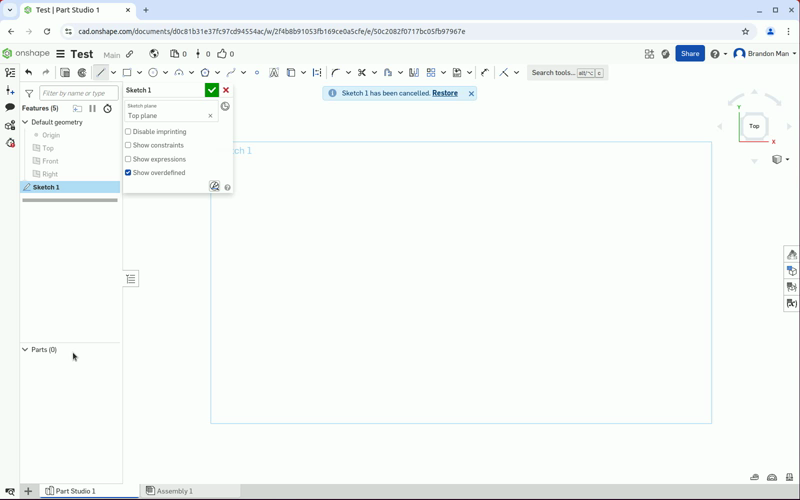
key_down(shift)
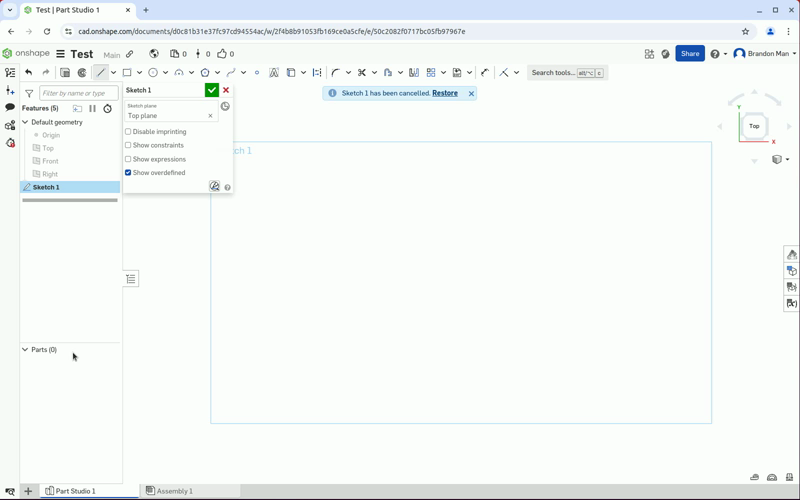
mouse_move(443, 328)
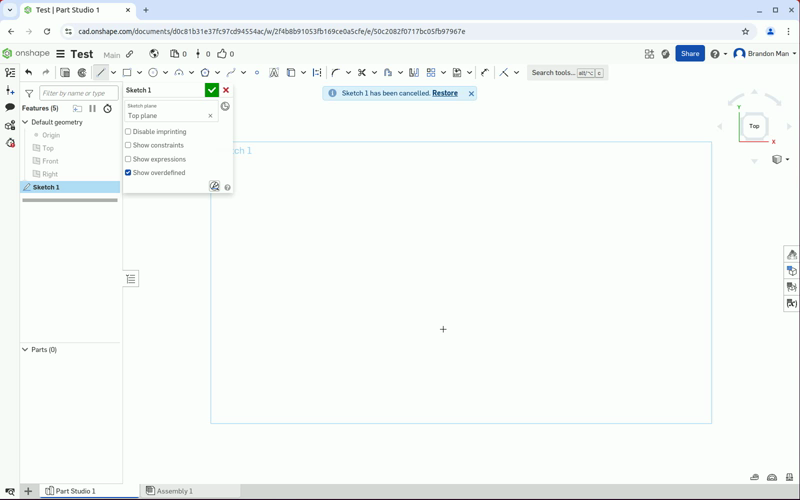
click(443, 328)
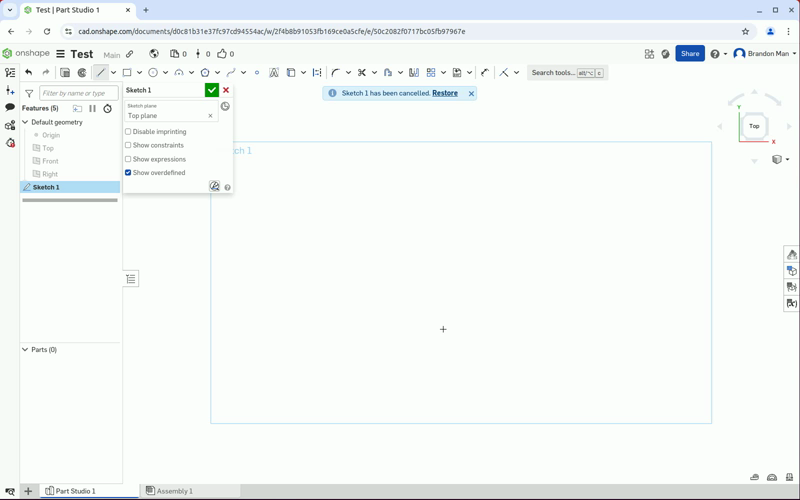
key_up(shift)
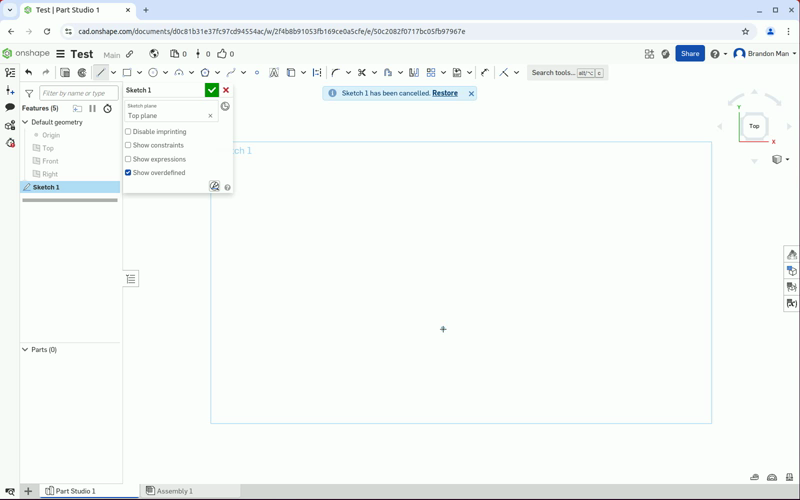
key_down(shift)
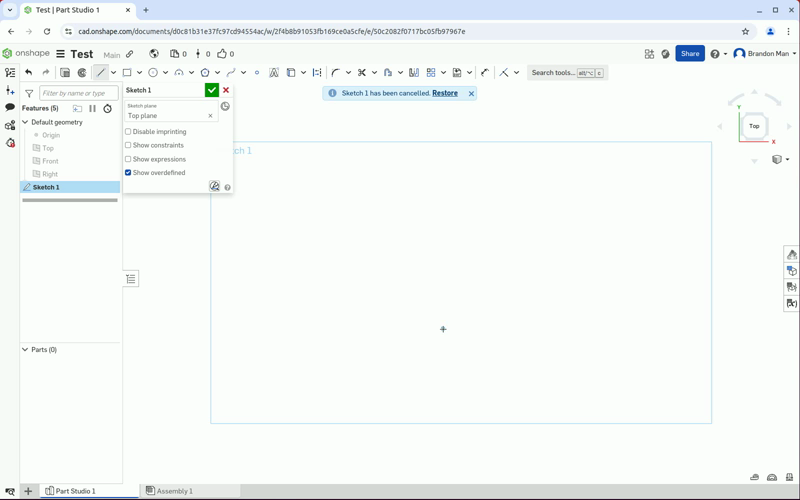
mouse_move(473, 328)
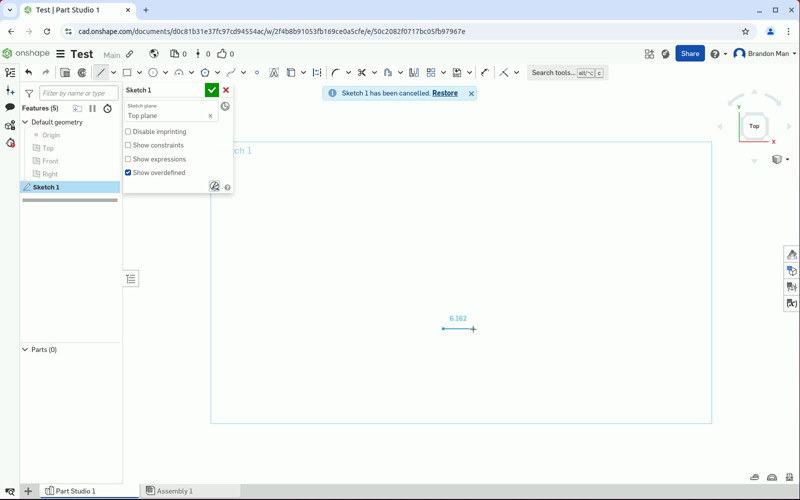
mouse_move(477, 328)
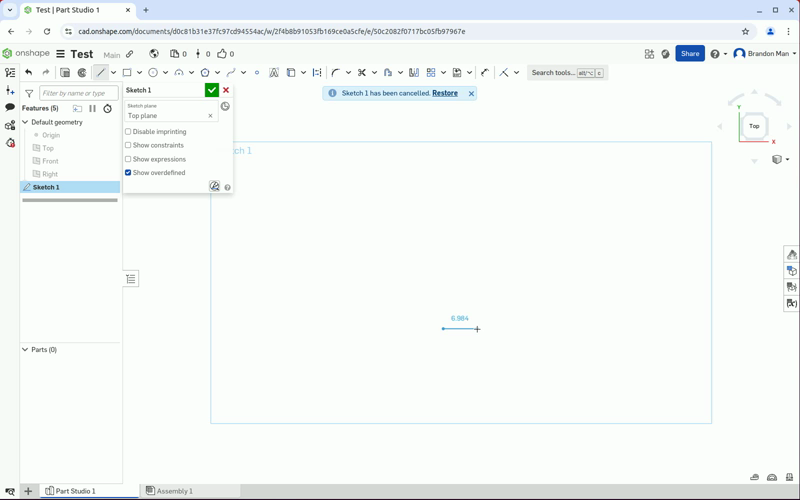
click(477, 328)
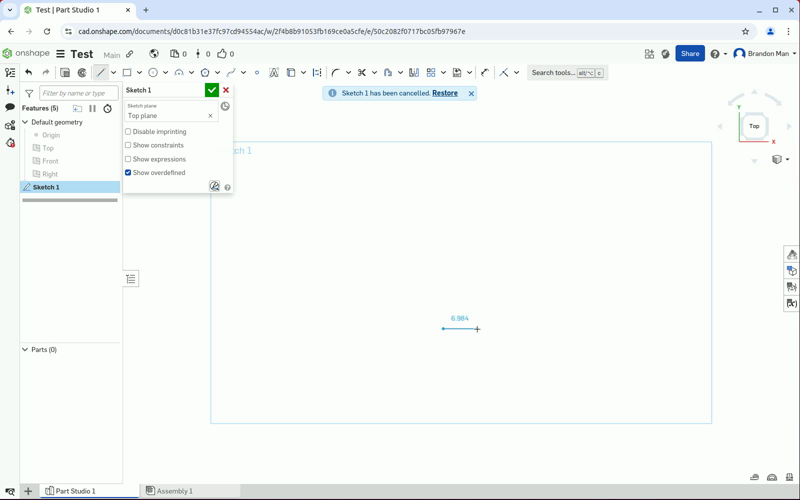
key_up(shift)
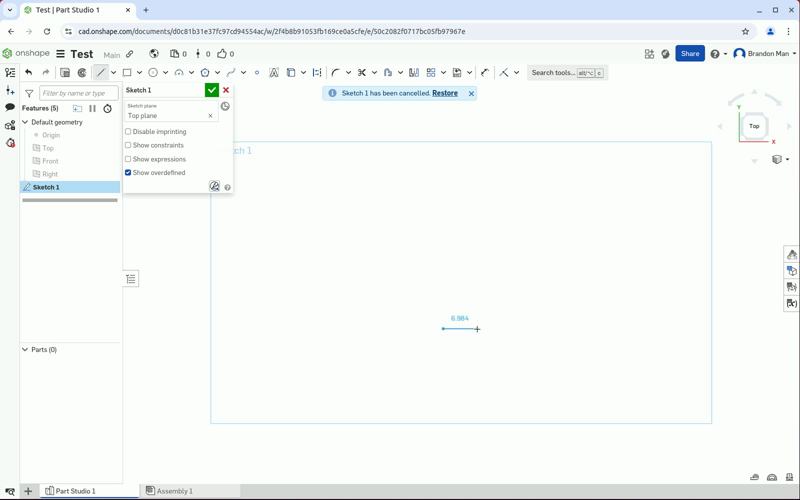
key_down(shift)
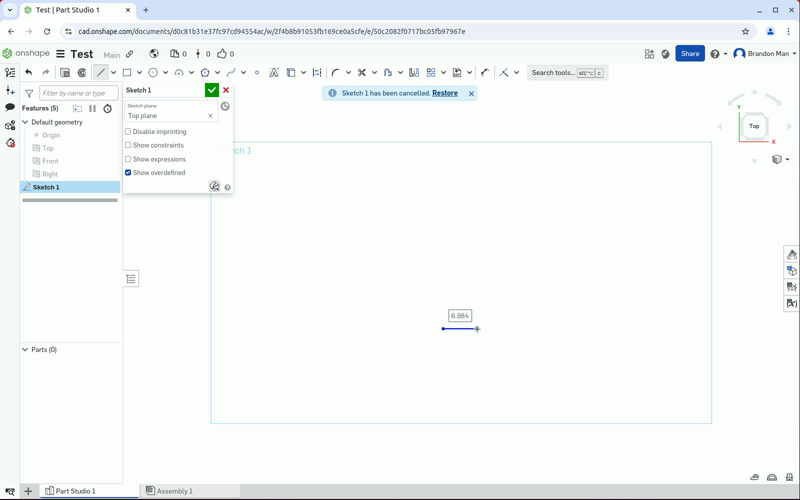
mouse_move(477, 237)
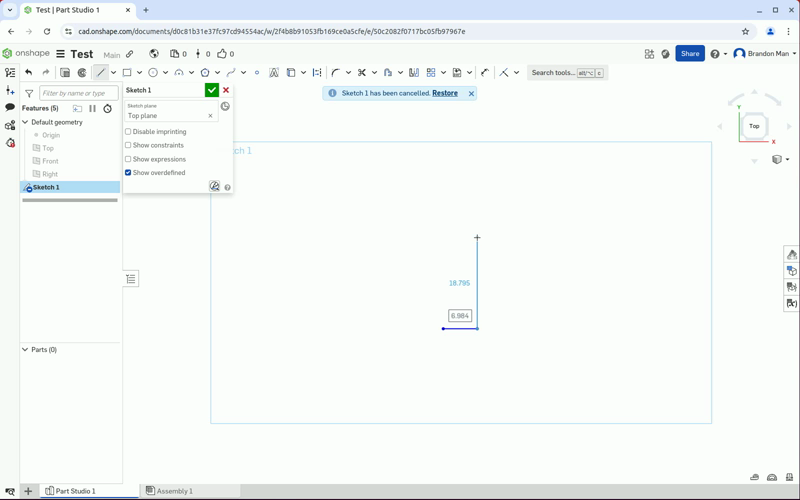
click(477, 237)
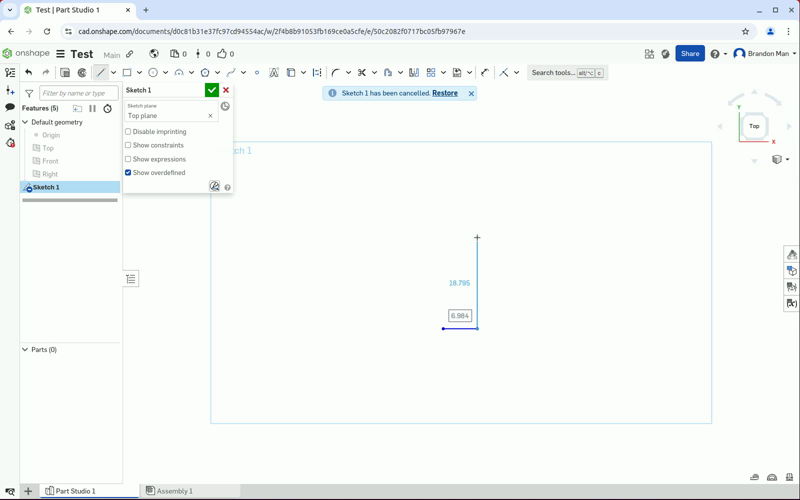
key_up(shift)
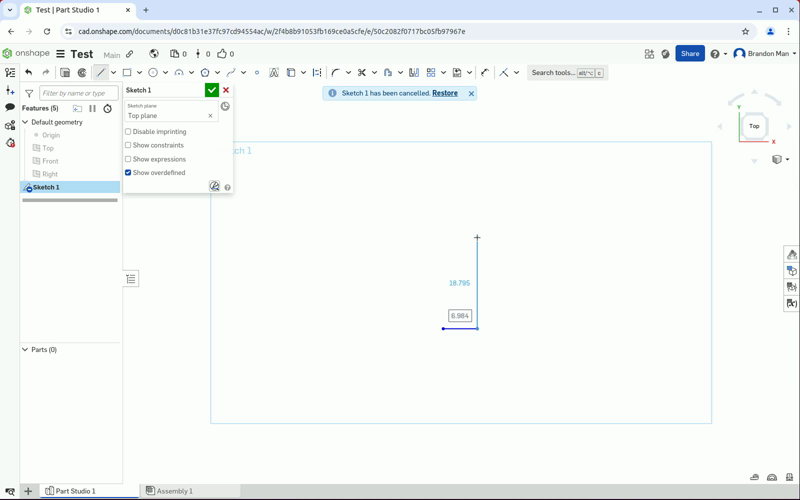
key_down(shift)
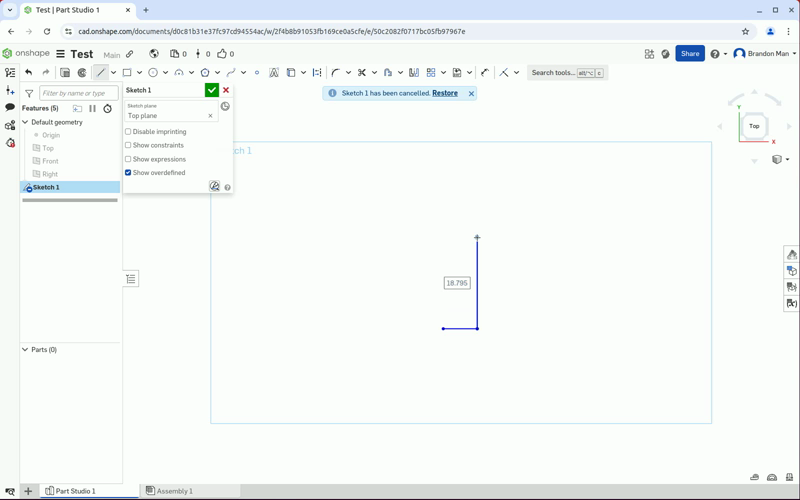
mouse_move(507, 237)
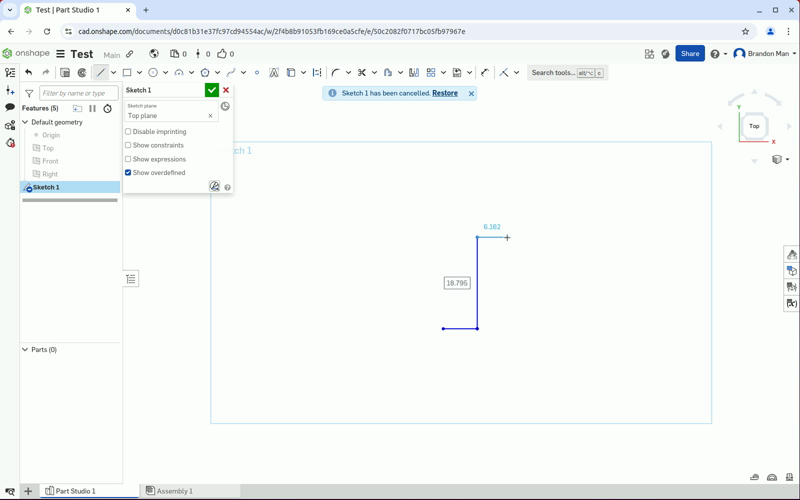
mouse_move(443, 237)
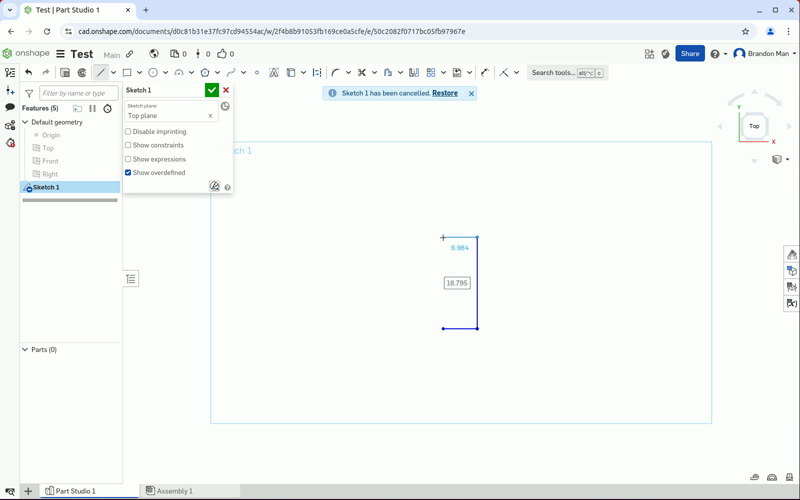
click(443, 237)
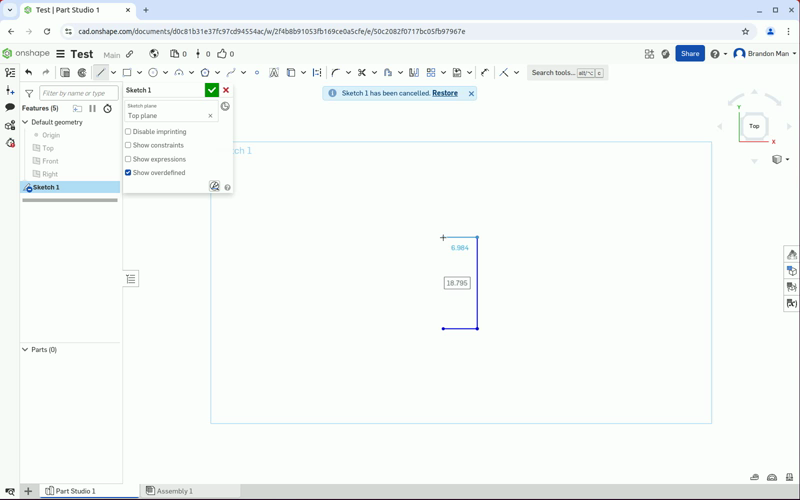
key_up(shift)
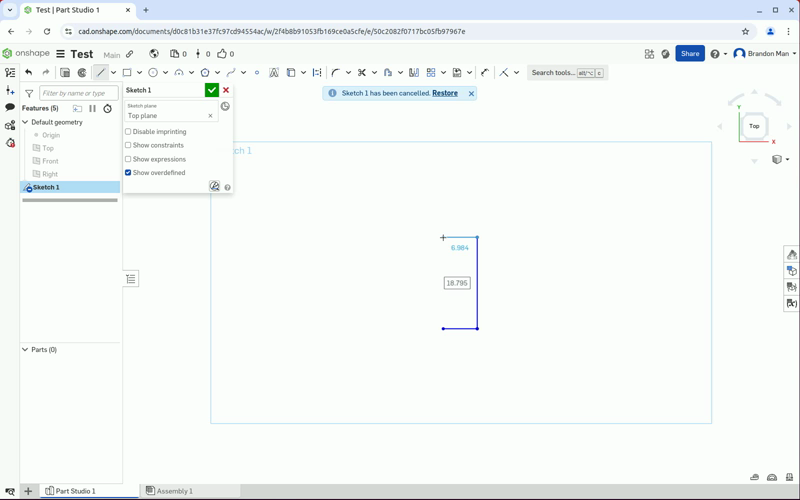
key_down(shift)
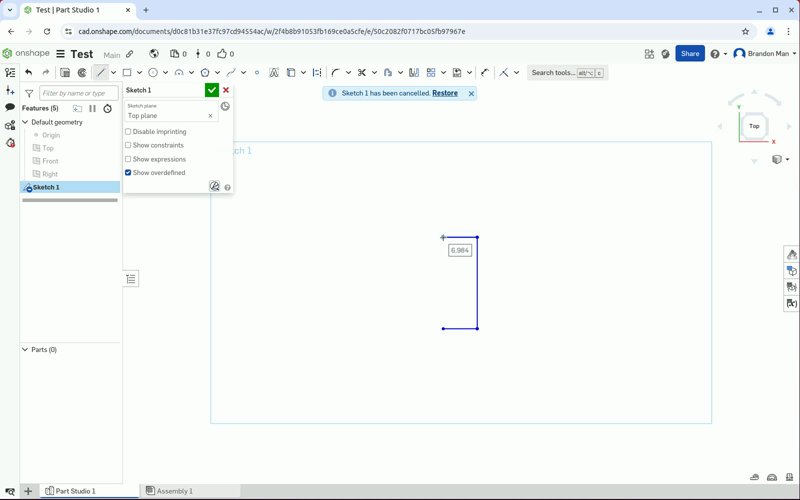
mouse_move(443, 328)
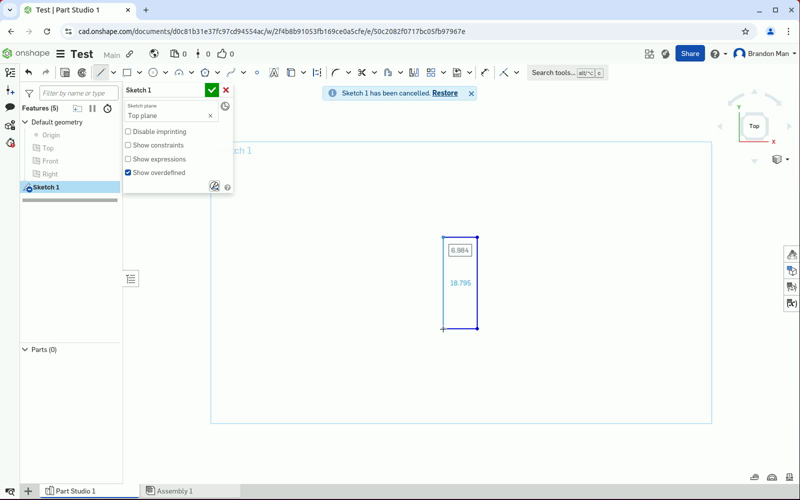
key_up(shift)
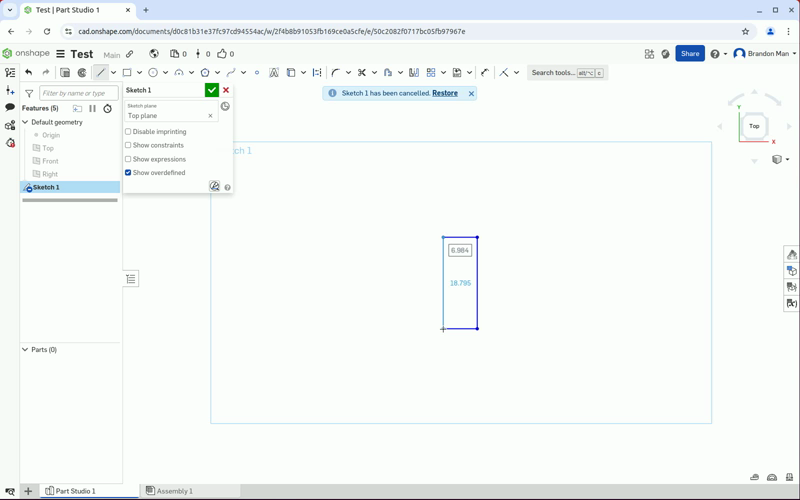
click(443, 328)
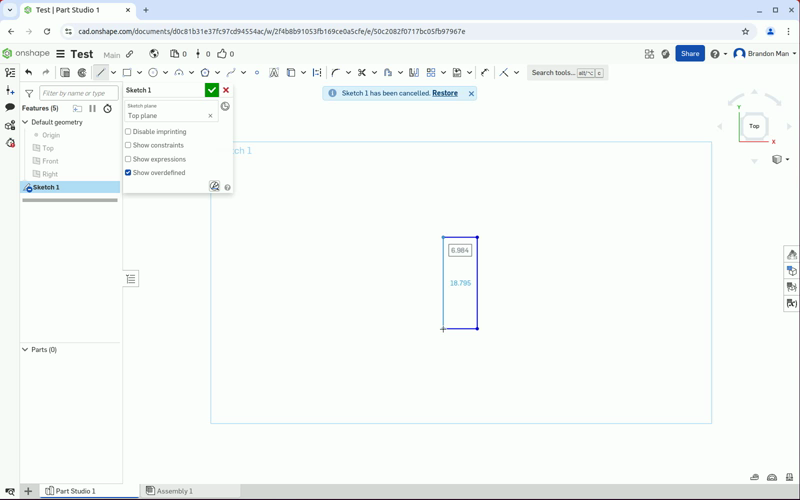
key(esc)
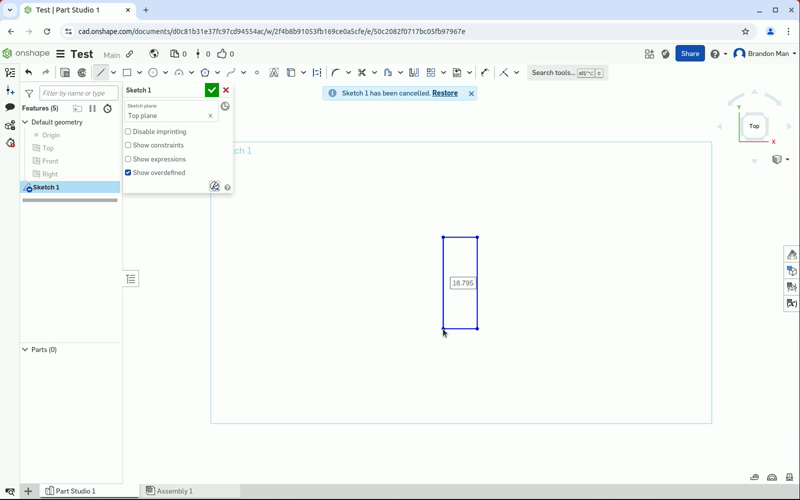
mouse_move(453, 285)
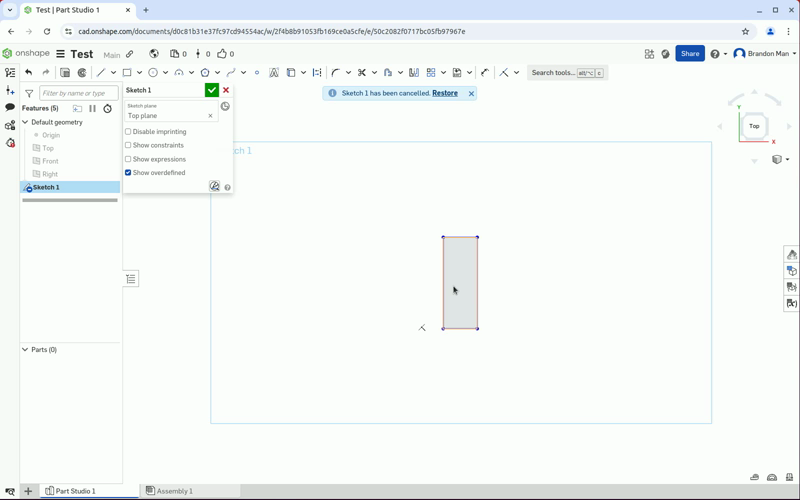
click(453, 285)
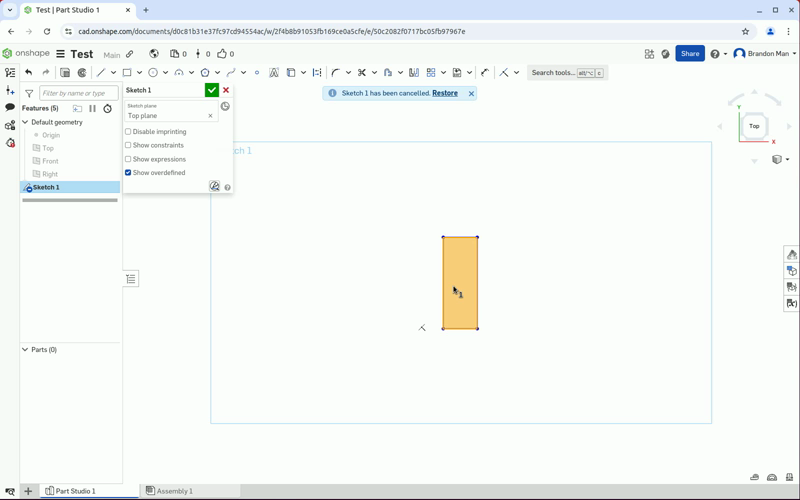
mouse_move(73, 352)
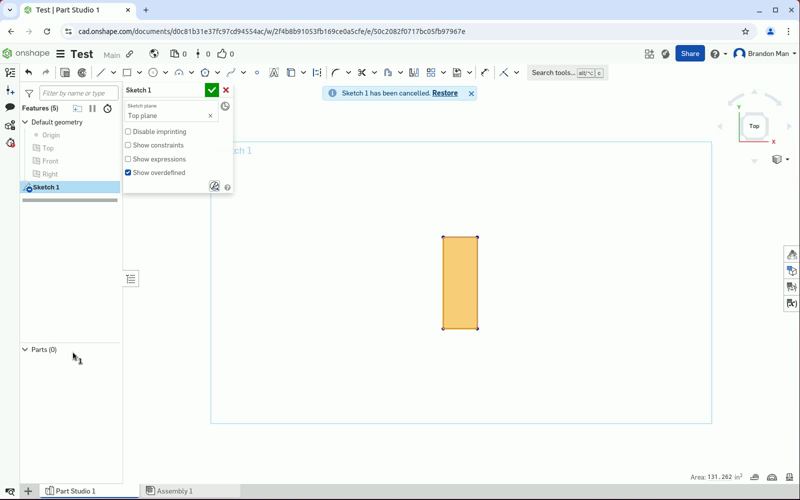
key(shift+y)
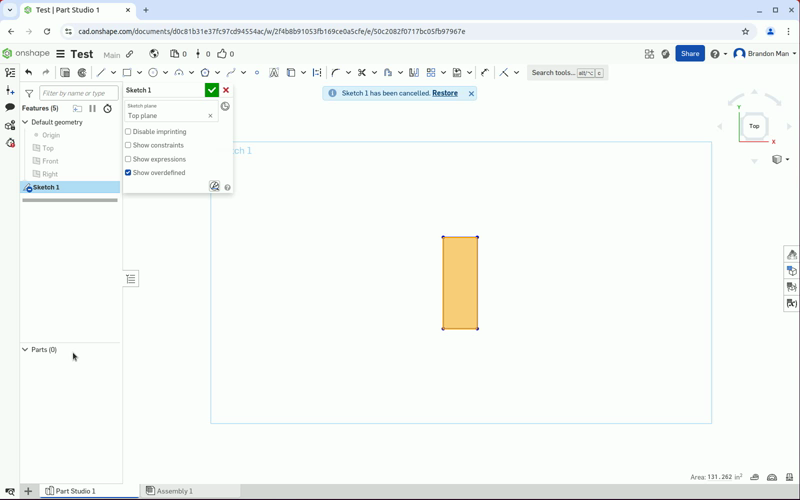
key(shift+e)
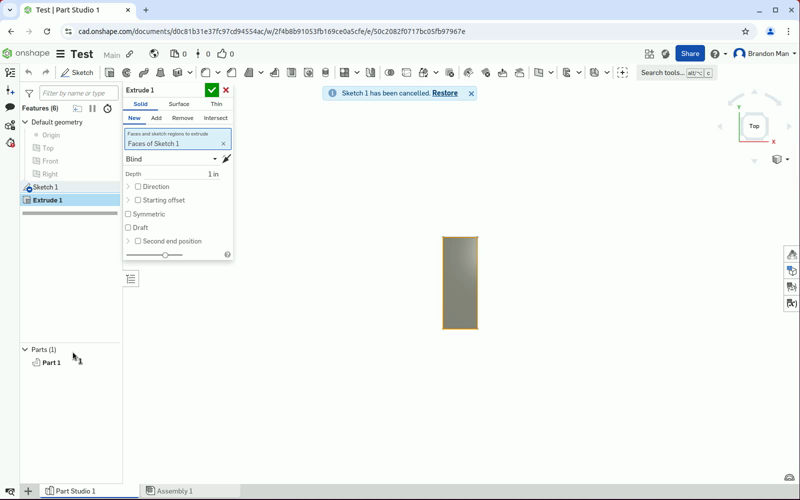
mouse_move(143, 106)
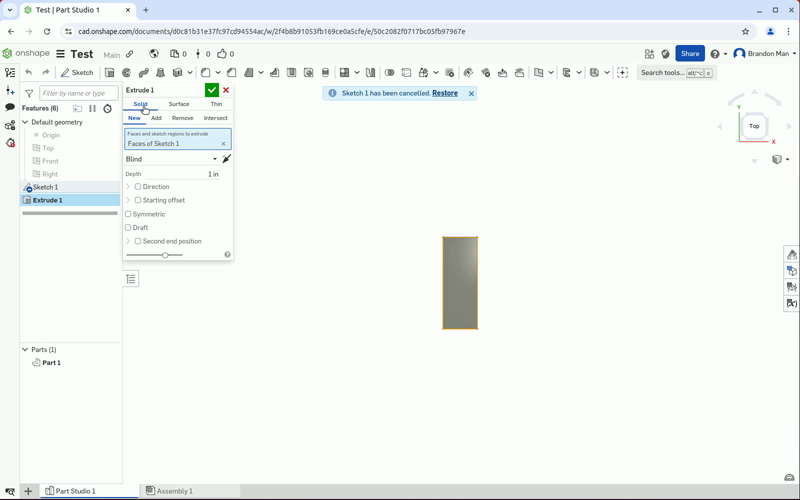
click(143, 106)
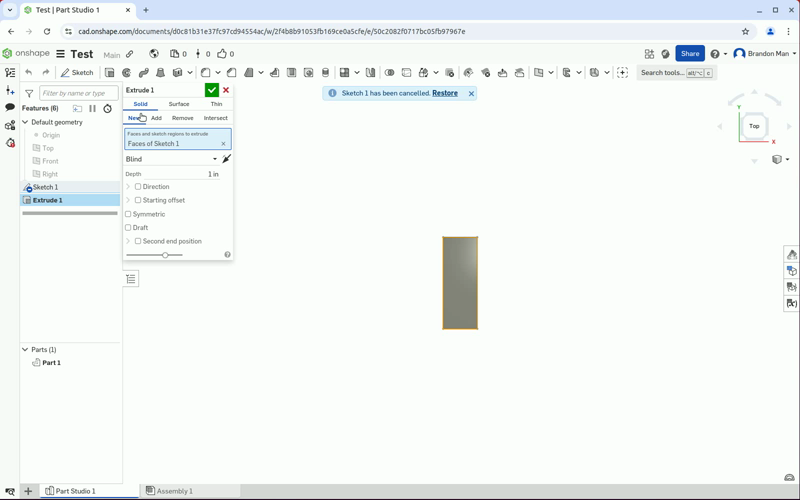
mouse_move(137, 120)
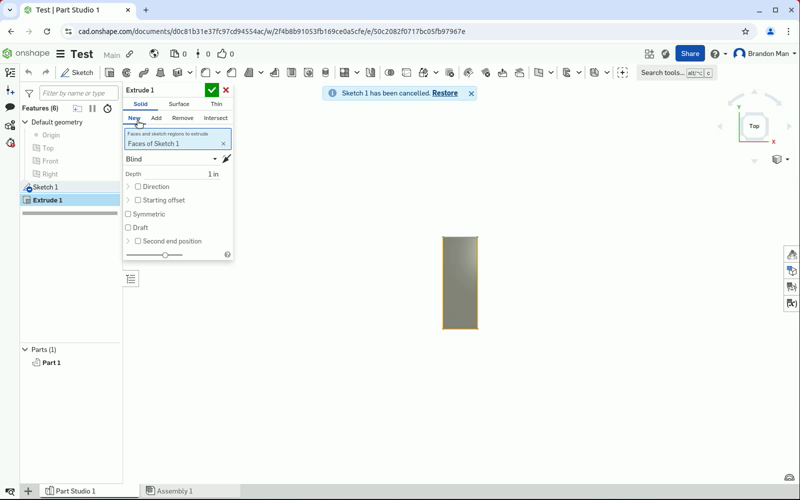
click(137, 120)
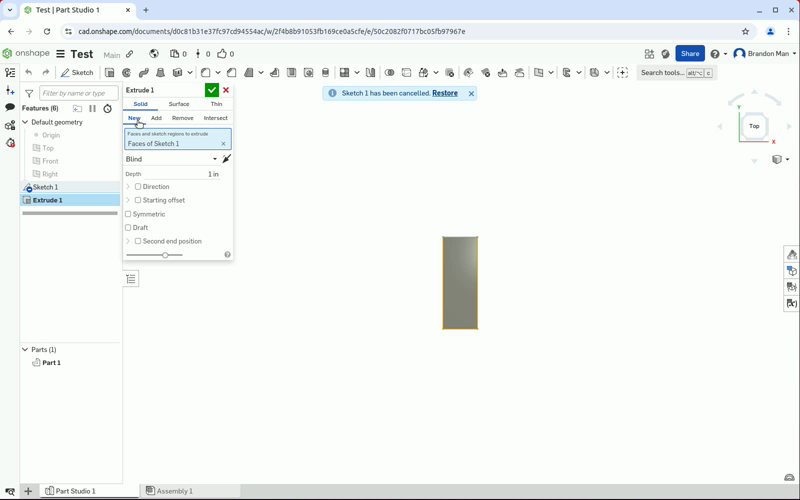
key(tab, 4)
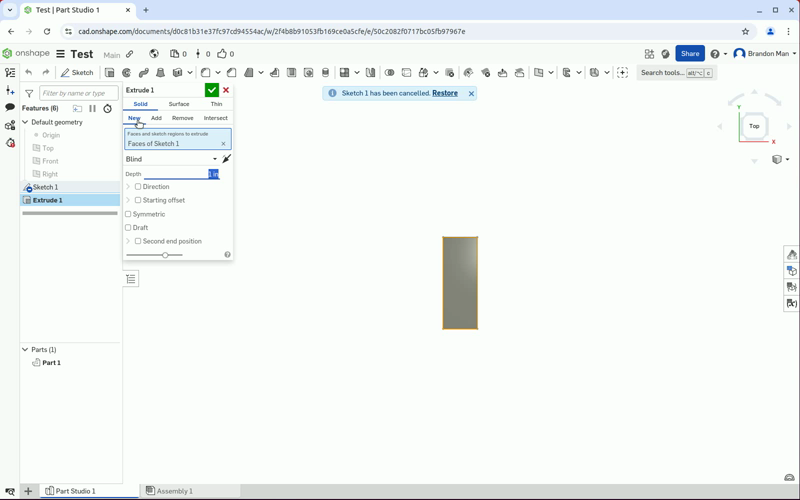
text(1.204)
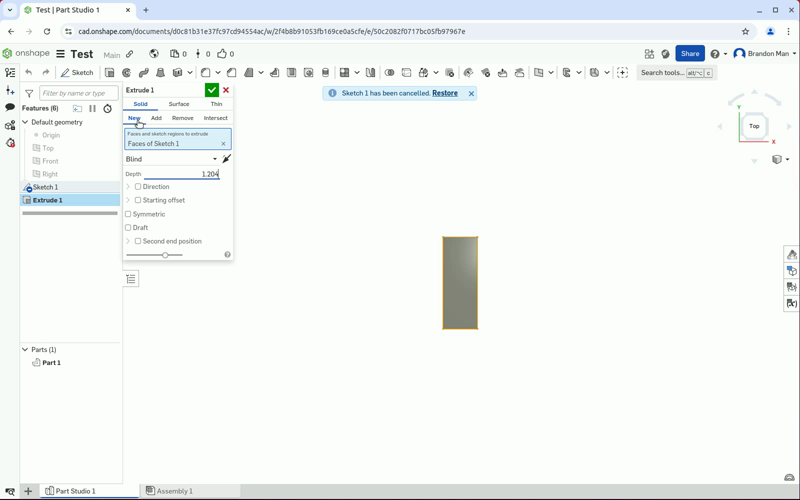
key(enter)
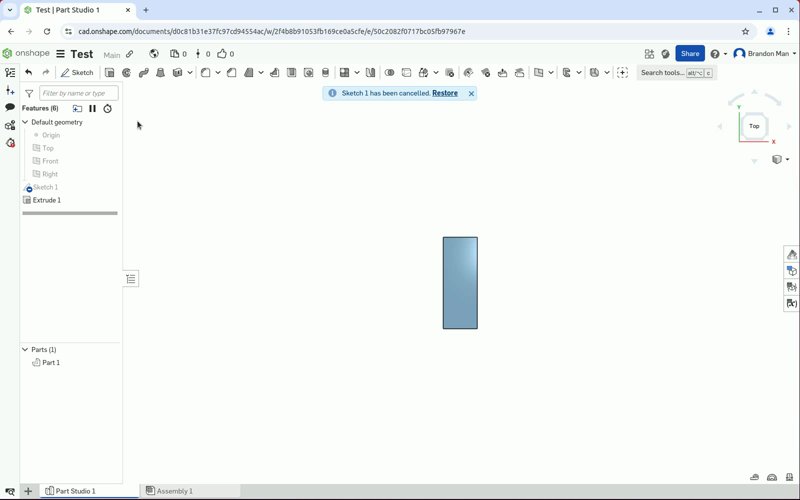
key(shift+h)
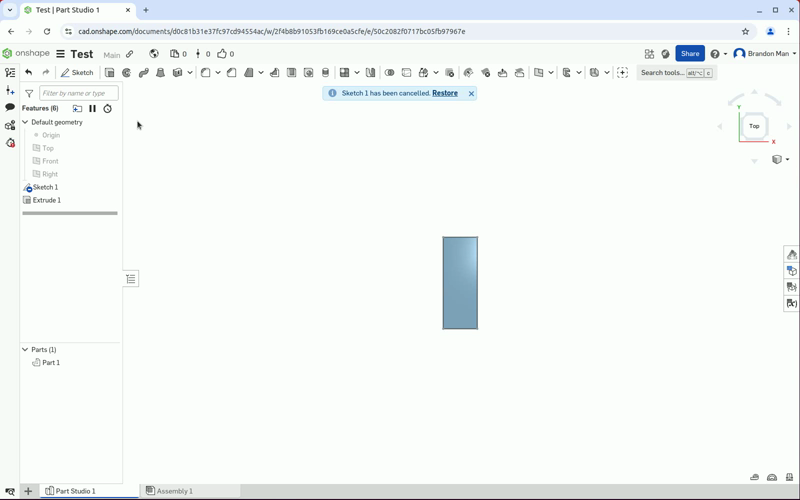
key(shift+h)
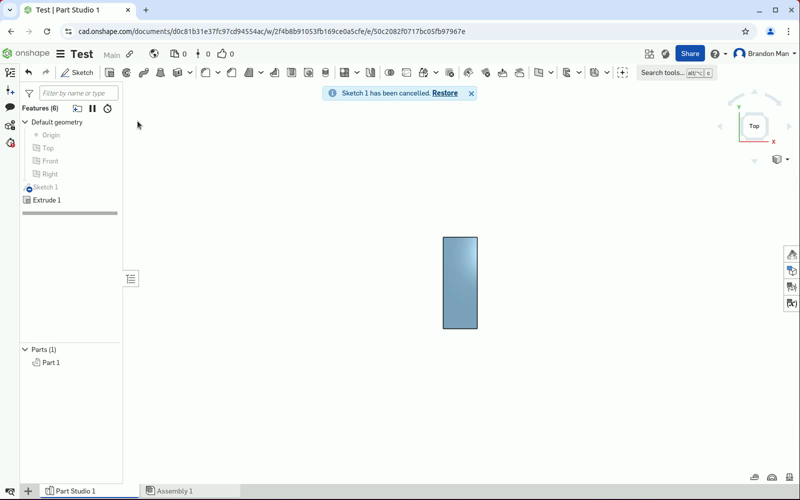
mouse_move(73, 189)
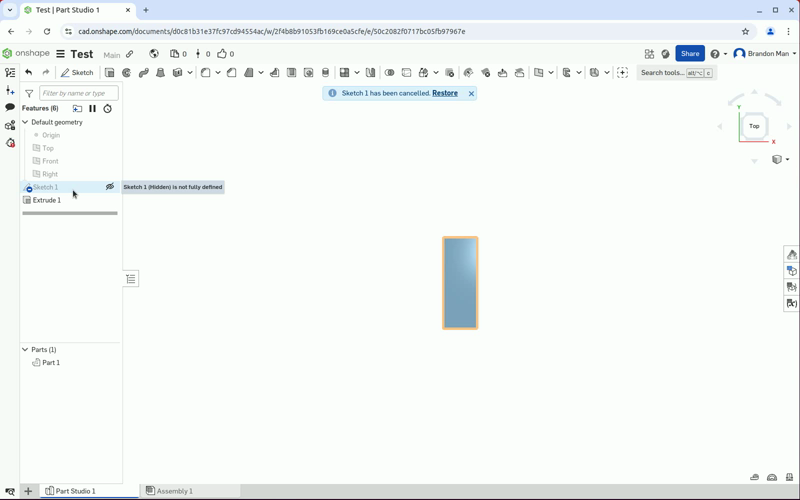
click(73, 189)
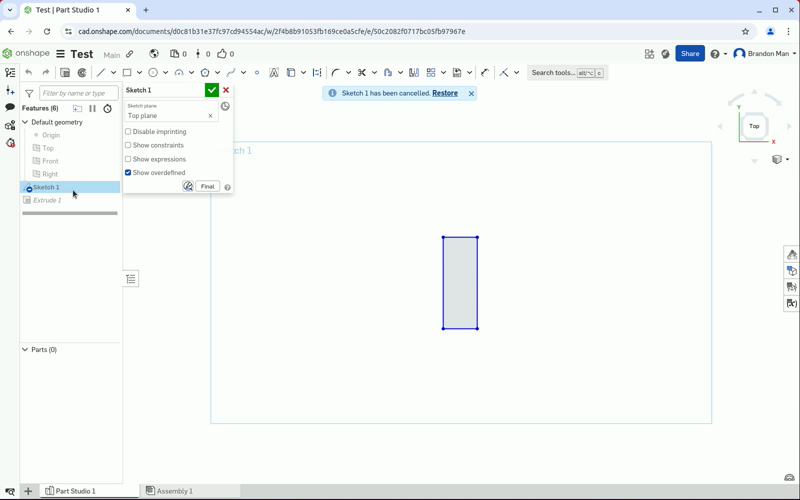
mouse_move(229, 92)
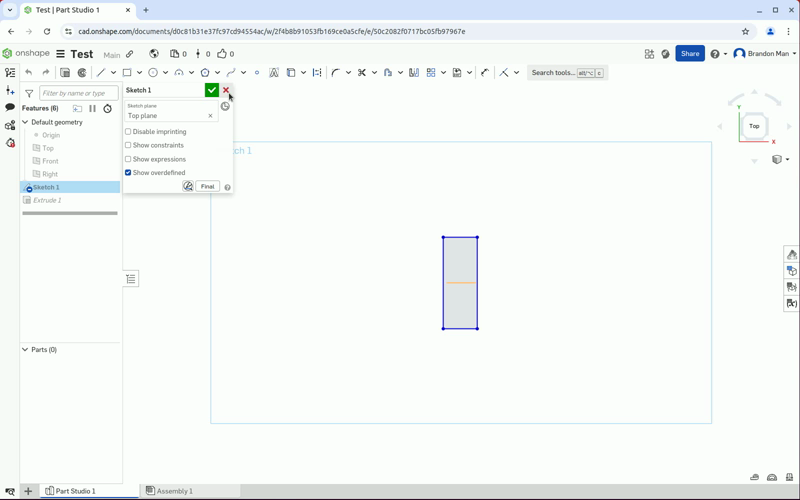
click(229, 92)
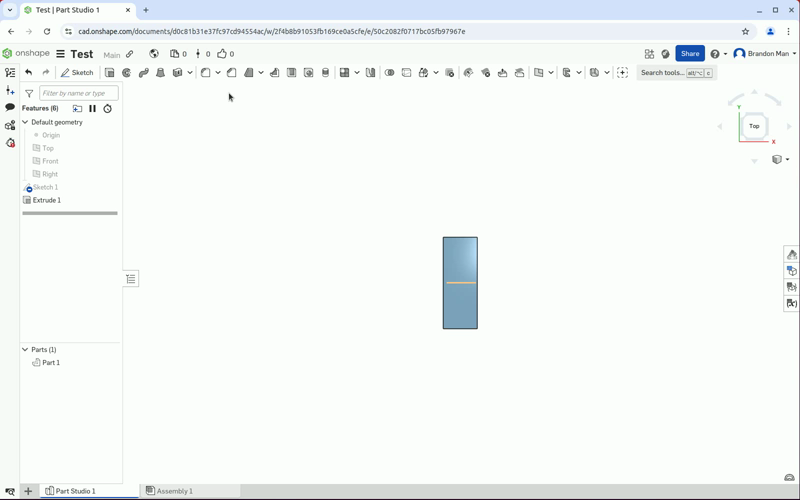
mouse_move(541, 75)
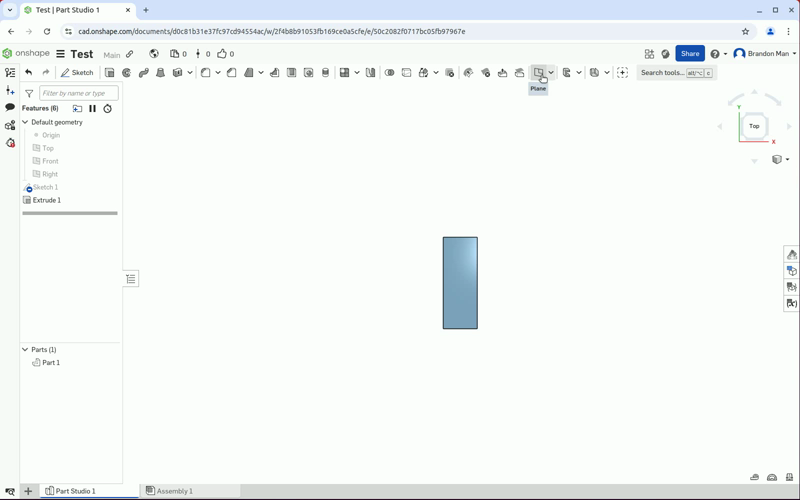
click(541, 75)
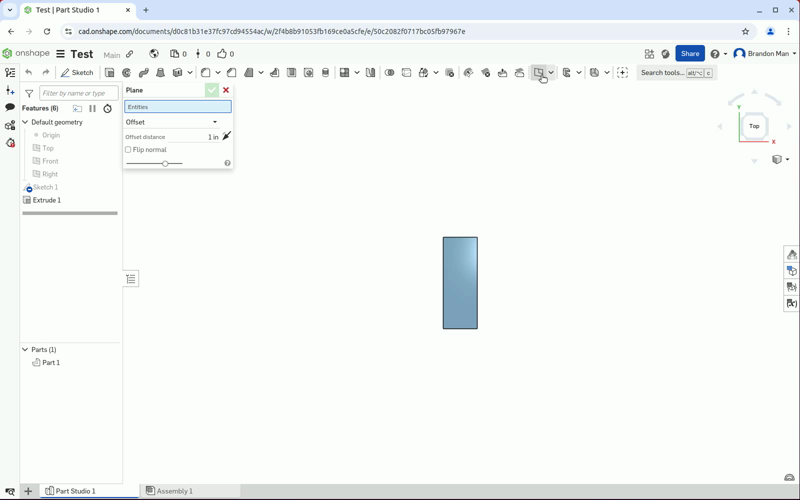
mouse_move(73, 150)
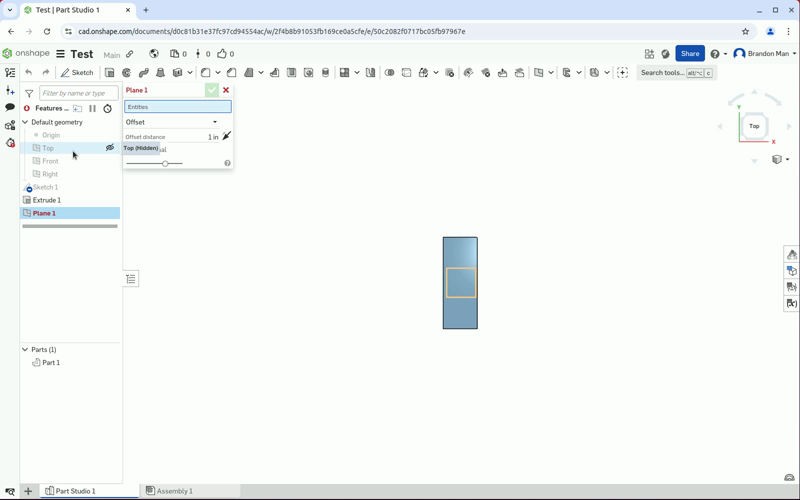
click(73, 150)
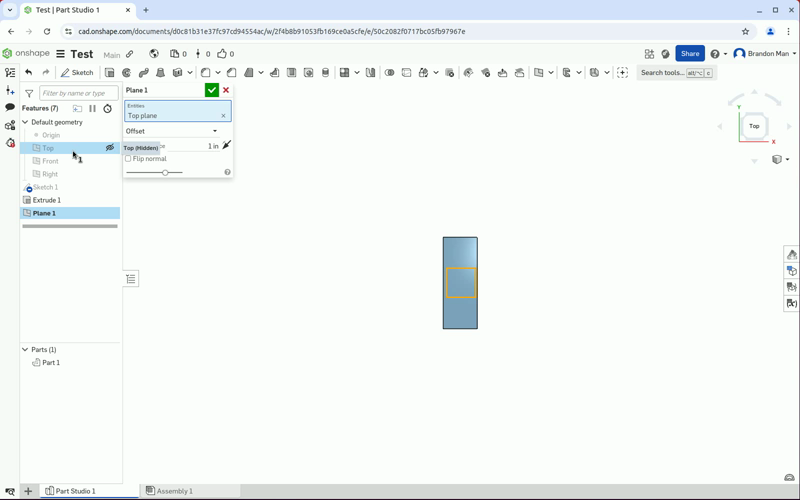
key(tab, 2)
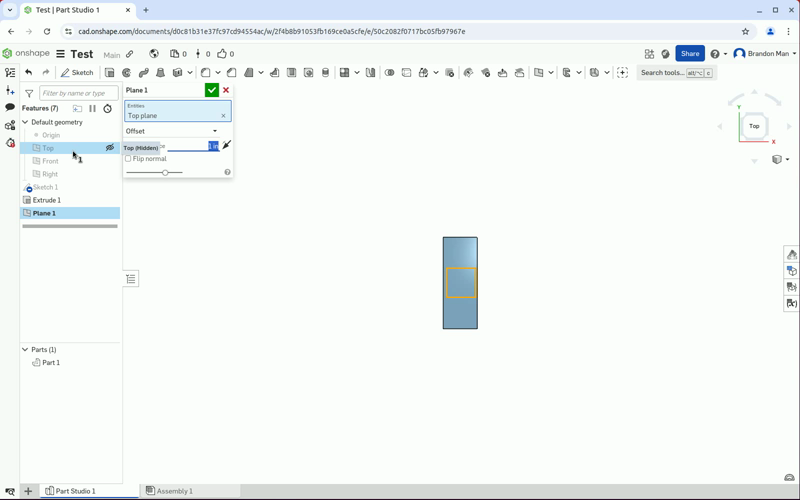
text(1.202)
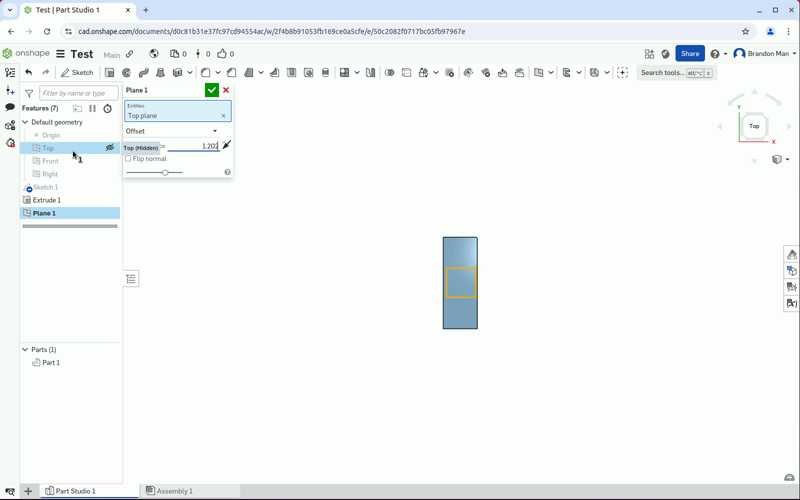
key(enter, 2)
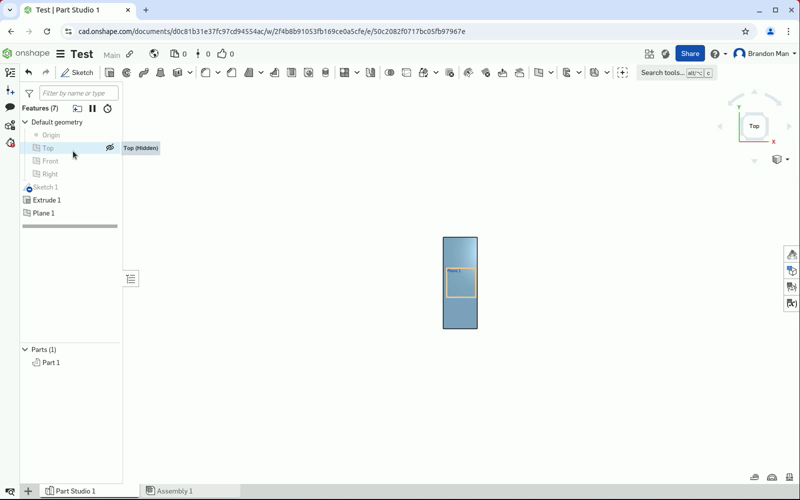
key(shift+s)
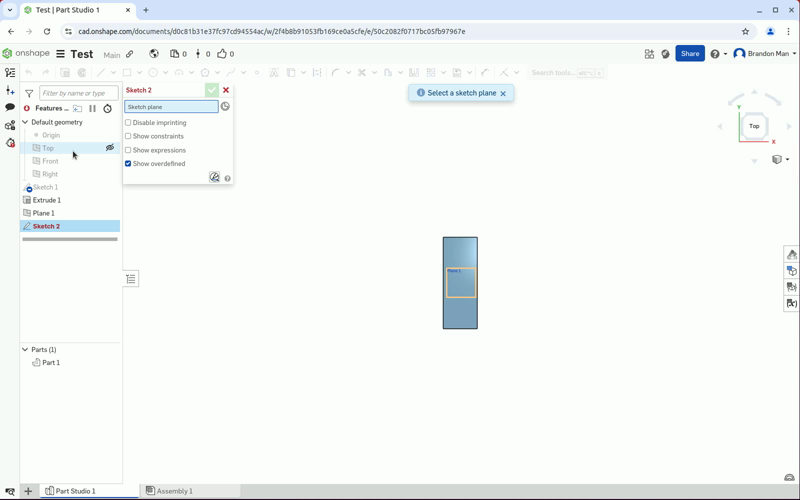
mouse_move(73, 215)
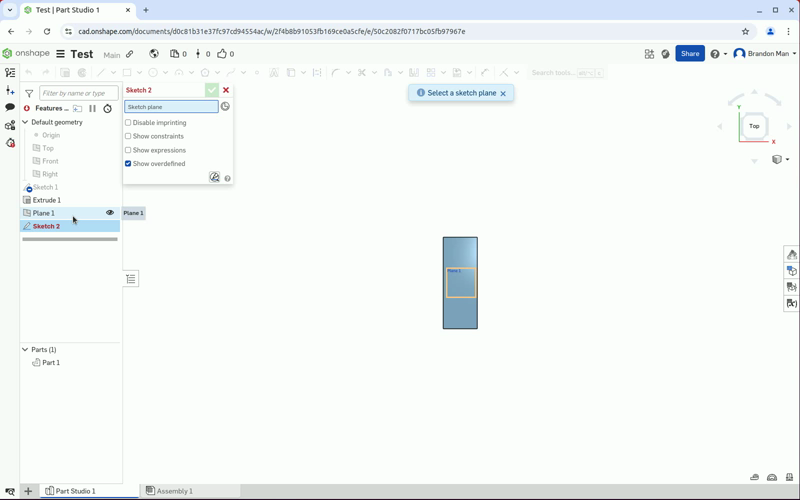
click(73, 215)
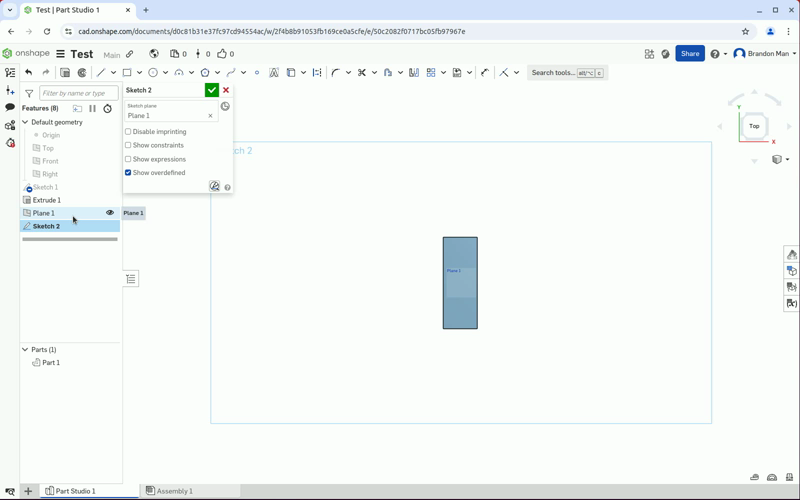
mouse_move(73, 352)
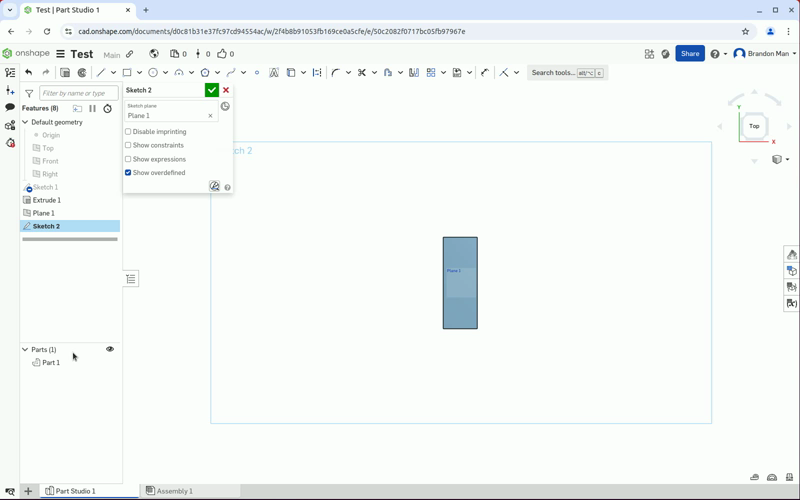
key(y)
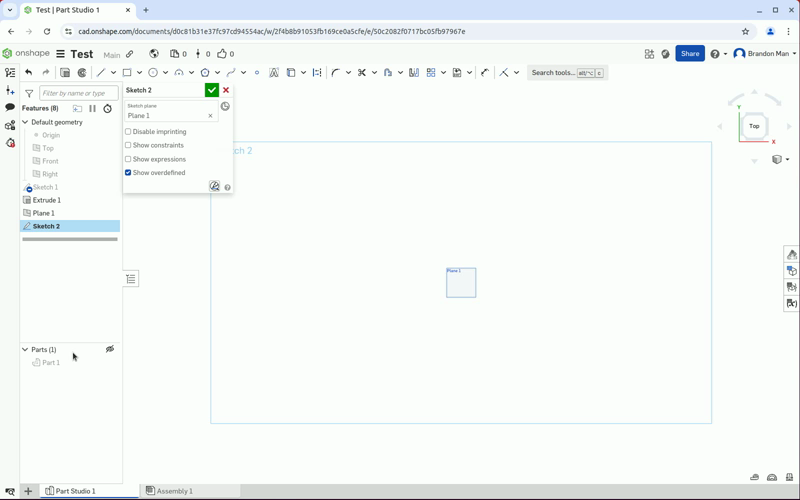
key(l)
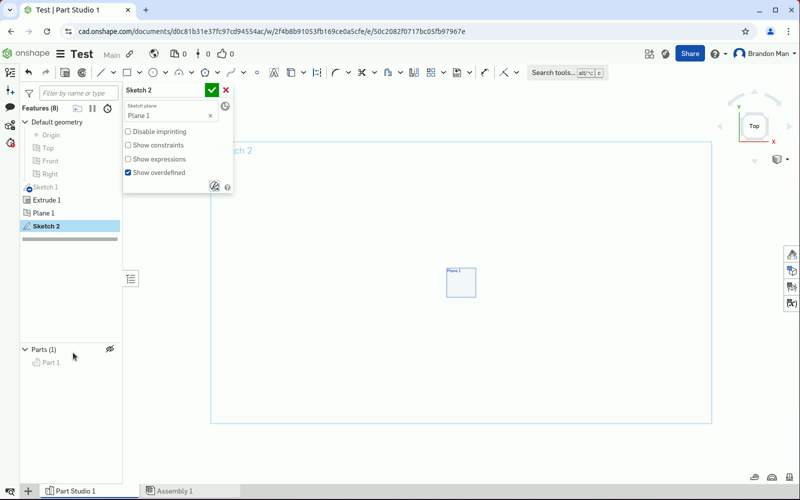
key_down(shift)
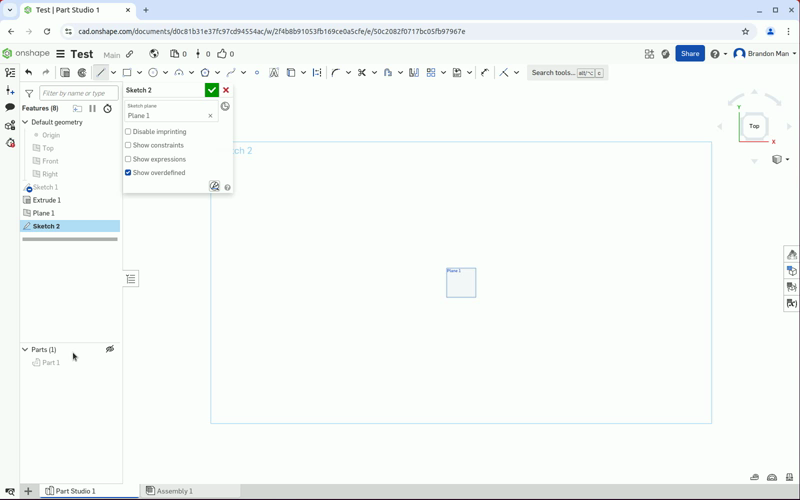
mouse_move(349, 282)
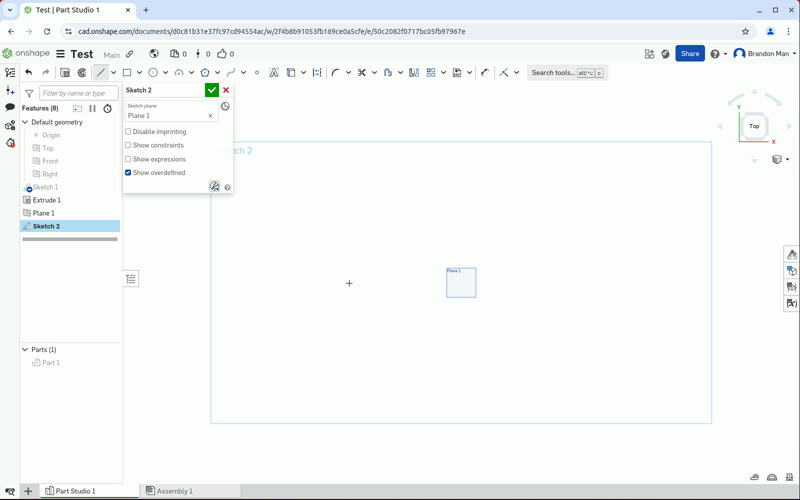
click(349, 282)
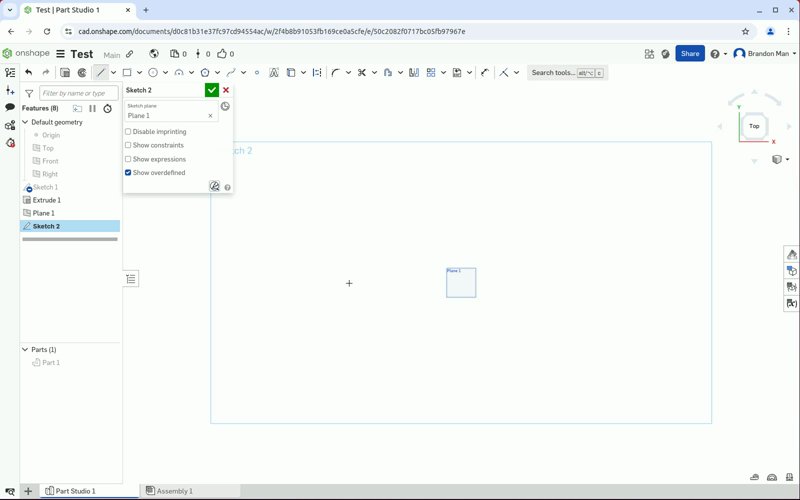
key_up(shift)
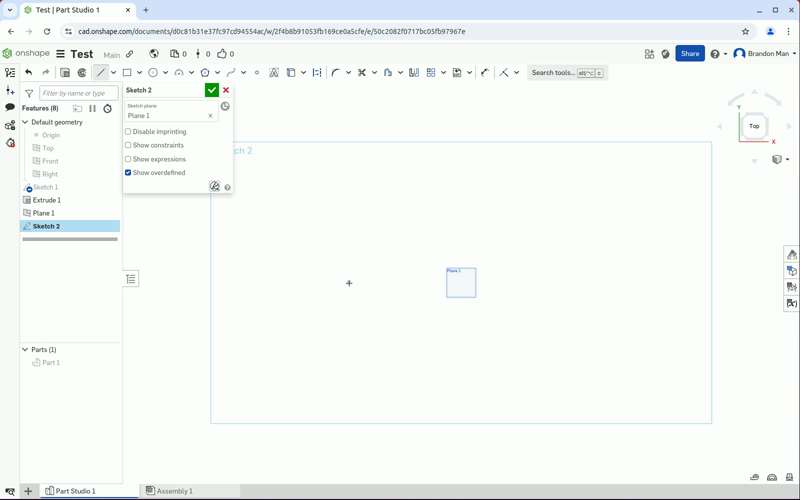
key_down(shift)
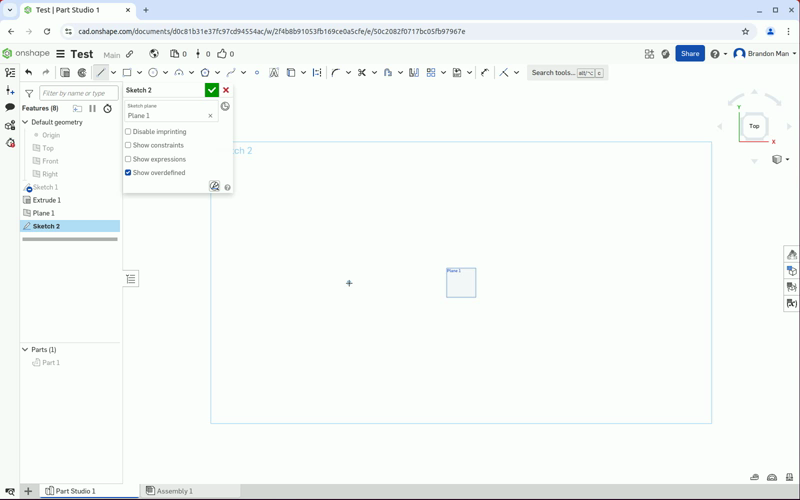
mouse_move(379, 282)
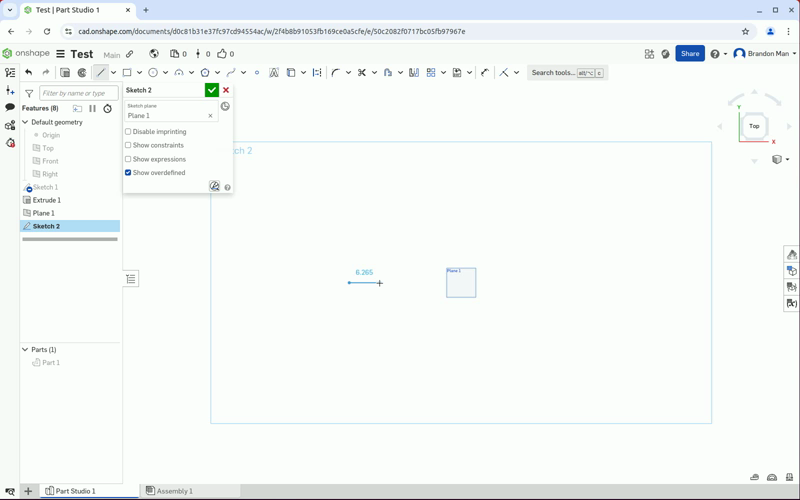
mouse_move(391, 282)
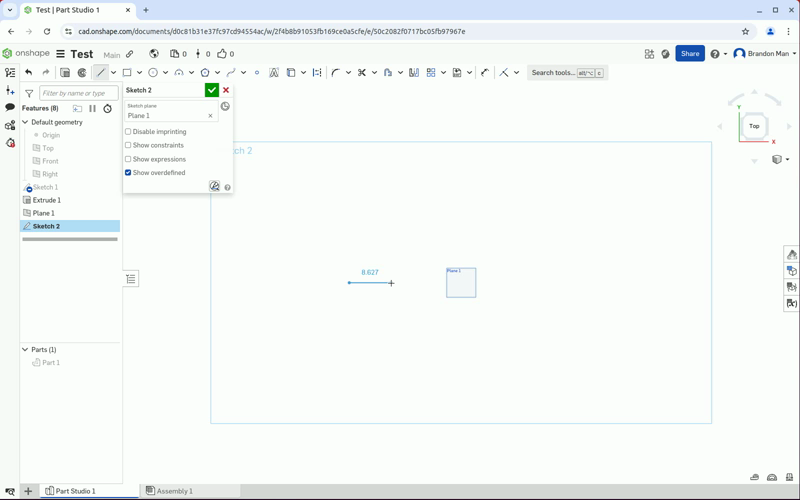
click(391, 282)
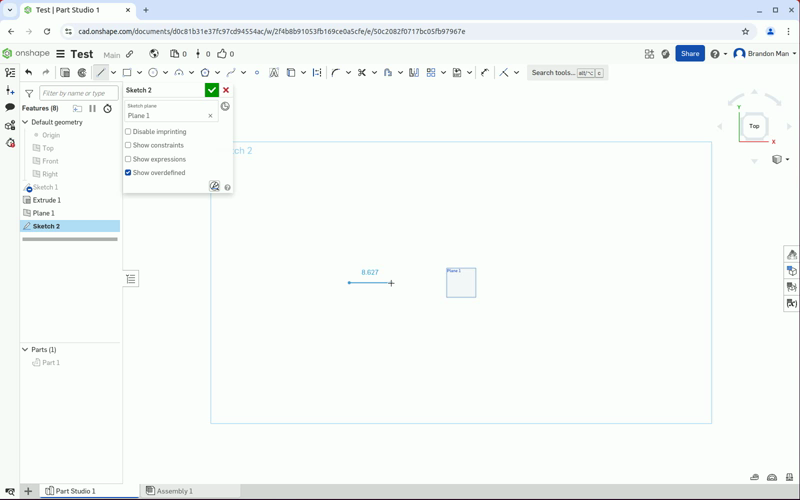
key_up(shift)
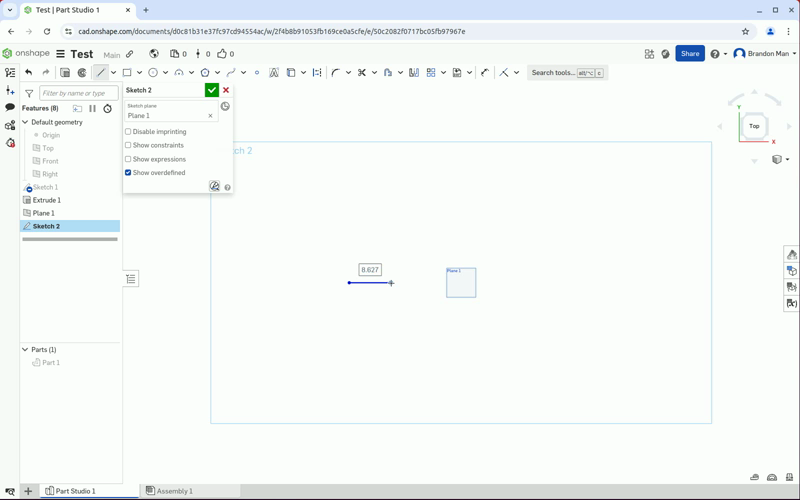
key_down(shift)
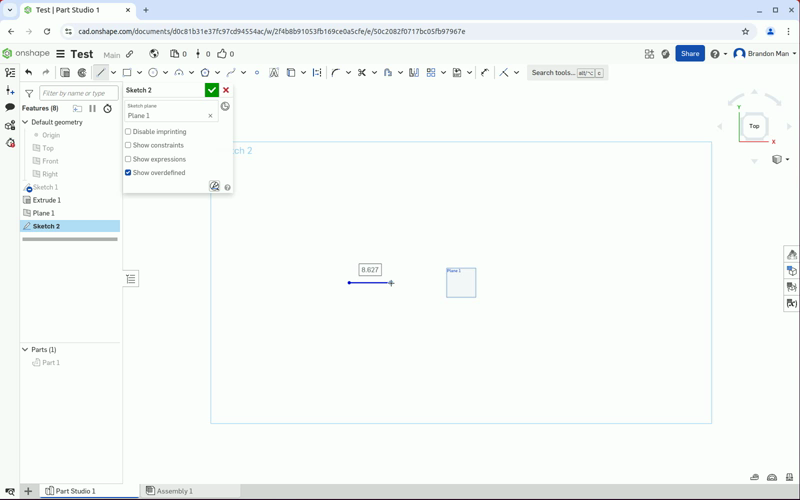
mouse_move(421, 282)
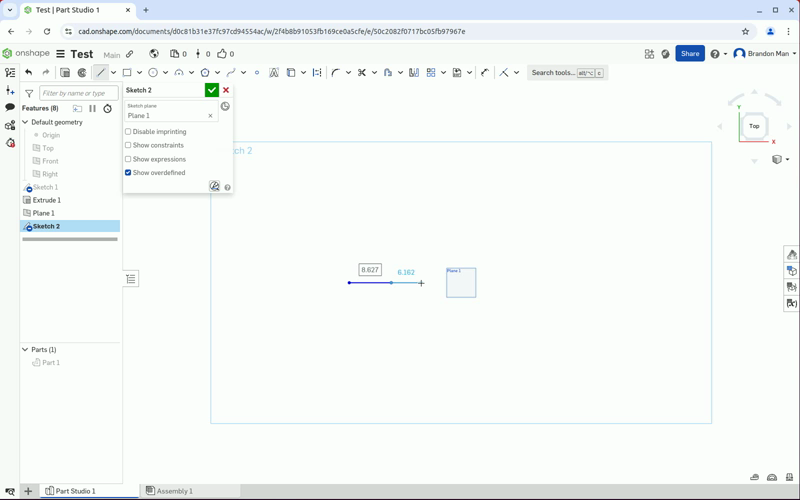
mouse_move(391, 242)
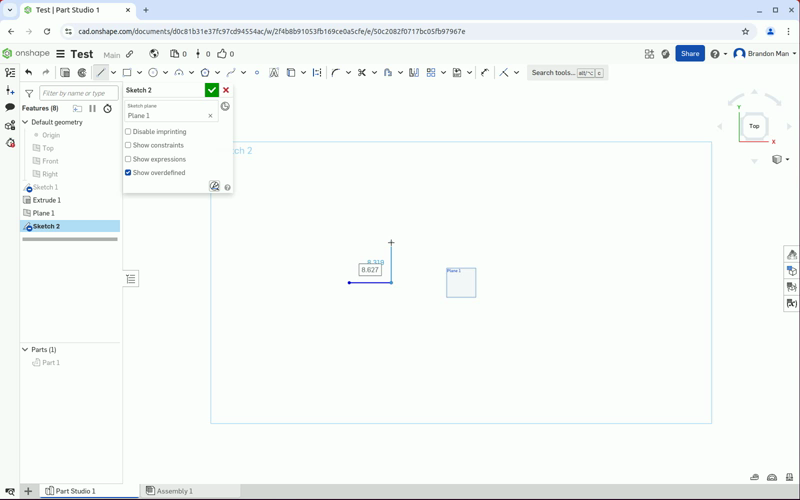
click(391, 242)
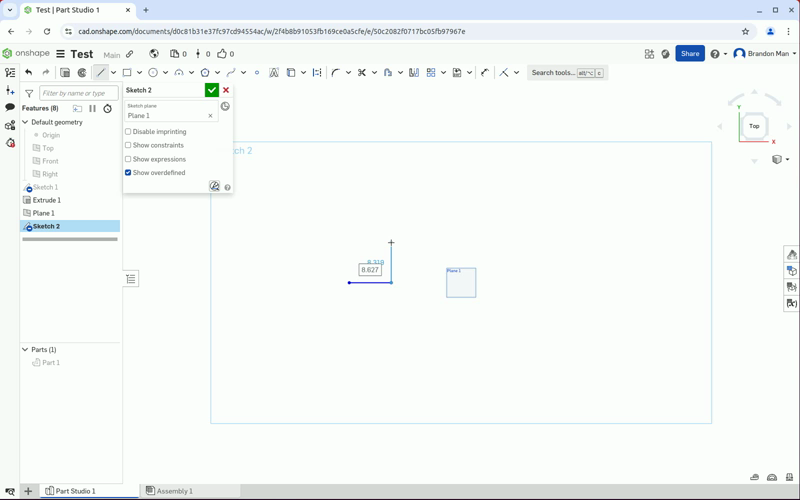
key_up(shift)
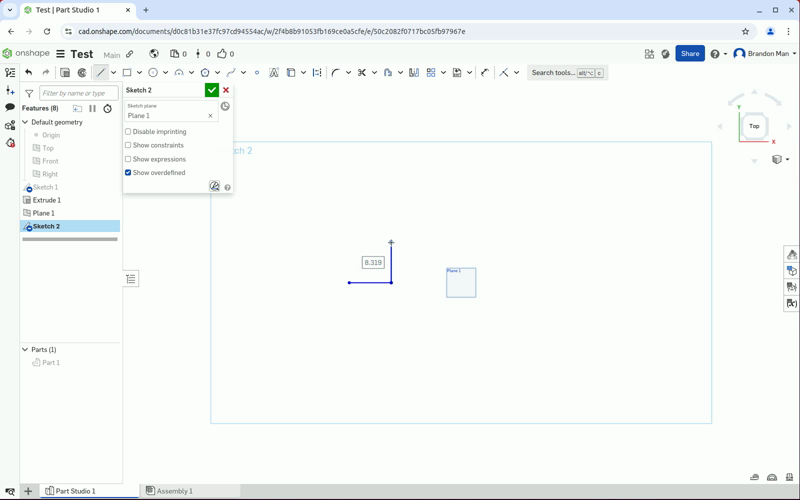
key_down(shift)
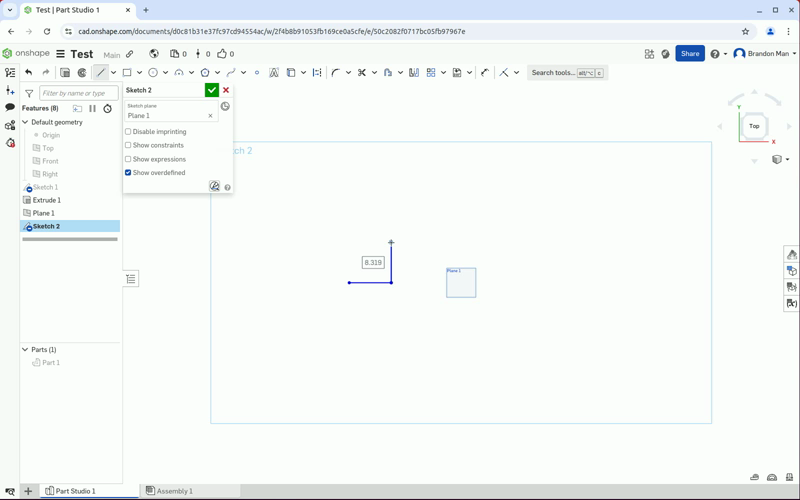
mouse_move(421, 242)
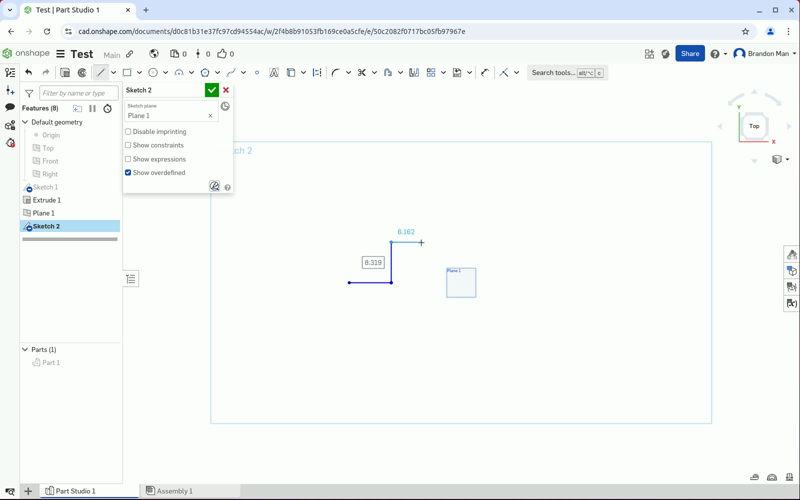
mouse_move(349, 242)
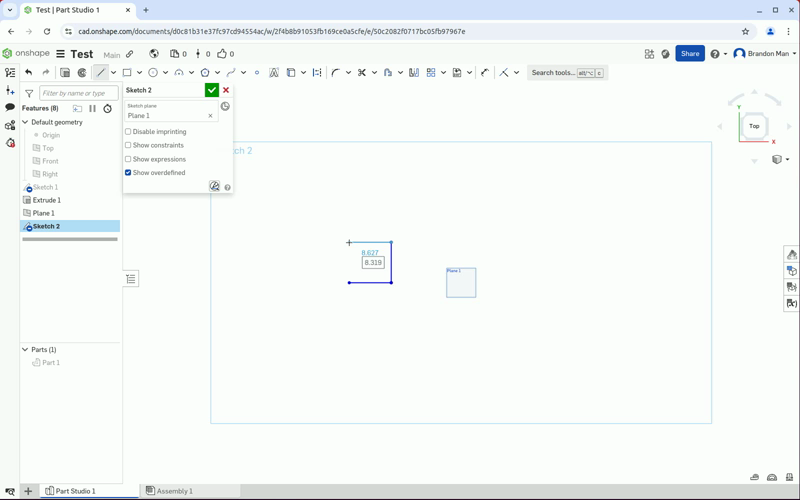
click(349, 242)
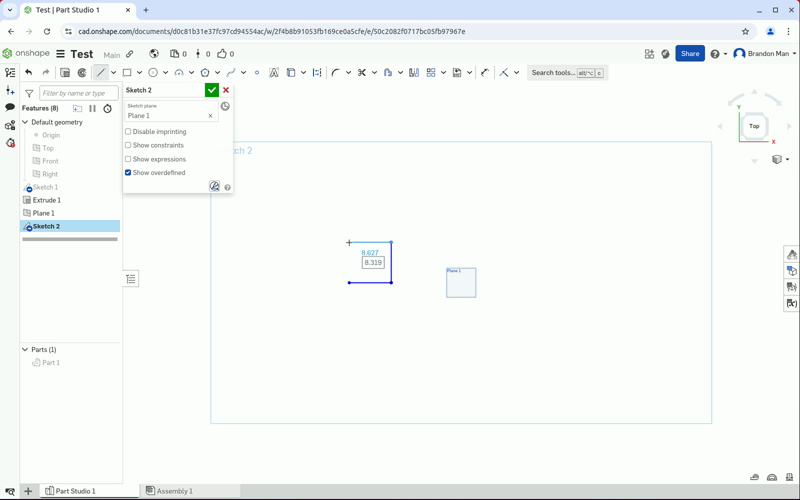
key_up(shift)
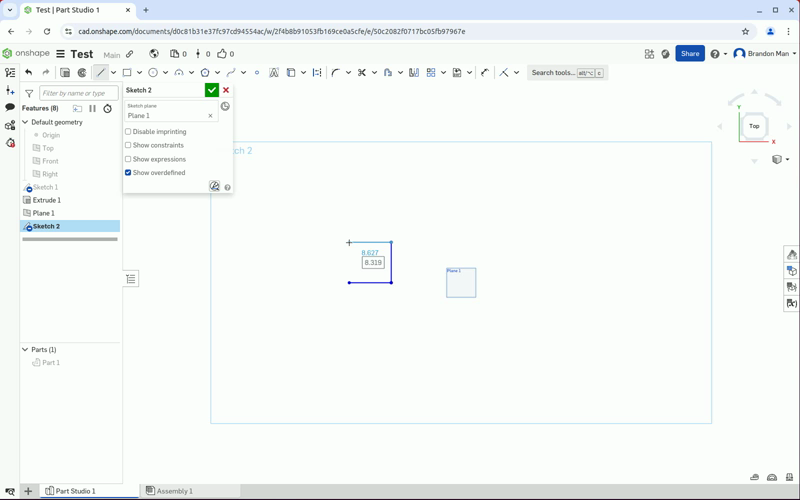
mouse_move(379, 242)
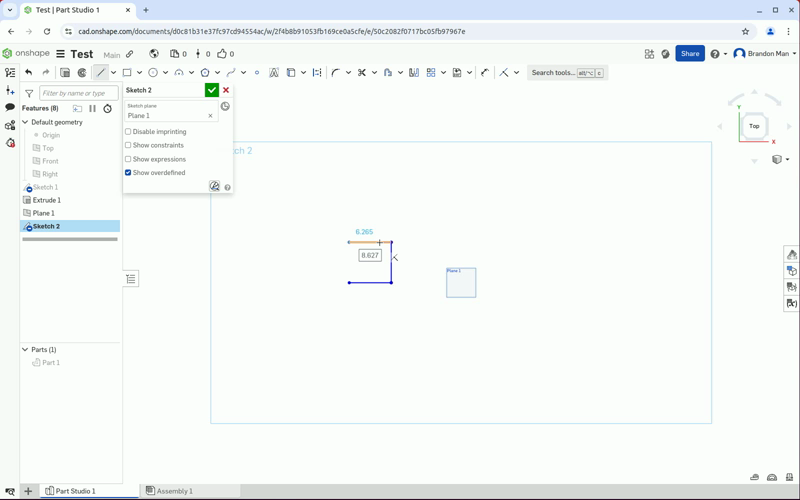
key_down(shift)
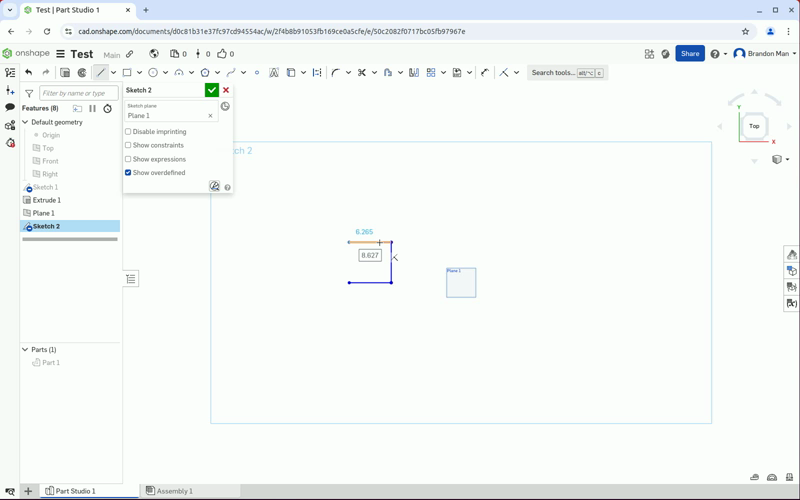
mouse_move(349, 282)
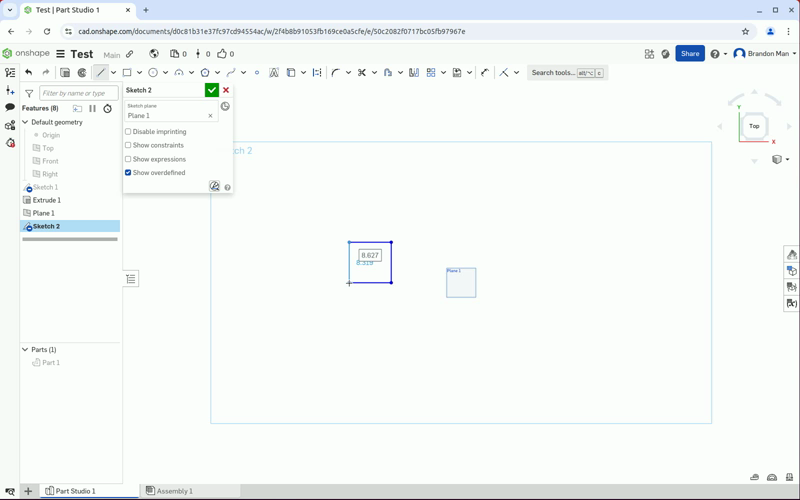
key_up(shift)
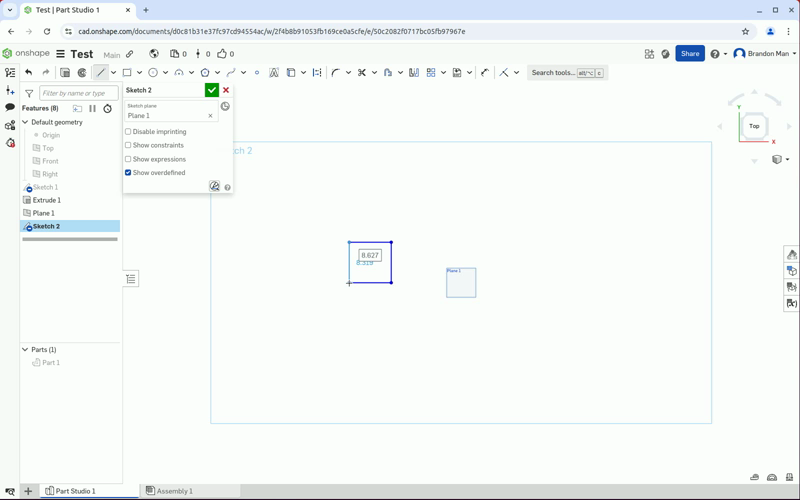
click(349, 282)
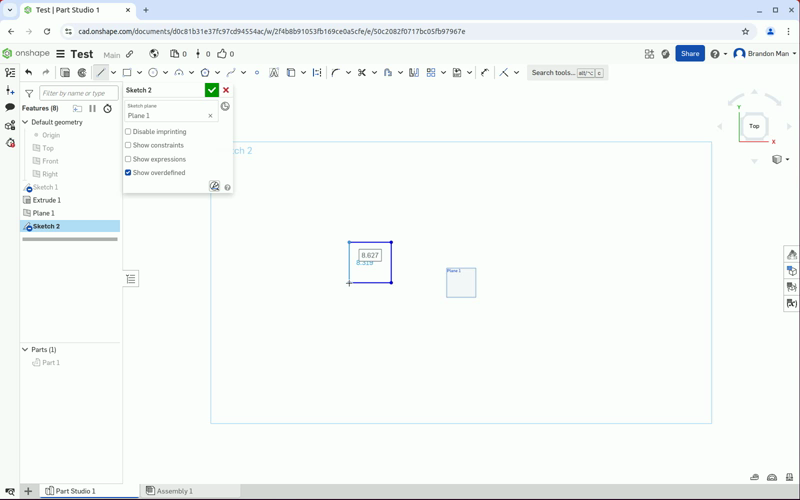
key(esc)
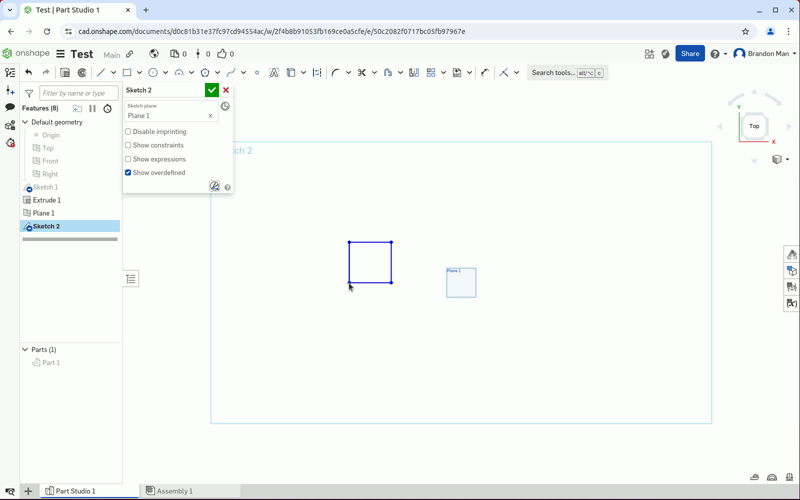
mouse_move(365, 249)
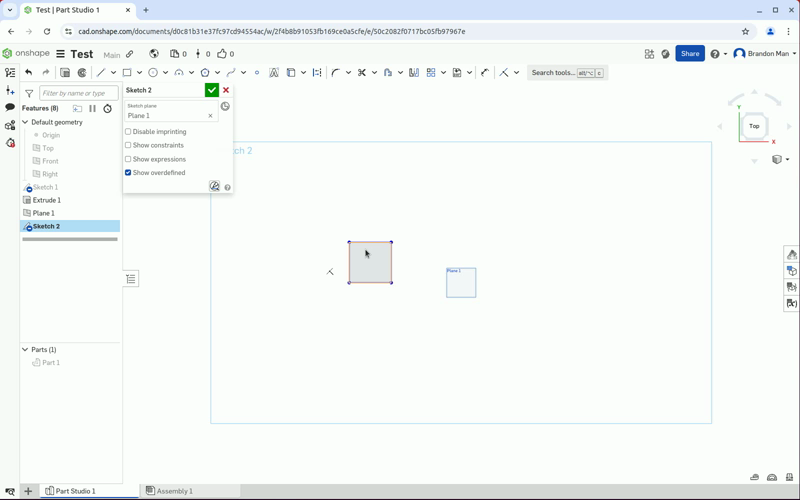
scroll(6)
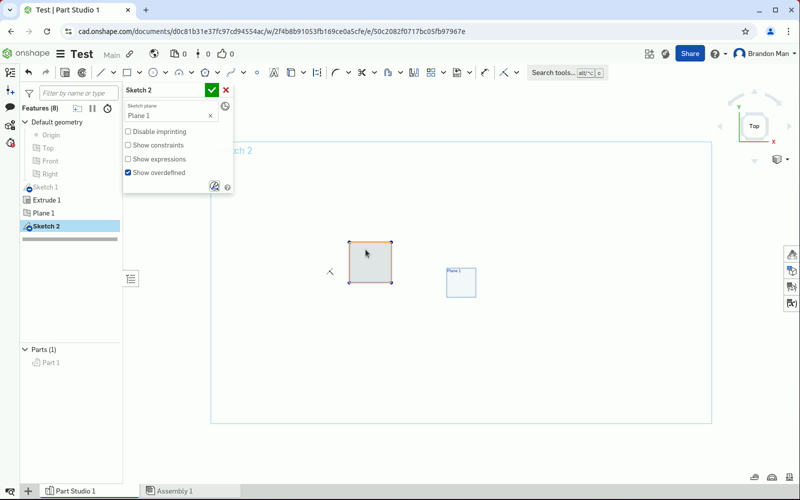
scroll(6)
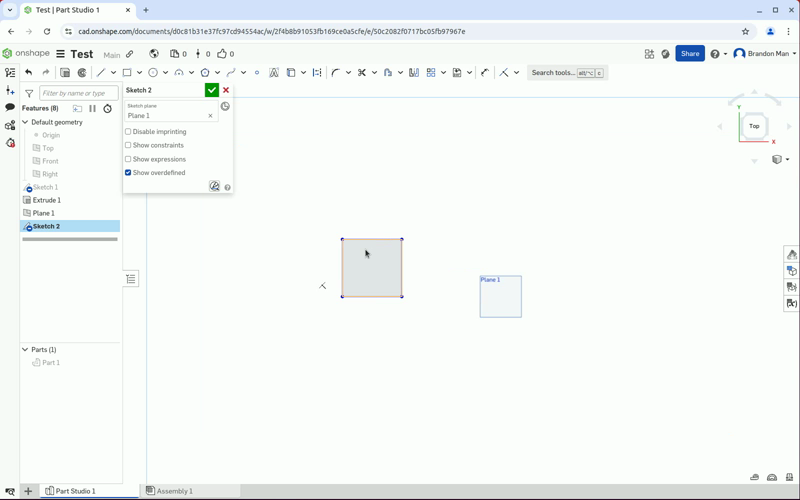
scroll(6)
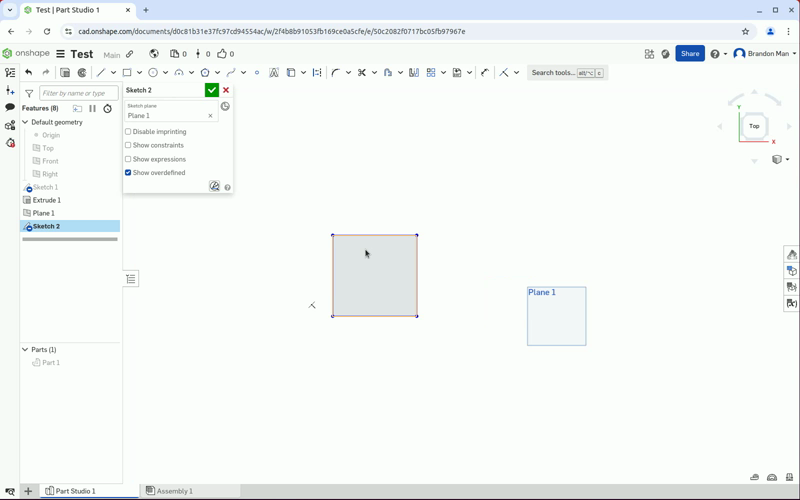
scroll(6)
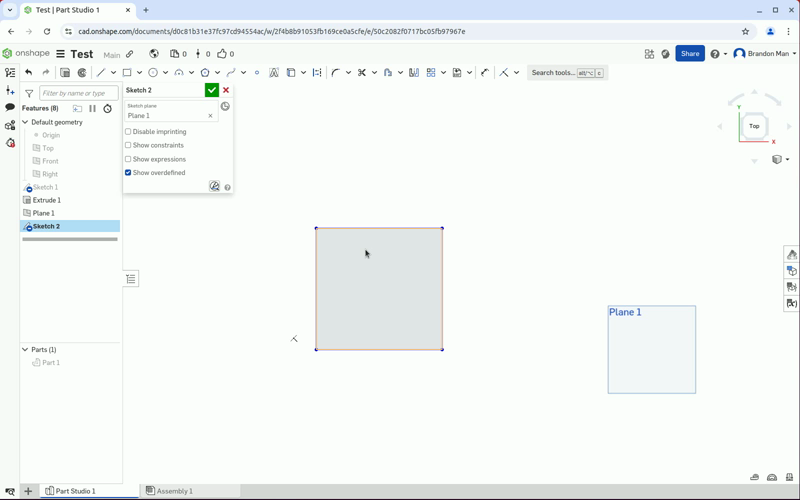
scroll(6)
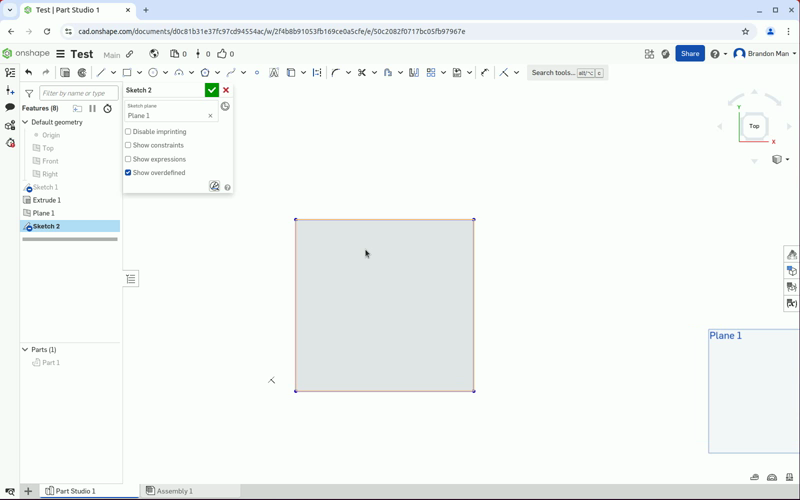
scroll(6)
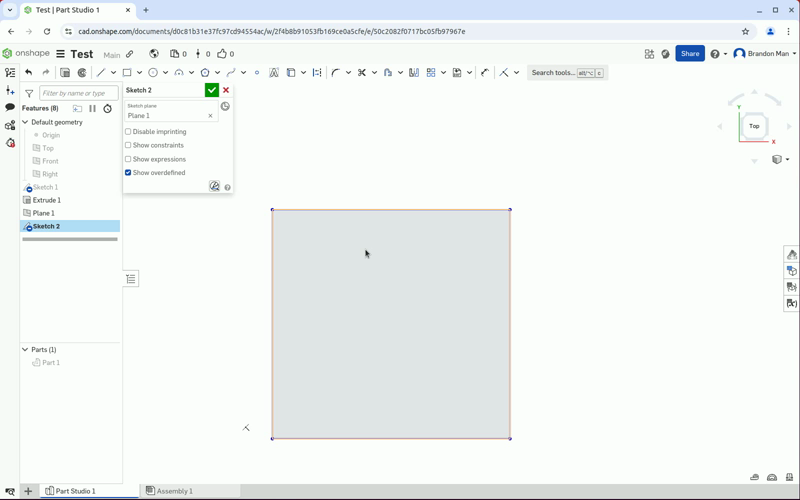
scroll(6)
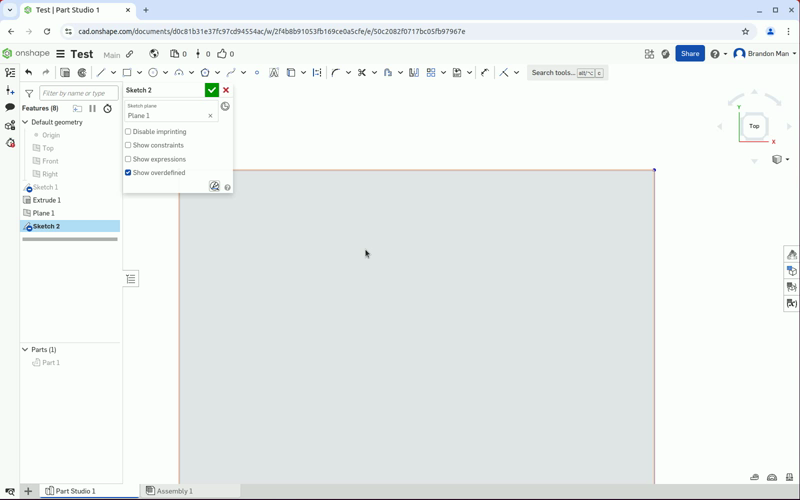
click(365, 249)
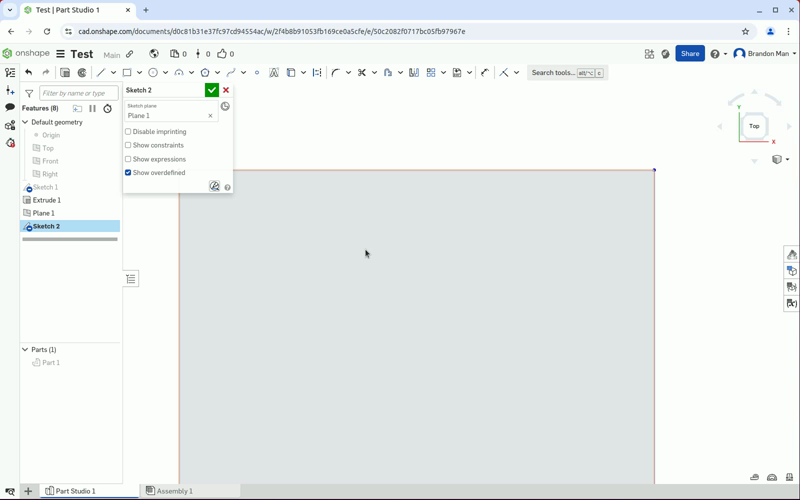
scroll(-6)
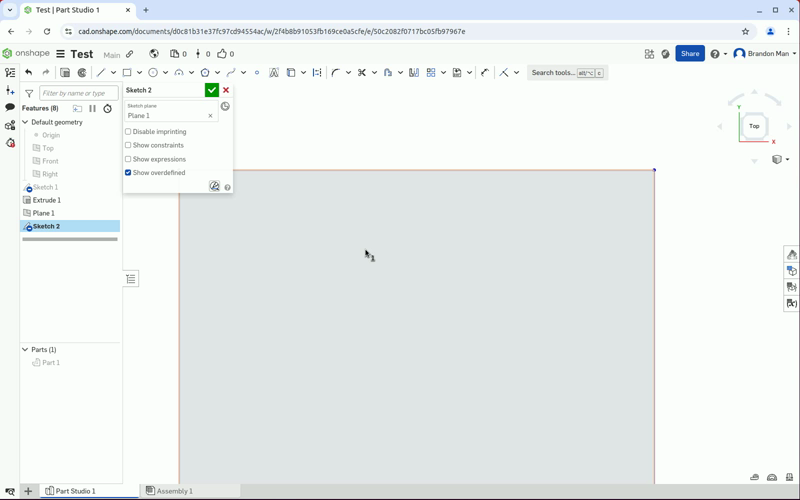
scroll(-6)
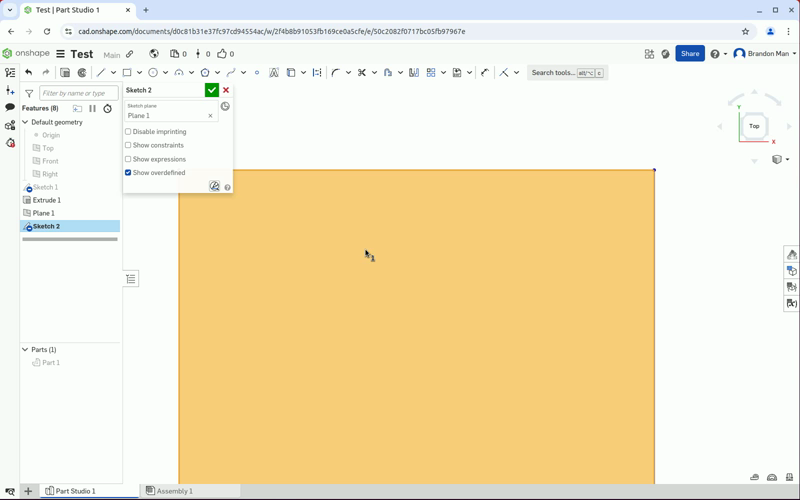
scroll(-6)
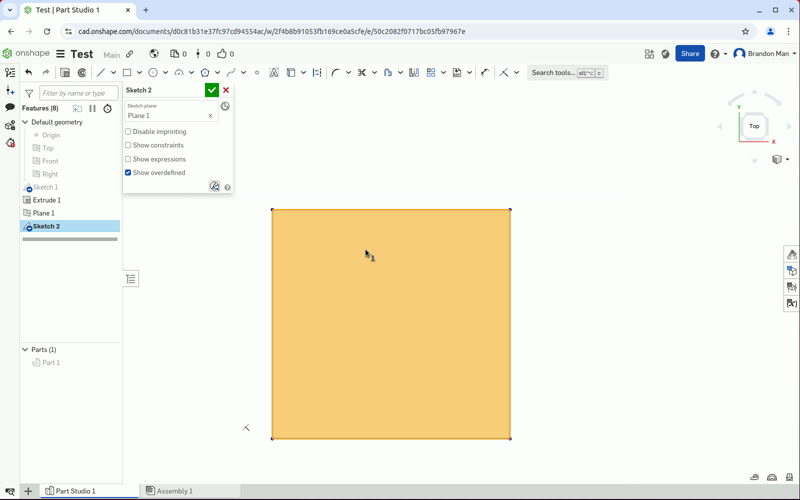
scroll(-6)
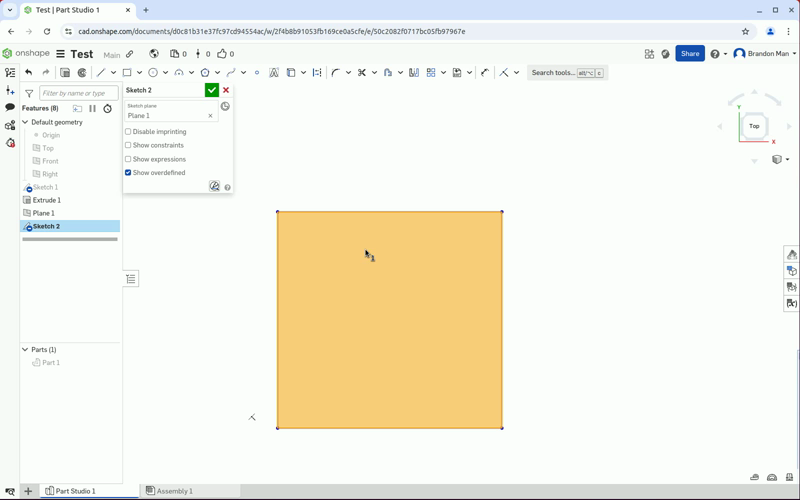
scroll(-6)
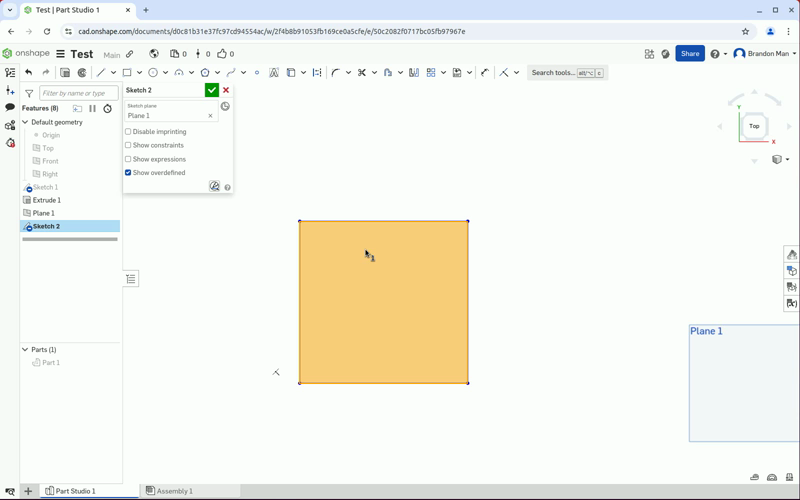
scroll(-6)
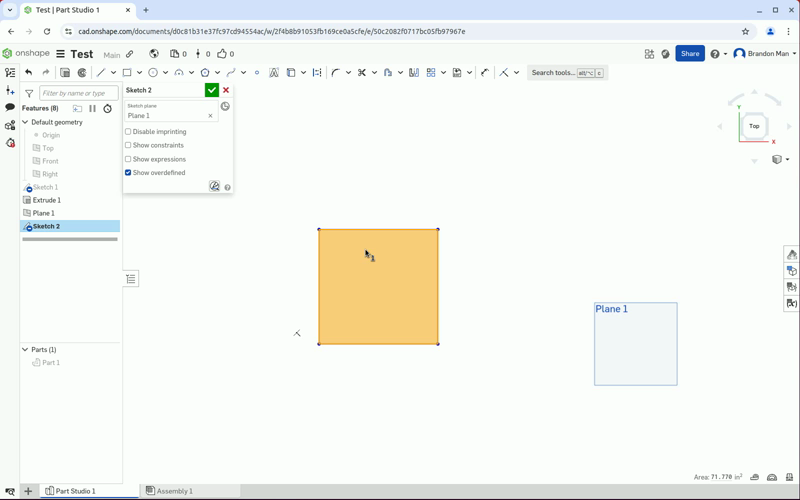
scroll(-6)
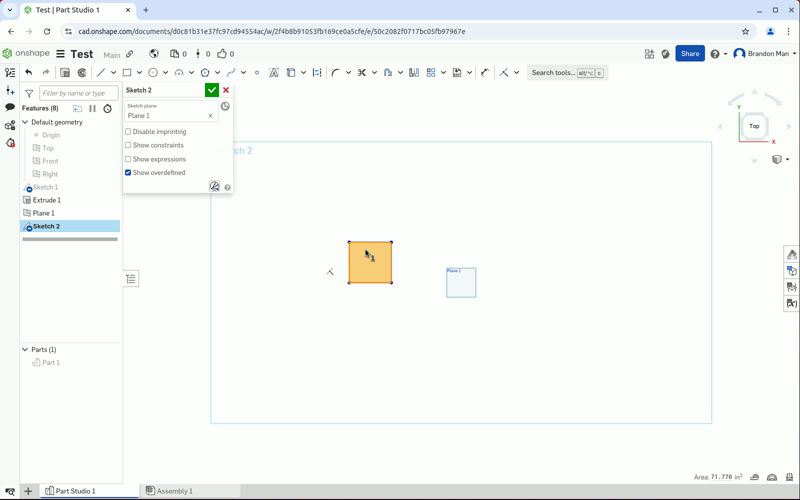
mouse_move(73, 352)
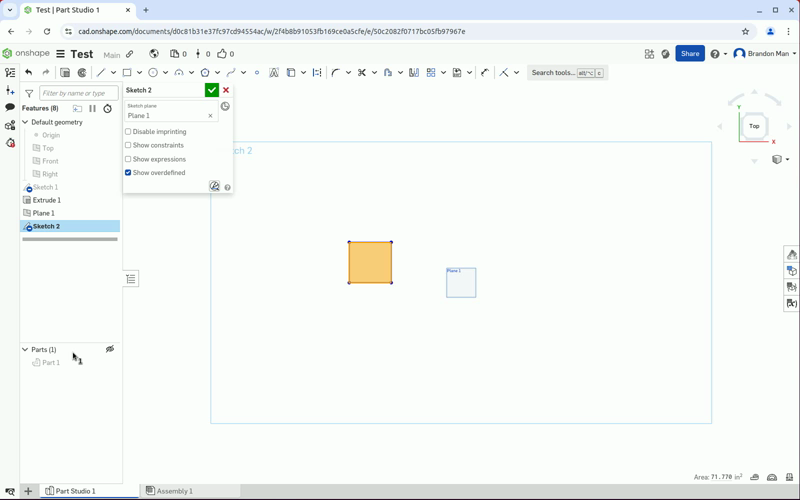
key(shift+y)
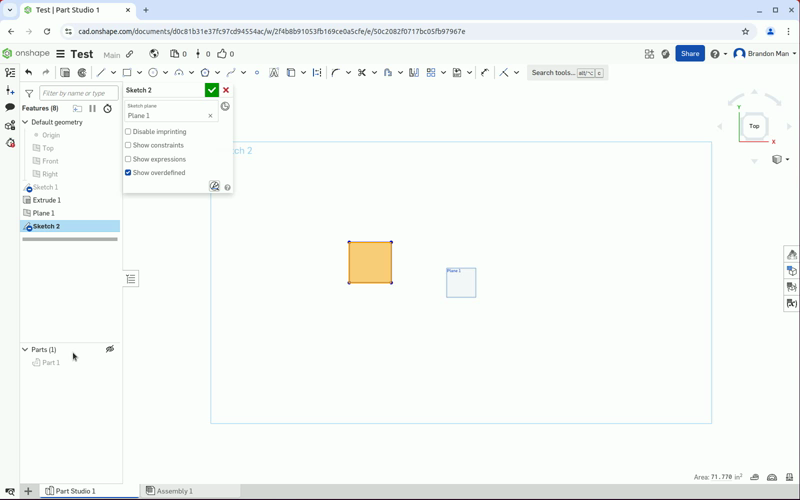
key(shift+e)
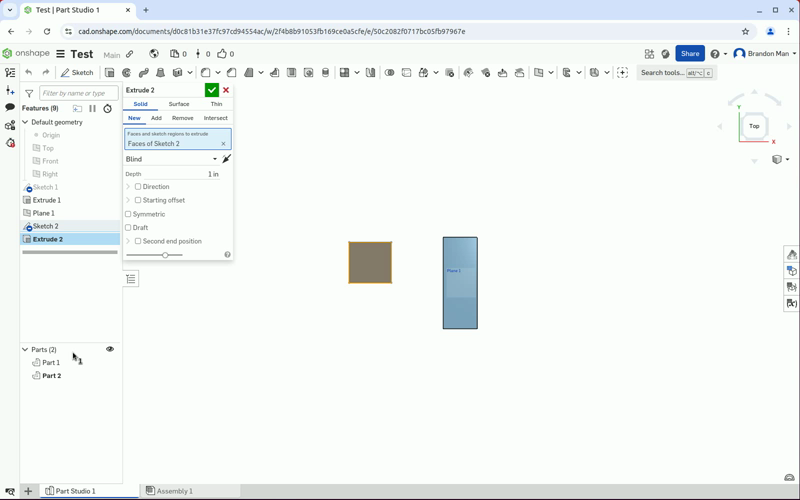
mouse_move(143, 106)
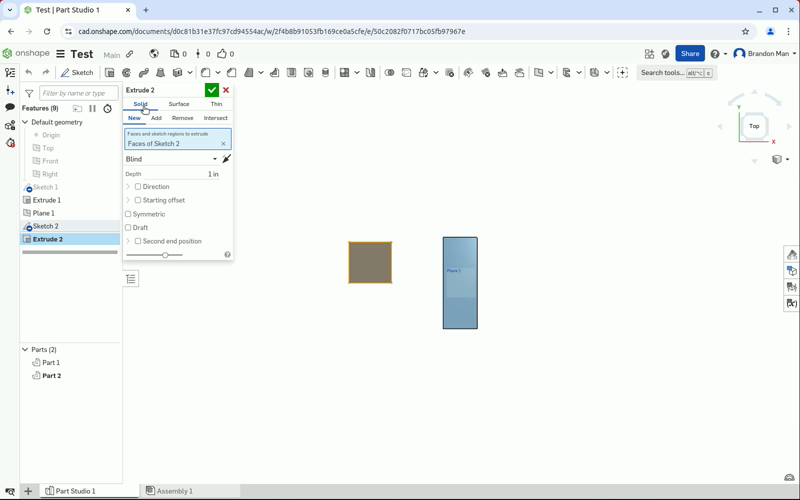
click(143, 106)
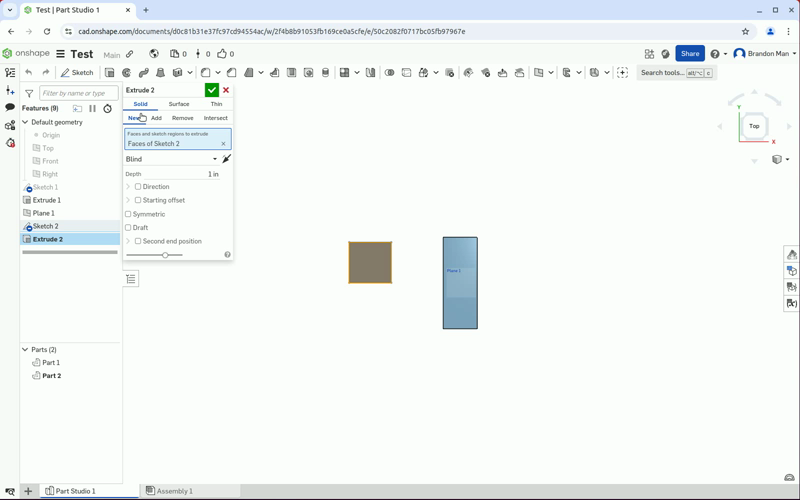
mouse_move(137, 120)
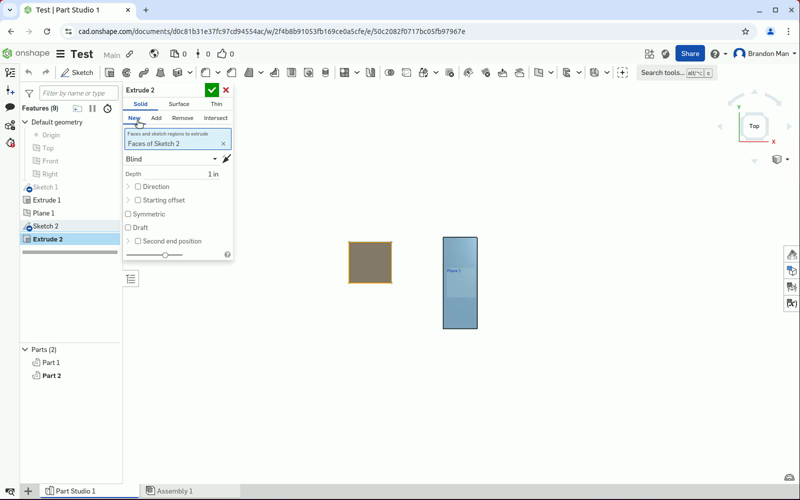
click(137, 120)
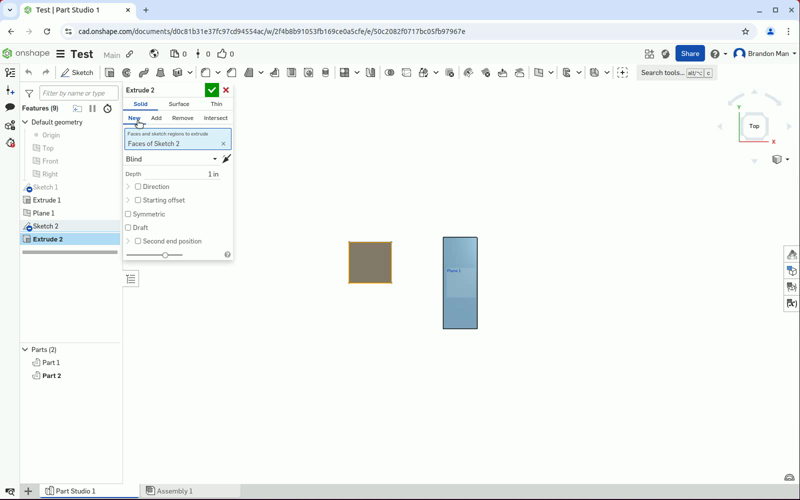
key(tab, 4)
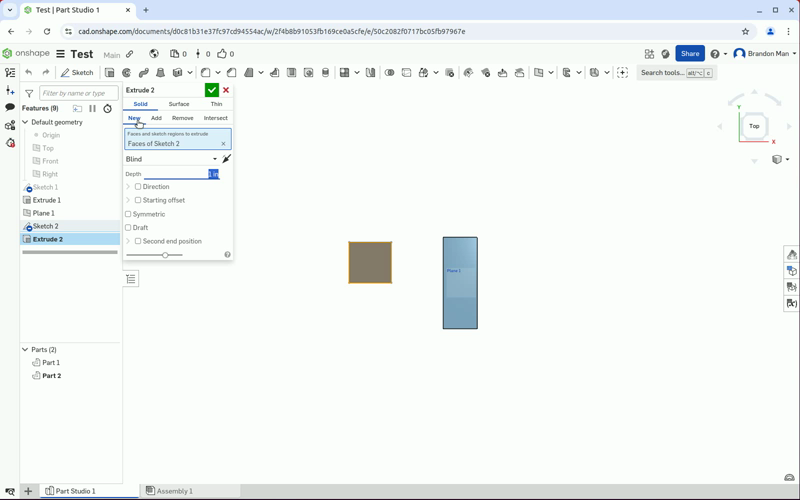
text(0.481)
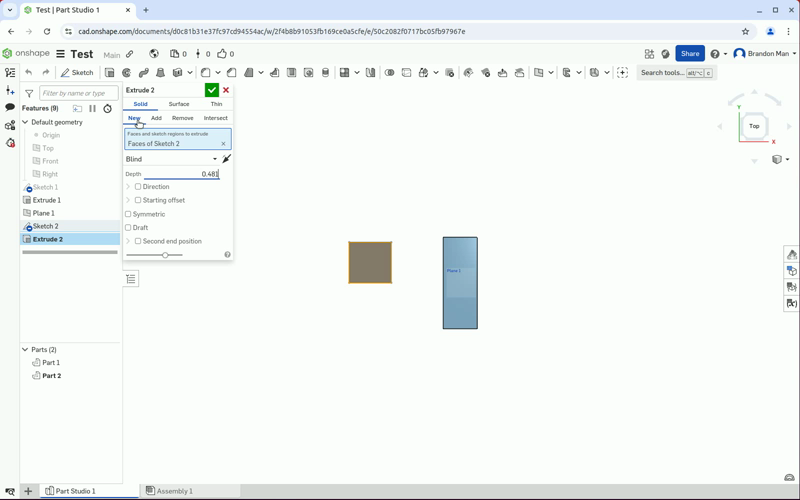
key(enter)
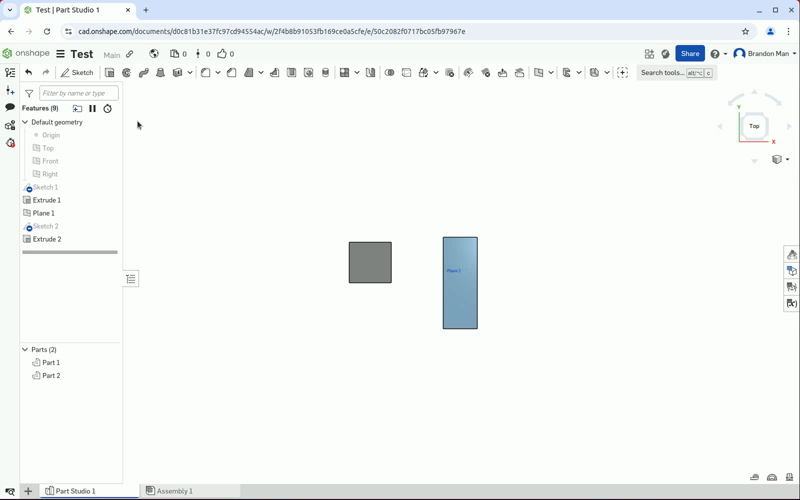
key(shift+h)
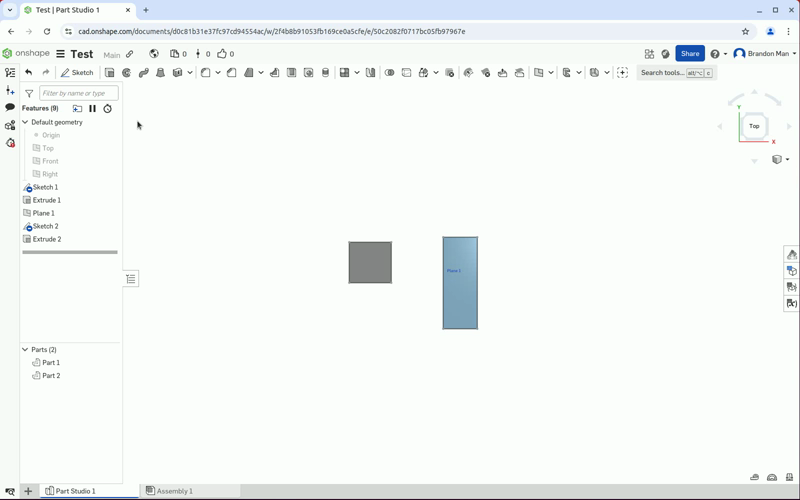
key(shift+h)
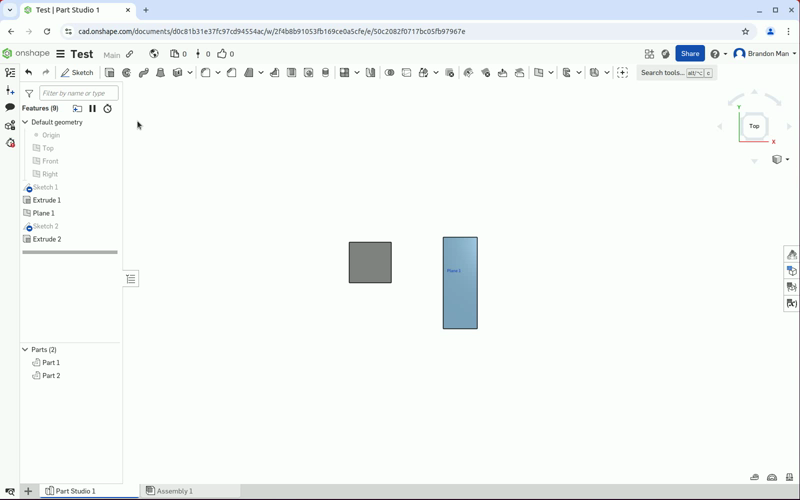
mouse_move(73, 189)
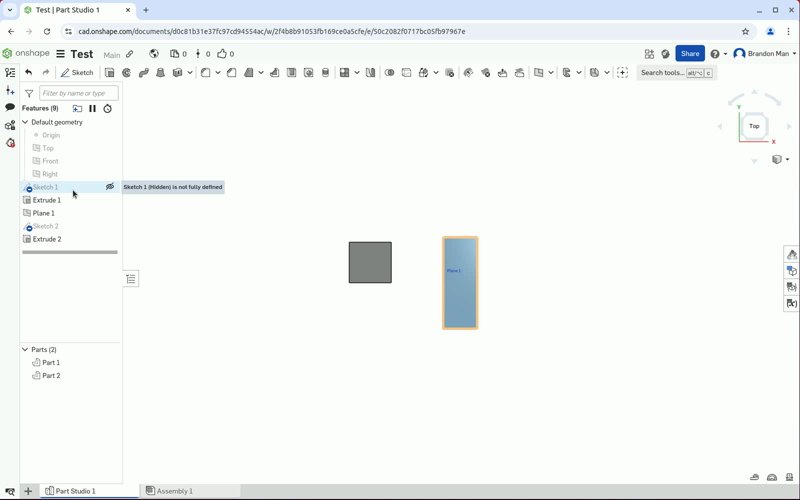
click(73, 189)
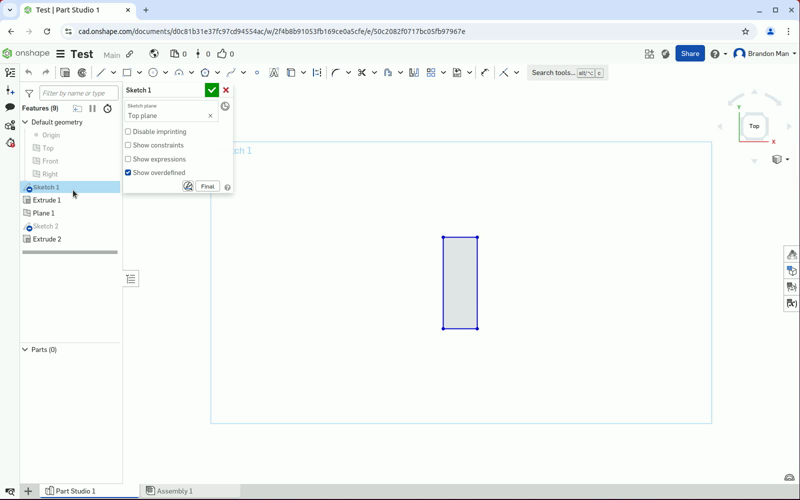
mouse_move(229, 92)
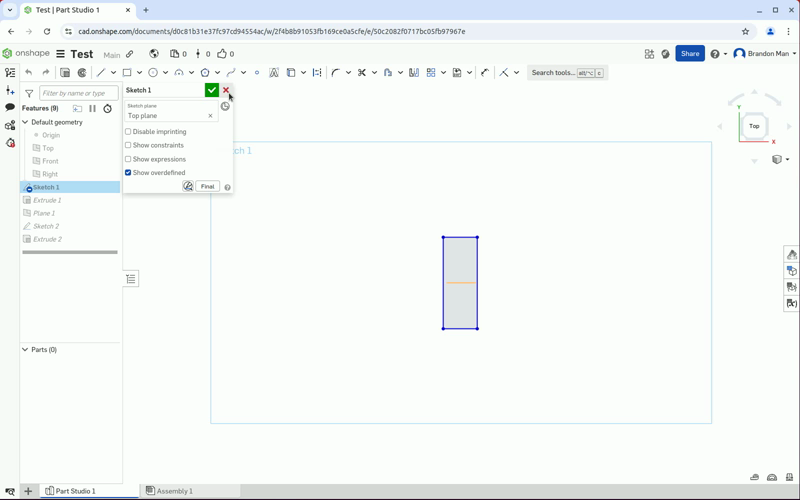
click(229, 92)
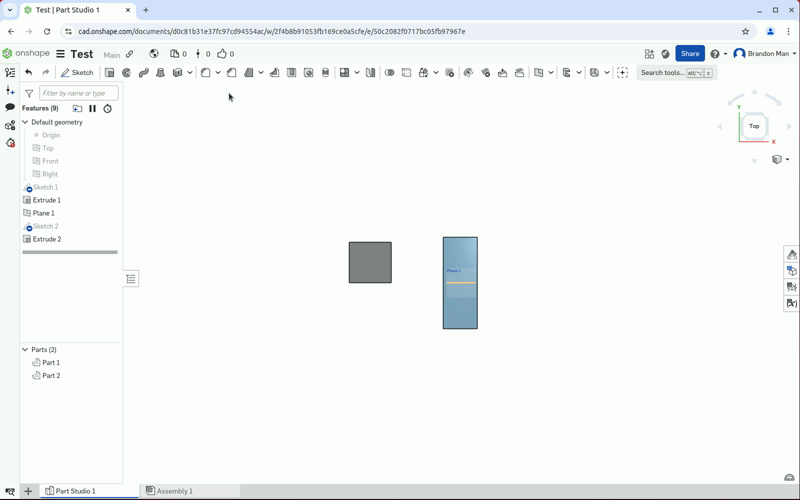
mouse_move(541, 75)
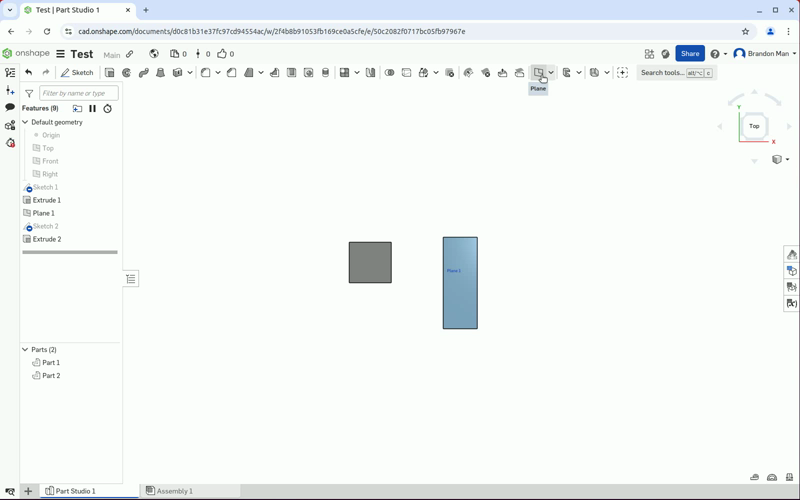
click(541, 75)
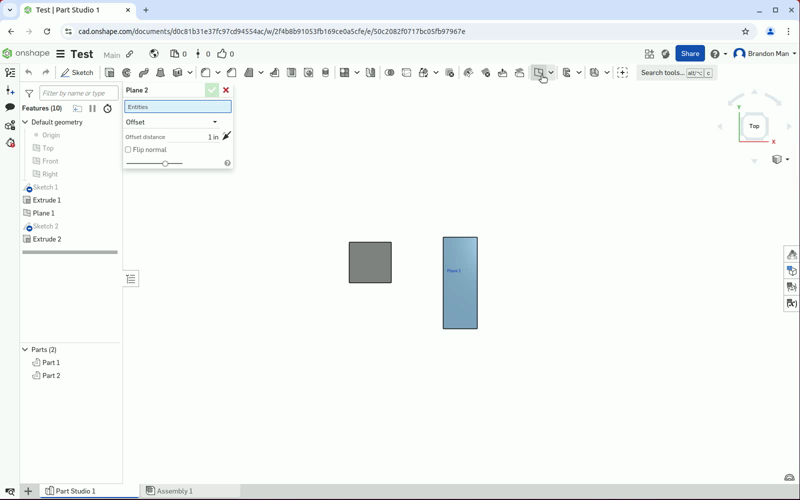
mouse_move(73, 150)
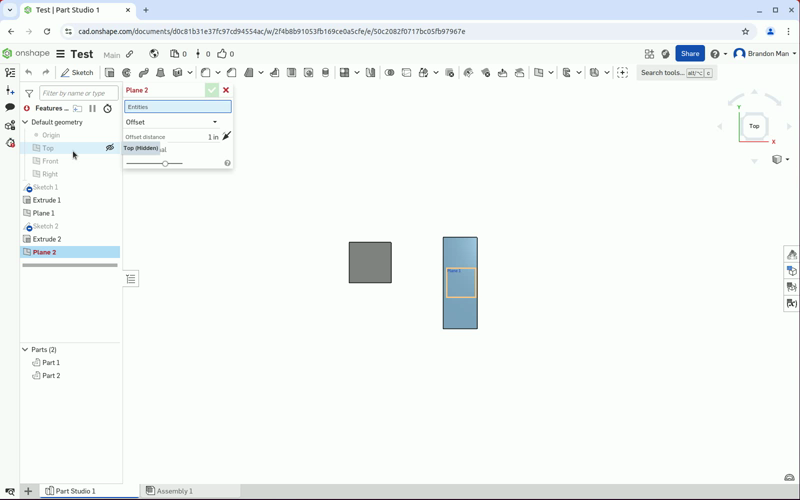
click(73, 150)
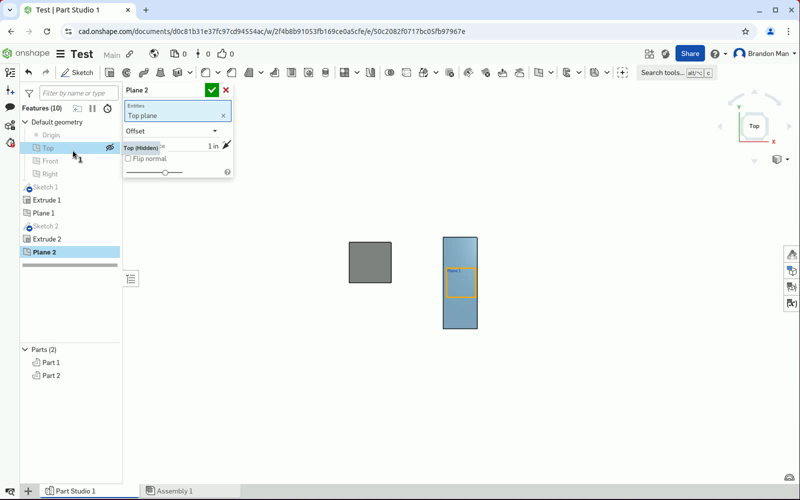
key(tab, 2)
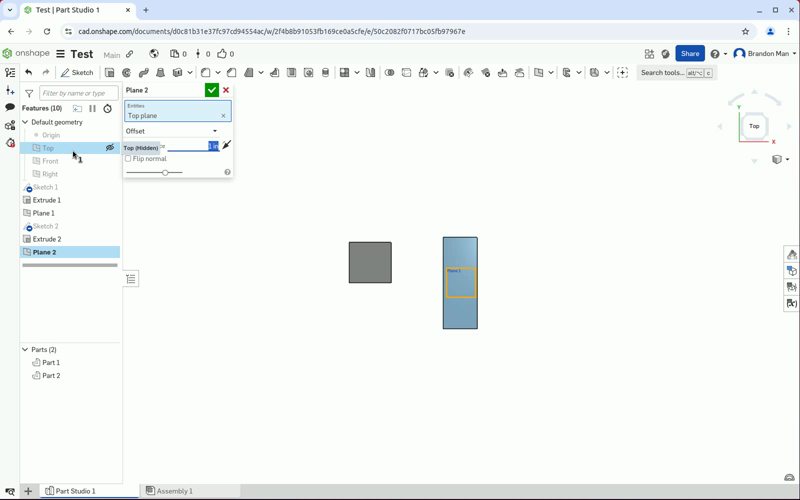
text(1.91)
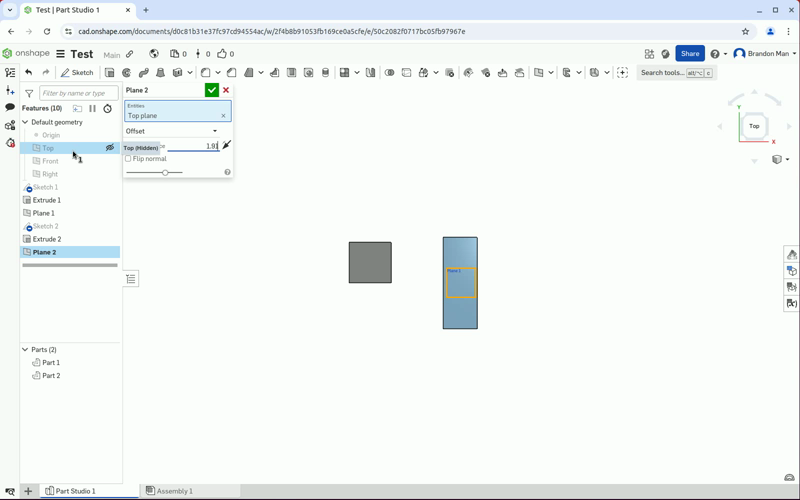
key(enter, 2)
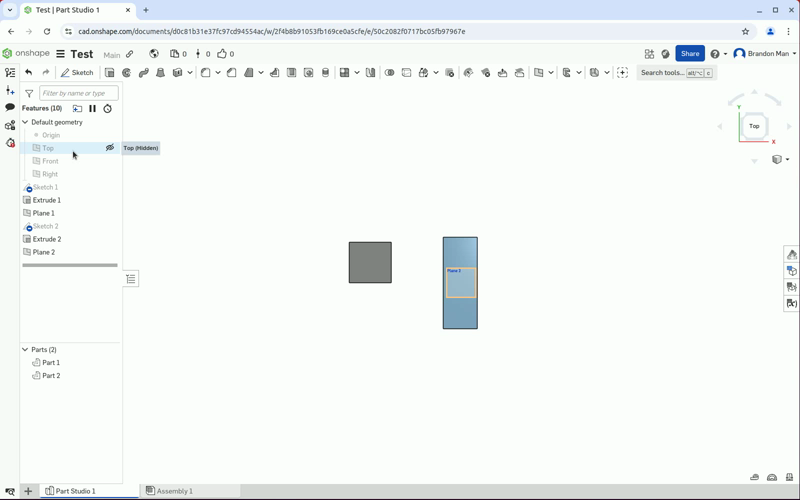
key(shift+s)
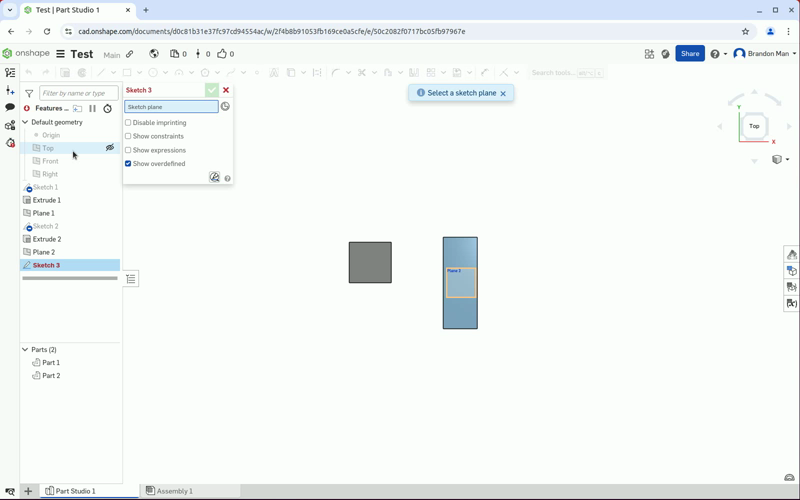
mouse_move(73, 254)
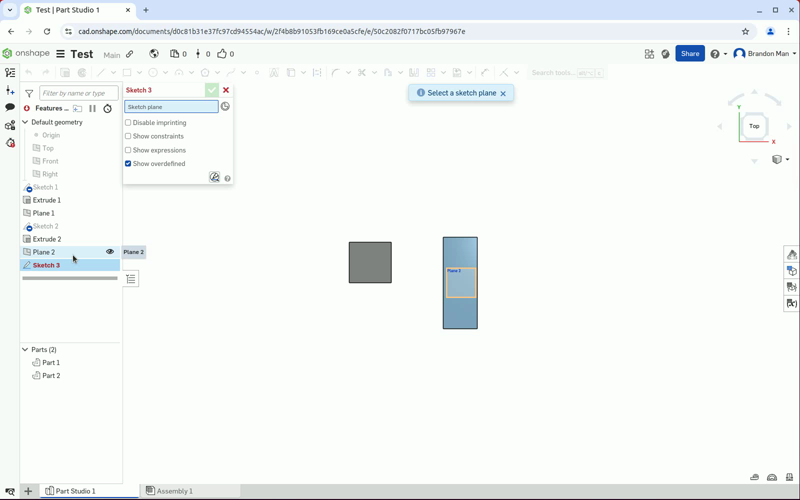
click(73, 254)
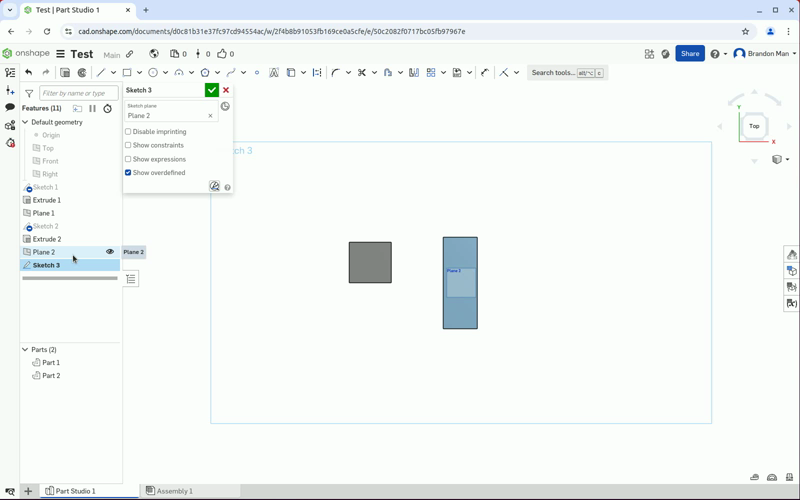
mouse_move(73, 352)
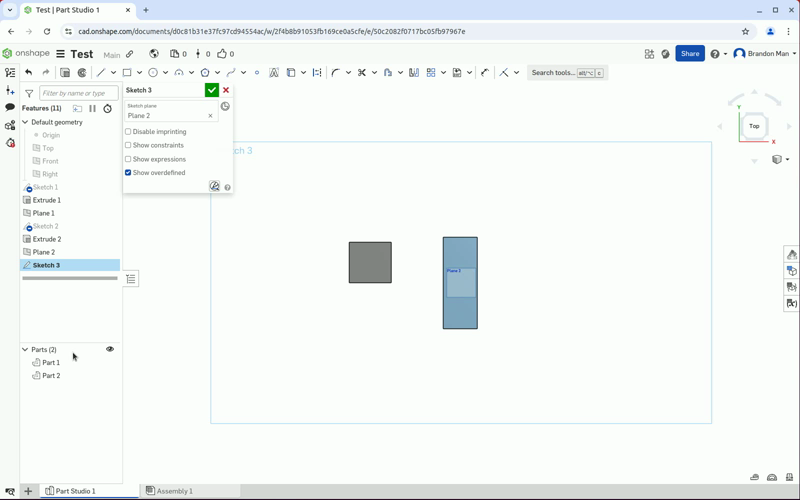
key(y)
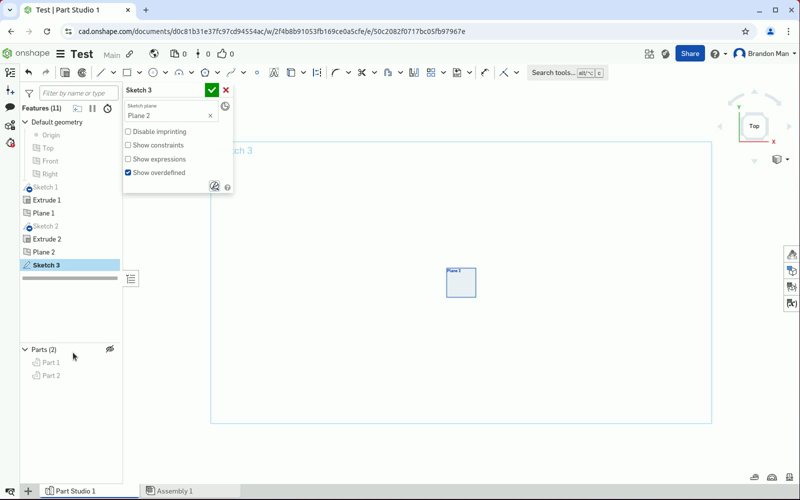
key(a)
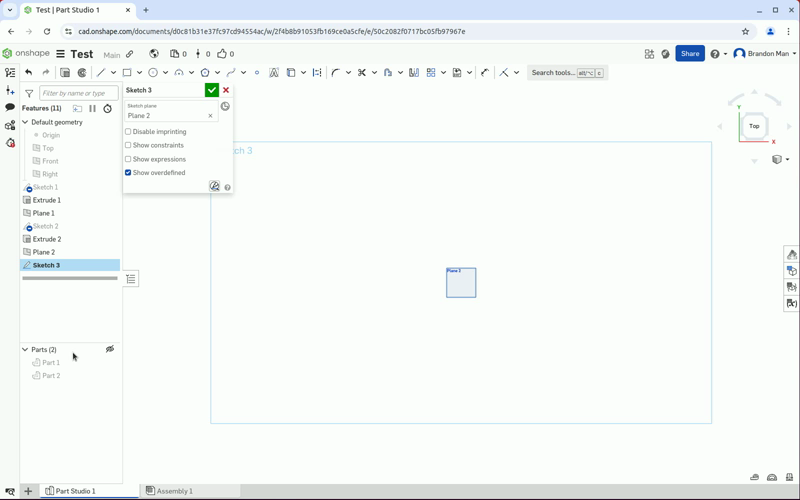
key_down(shift)
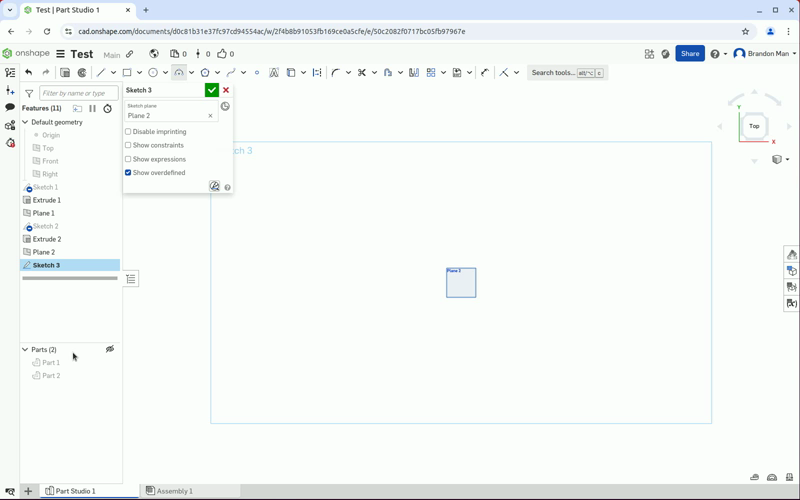
mouse_move(348, 319)
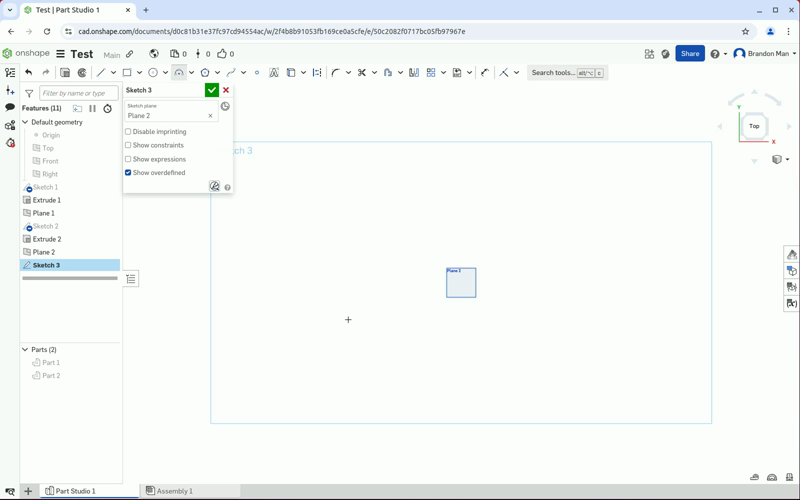
click(348, 319)
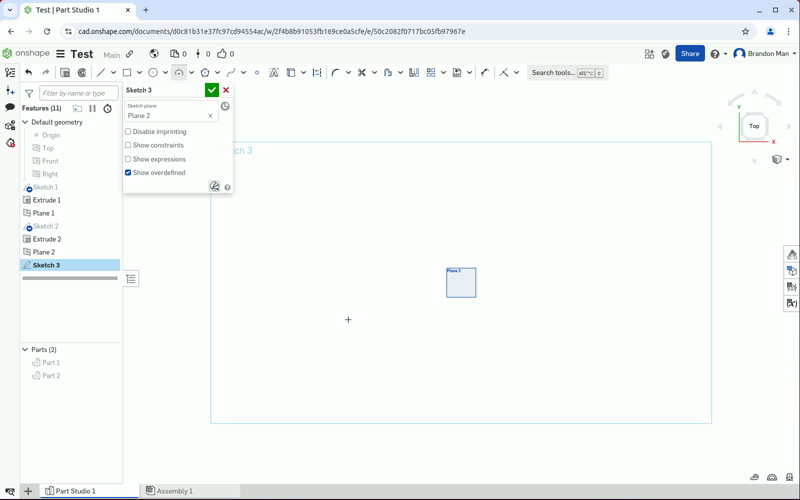
key_up(shift)
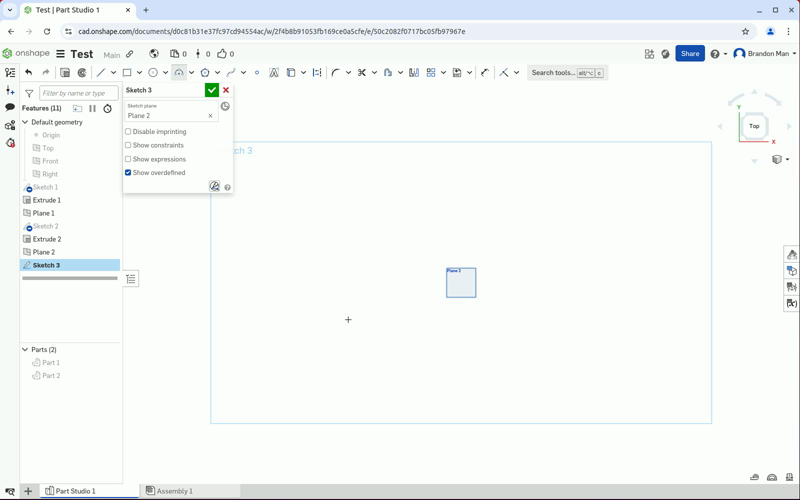
key_down(shift)
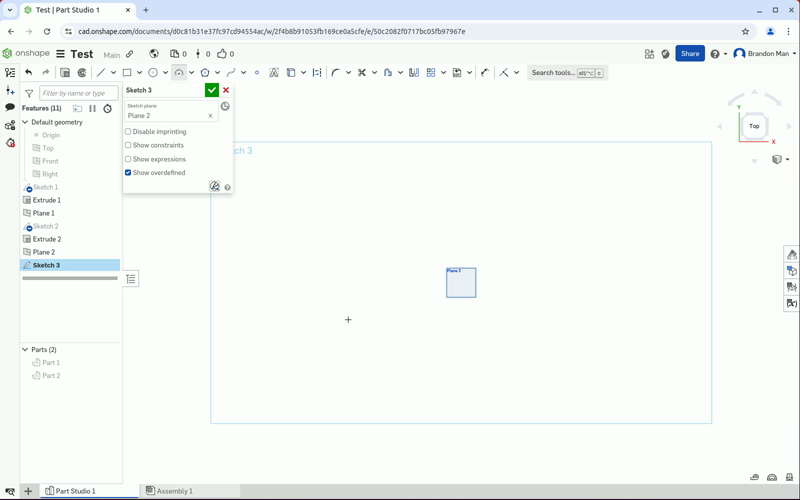
mouse_move(352, 323)
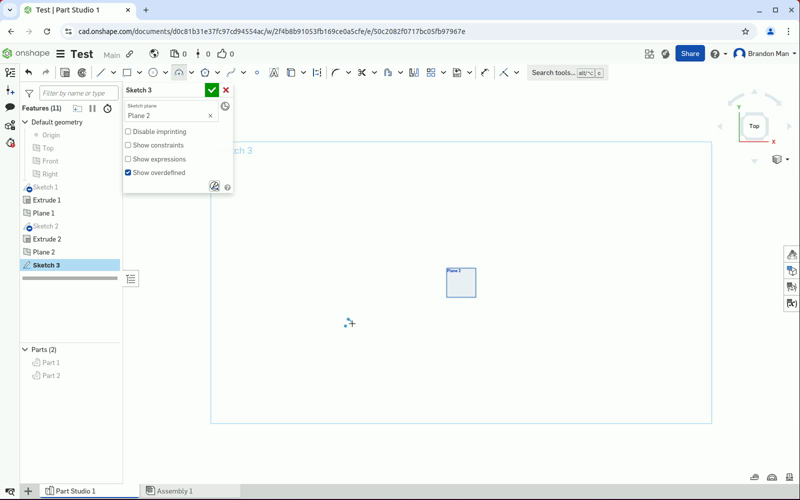
scroll(6)
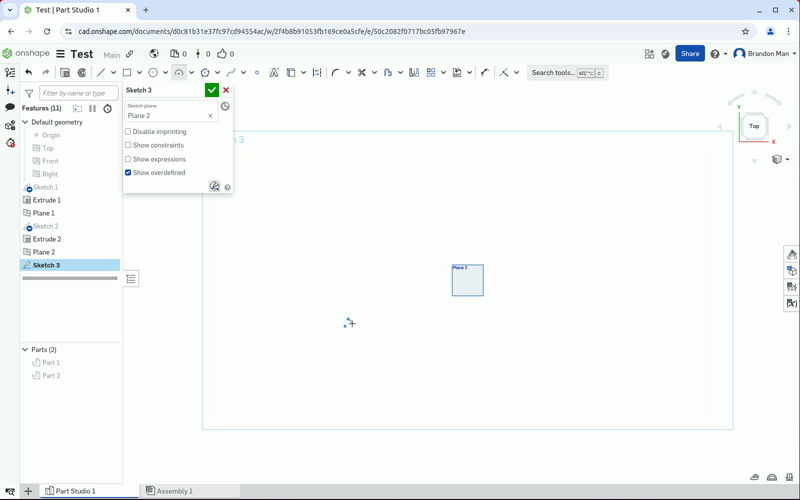
scroll(6)
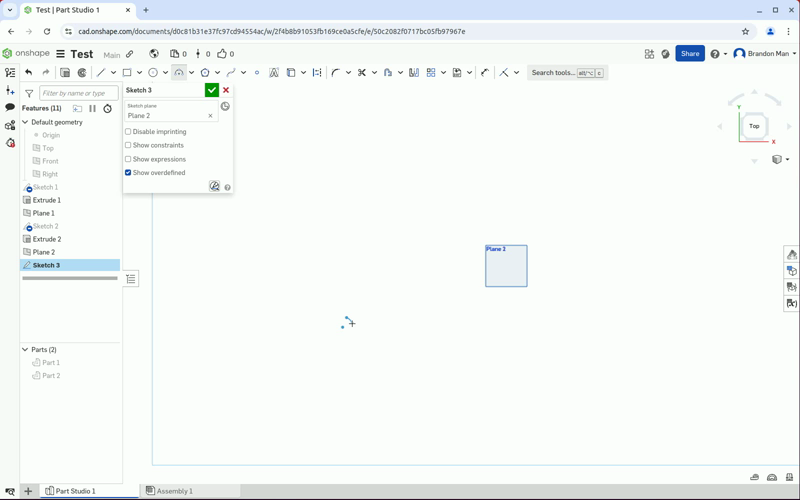
scroll(6)
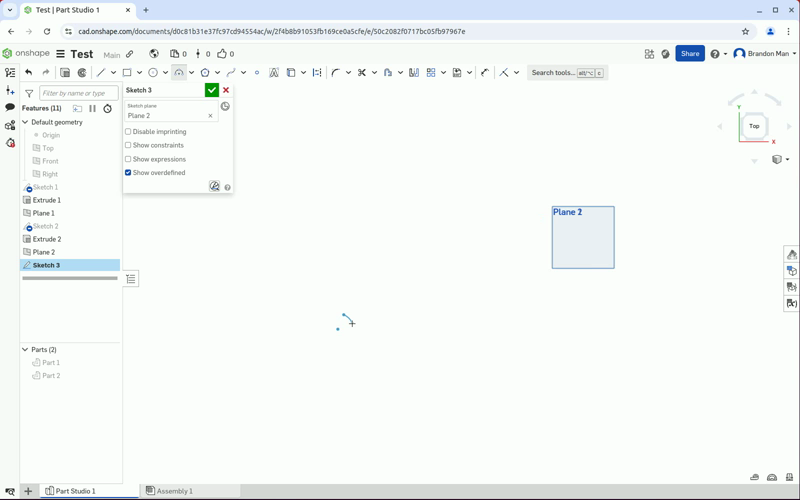
scroll(6)
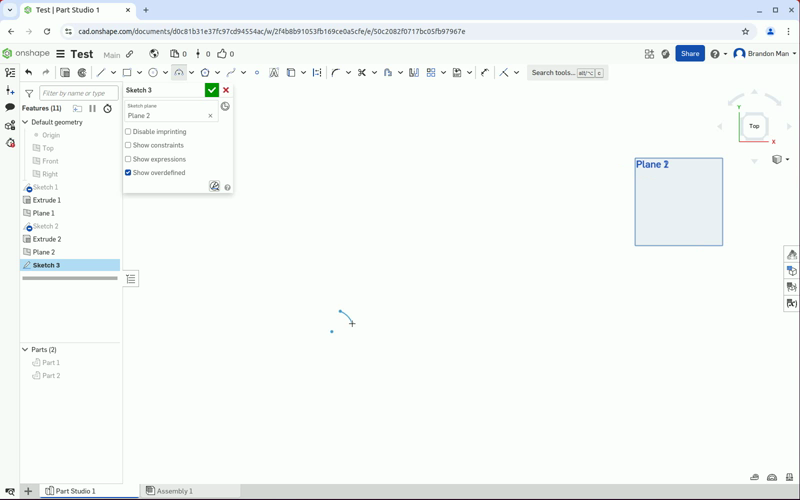
scroll(6)
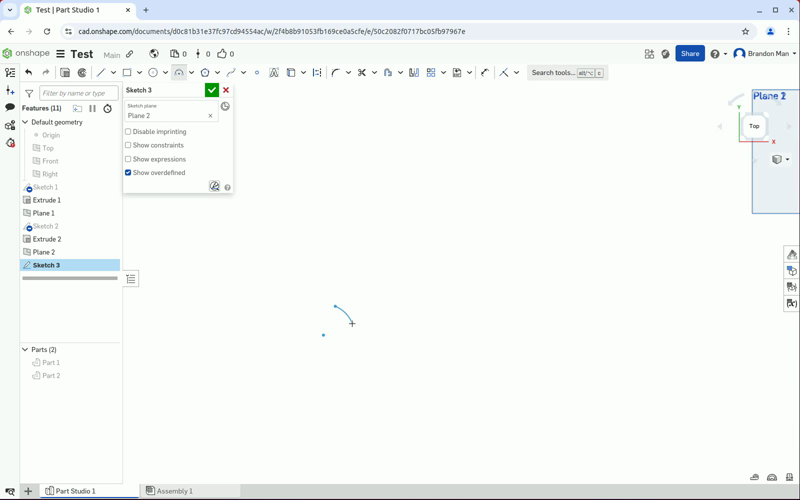
scroll(6)
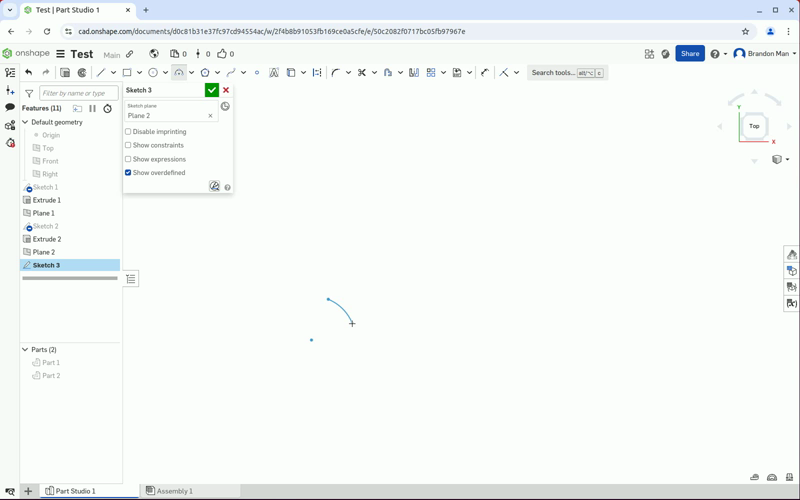
scroll(6)
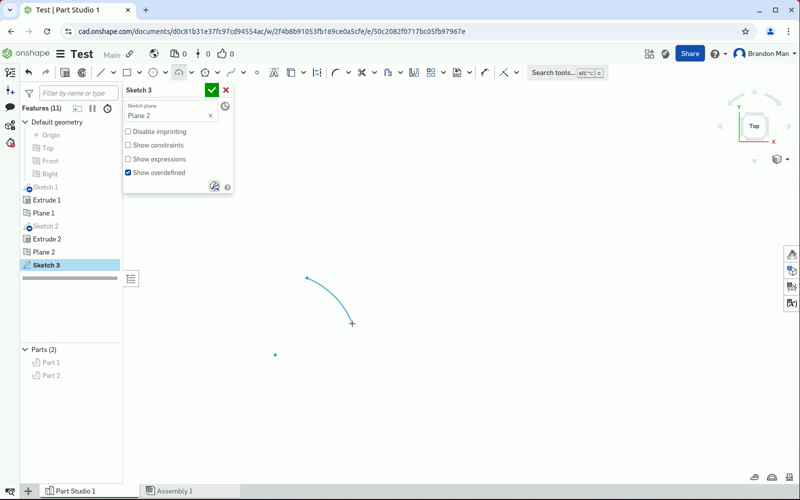
click(352, 323)
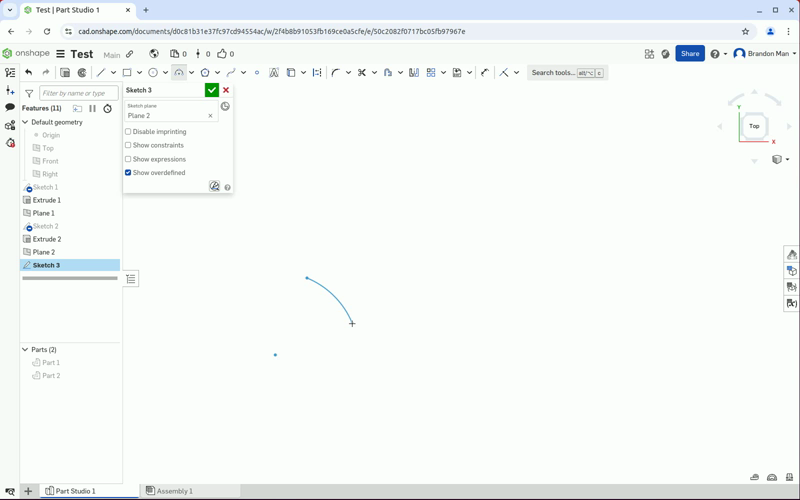
scroll(-6)
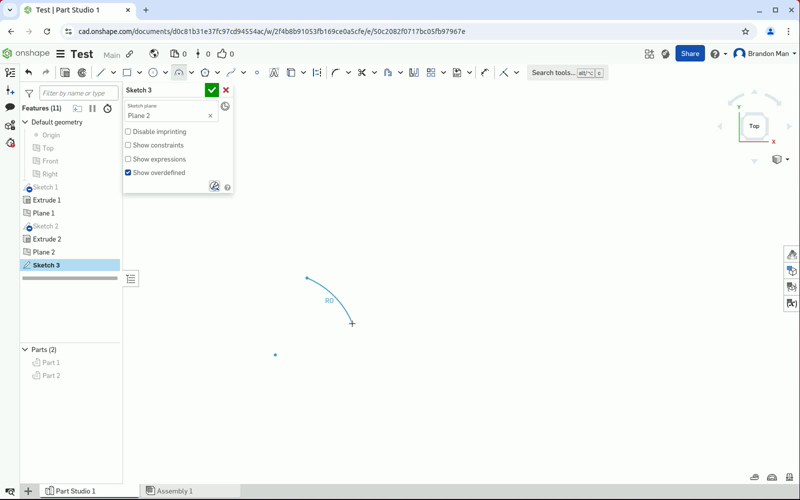
scroll(-6)
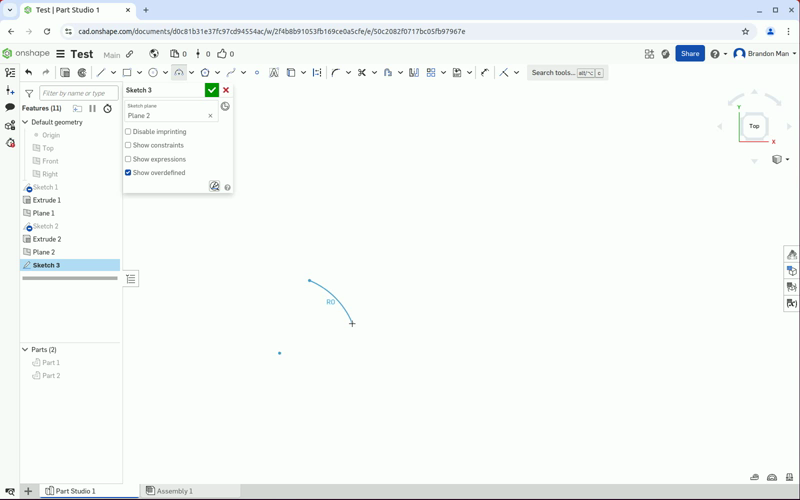
scroll(-6)
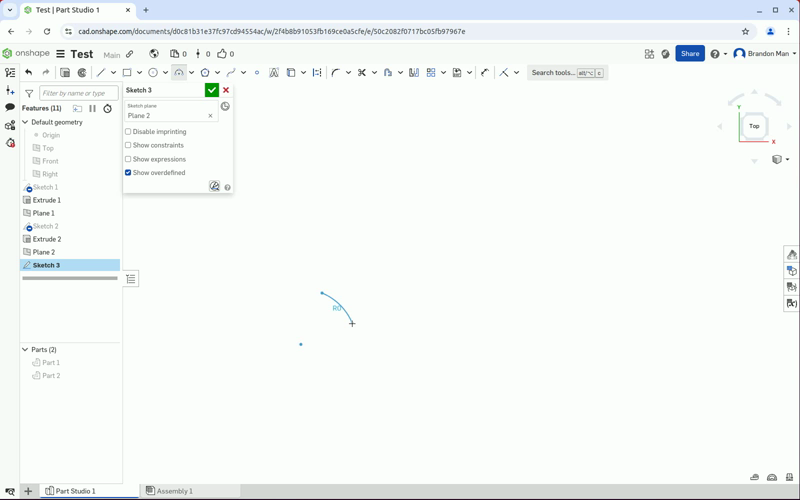
scroll(-6)
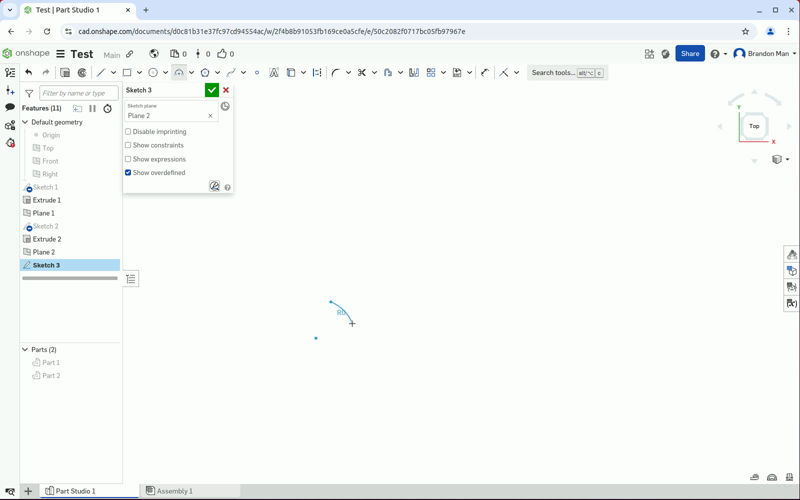
scroll(-6)
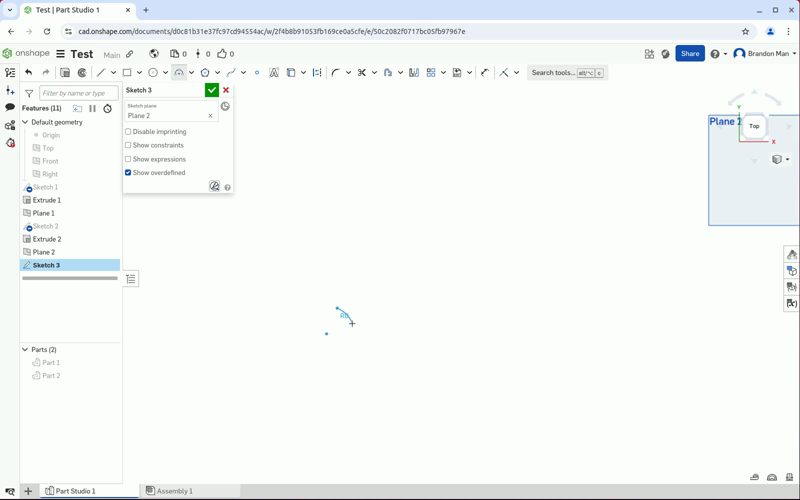
scroll(-6)
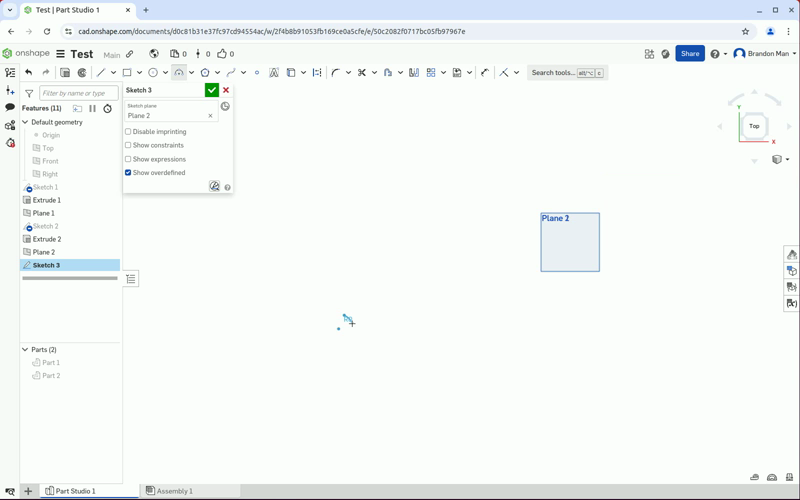
scroll(-6)
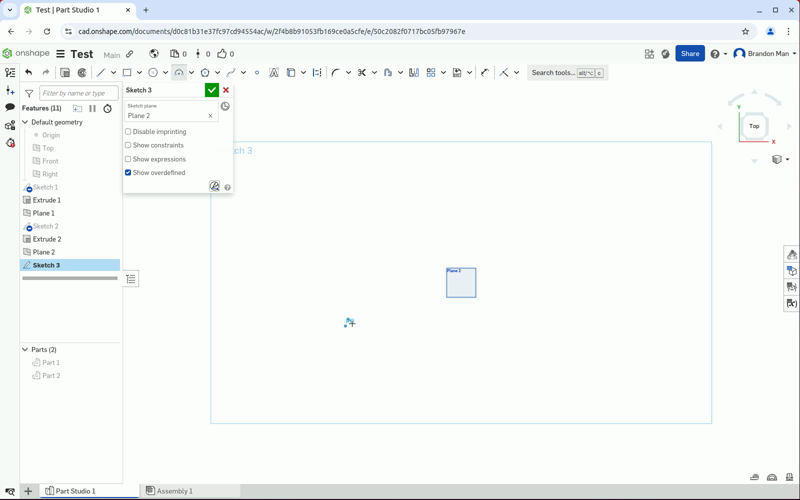
mouse_move(349, 321)
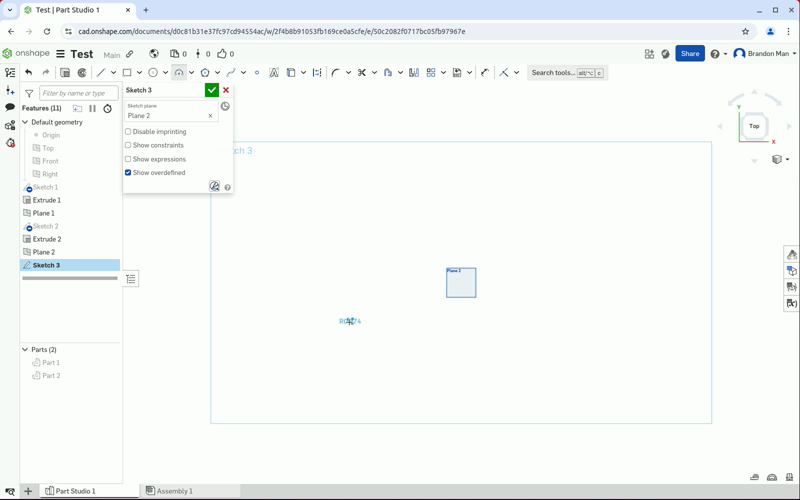
scroll(6)
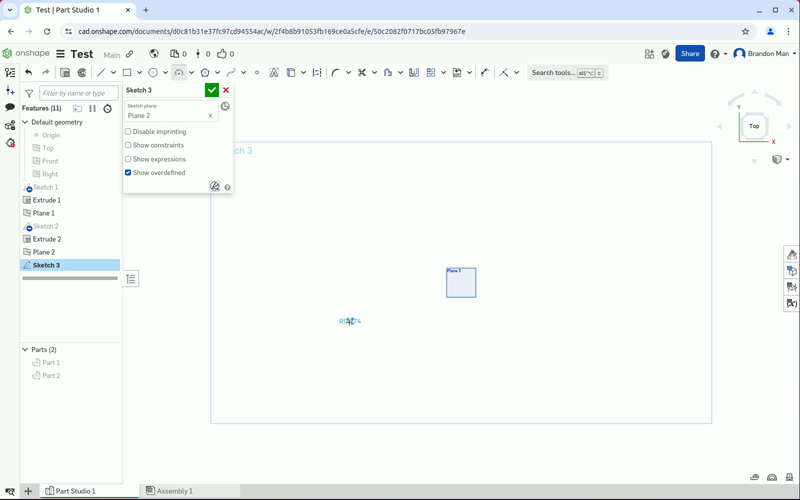
scroll(6)
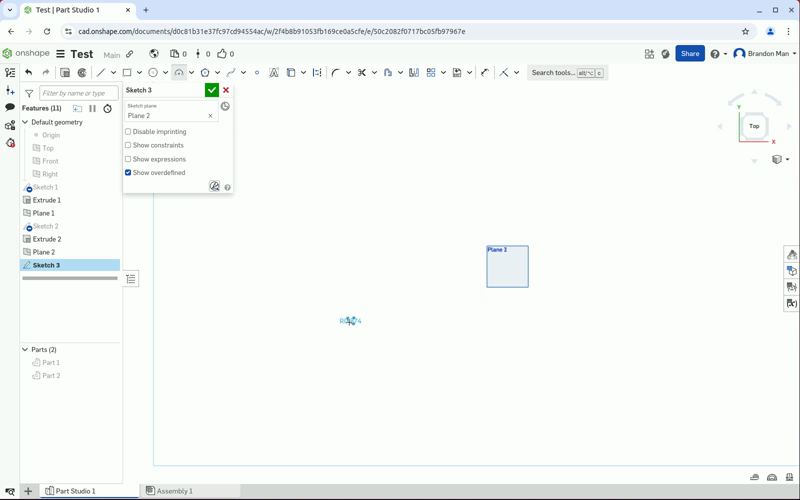
scroll(6)
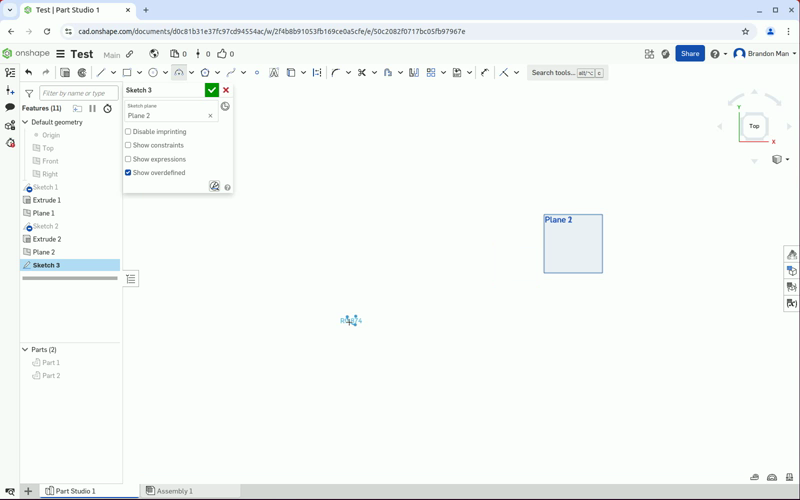
scroll(6)
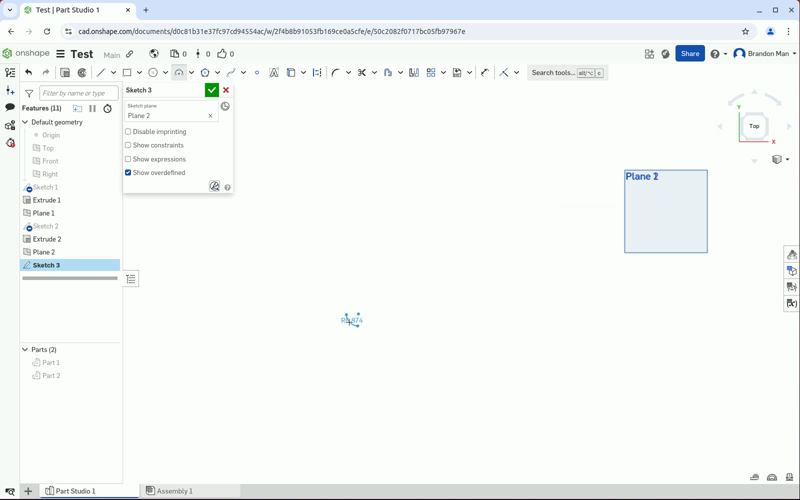
scroll(6)
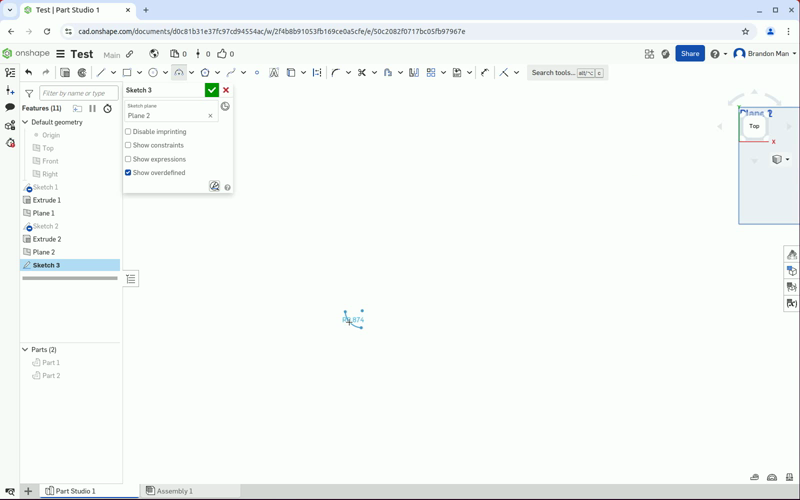
scroll(6)
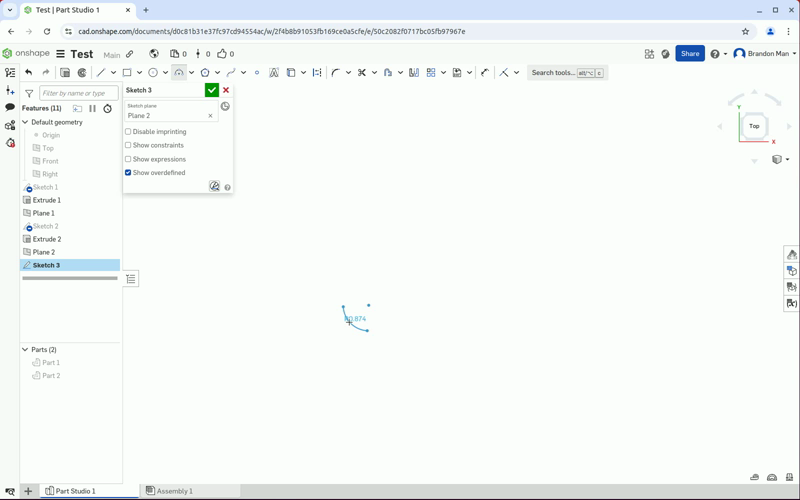
scroll(6)
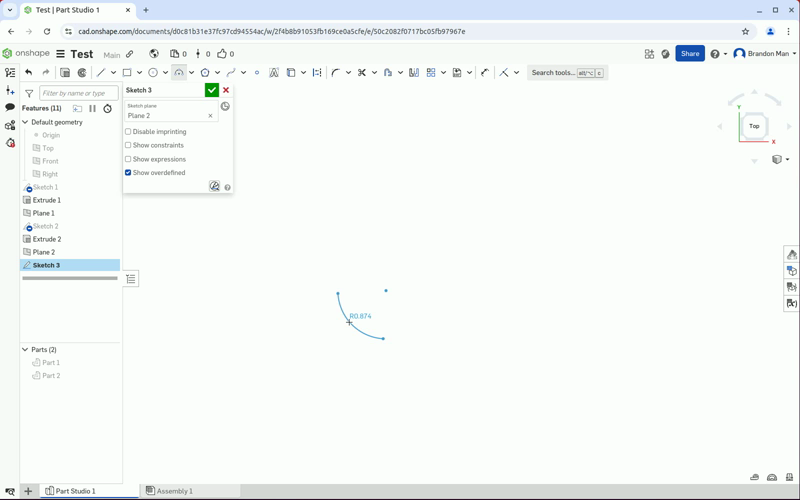
click(349, 321)
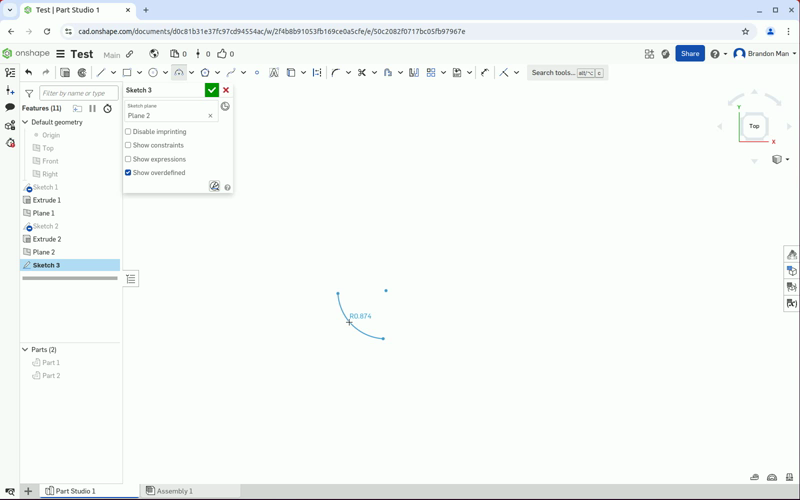
scroll(-6)
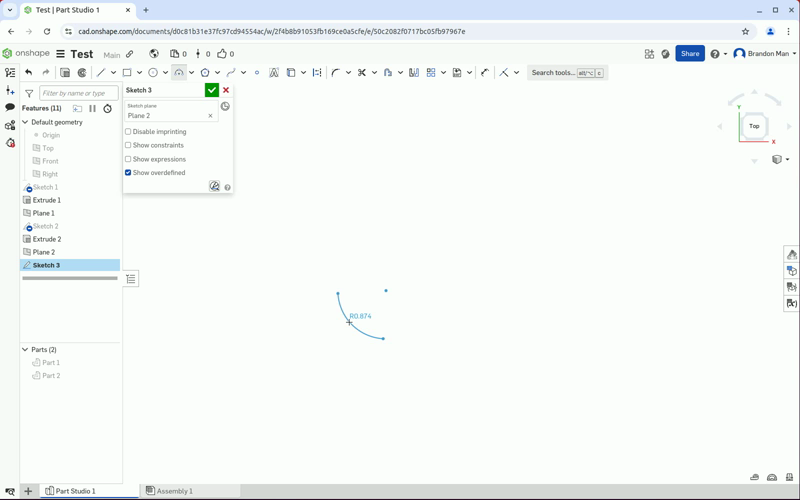
scroll(-6)
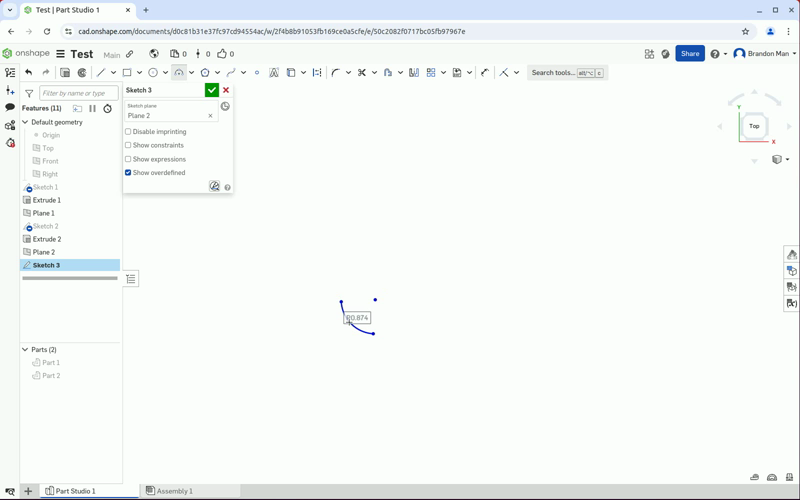
scroll(-6)
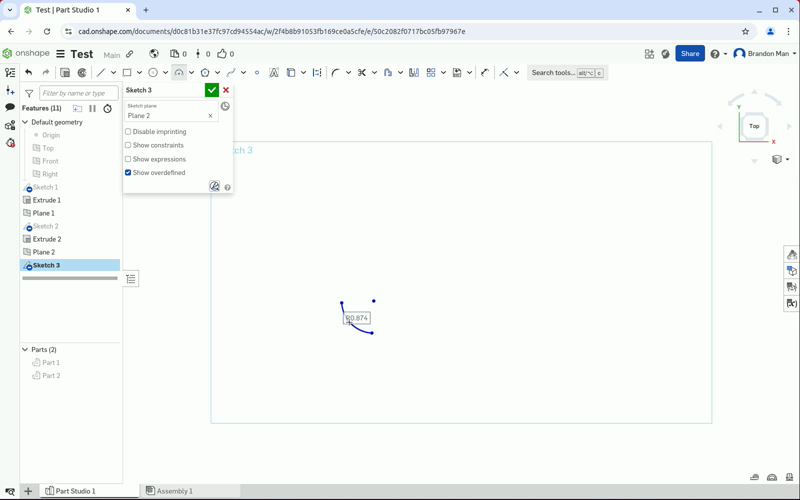
scroll(-6)
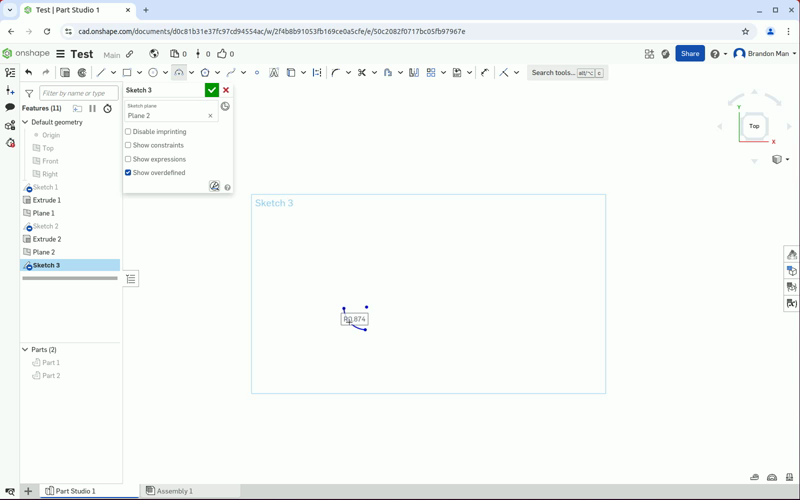
scroll(-6)
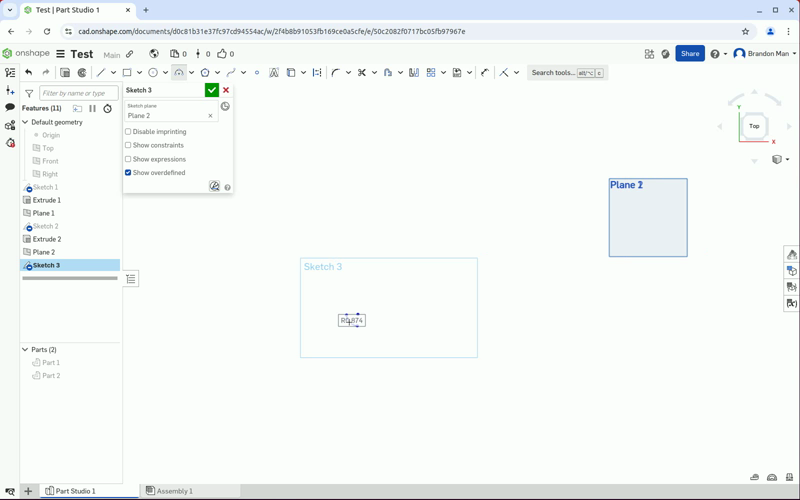
scroll(-6)
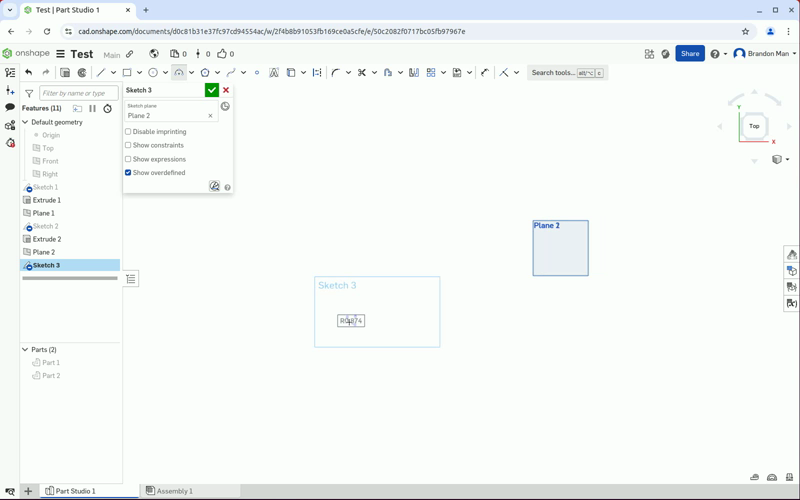
scroll(-6)
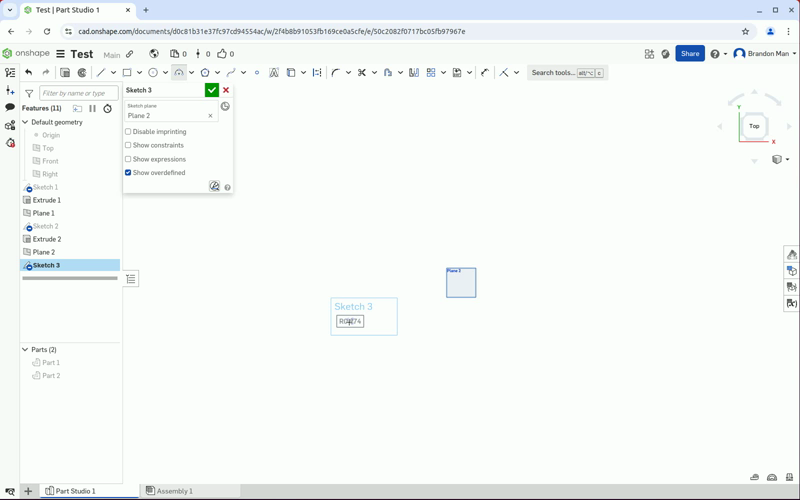
key_up(shift)
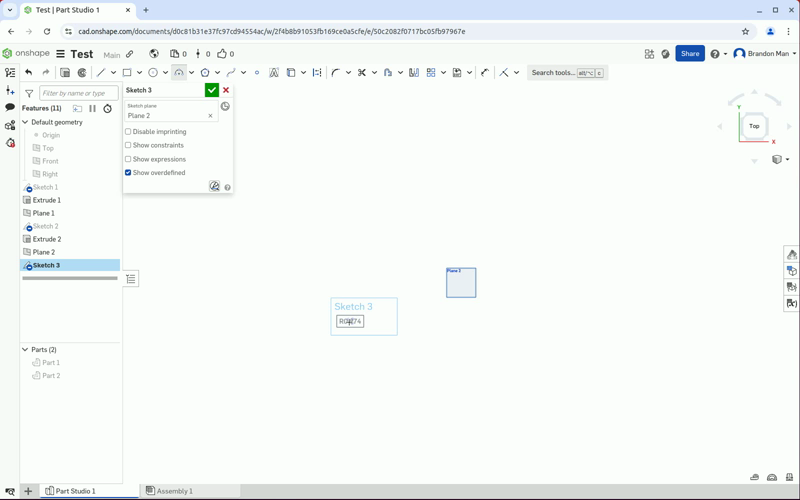
key(esc)
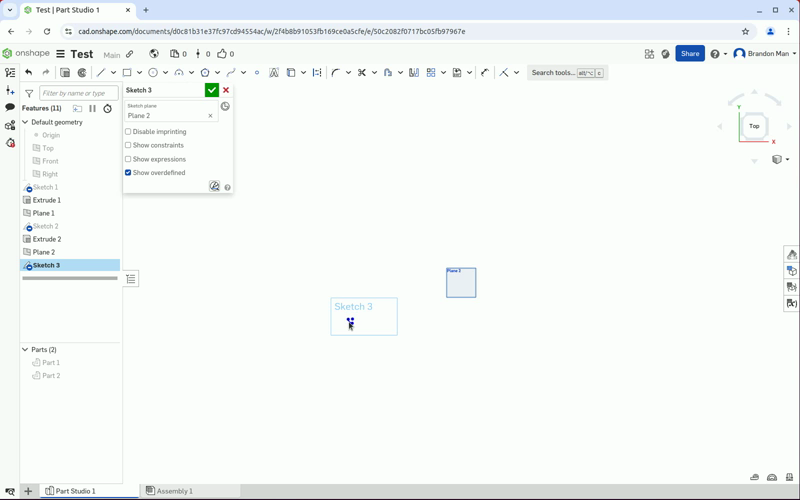
key(l)
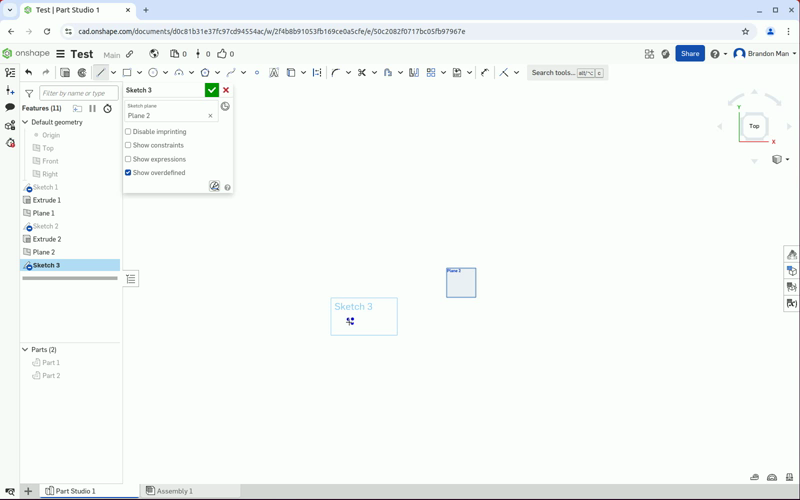
mouse_move(352, 323)
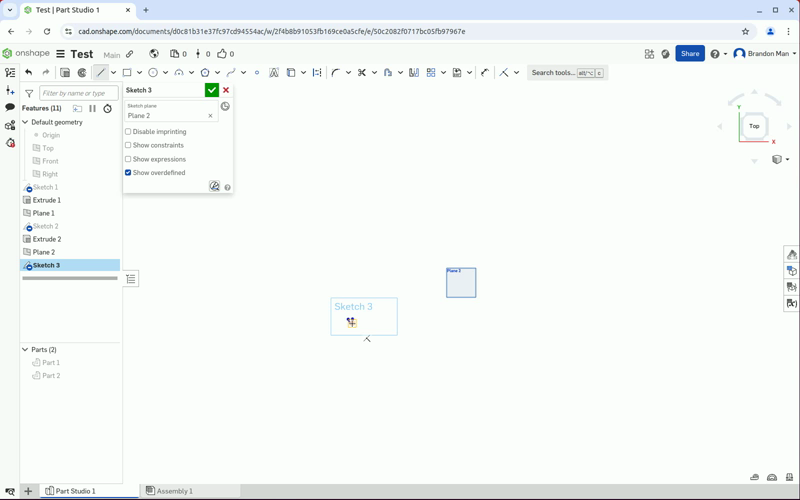
scroll(6)
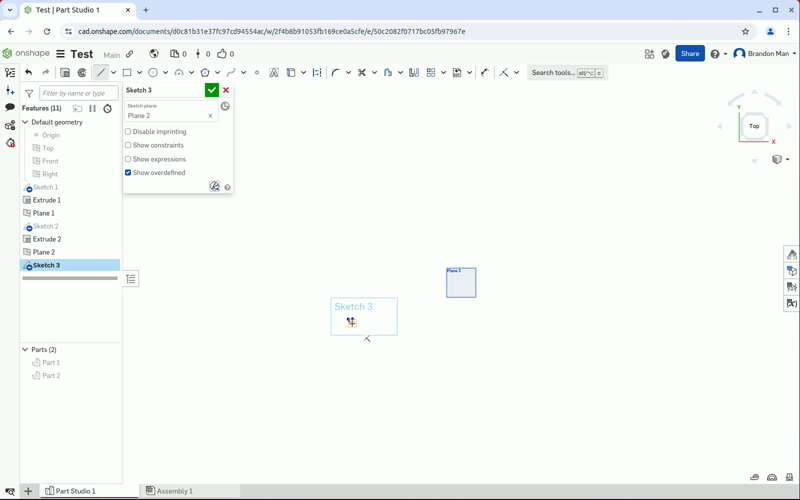
scroll(6)
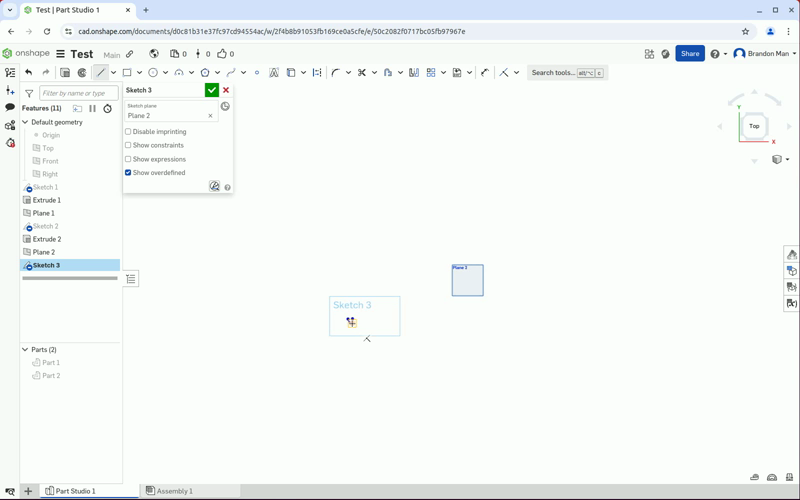
scroll(6)
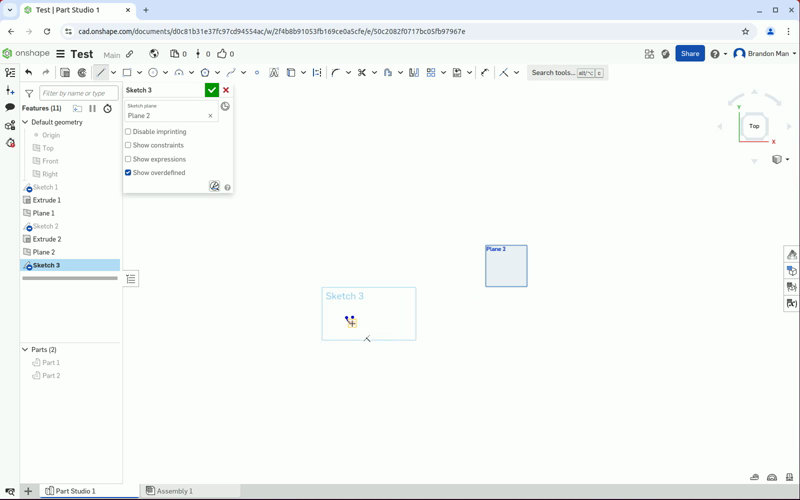
scroll(6)
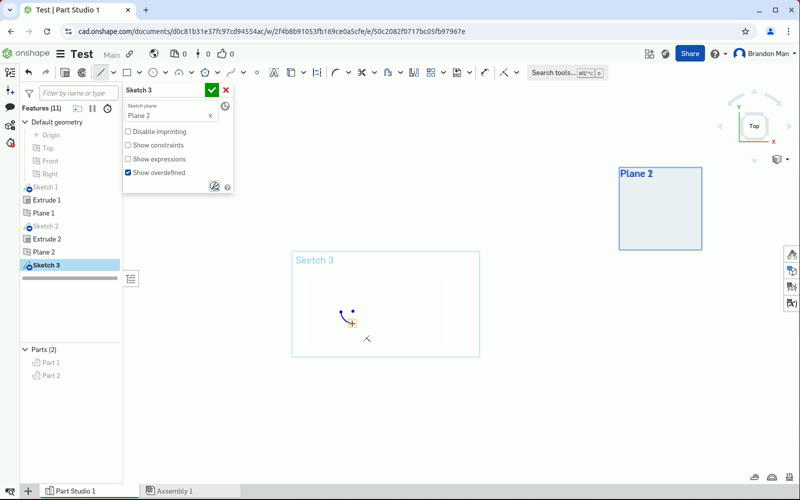
scroll(6)
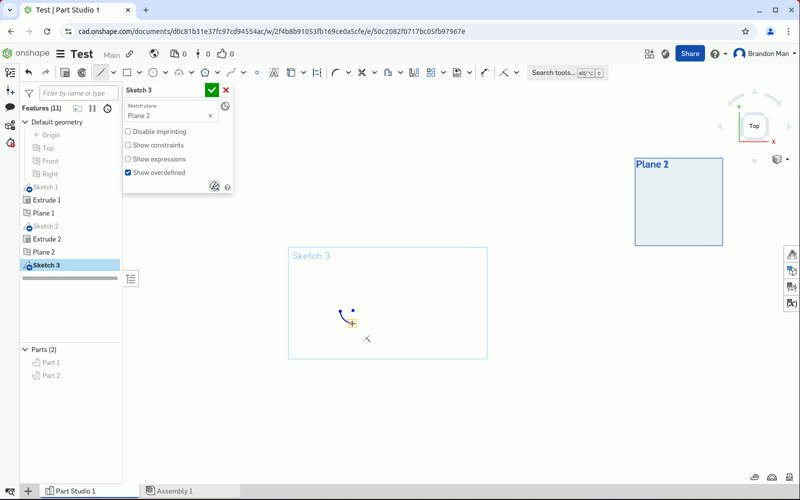
scroll(6)
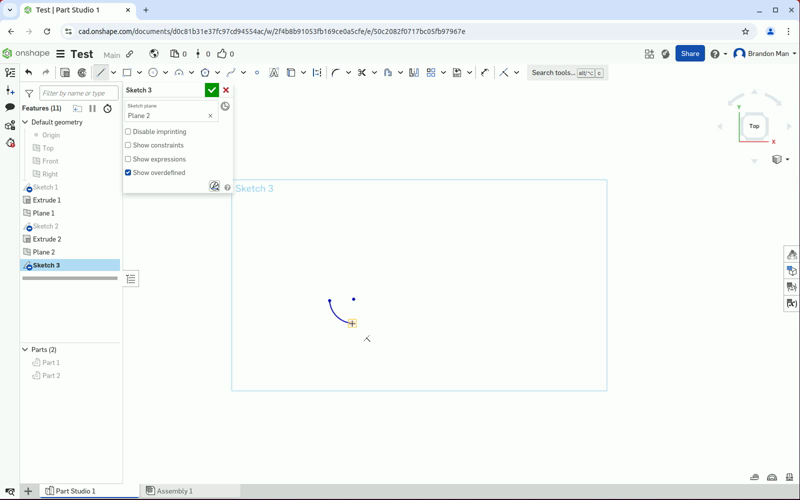
scroll(6)
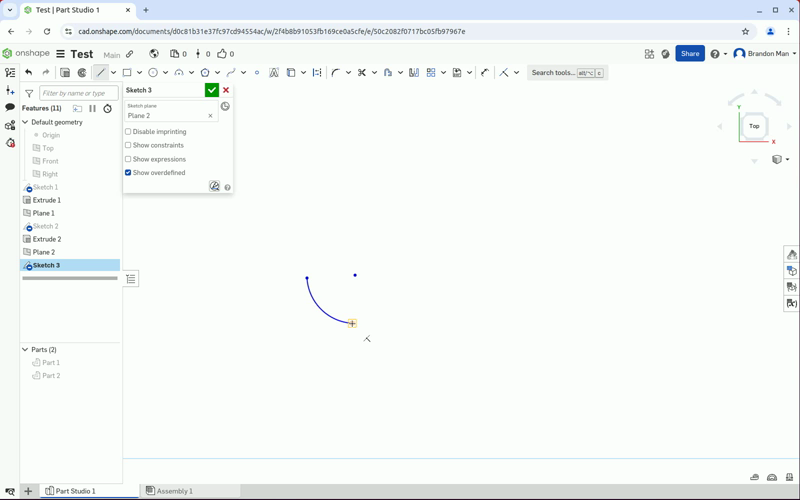
click(352, 323)
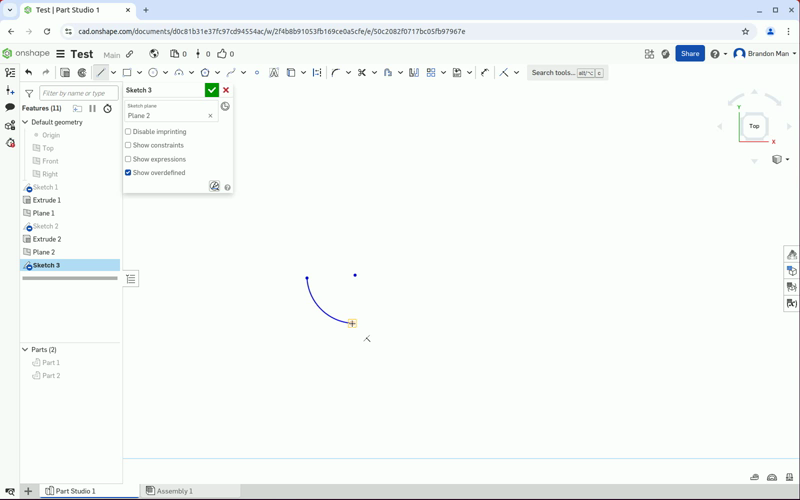
scroll(-6)
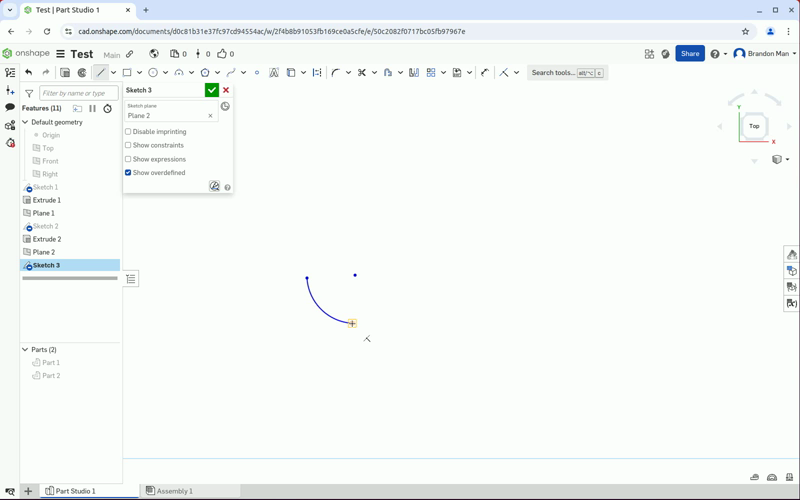
scroll(-6)
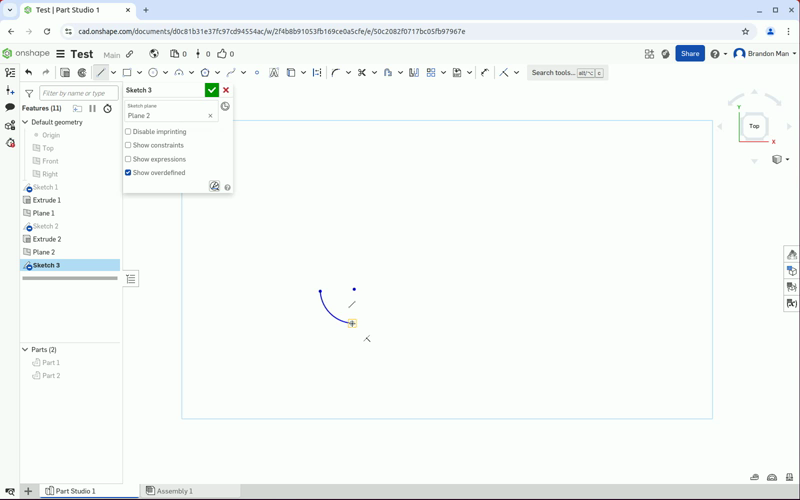
scroll(-6)
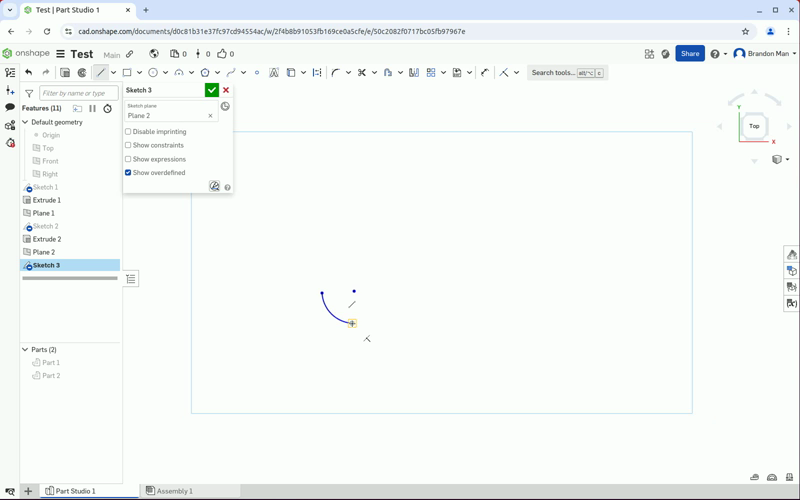
scroll(-6)
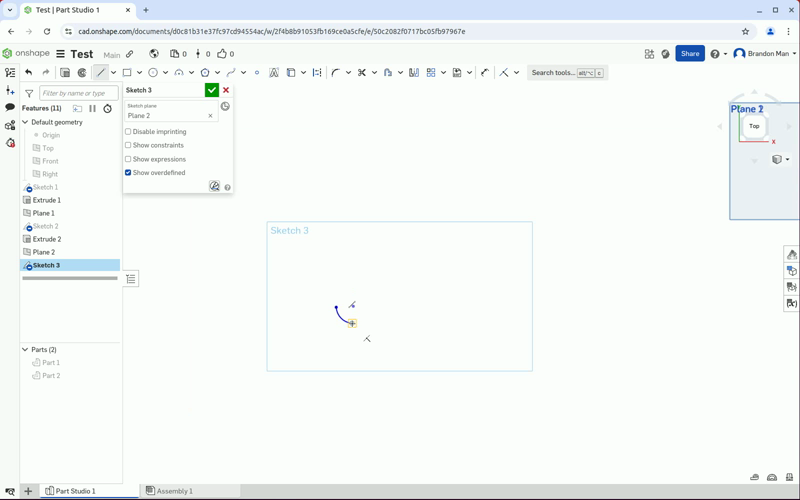
scroll(-6)
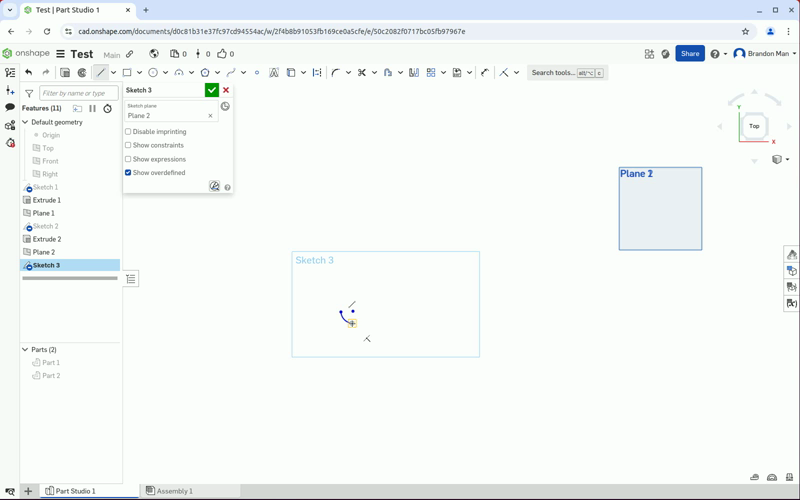
scroll(-6)
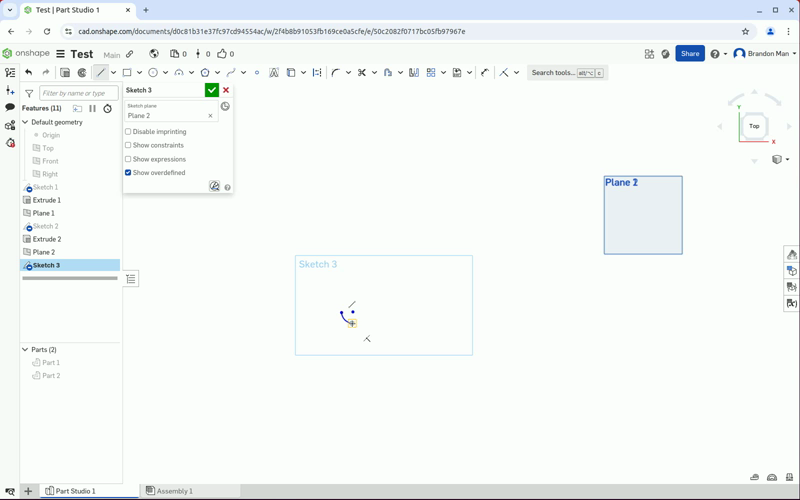
scroll(-6)
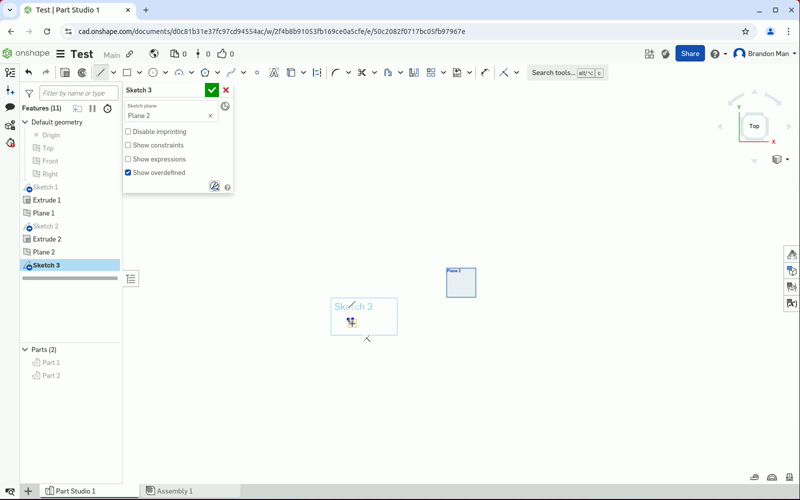
key_down(shift)
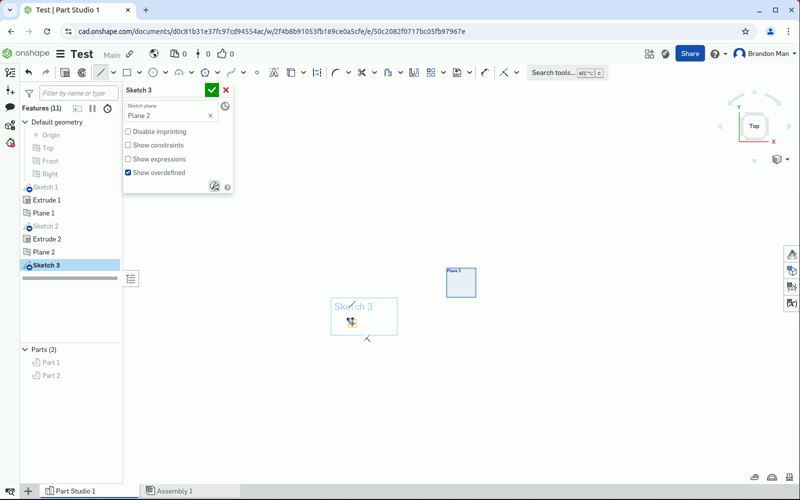
mouse_move(382, 323)
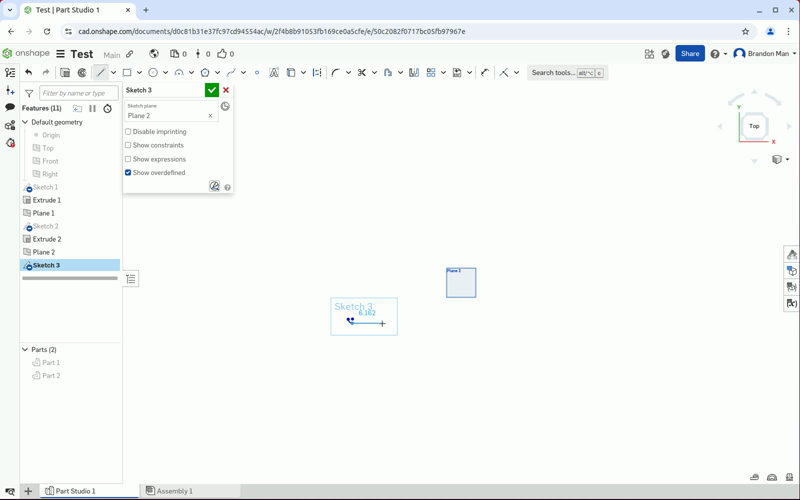
mouse_move(379, 323)
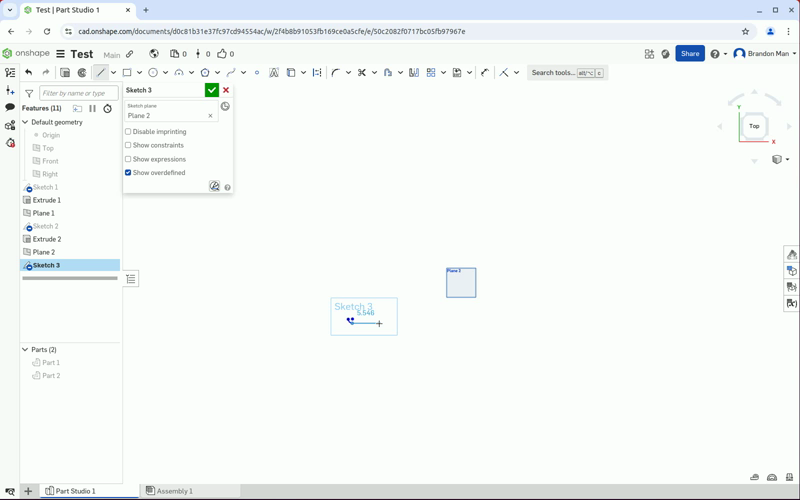
click(379, 323)
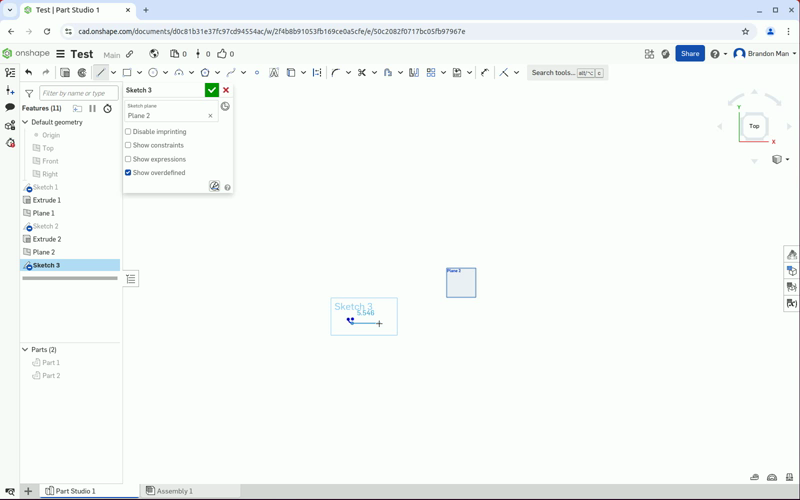
key_up(shift)
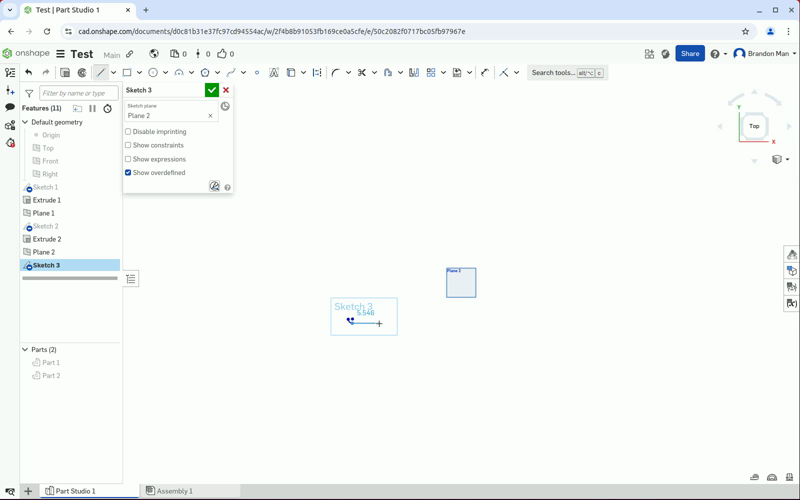
key(esc)
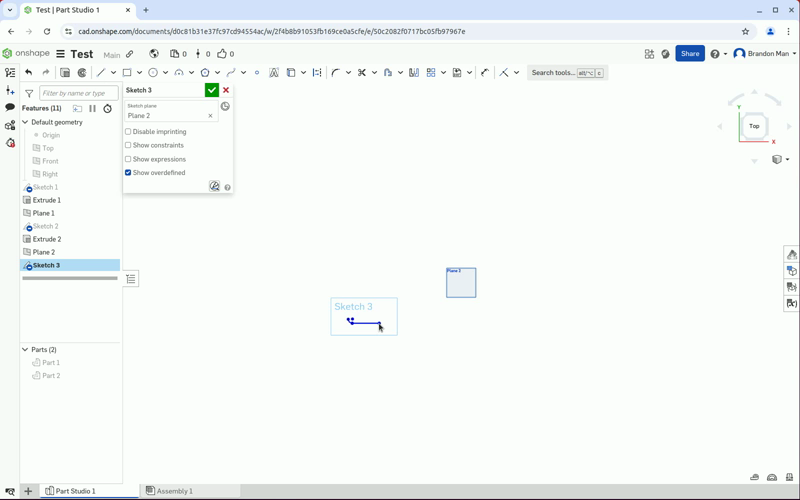
key(a)
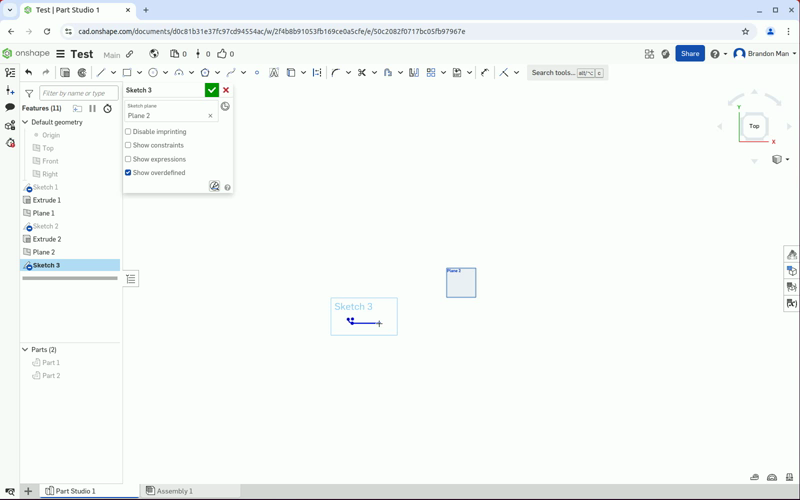
mouse_move(379, 323)
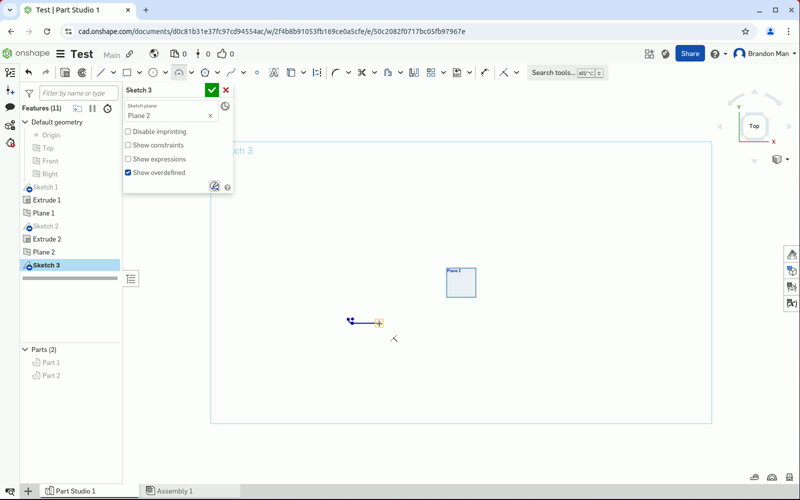
click(379, 323)
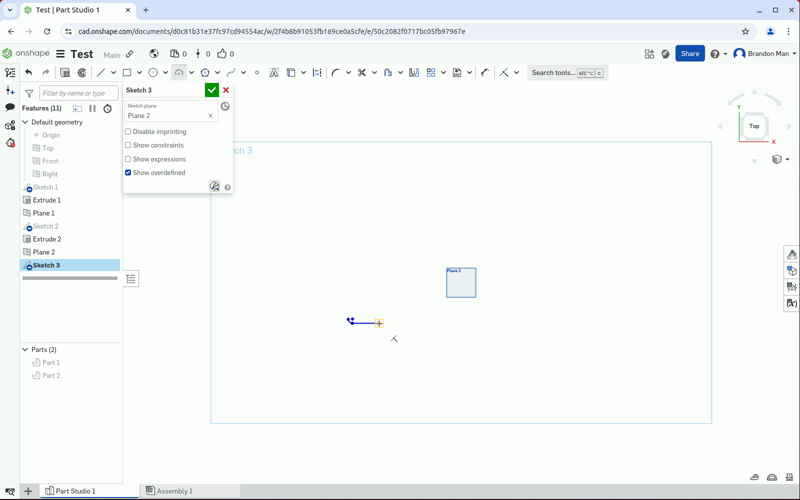
key_down(shift)
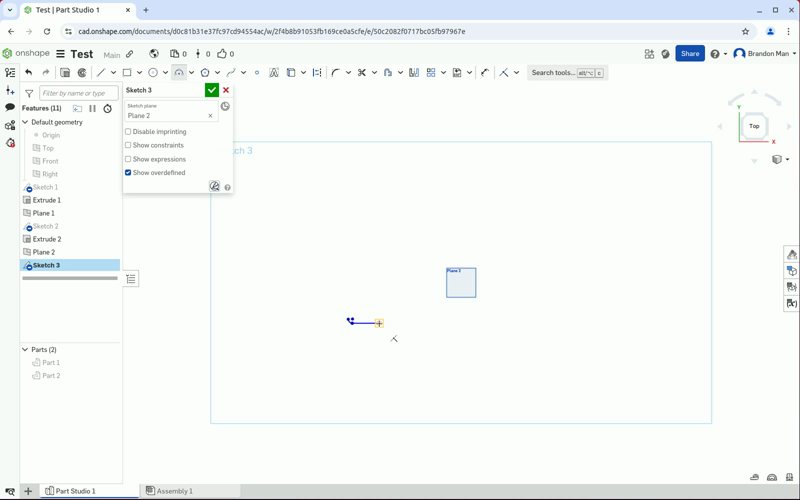
mouse_move(383, 319)
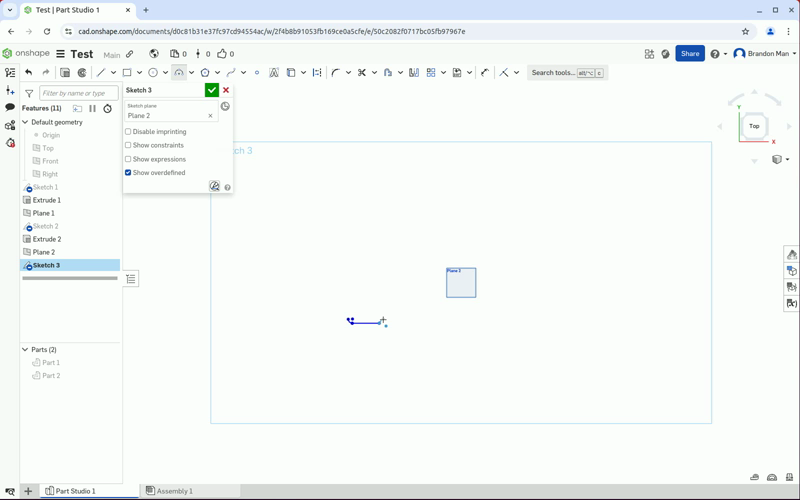
scroll(6)
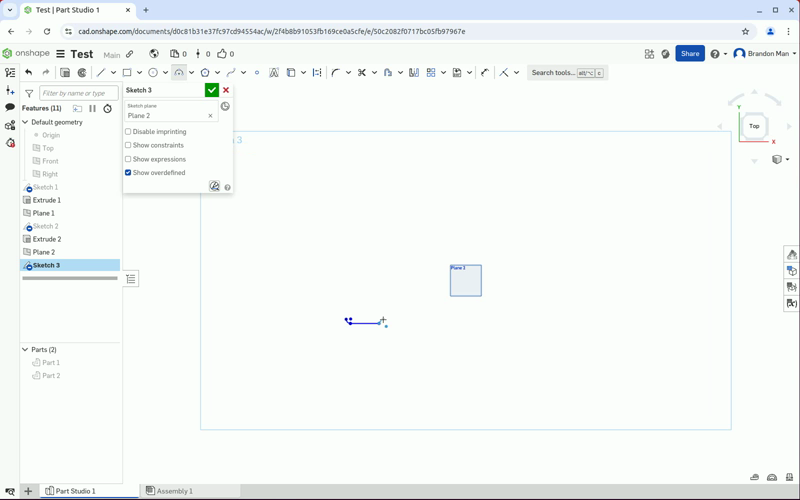
scroll(6)
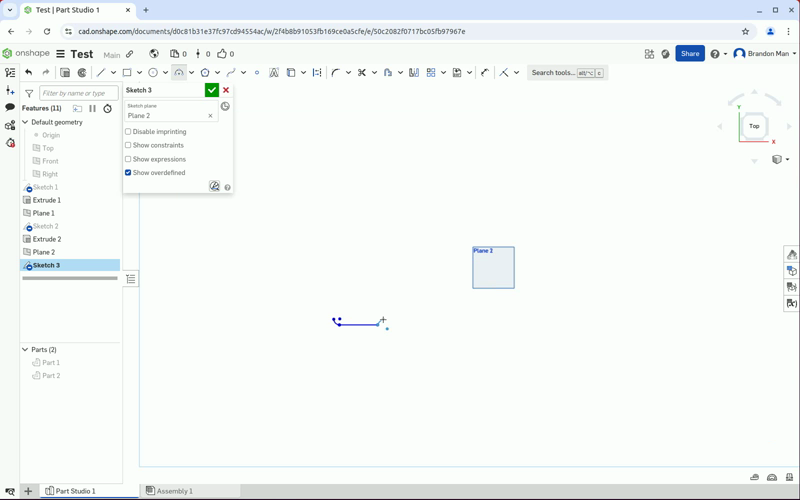
scroll(6)
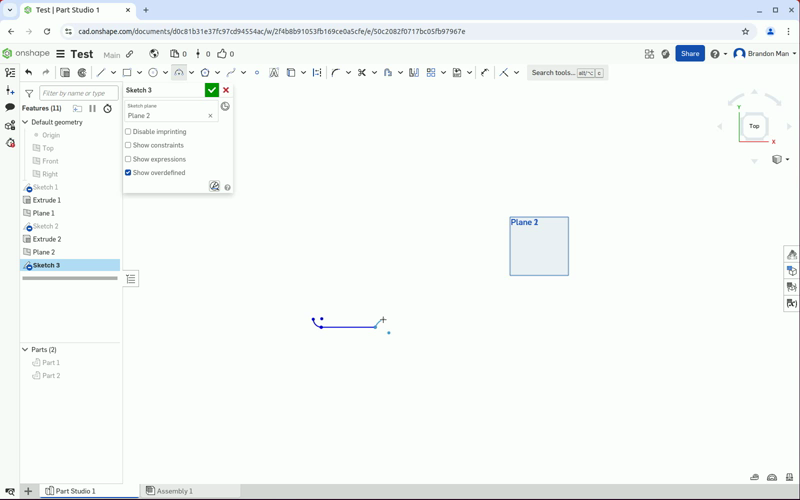
scroll(6)
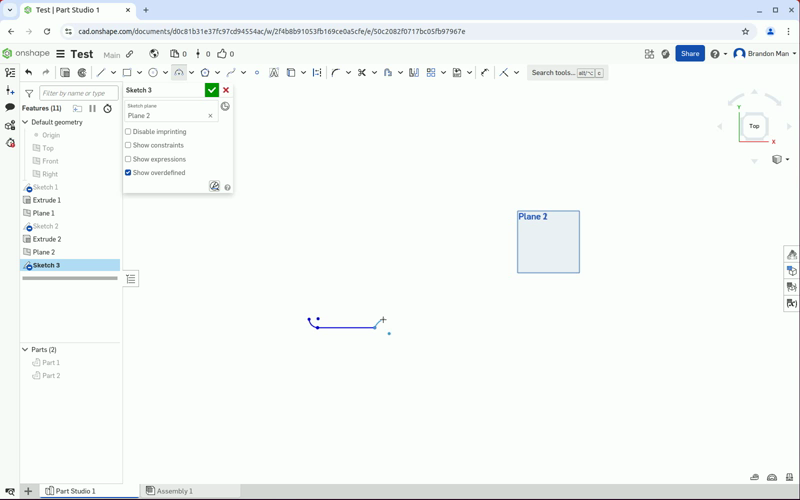
scroll(6)
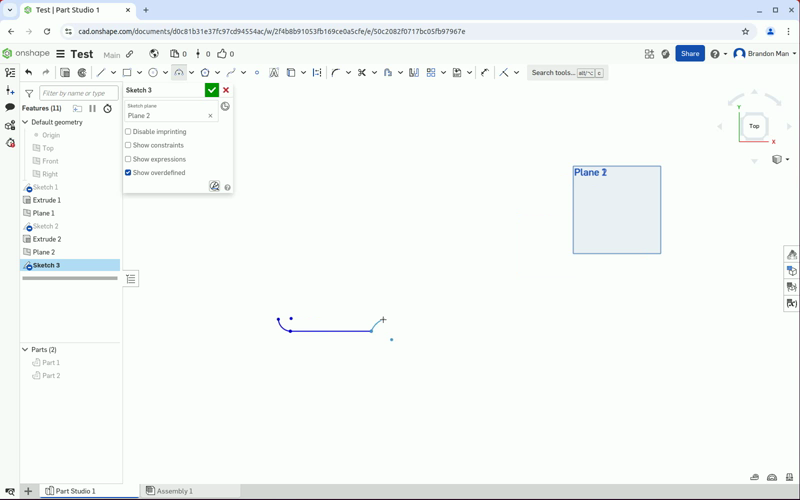
scroll(6)
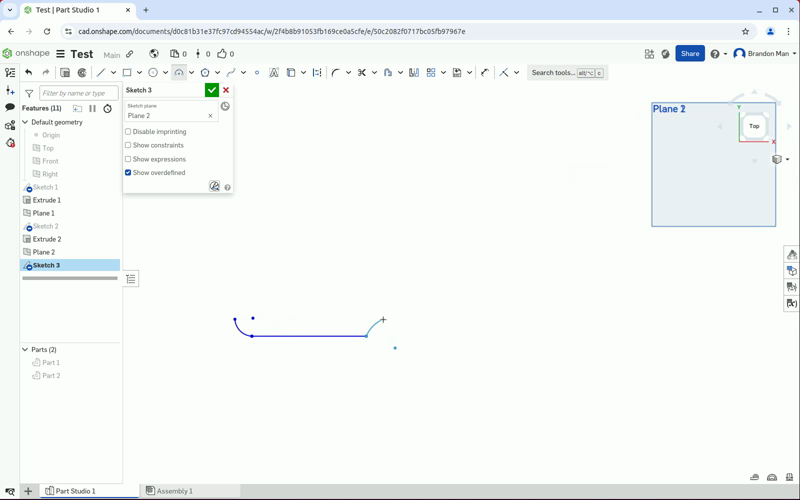
scroll(6)
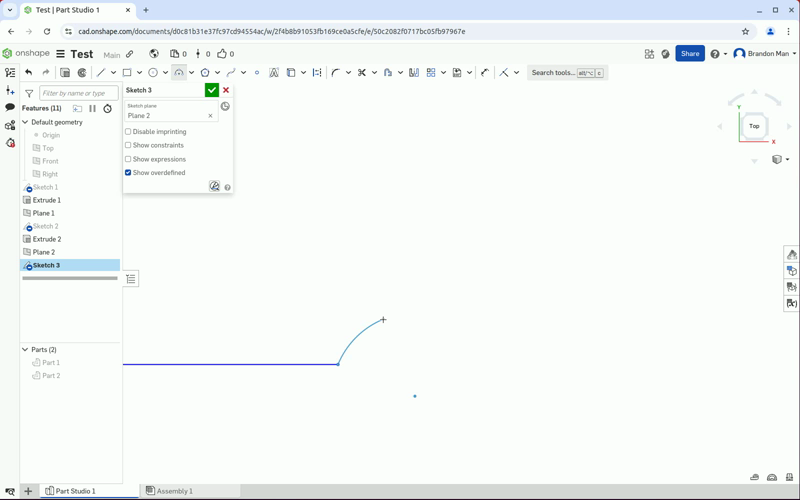
click(383, 319)
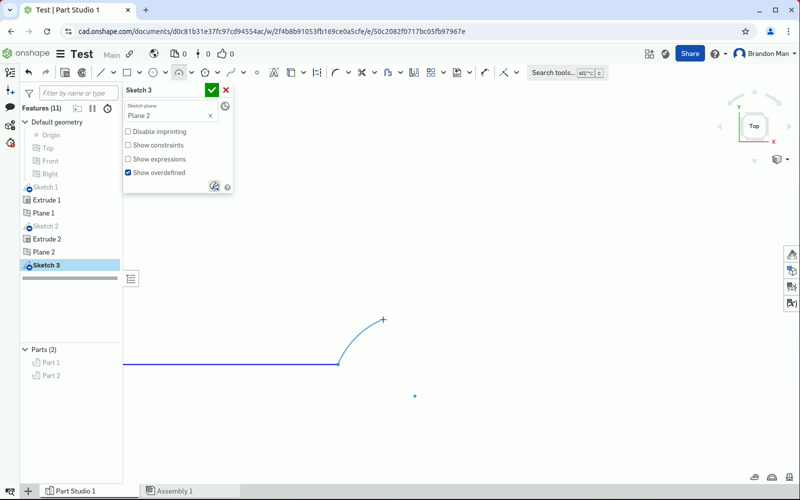
scroll(-6)
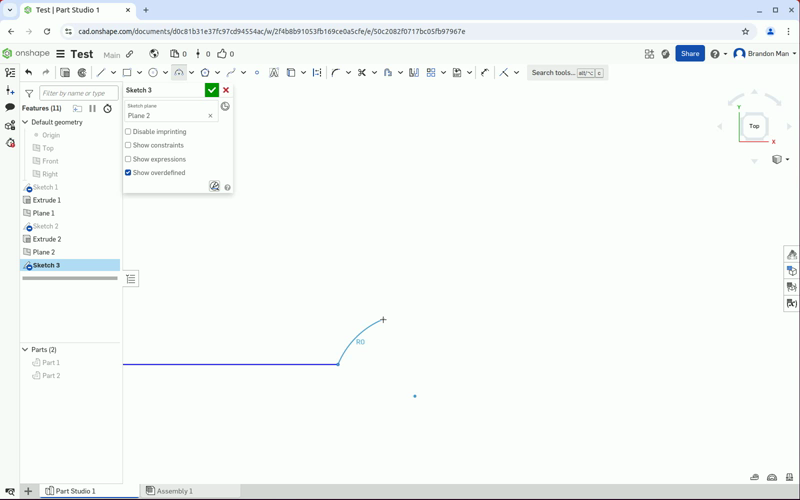
scroll(-6)
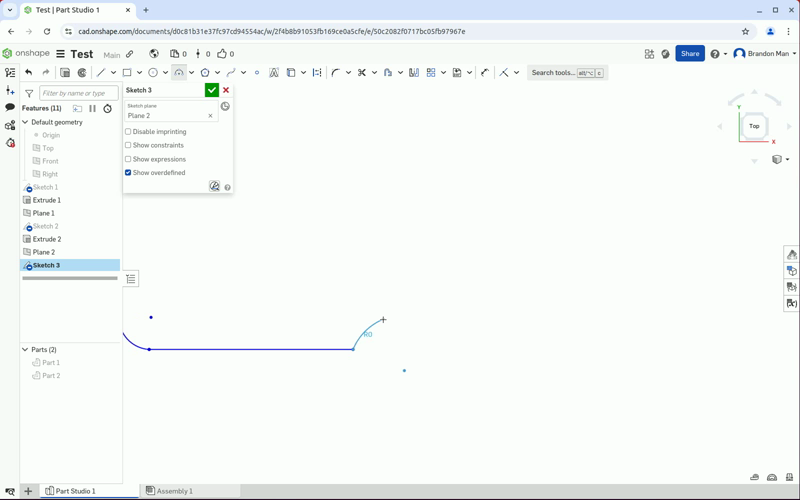
scroll(-6)
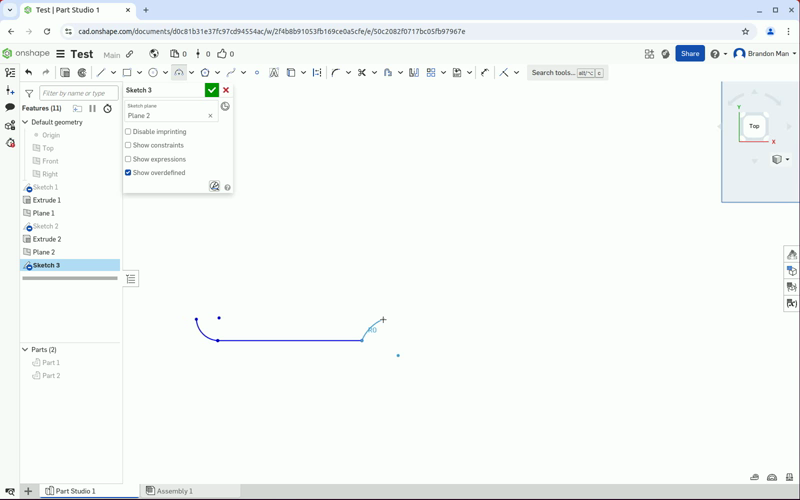
scroll(-6)
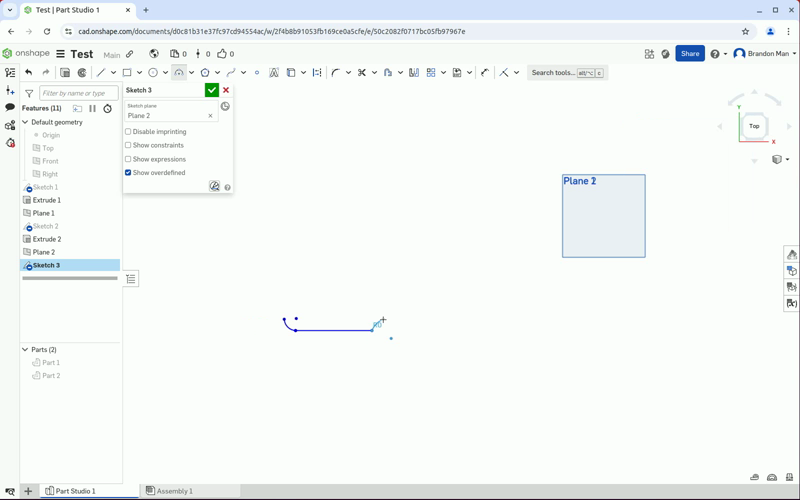
scroll(-6)
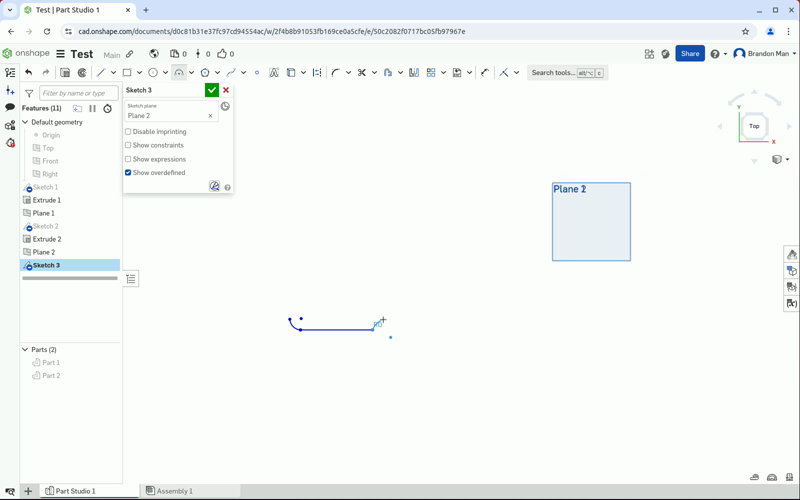
scroll(-6)
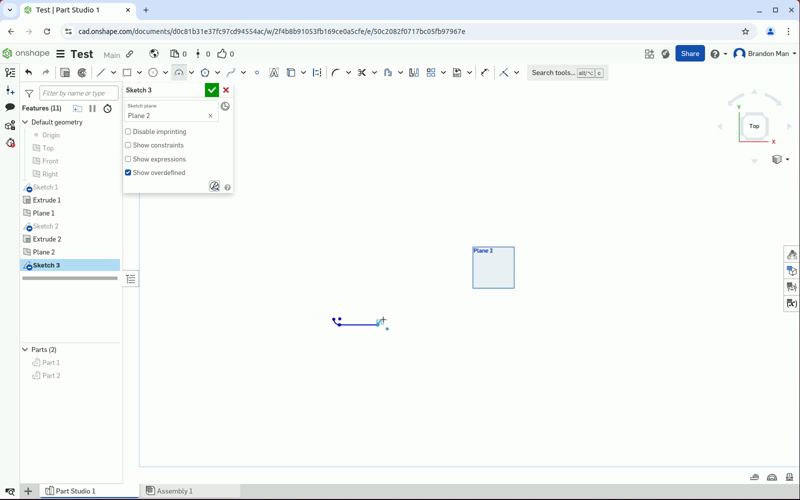
scroll(-6)
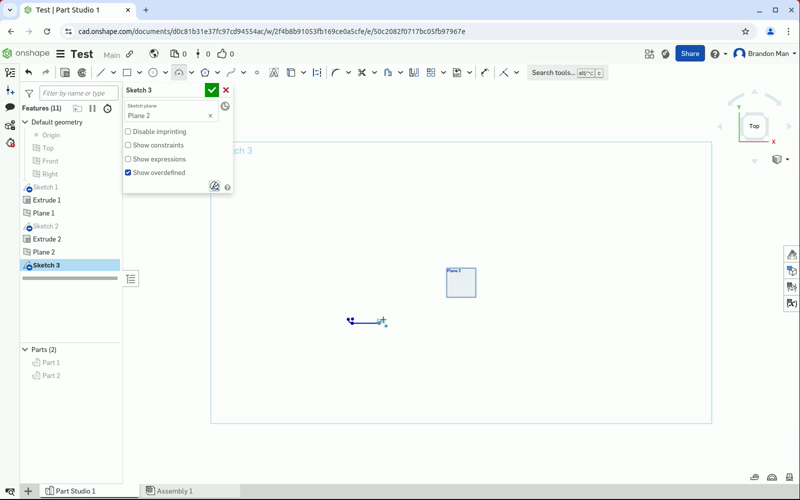
mouse_move(381, 321)
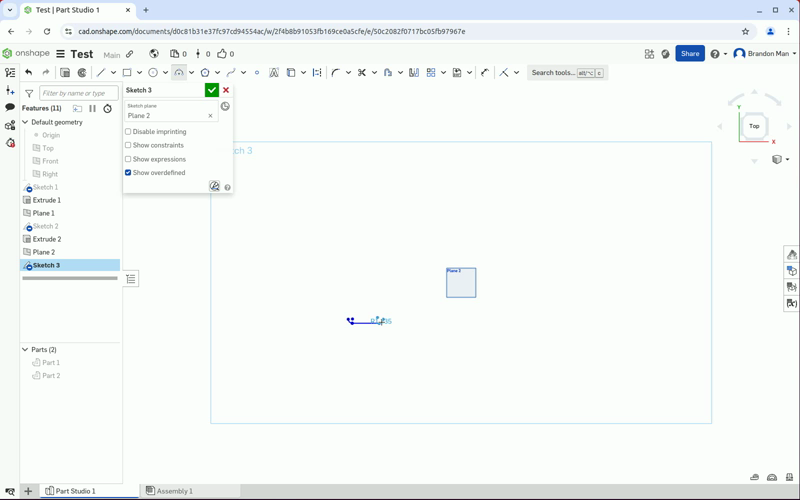
scroll(6)
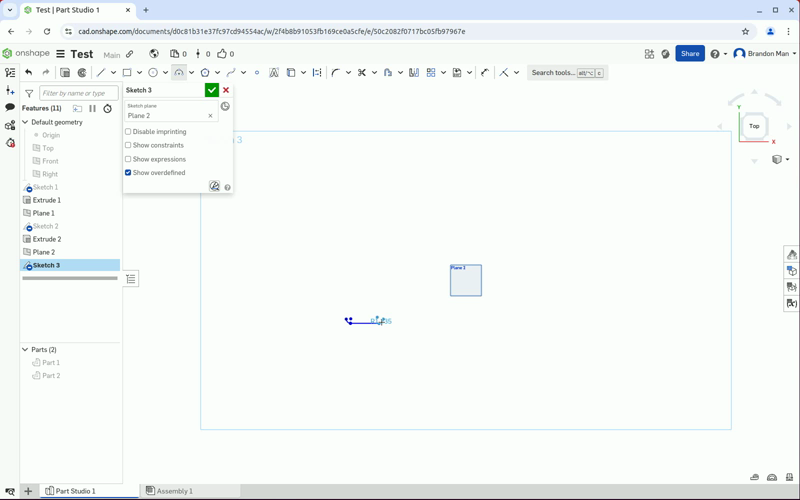
scroll(6)
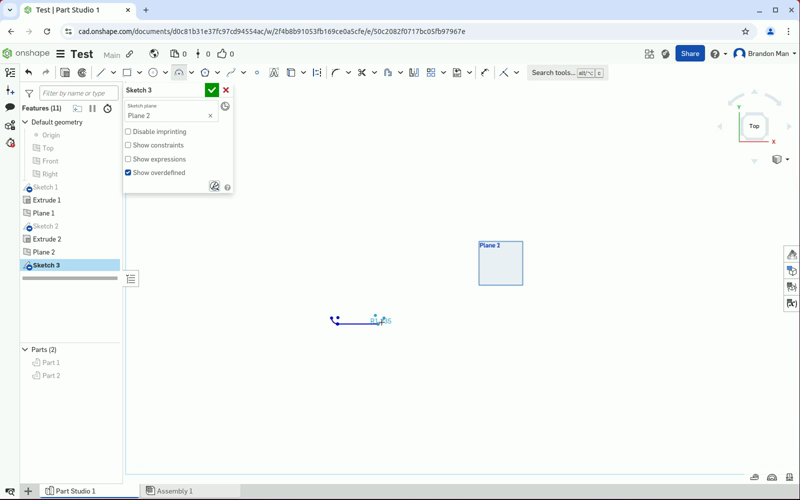
scroll(6)
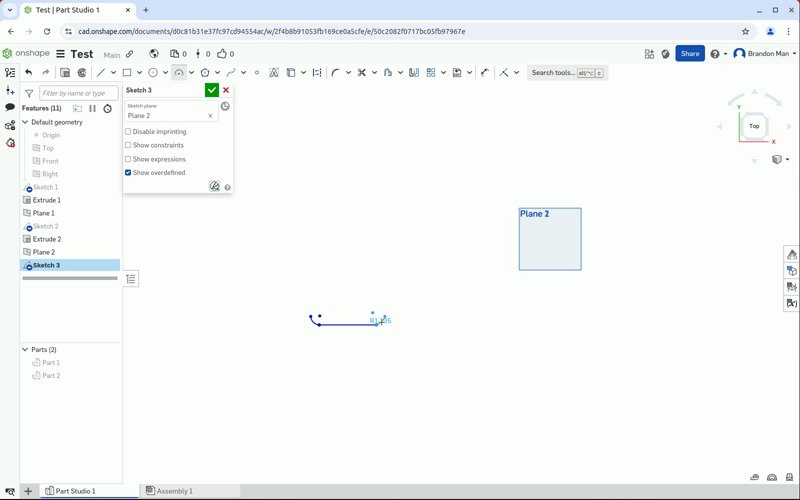
scroll(6)
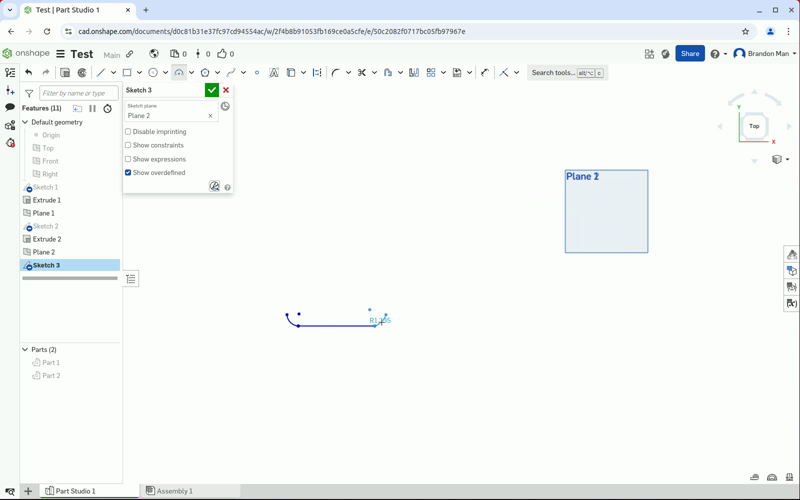
scroll(6)
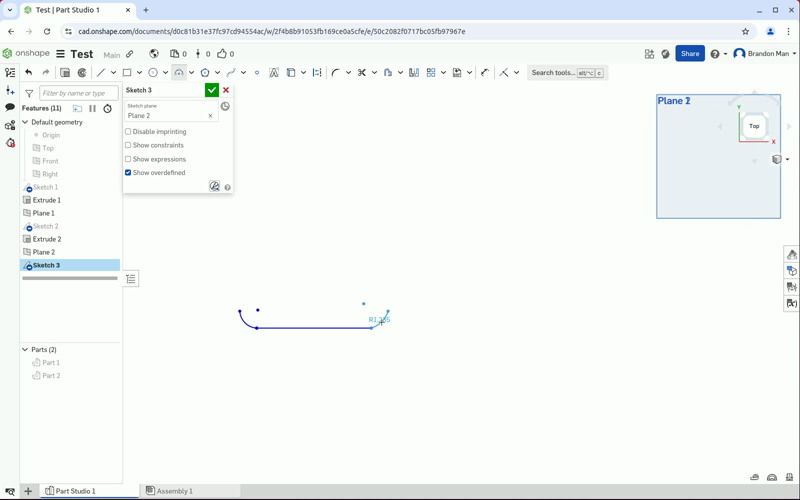
scroll(6)
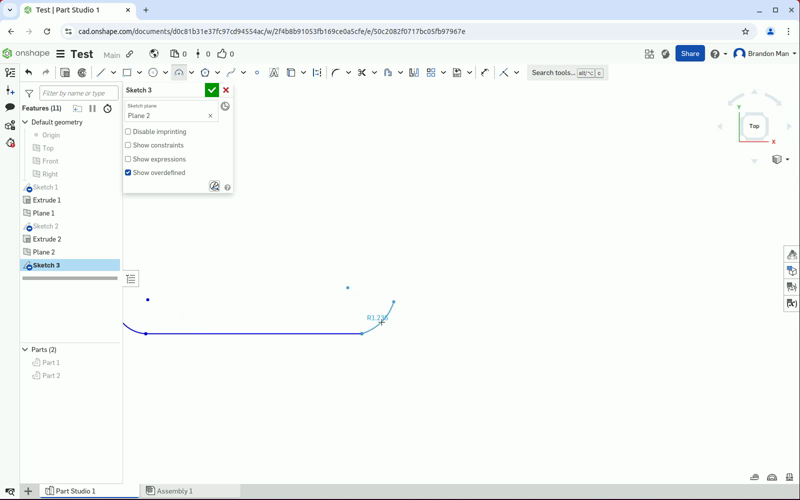
scroll(6)
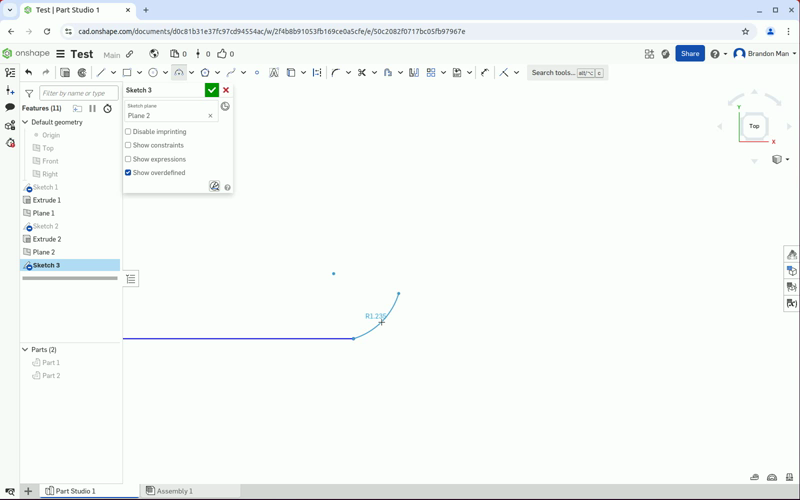
click(381, 321)
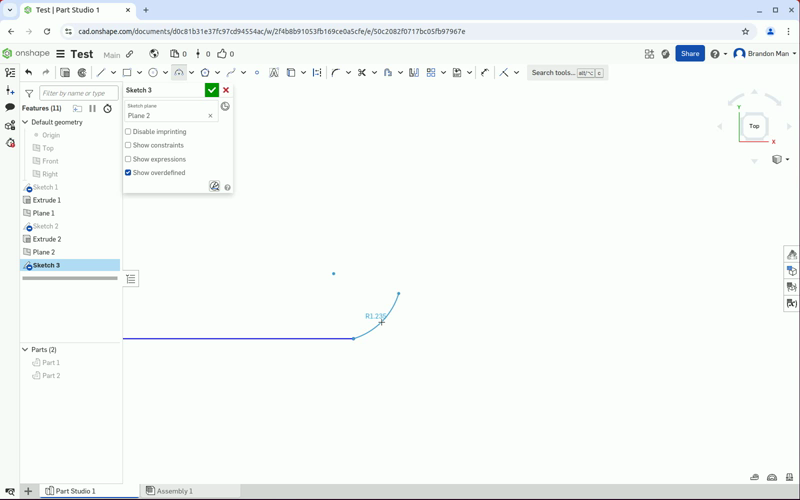
scroll(-6)
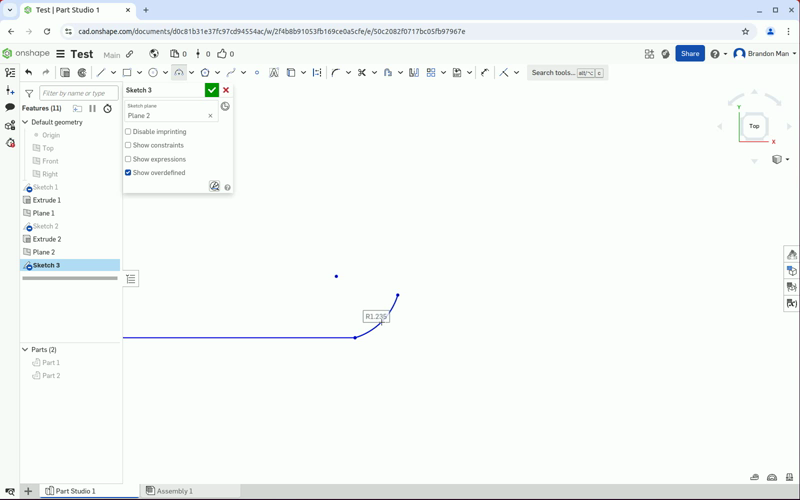
scroll(-6)
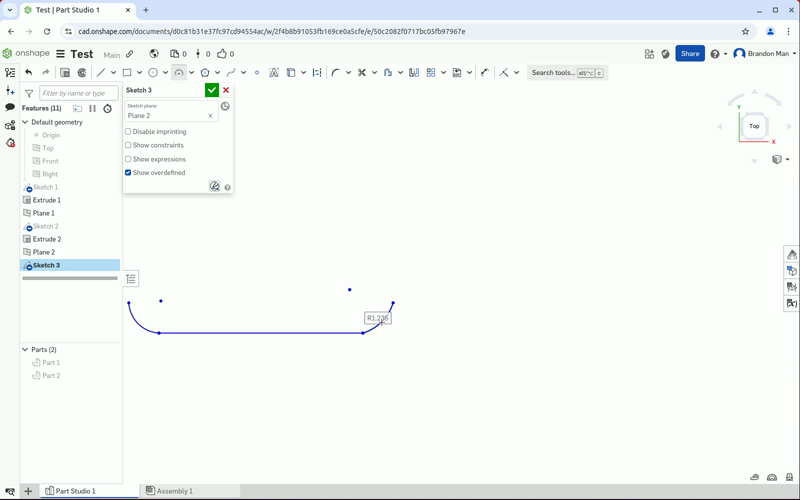
scroll(-6)
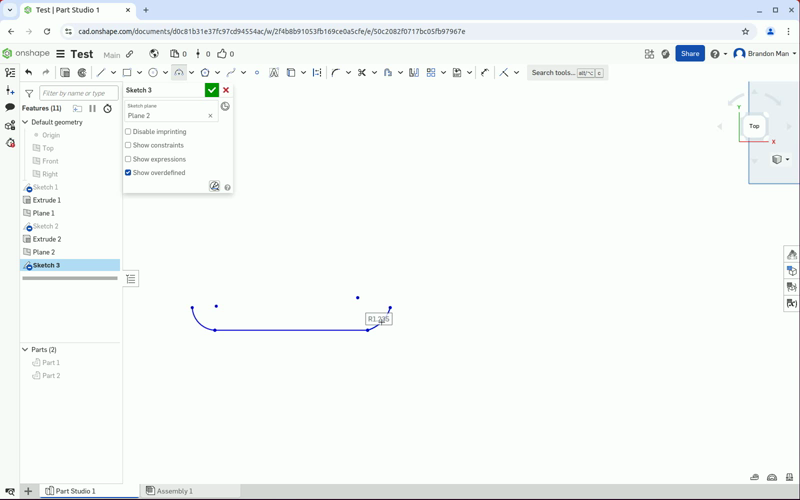
scroll(-6)
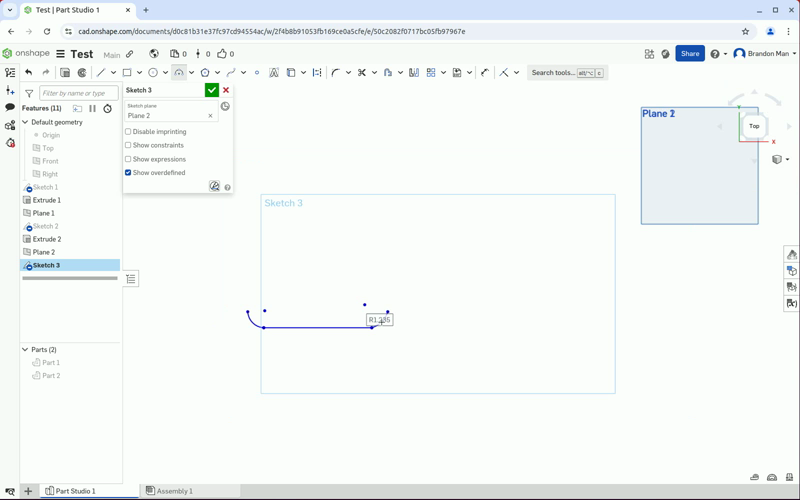
scroll(-6)
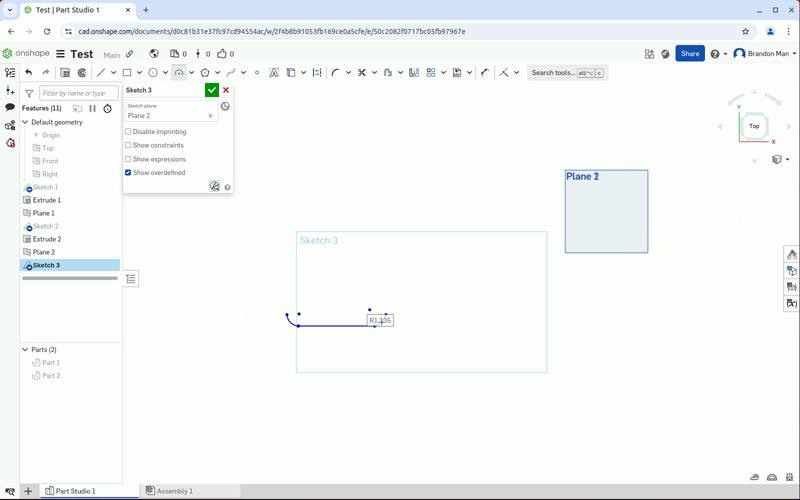
scroll(-6)
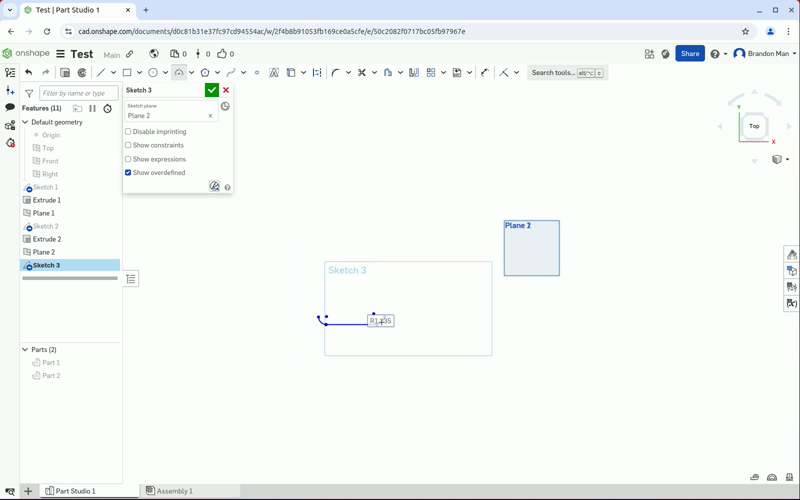
scroll(-6)
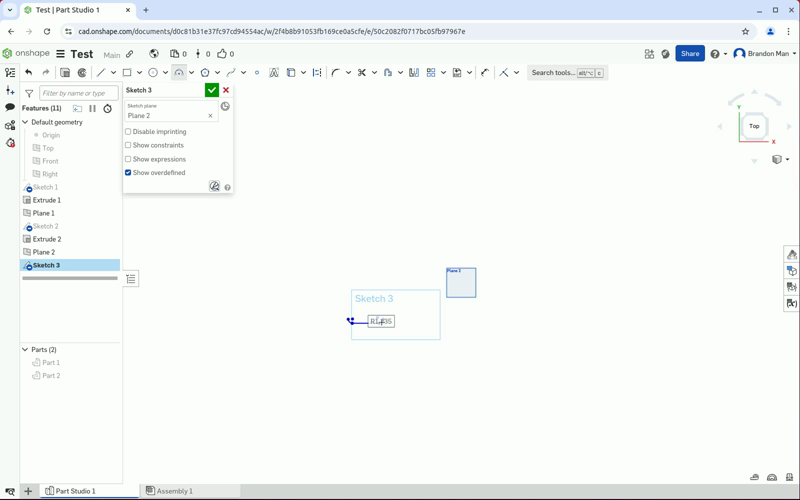
key_up(shift)
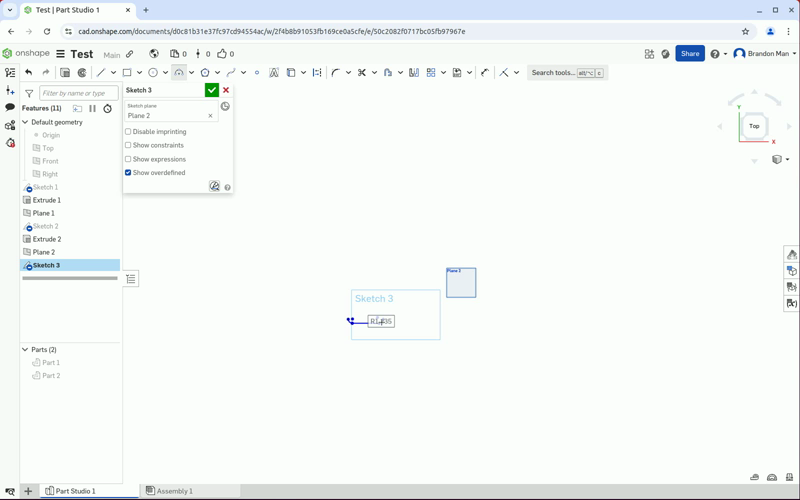
key(esc)
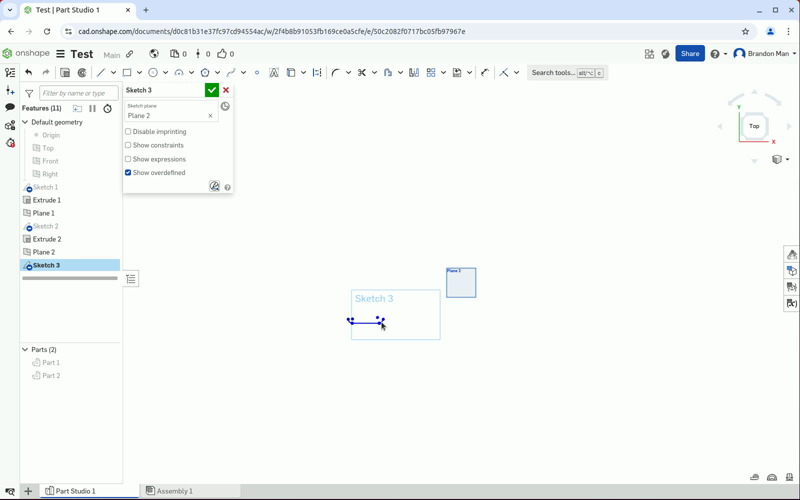
key(l)
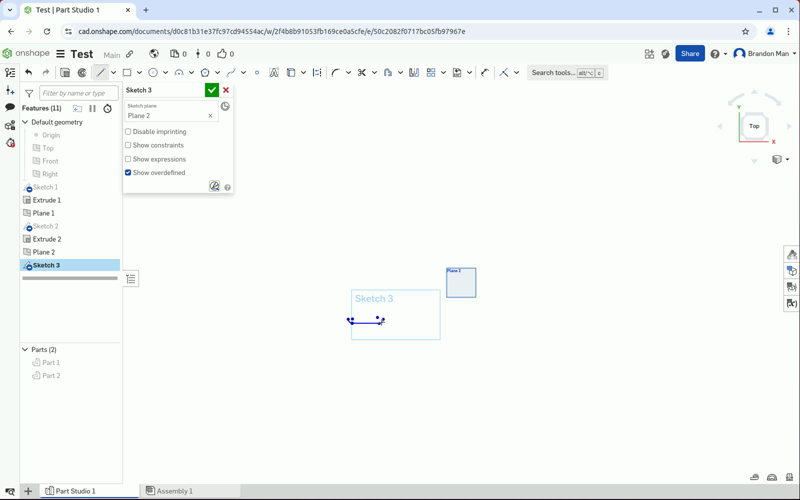
mouse_move(383, 319)
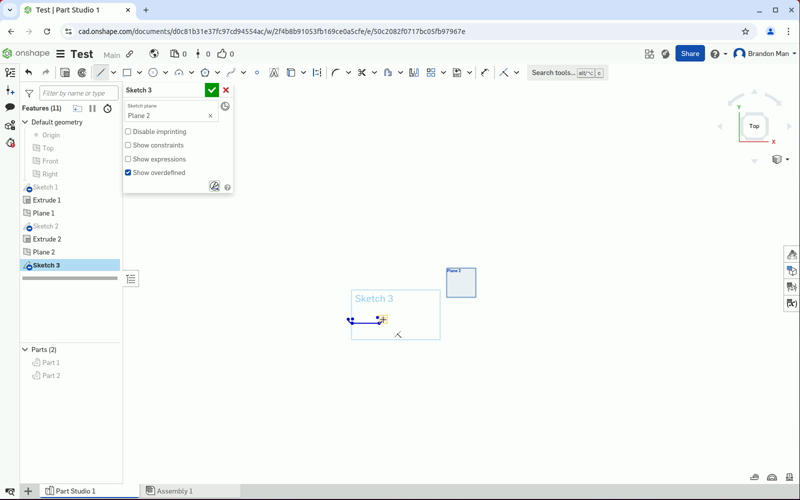
scroll(6)
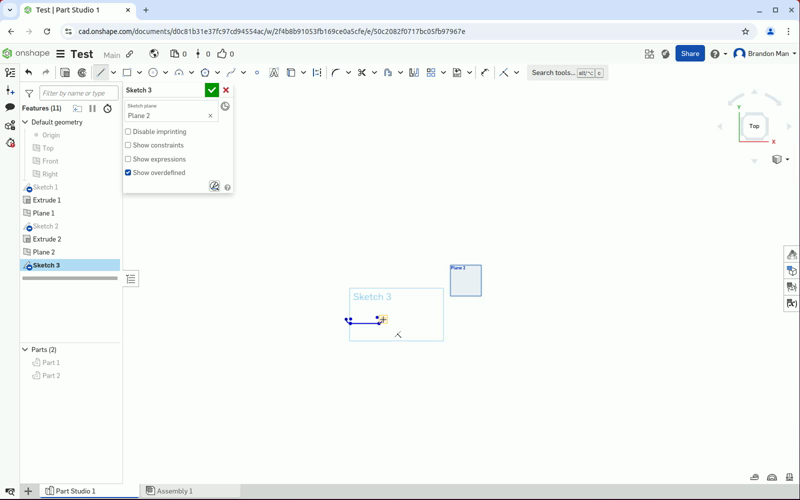
scroll(6)
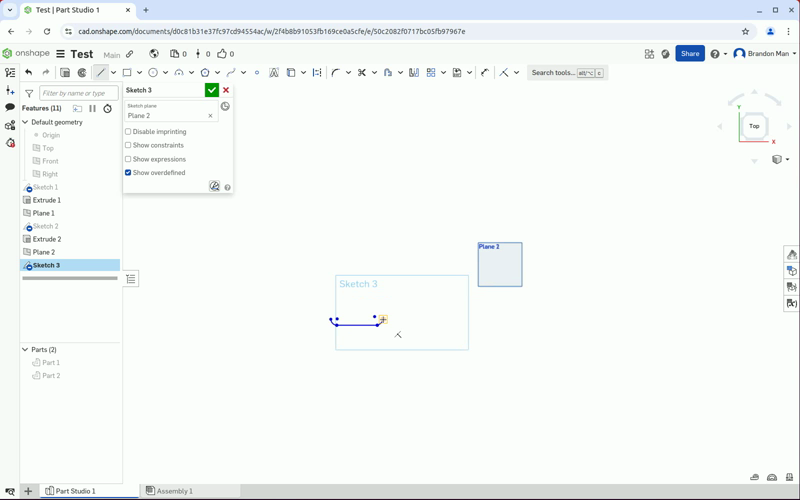
scroll(6)
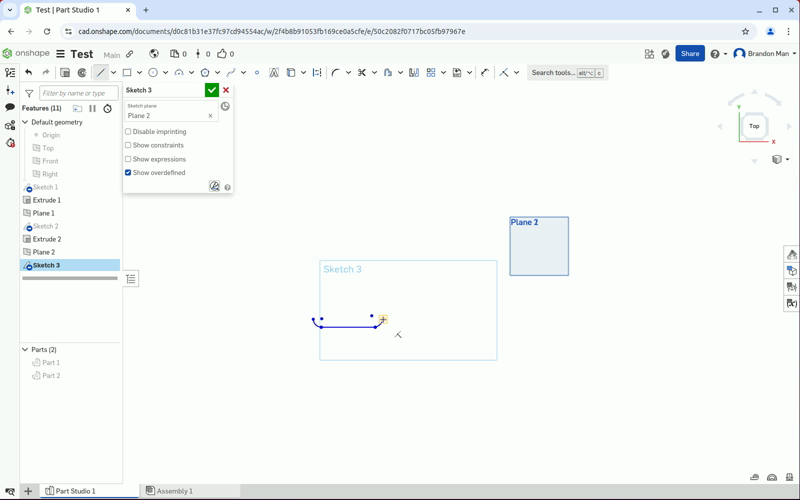
scroll(6)
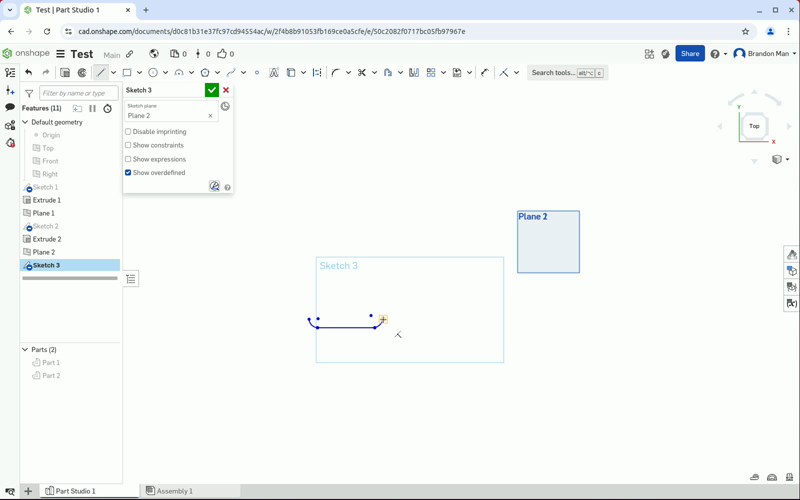
scroll(6)
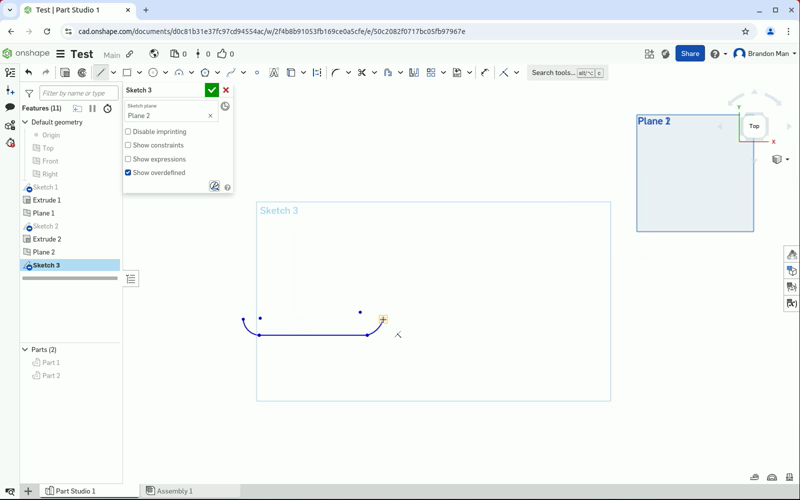
scroll(6)
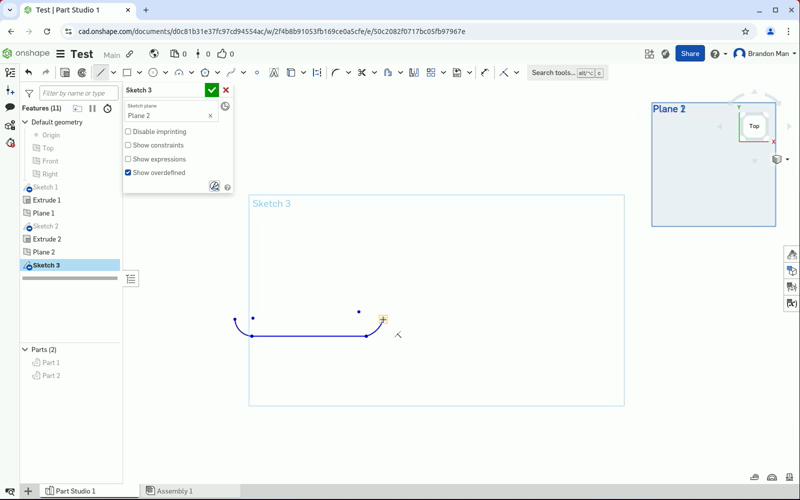
scroll(6)
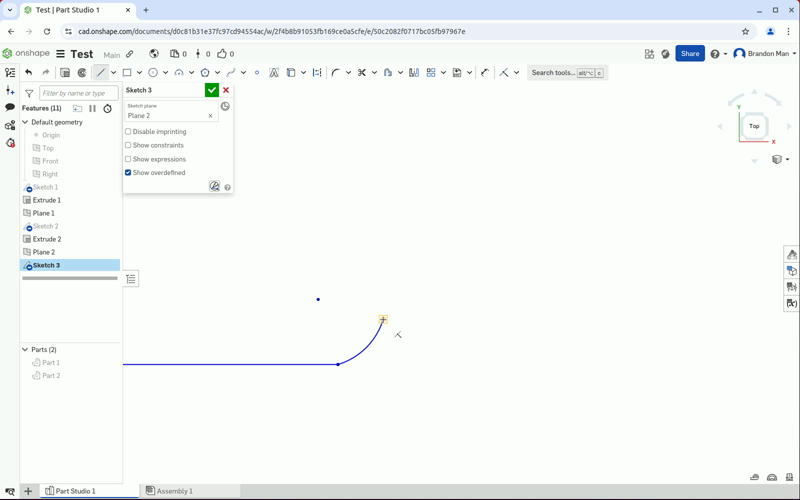
click(383, 319)
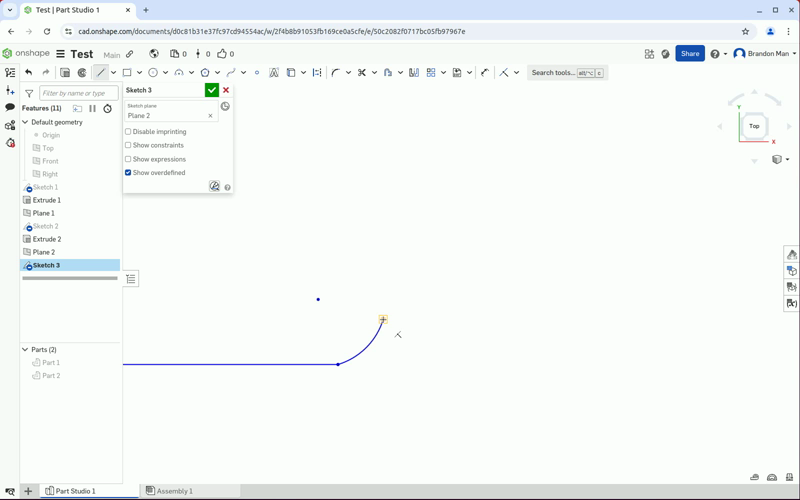
scroll(-6)
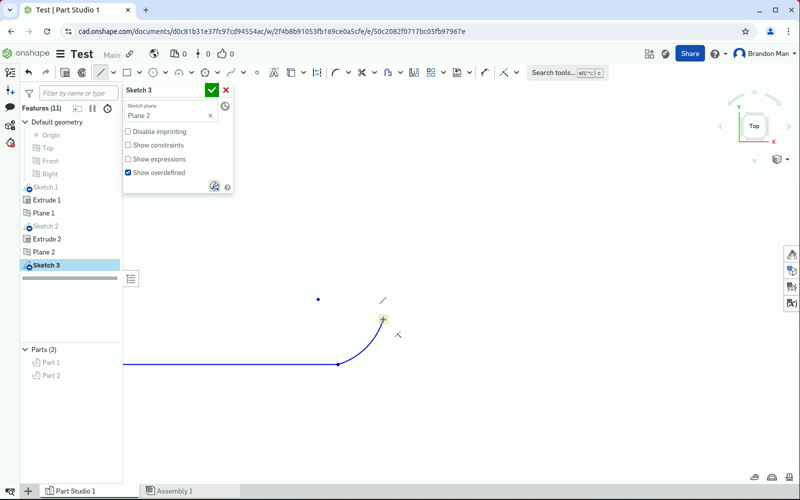
scroll(-6)
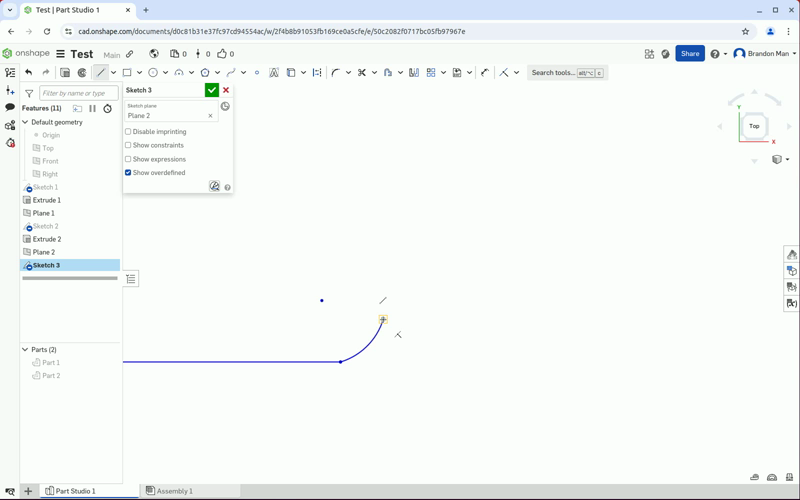
scroll(-6)
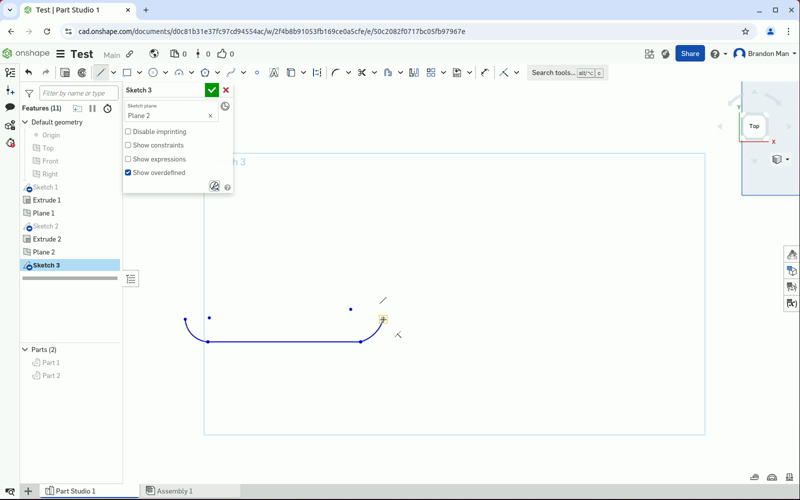
scroll(-6)
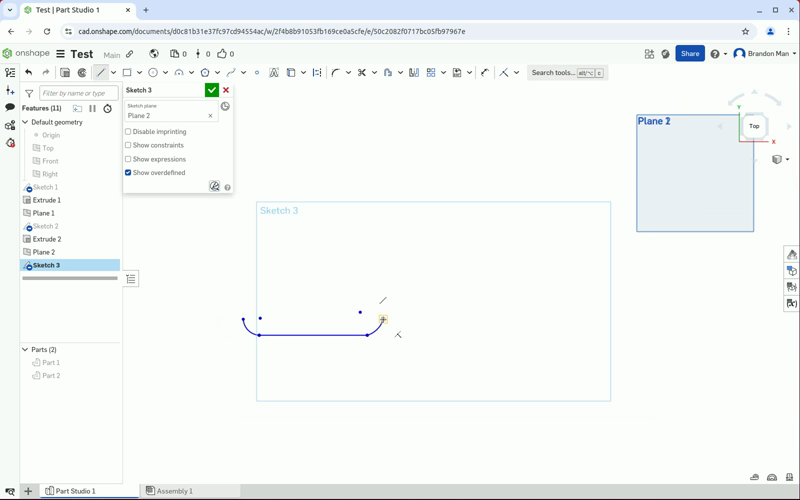
scroll(-6)
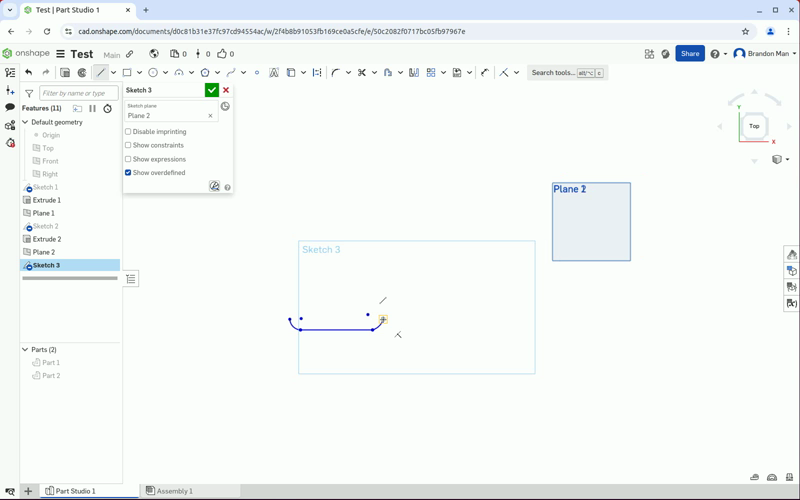
scroll(-6)
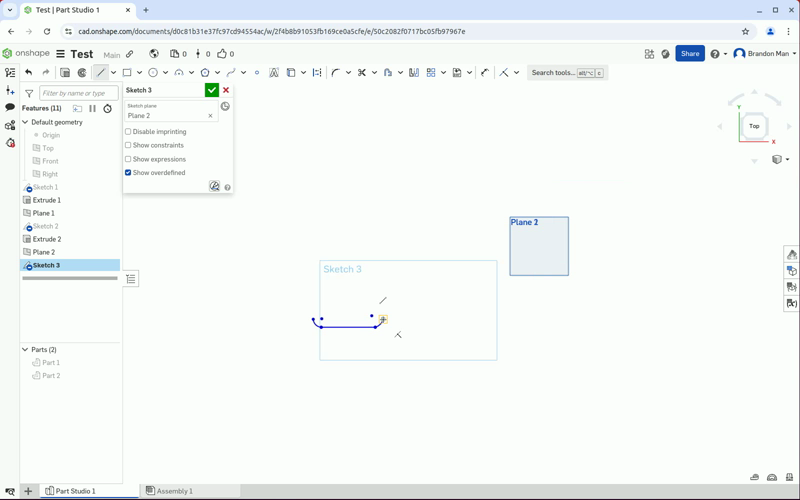
scroll(-6)
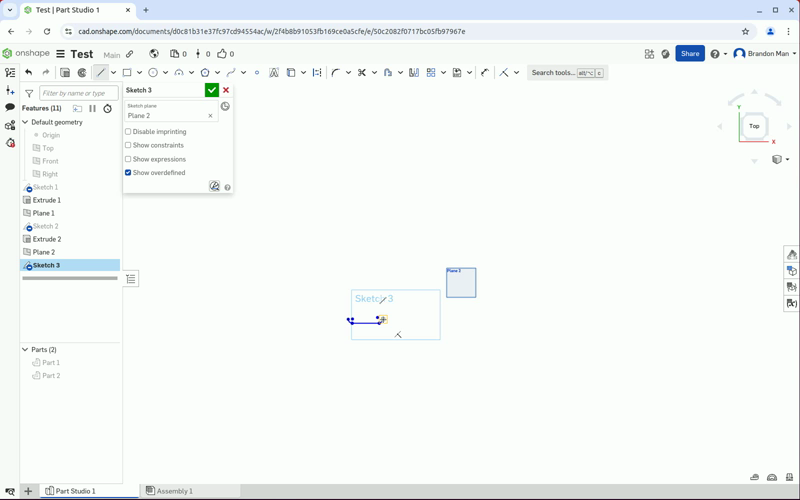
key_down(shift)
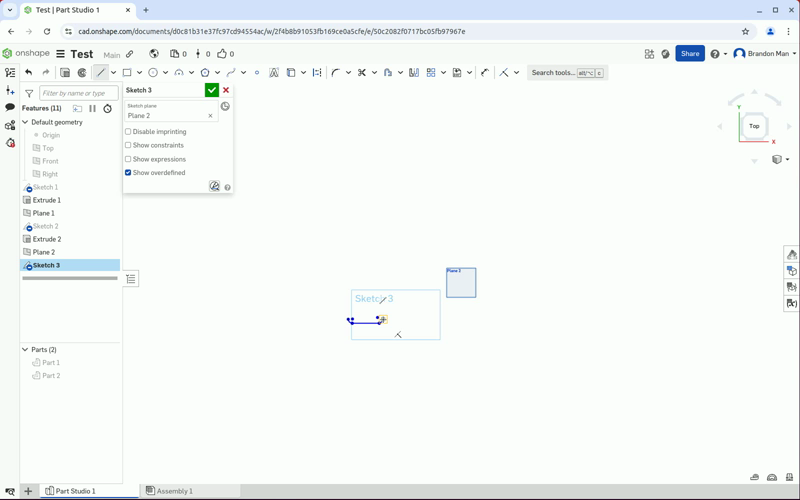
mouse_move(413, 319)
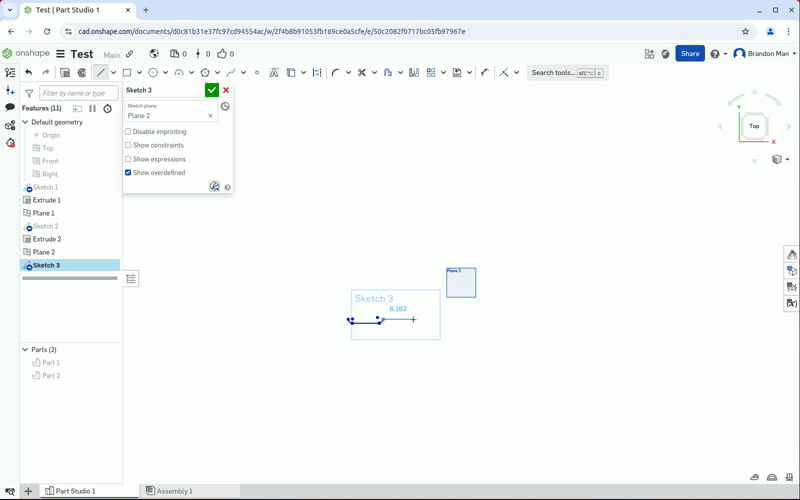
mouse_move(383, 292)
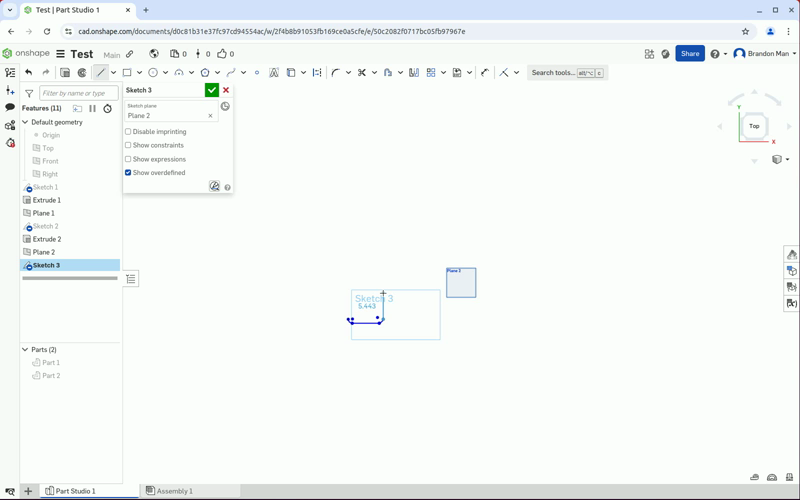
click(383, 292)
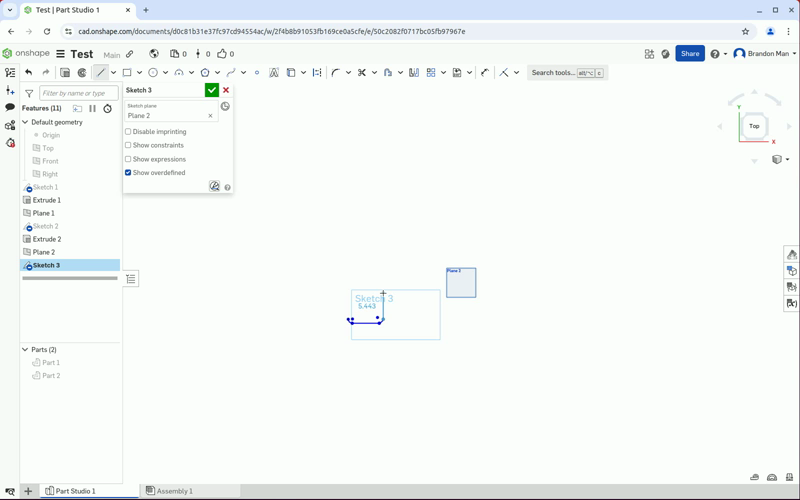
key_up(shift)
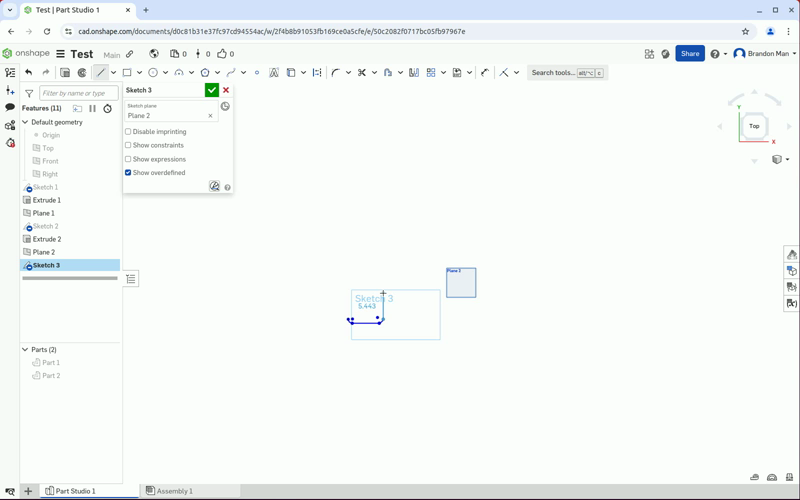
key(esc)
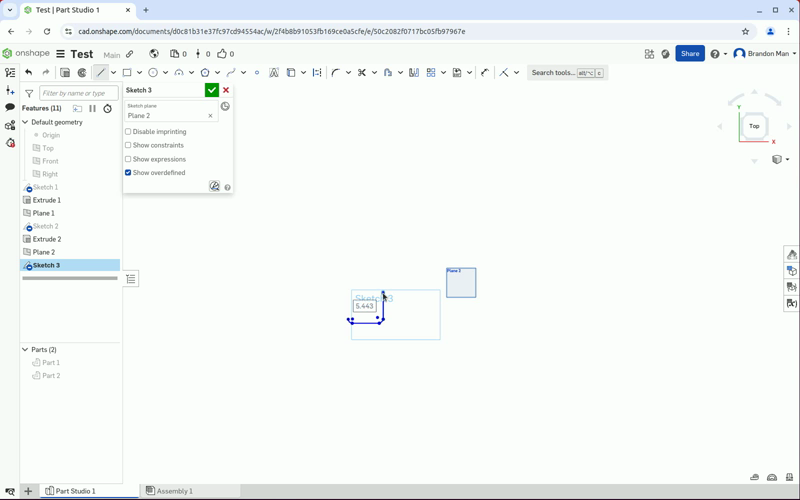
key(a)
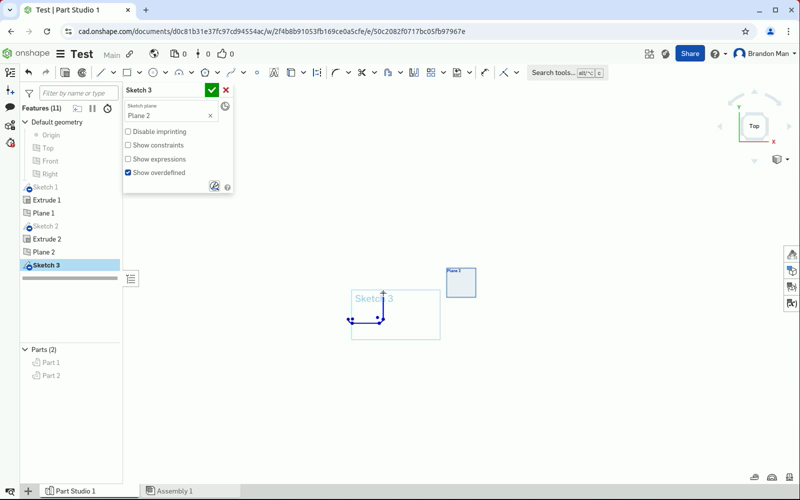
mouse_move(383, 292)
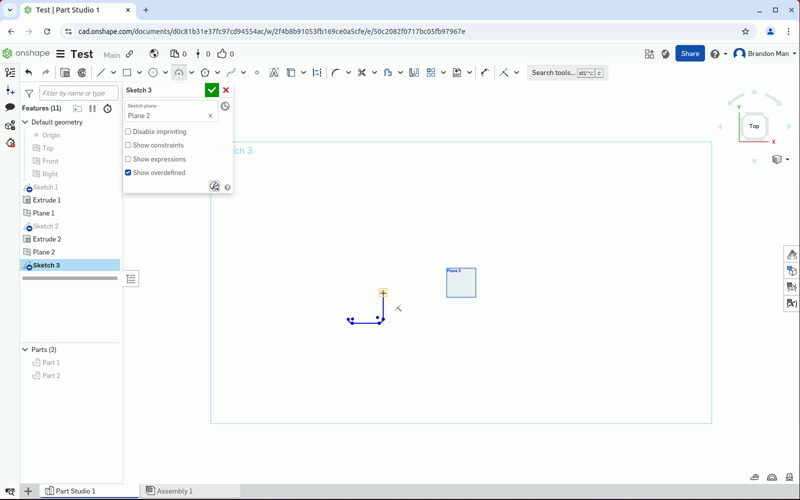
click(383, 292)
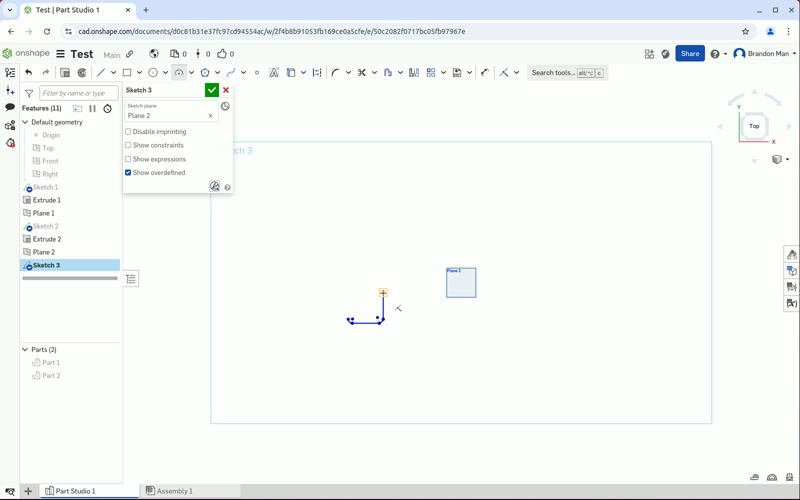
key_down(shift)
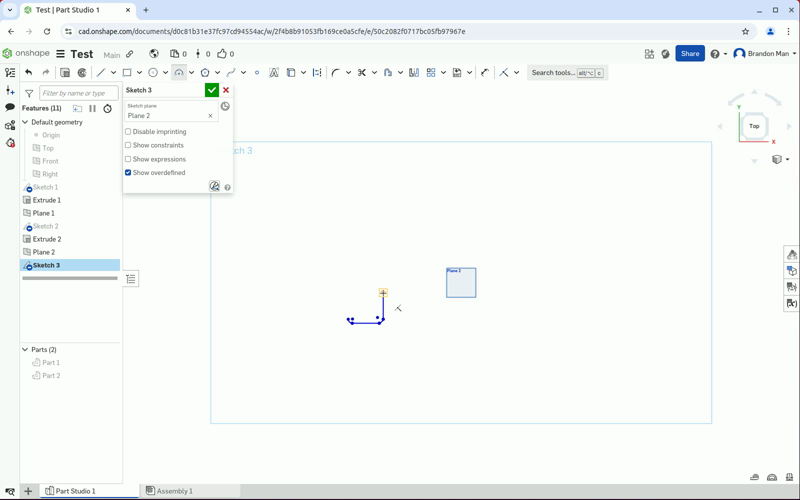
mouse_move(379, 288)
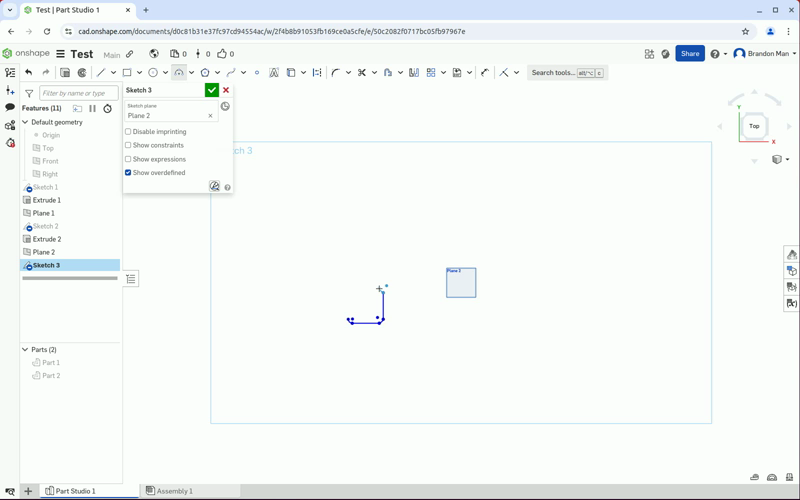
scroll(6)
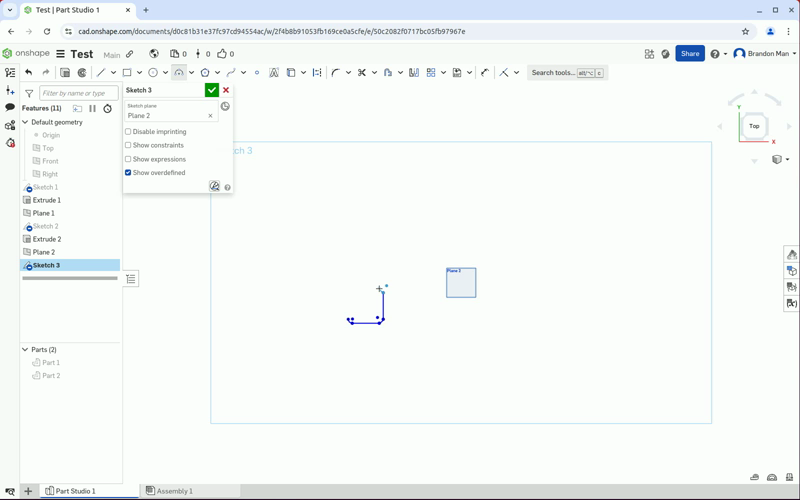
scroll(6)
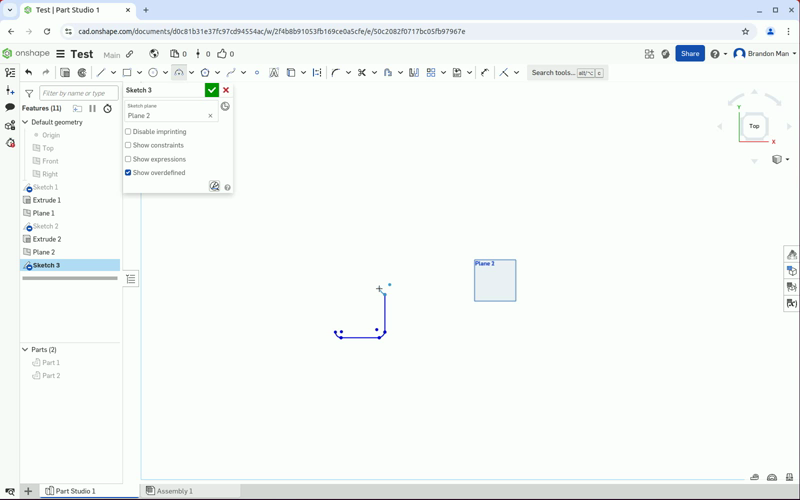
scroll(6)
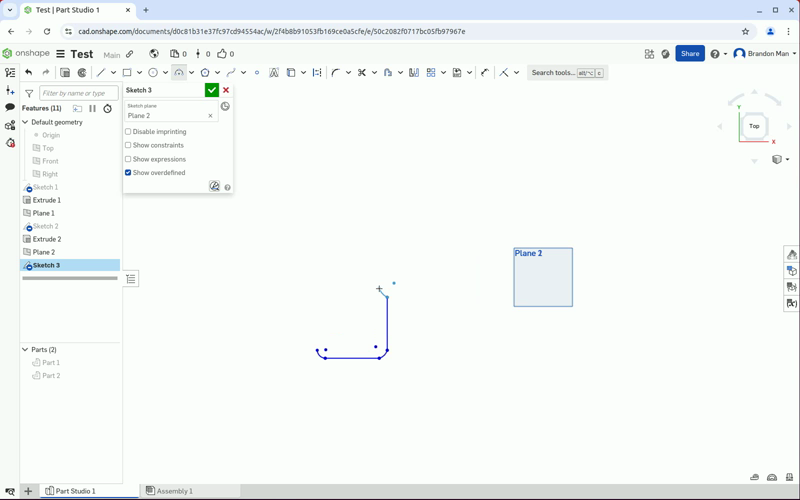
scroll(6)
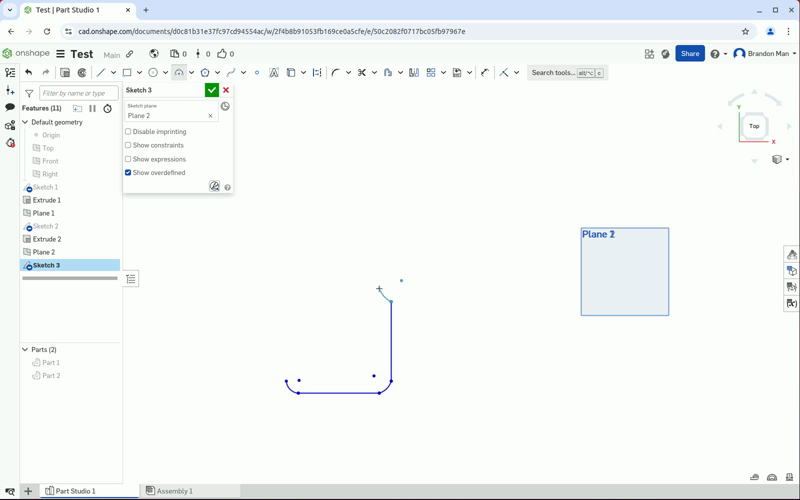
scroll(6)
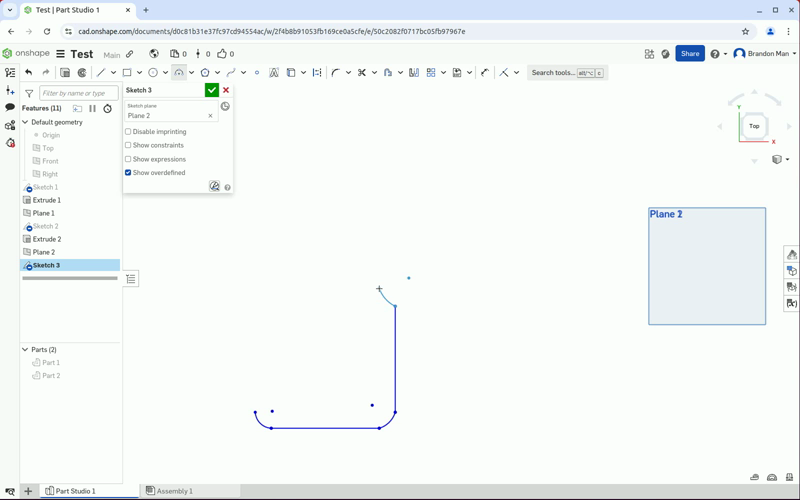
scroll(6)
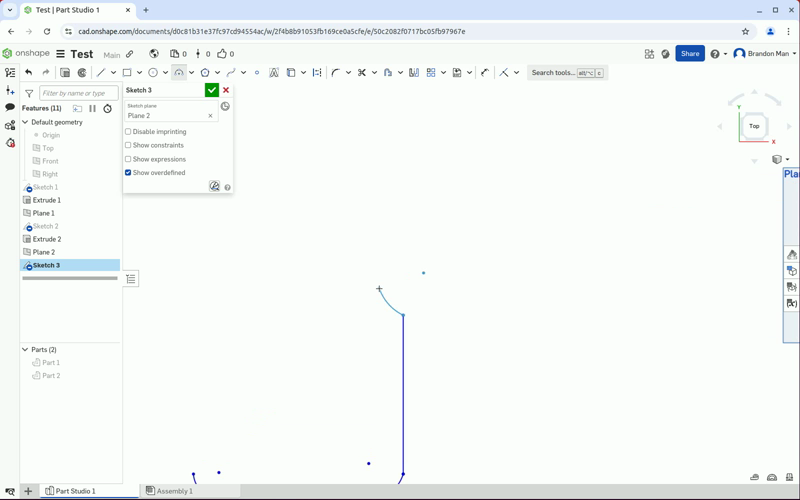
scroll(6)
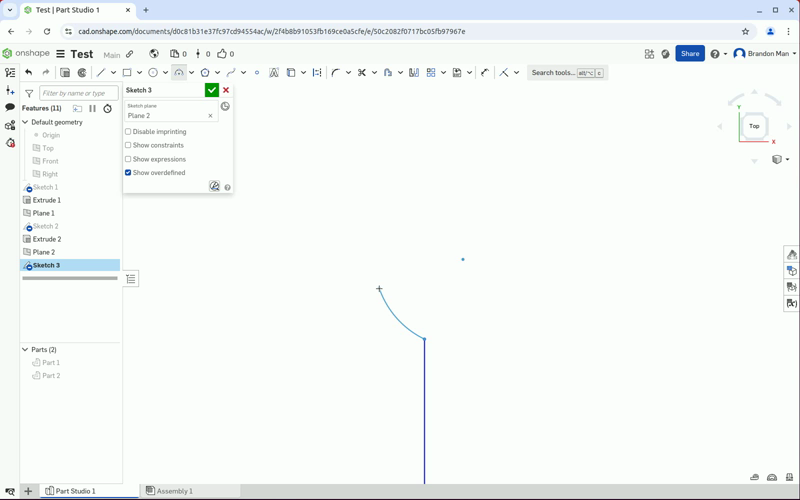
click(379, 288)
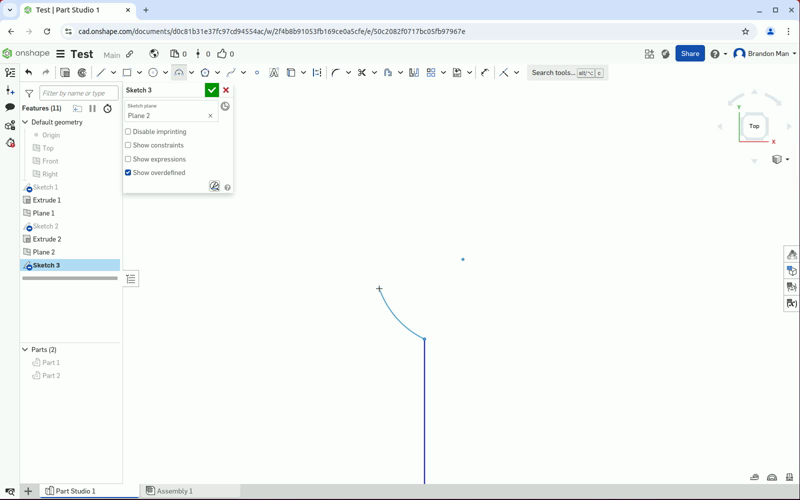
scroll(-6)
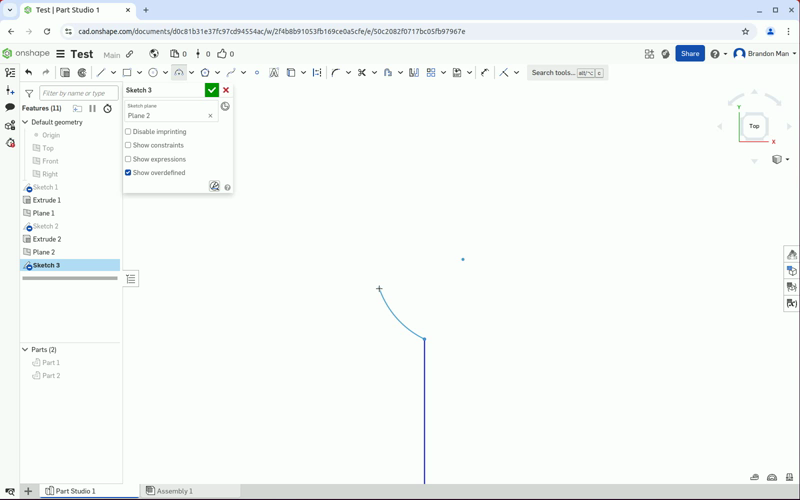
scroll(-6)
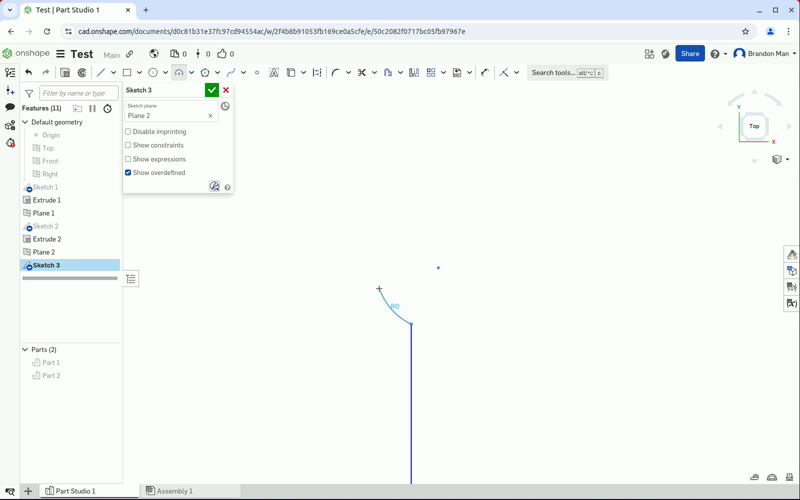
scroll(-6)
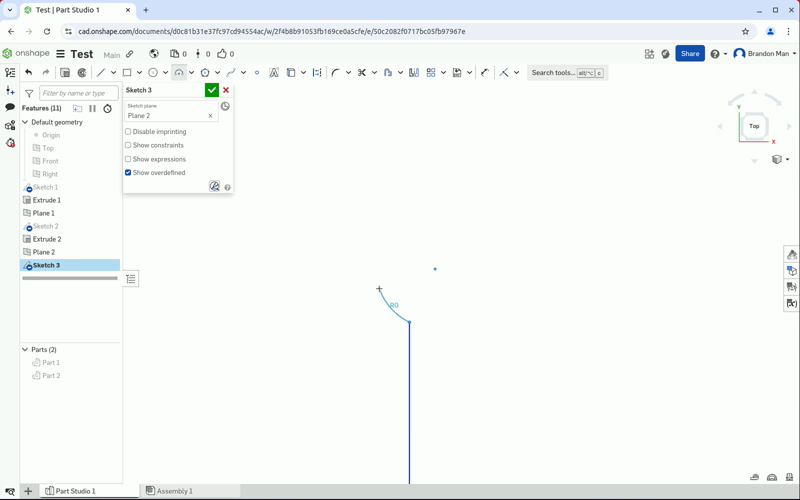
scroll(-6)
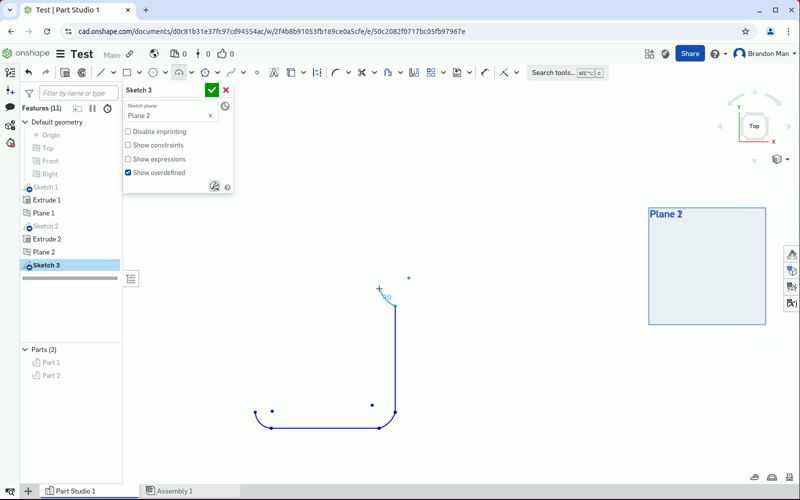
scroll(-6)
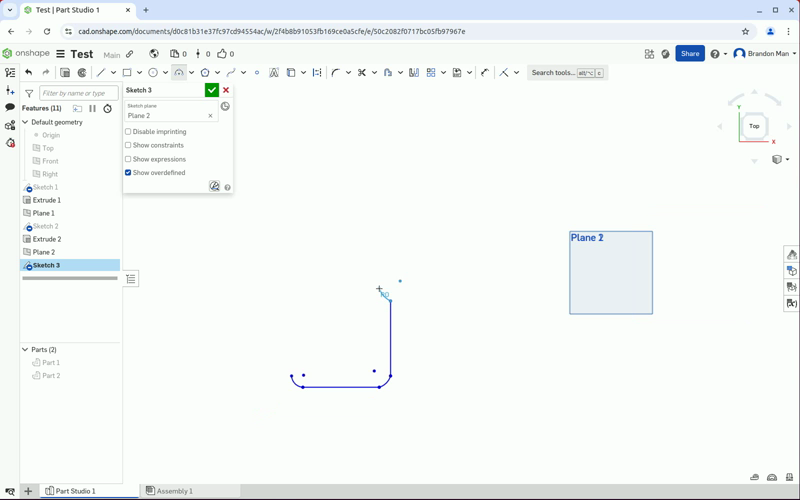
scroll(-6)
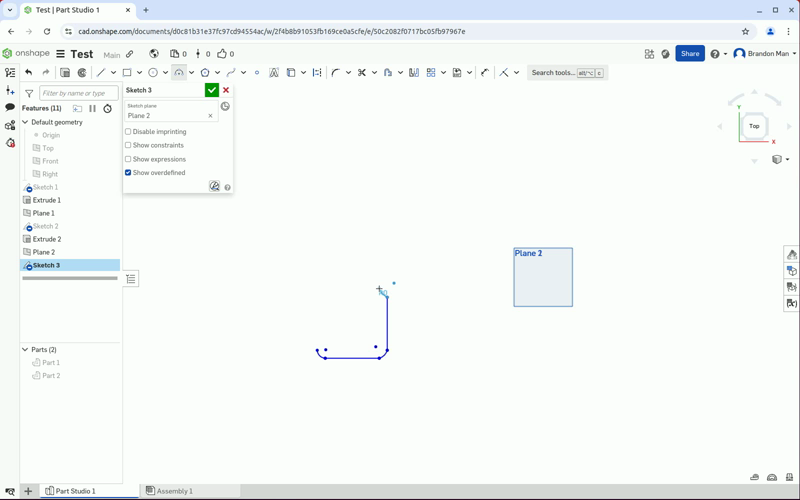
scroll(-6)
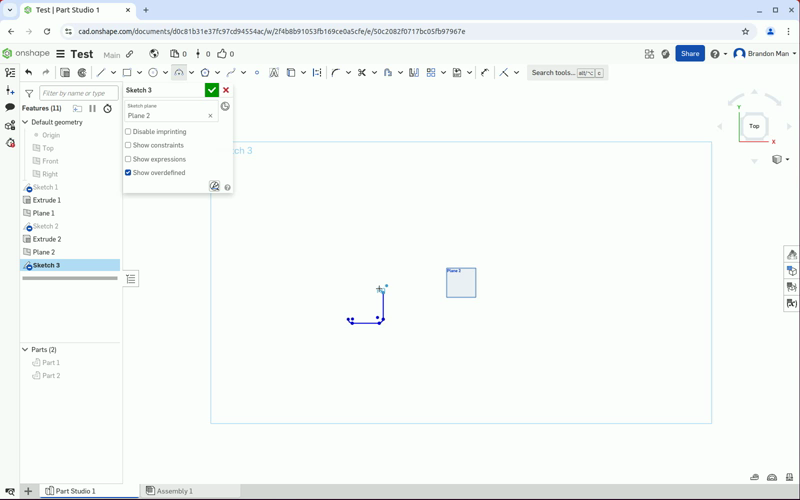
mouse_move(381, 289)
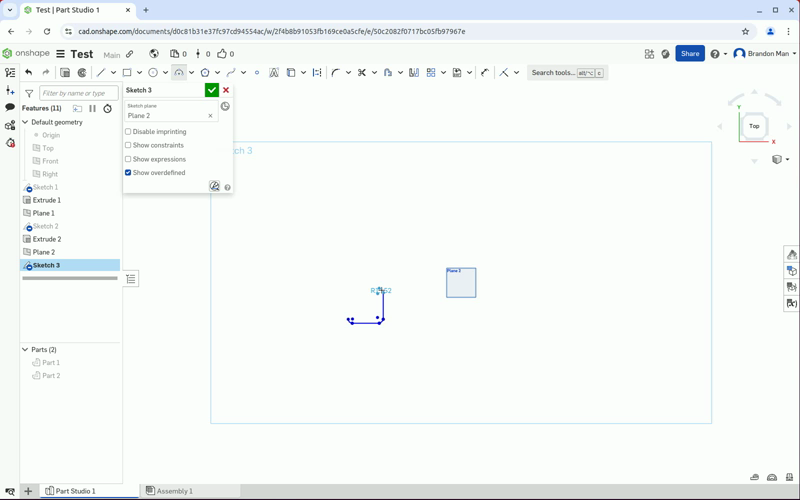
scroll(6)
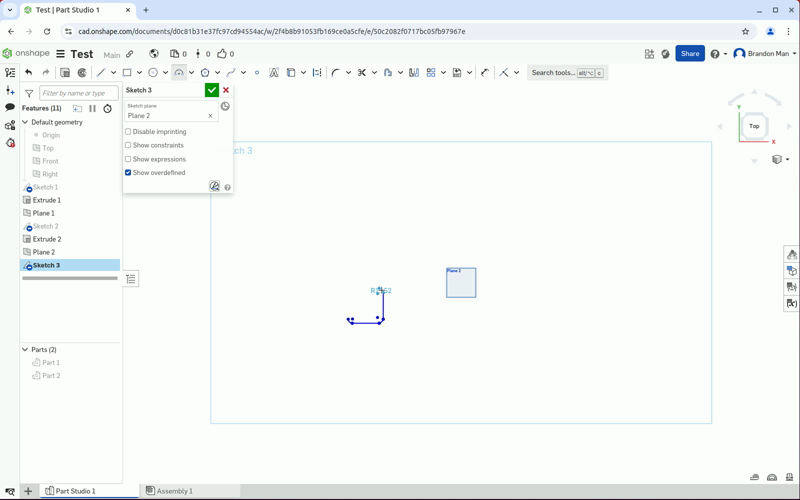
scroll(6)
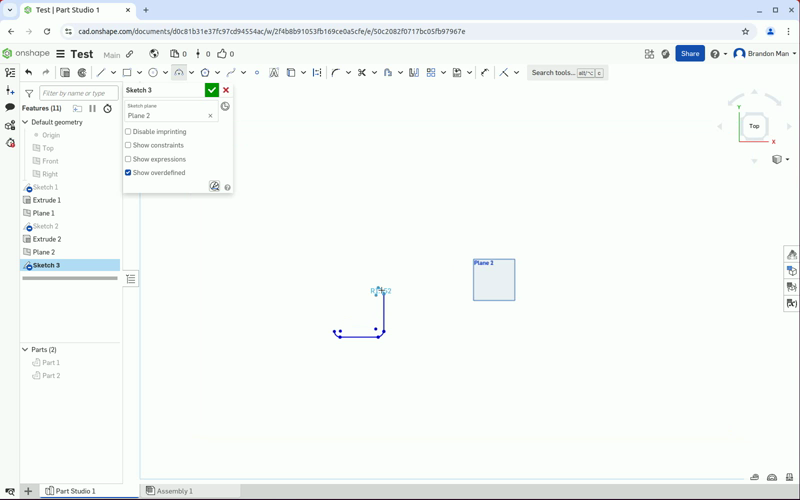
scroll(6)
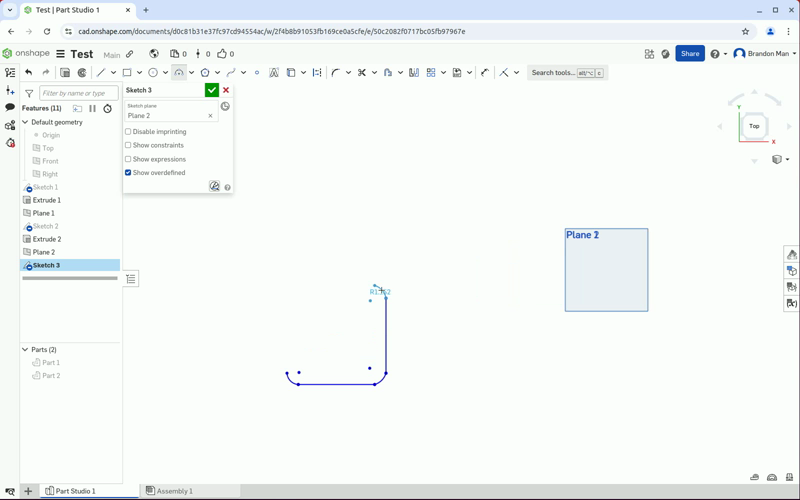
scroll(6)
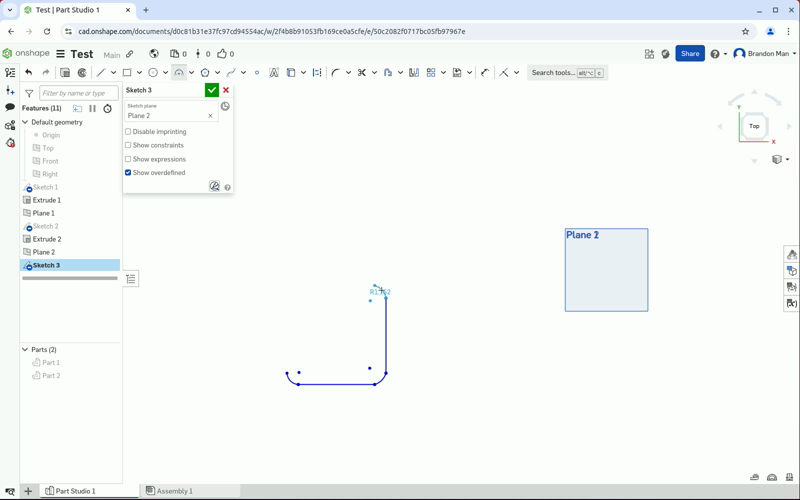
scroll(6)
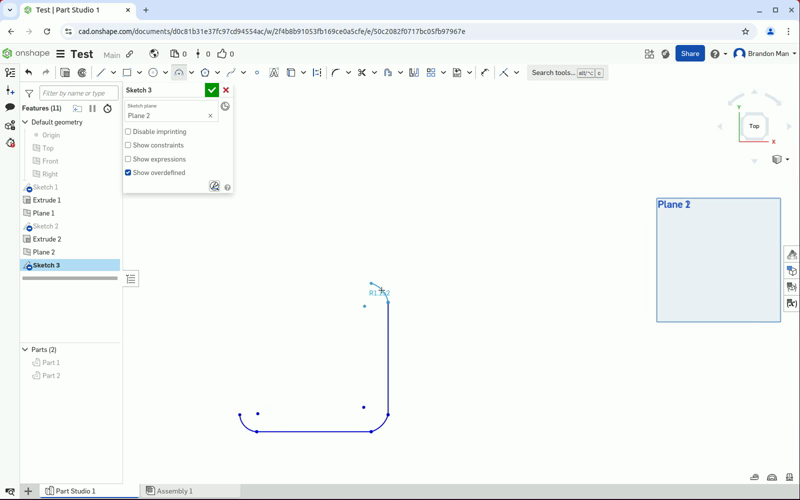
scroll(6)
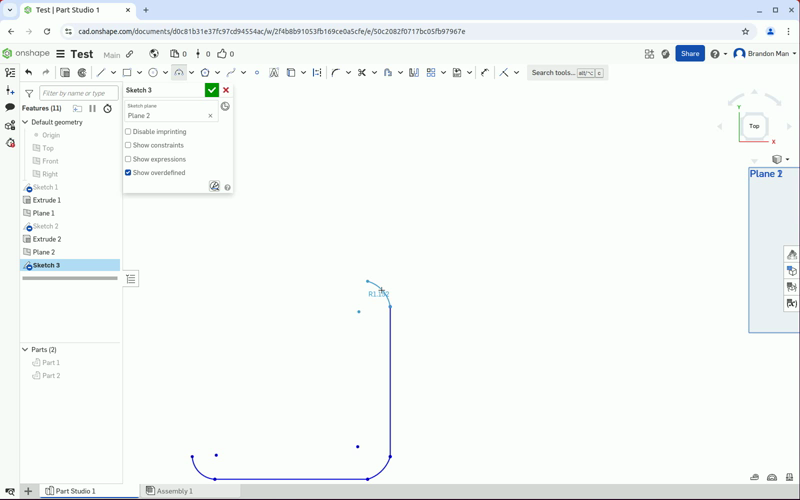
scroll(6)
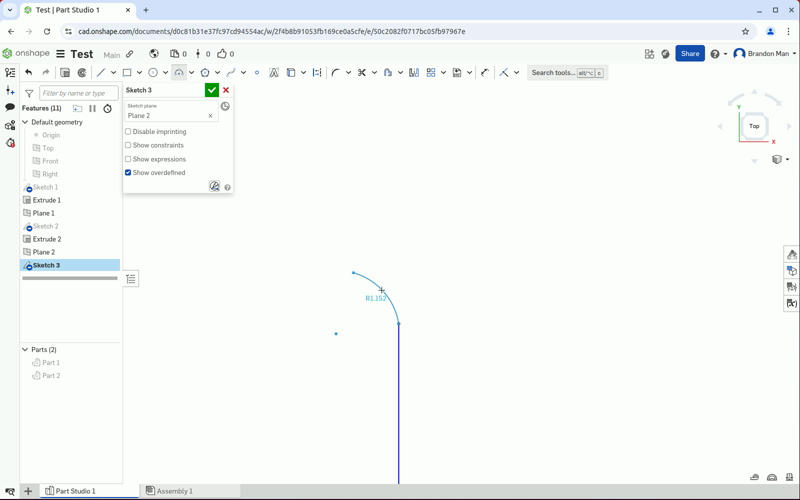
click(381, 289)
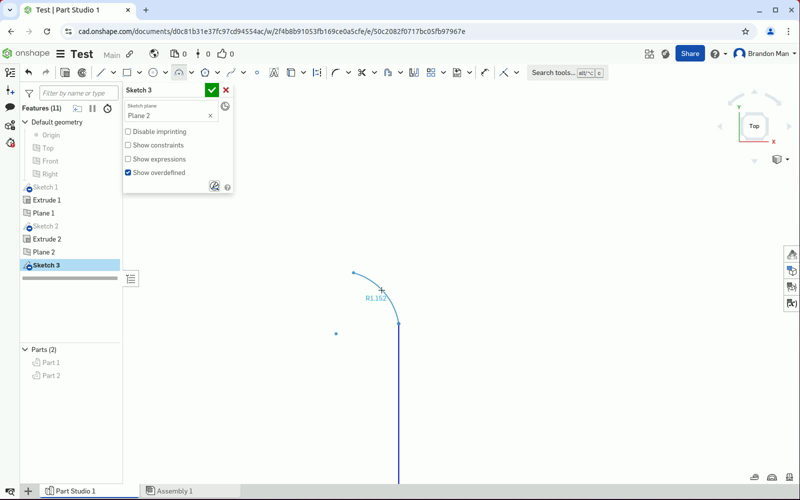
scroll(-6)
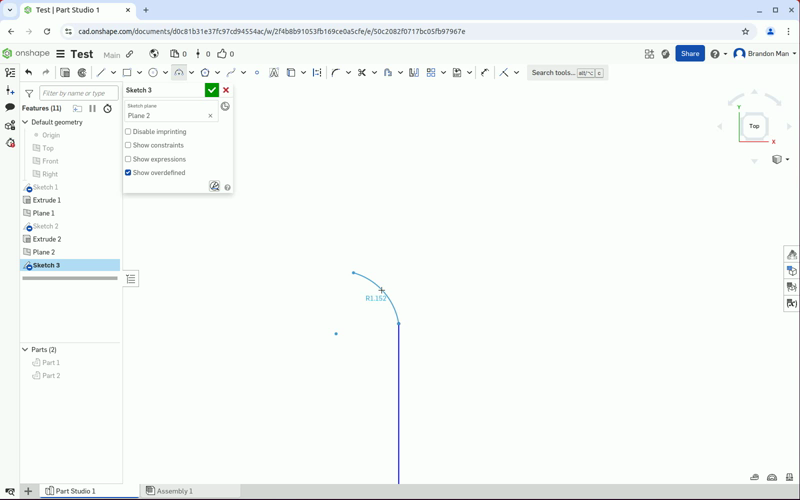
scroll(-6)
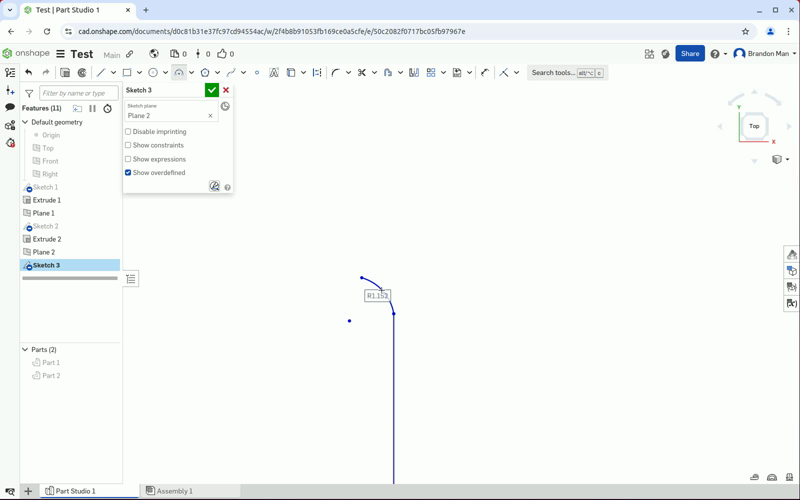
scroll(-6)
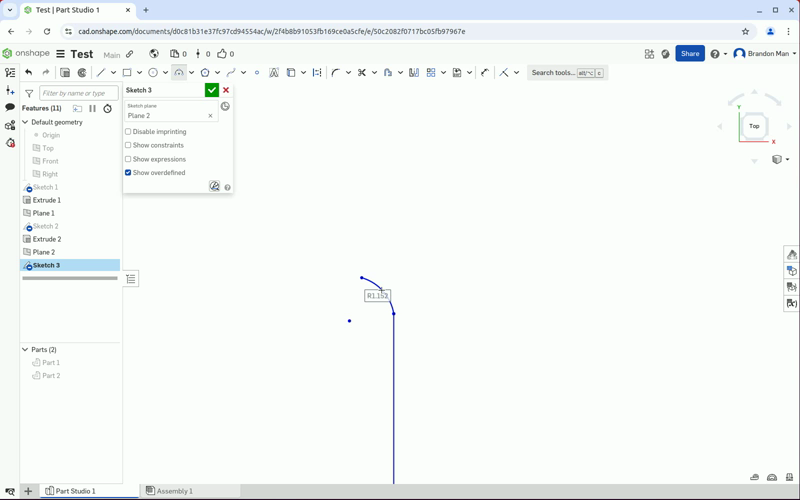
scroll(-6)
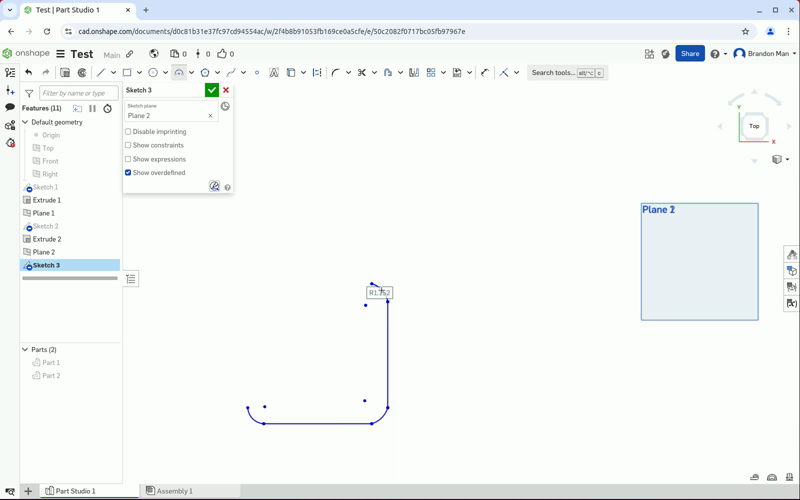
scroll(-6)
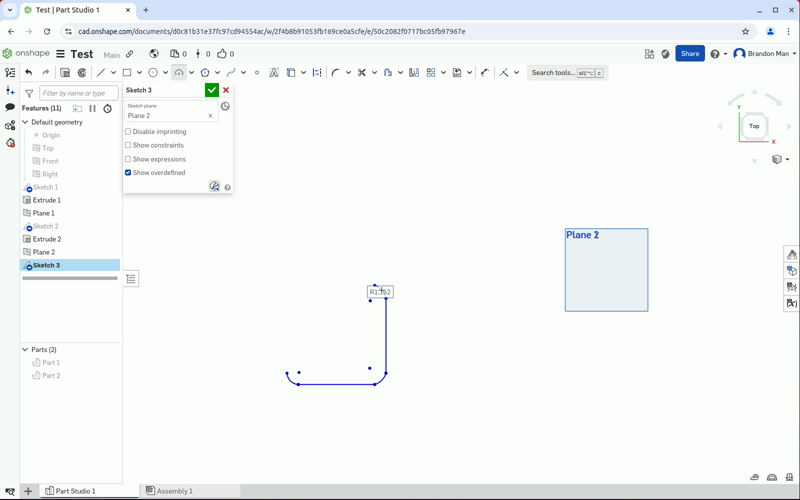
scroll(-6)
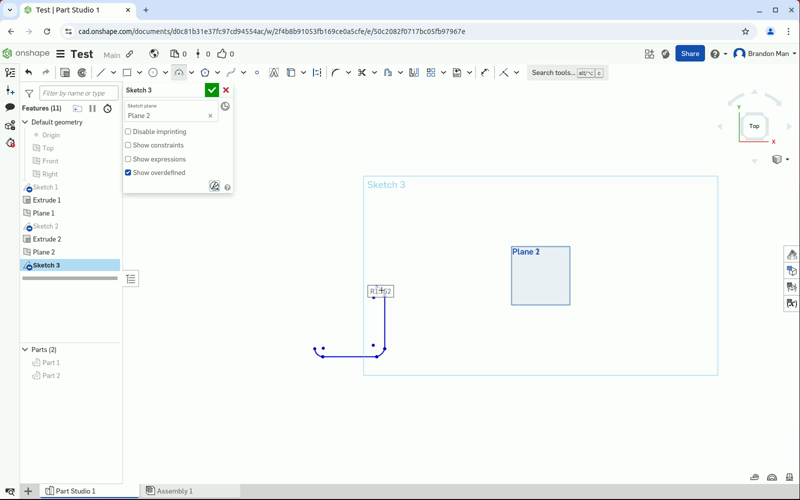
scroll(-6)
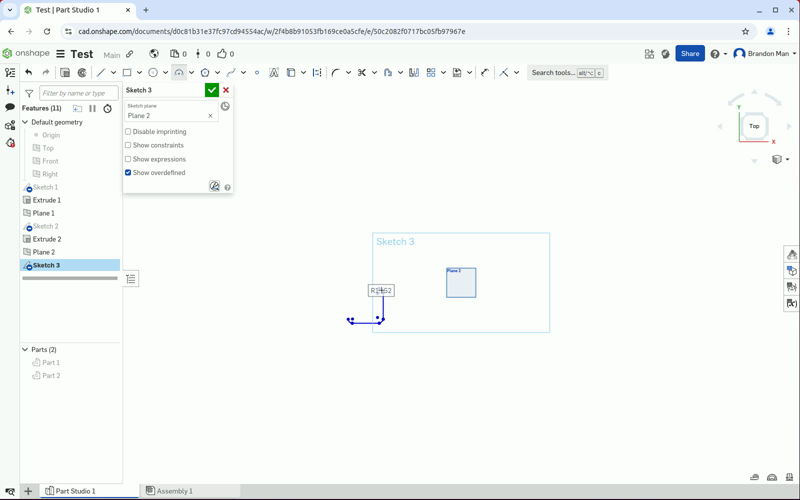
key_up(shift)
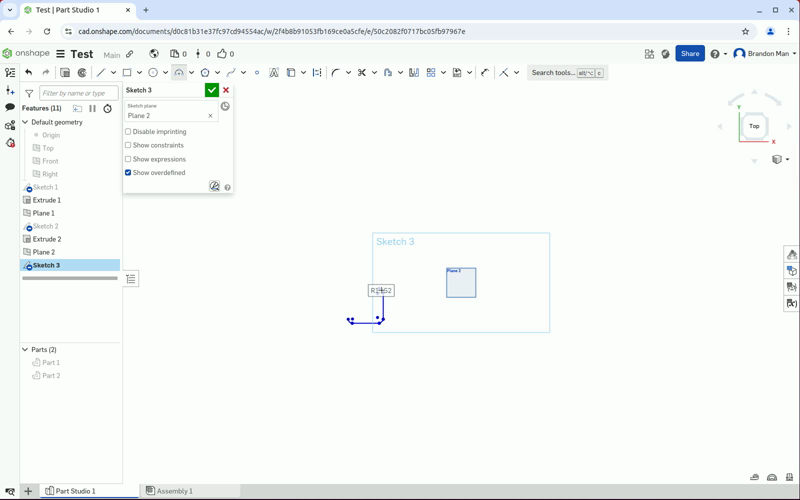
key(esc)
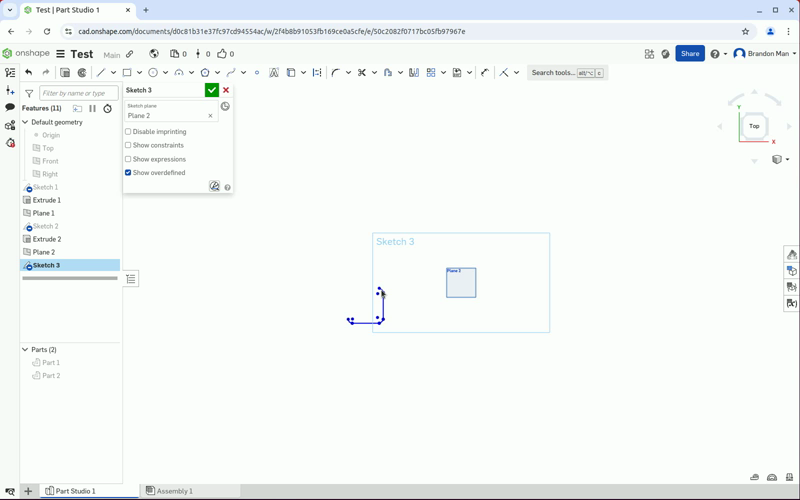
key(l)
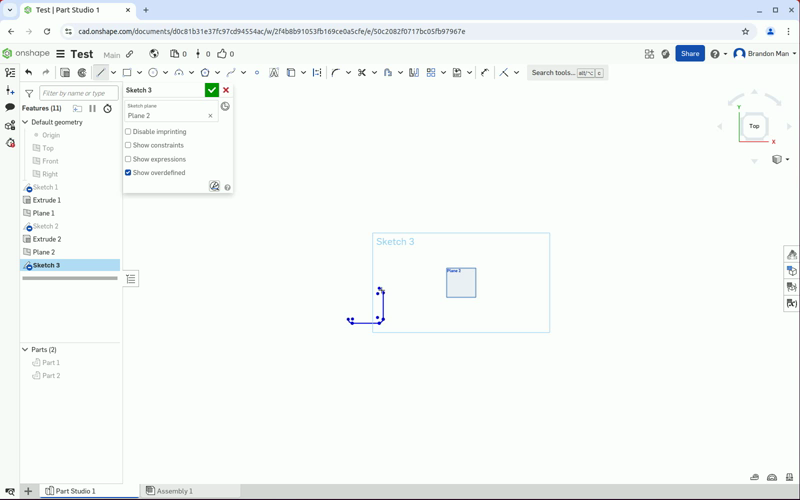
mouse_move(379, 288)
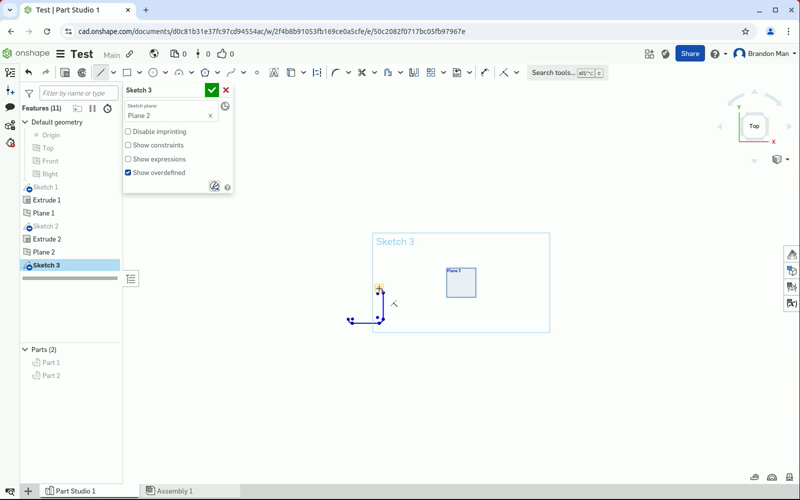
scroll(6)
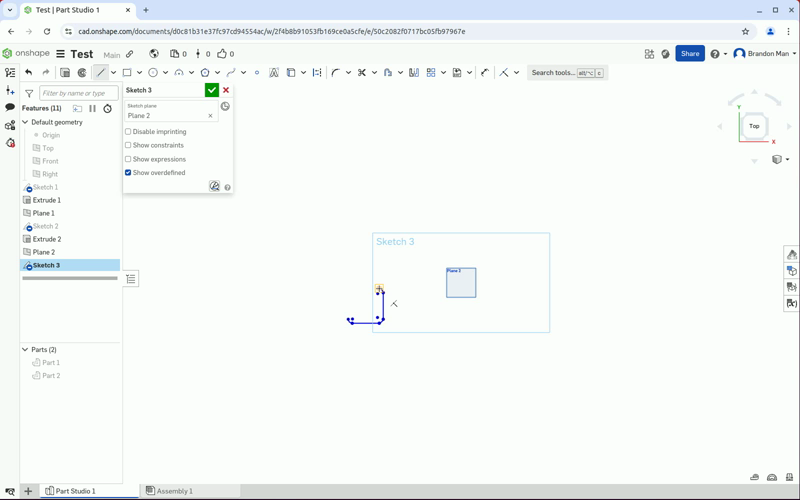
scroll(6)
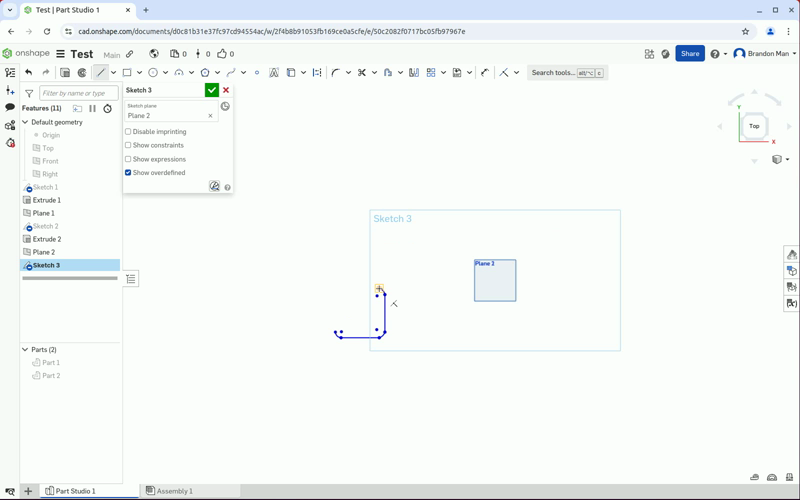
scroll(6)
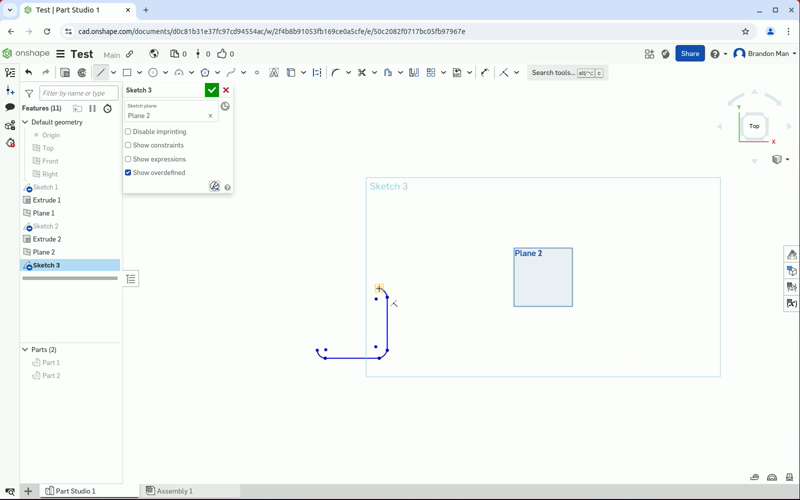
scroll(6)
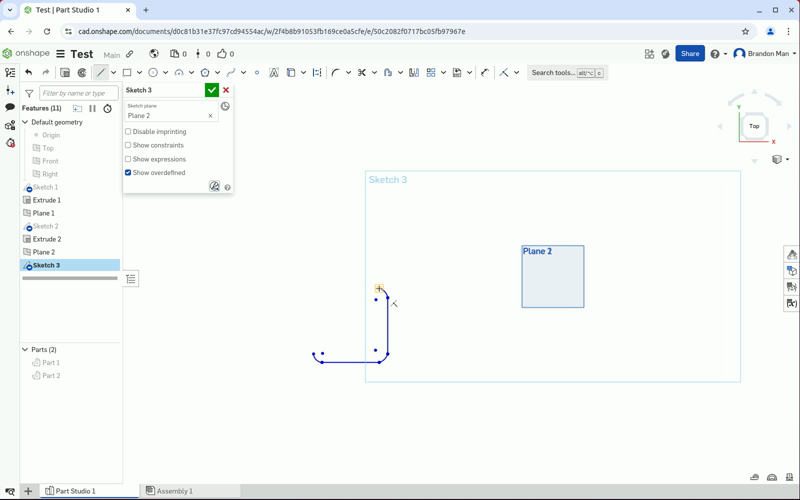
scroll(6)
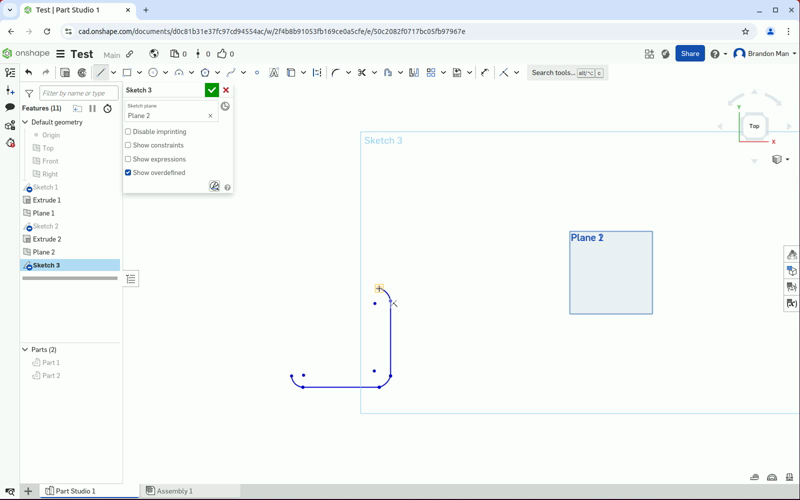
scroll(6)
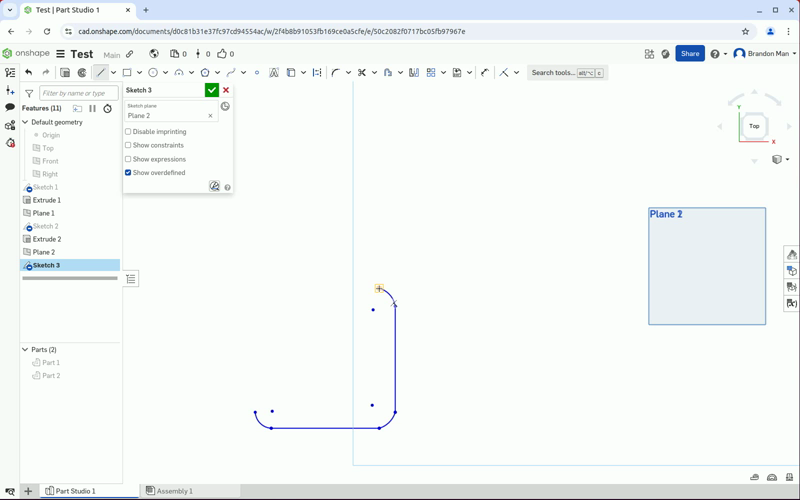
scroll(6)
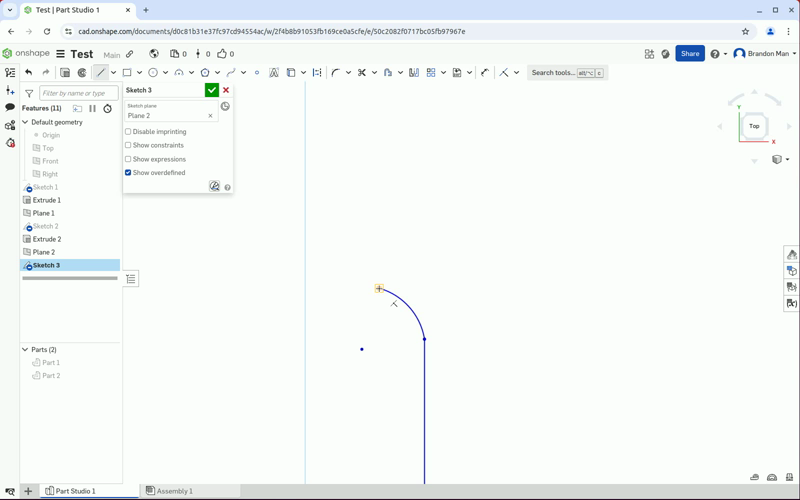
click(379, 288)
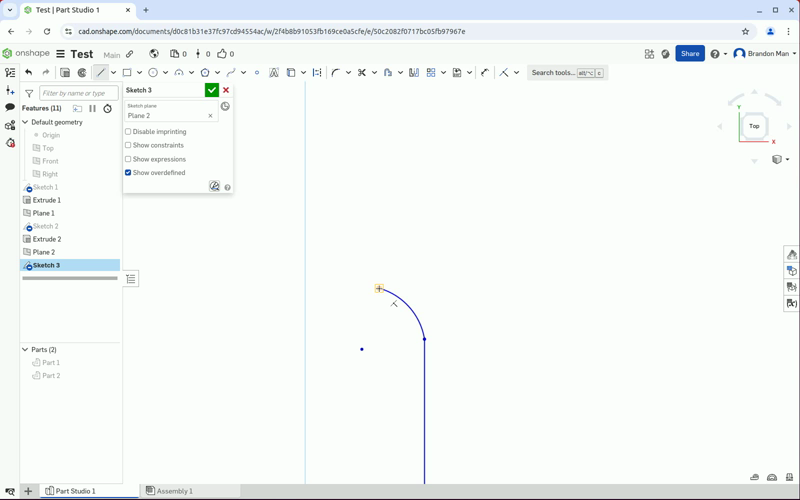
scroll(-6)
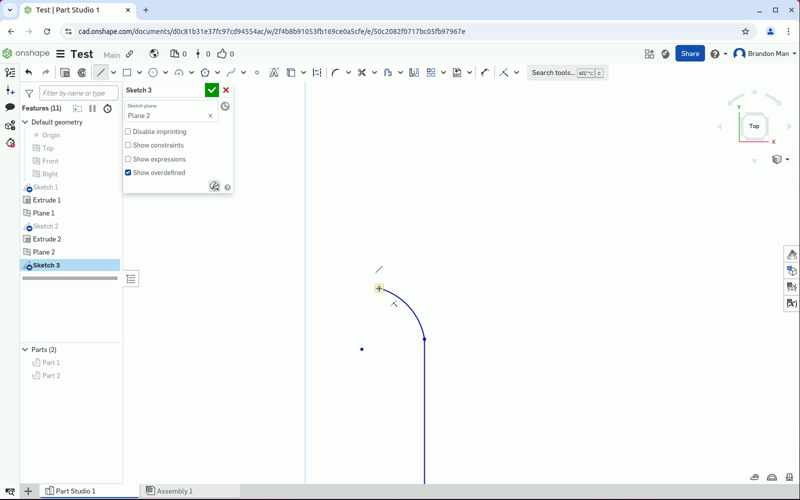
scroll(-6)
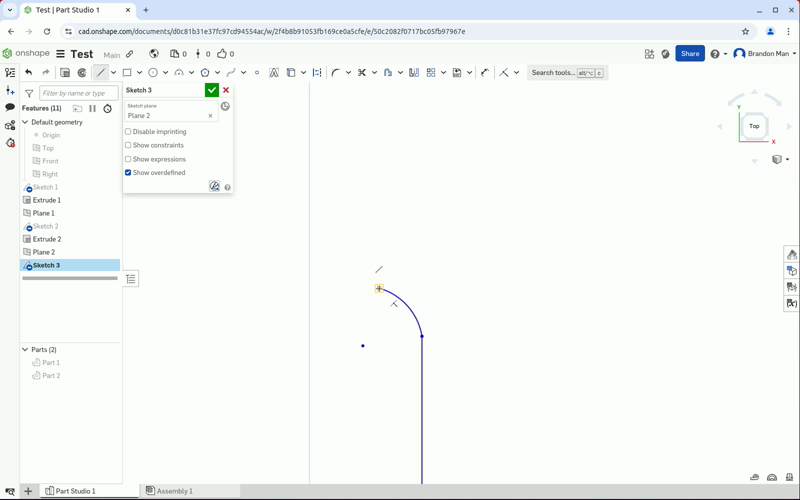
scroll(-6)
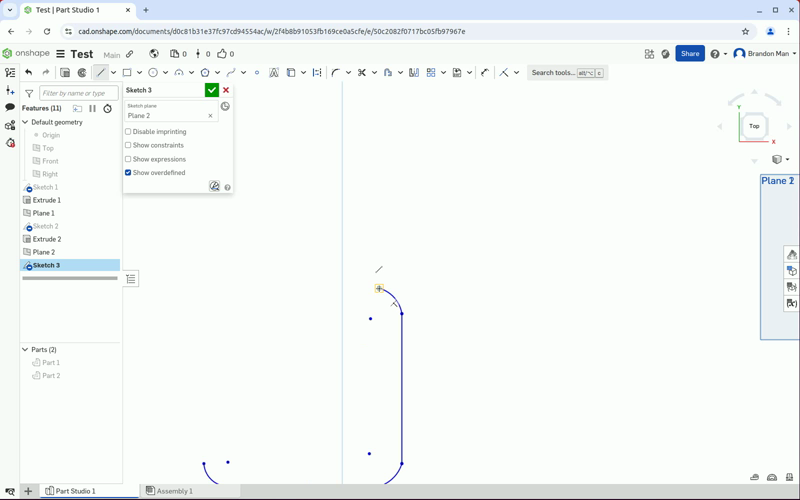
scroll(-6)
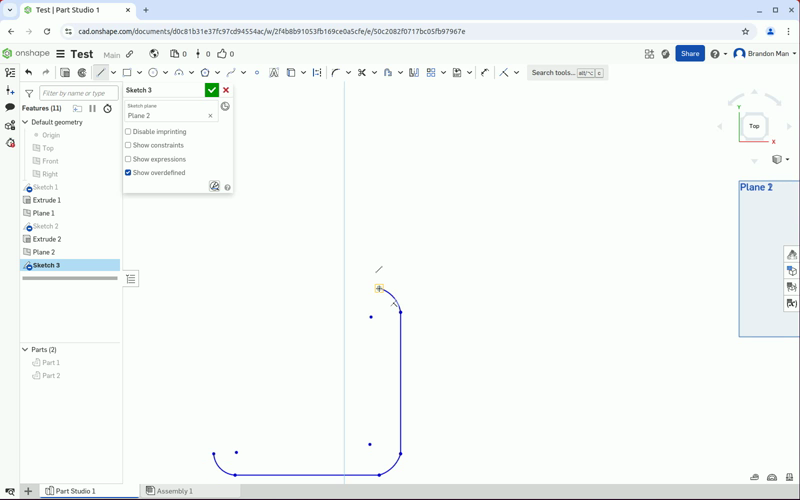
scroll(-6)
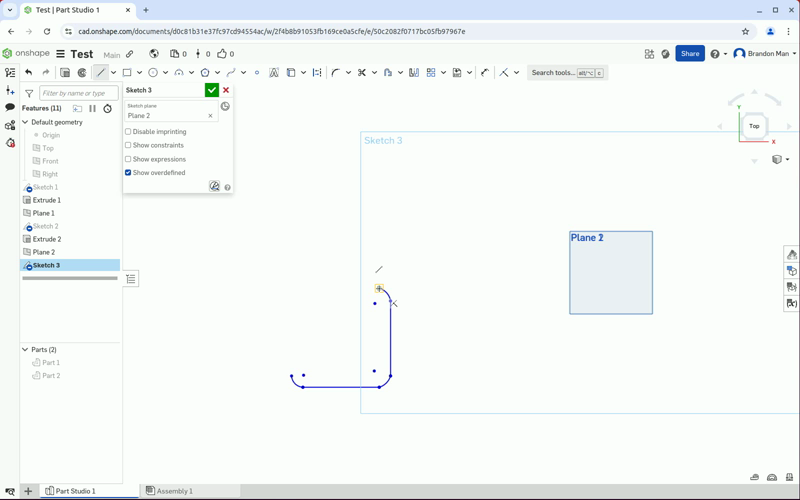
scroll(-6)
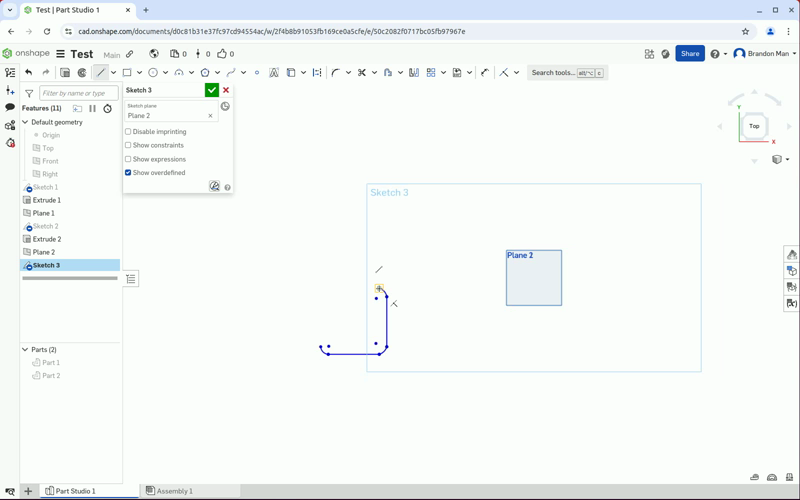
scroll(-6)
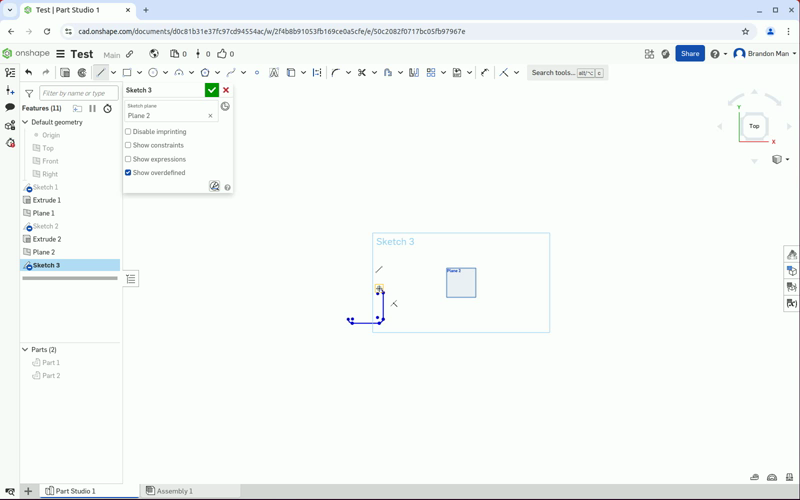
key_down(shift)
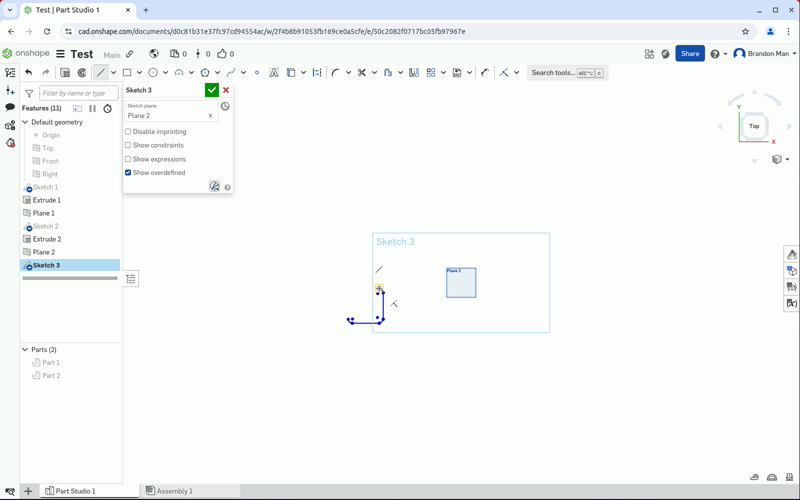
mouse_move(409, 288)
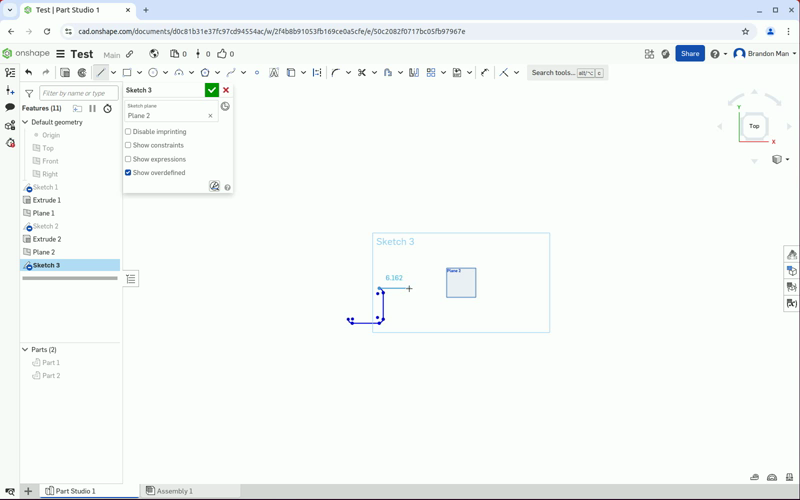
mouse_move(352, 288)
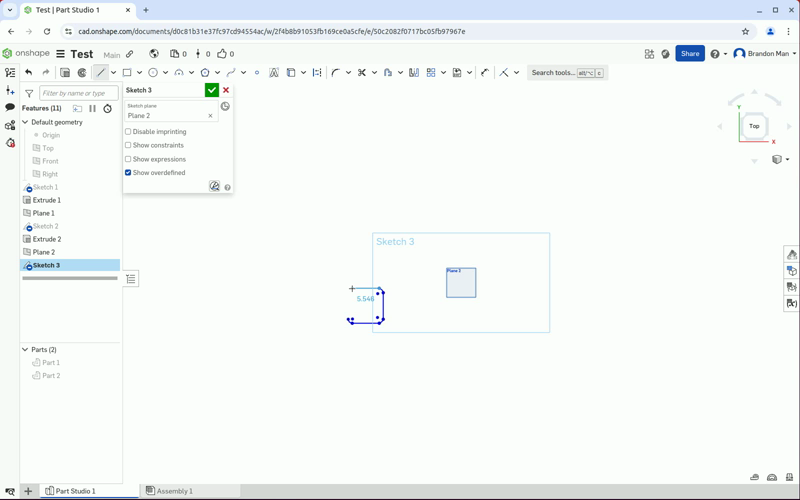
click(352, 288)
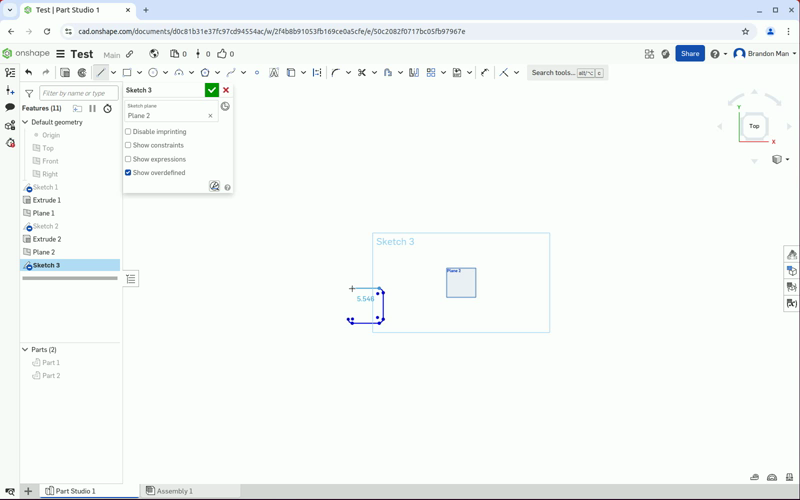
key_up(shift)
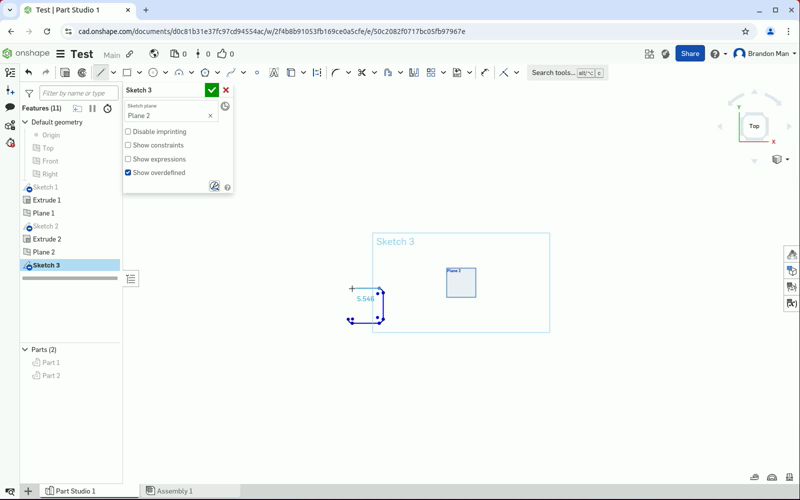
key(esc)
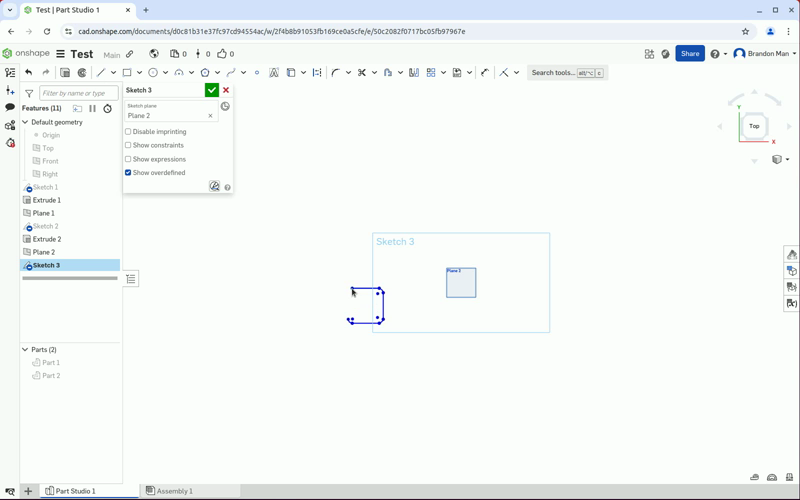
key(a)
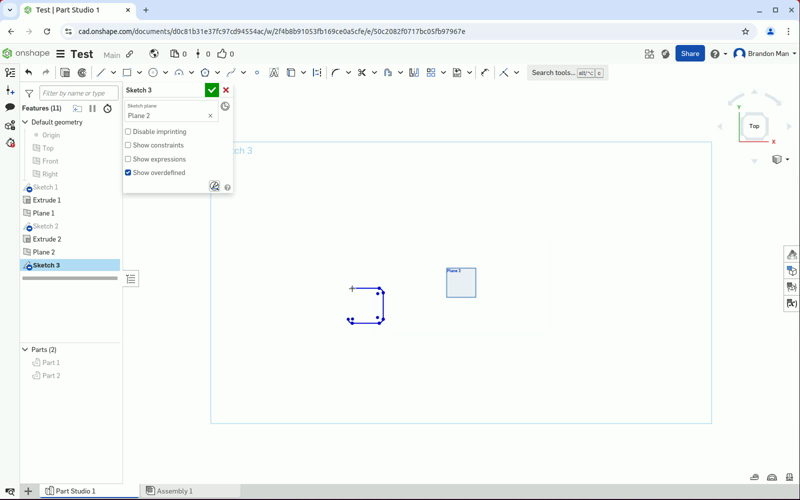
mouse_move(352, 288)
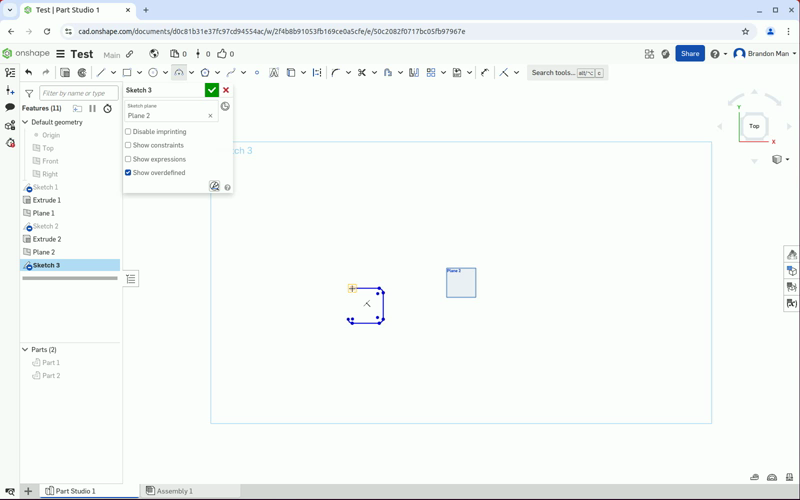
click(352, 288)
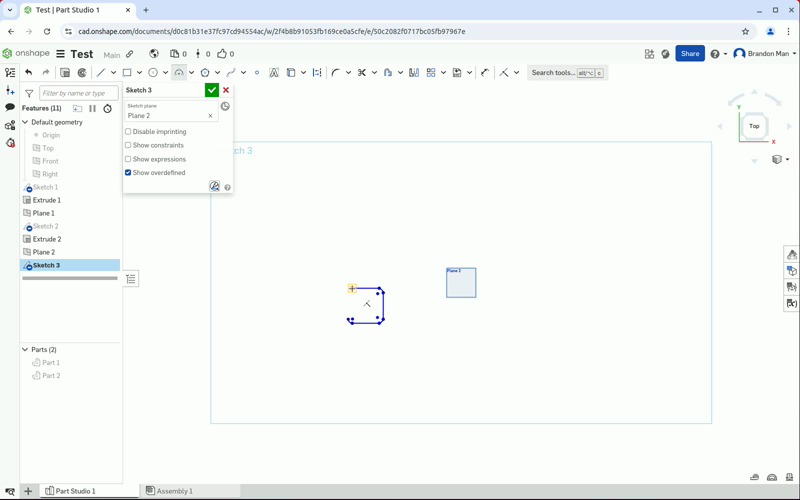
key_down(shift)
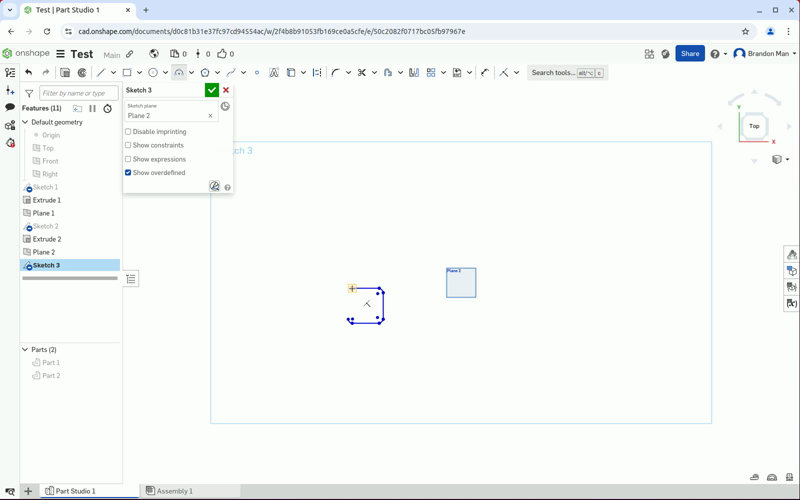
mouse_move(348, 292)
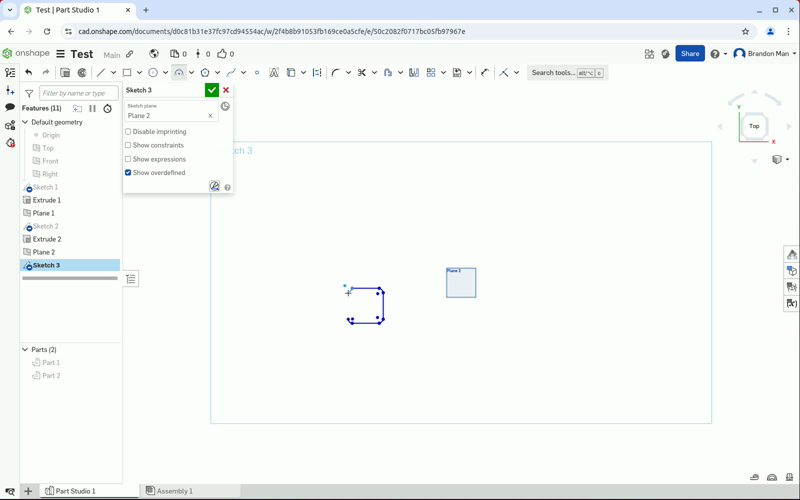
scroll(6)
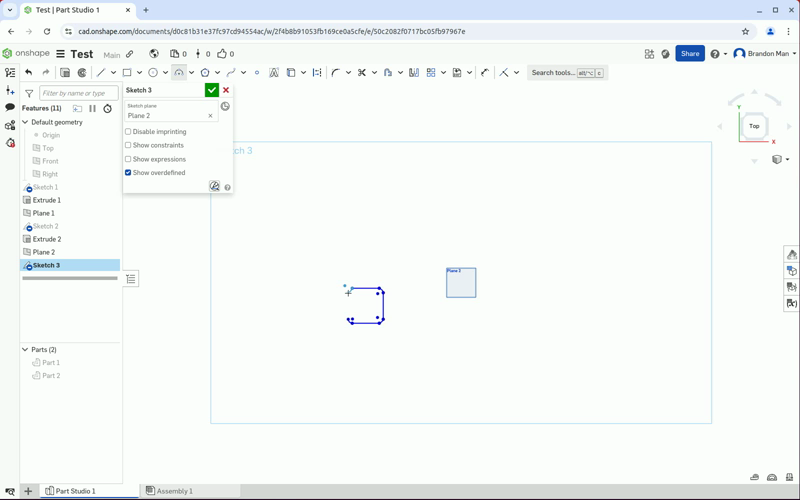
scroll(6)
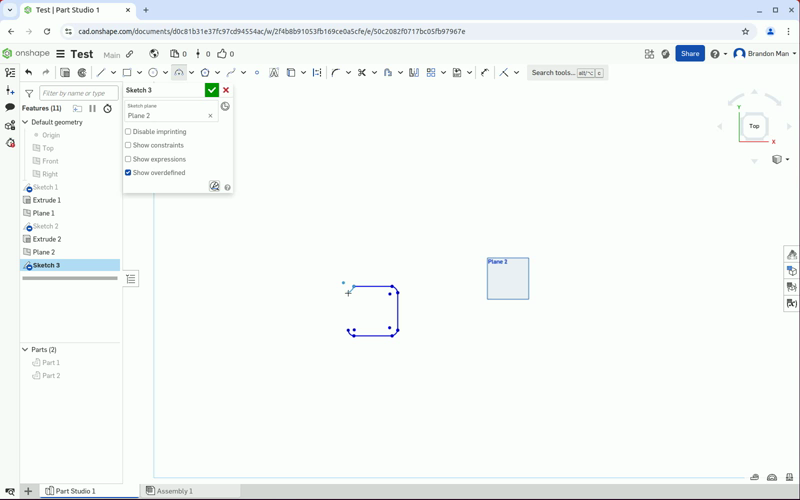
scroll(6)
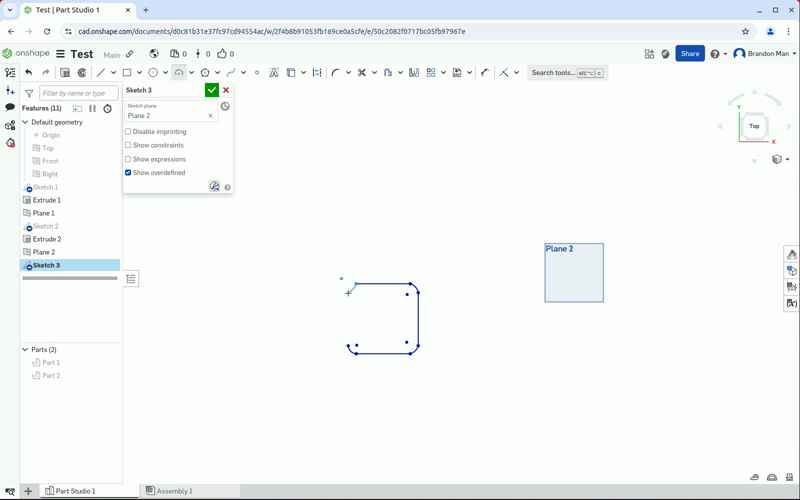
scroll(6)
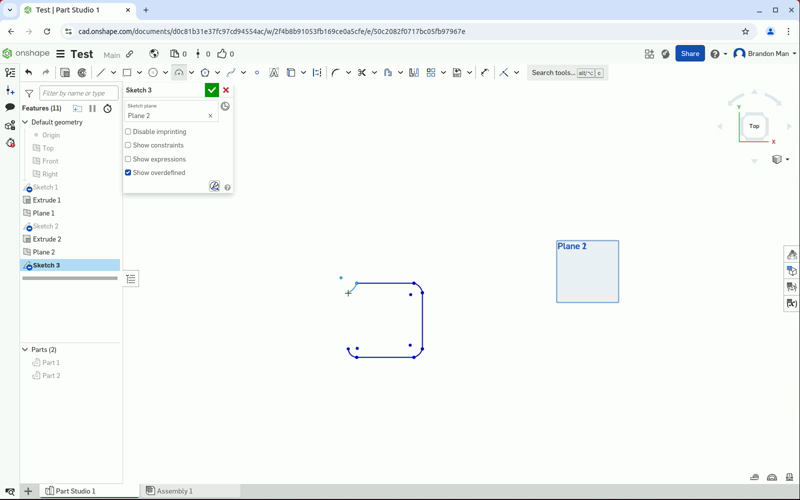
scroll(6)
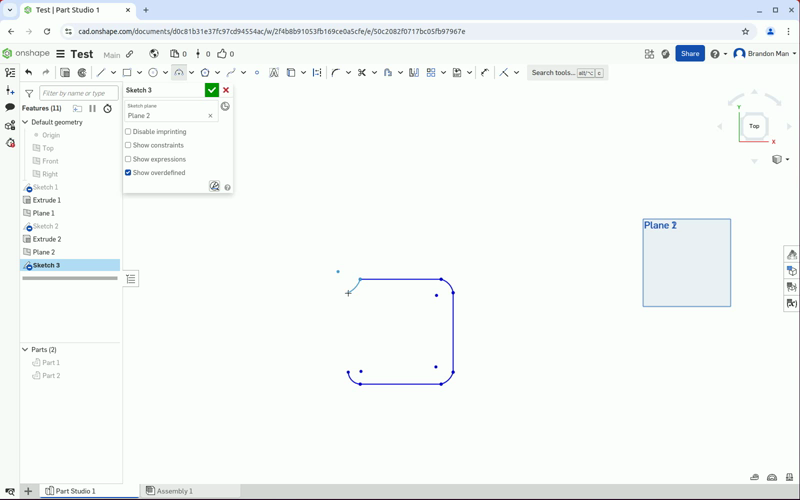
scroll(6)
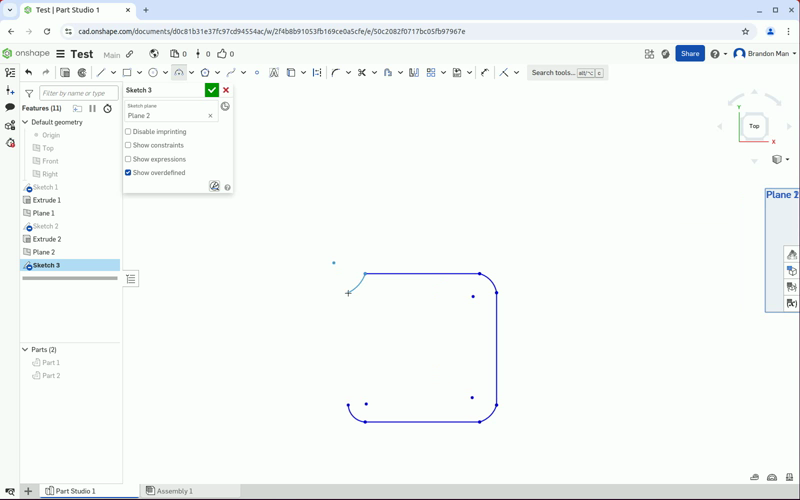
scroll(6)
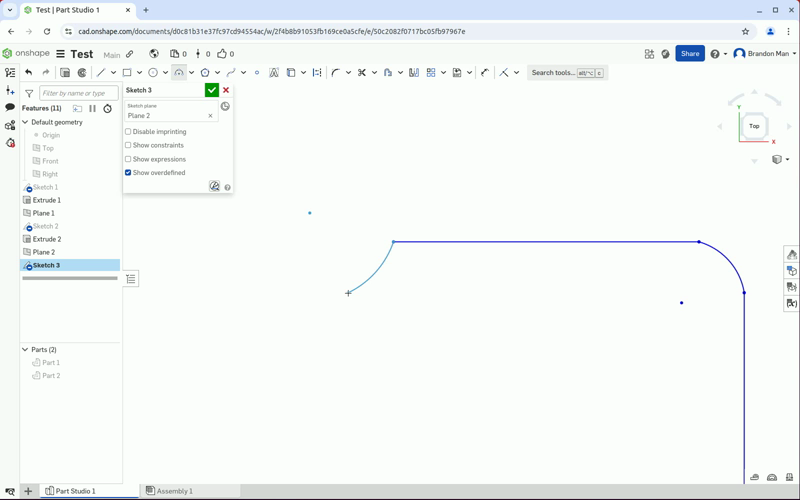
click(348, 292)
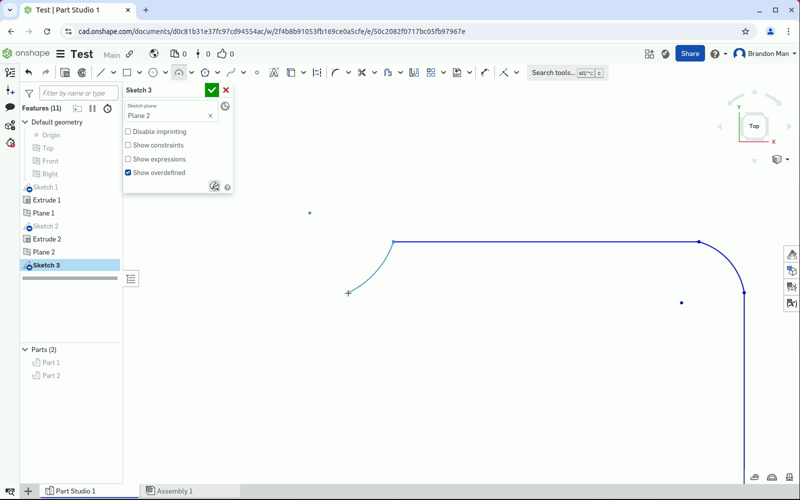
scroll(-6)
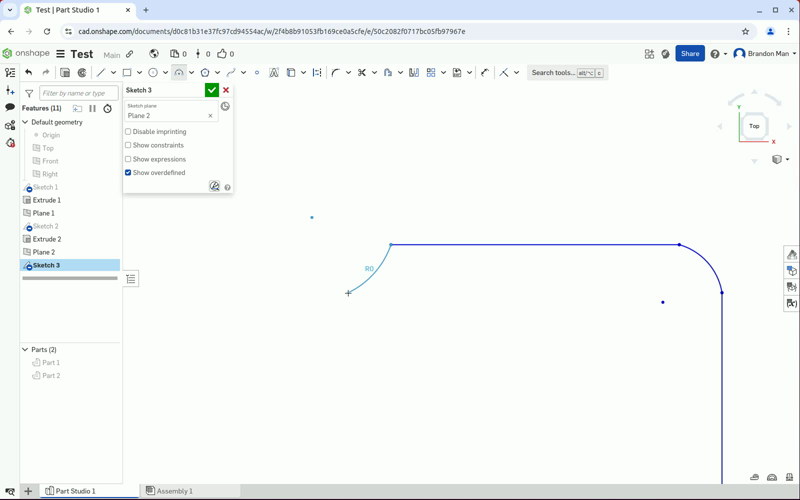
scroll(-6)
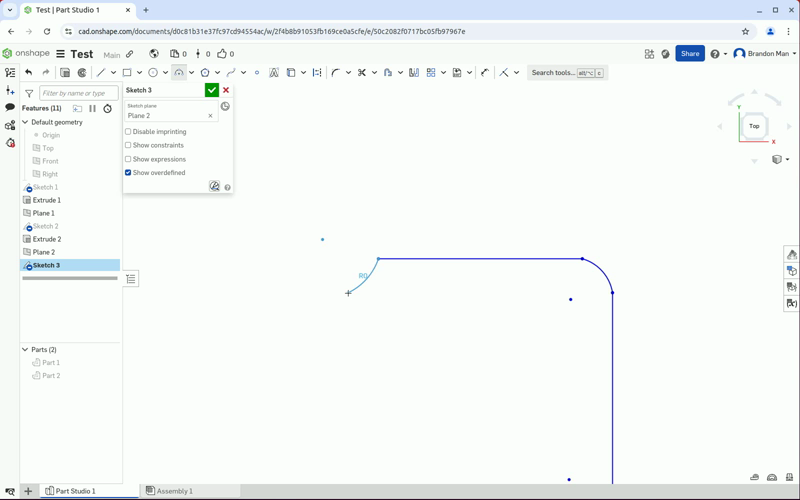
scroll(-6)
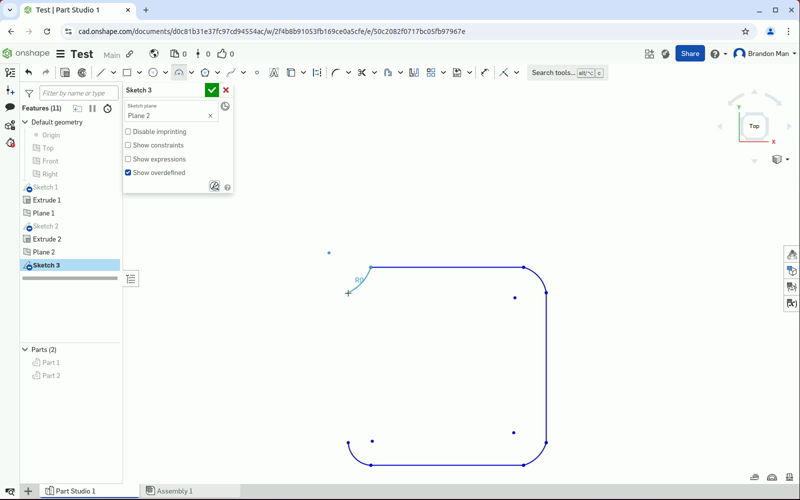
scroll(-6)
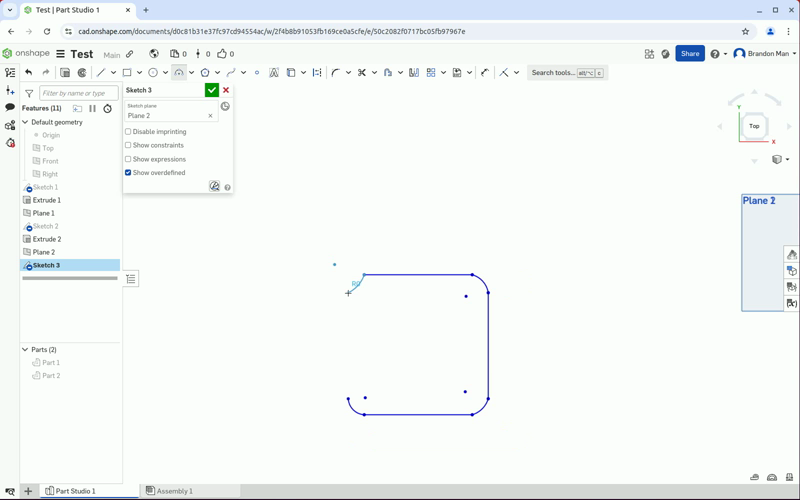
scroll(-6)
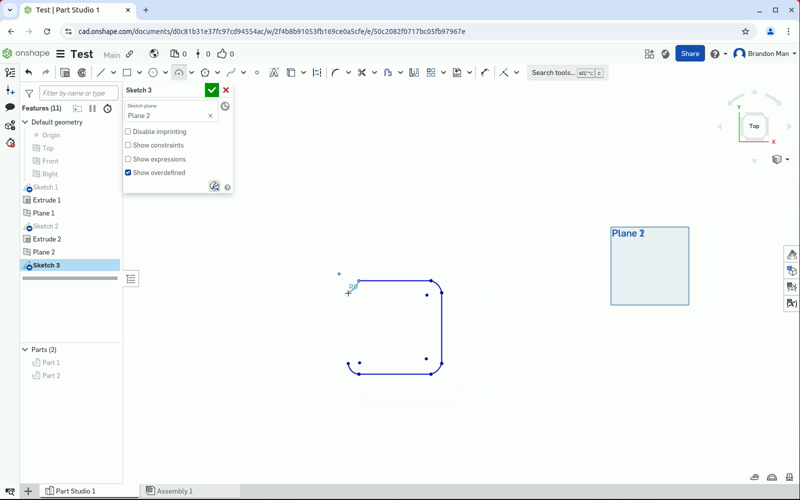
scroll(-6)
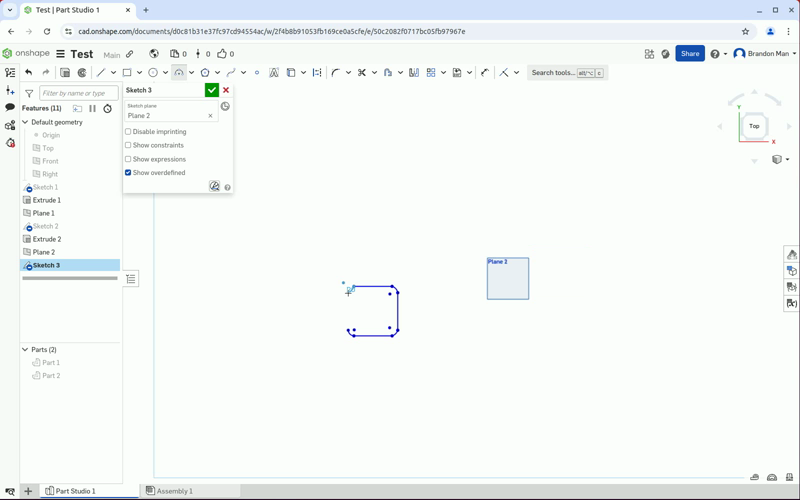
scroll(-6)
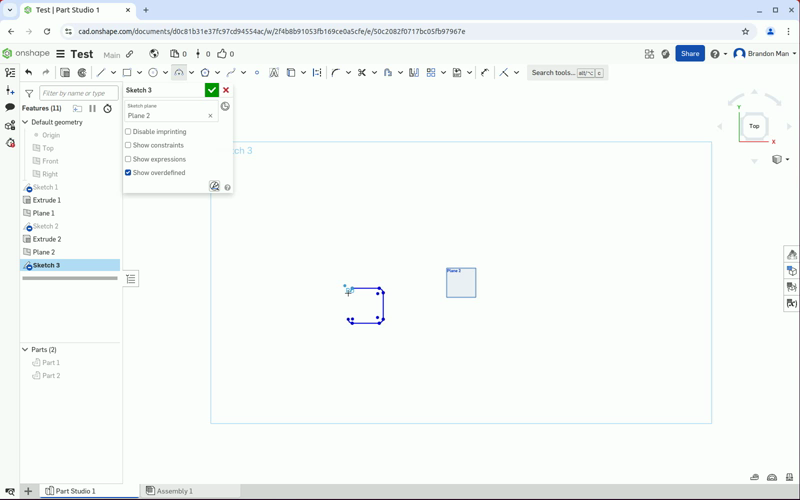
mouse_move(349, 289)
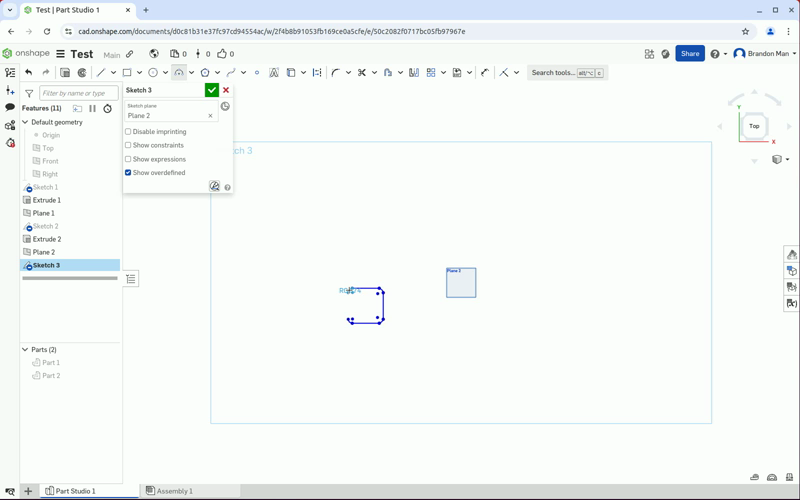
scroll(6)
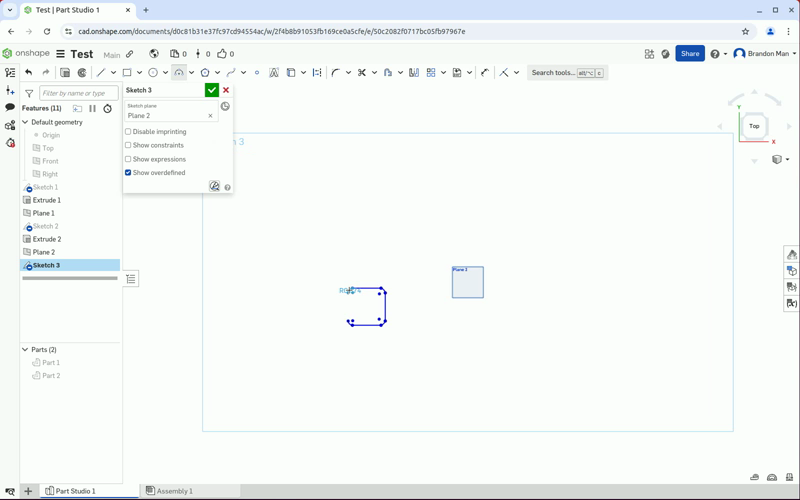
scroll(6)
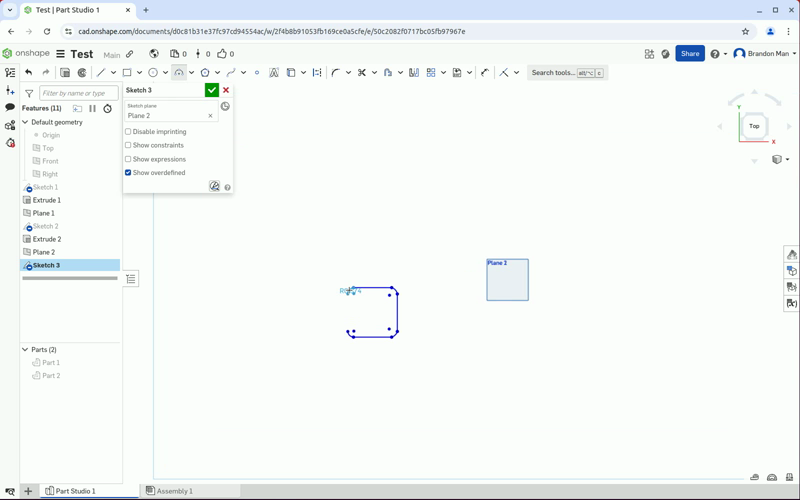
scroll(6)
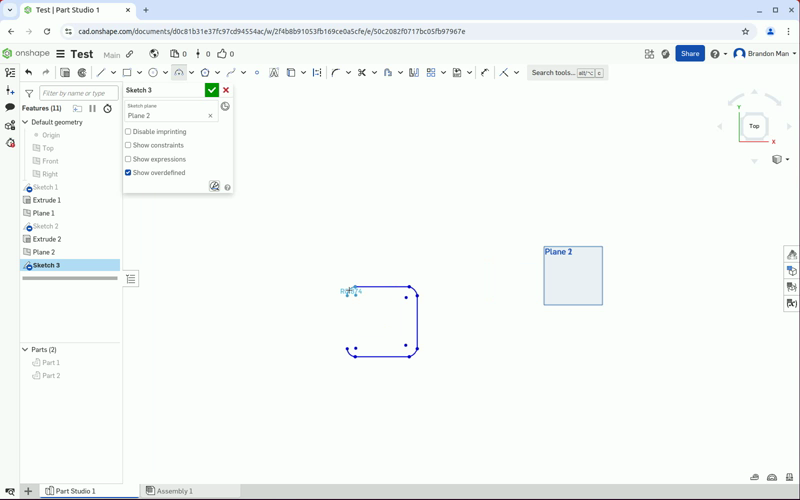
scroll(6)
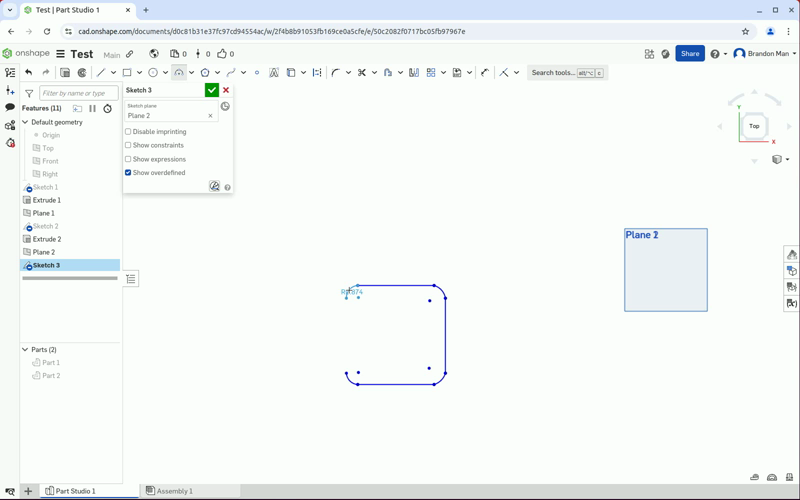
scroll(6)
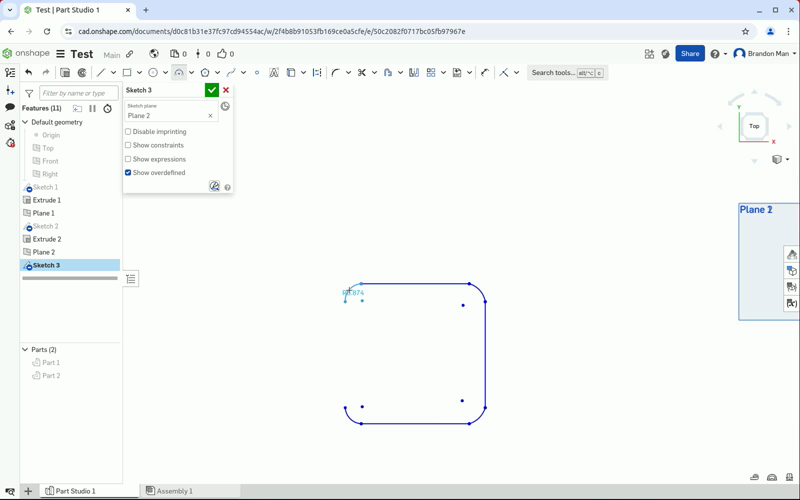
scroll(6)
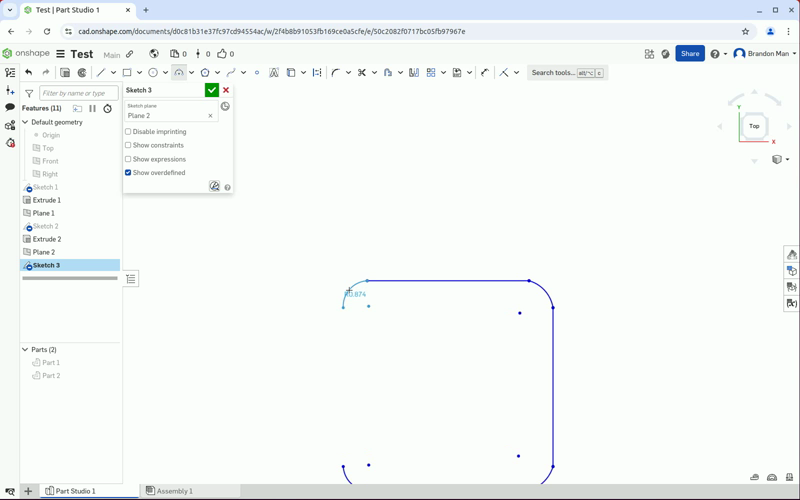
scroll(6)
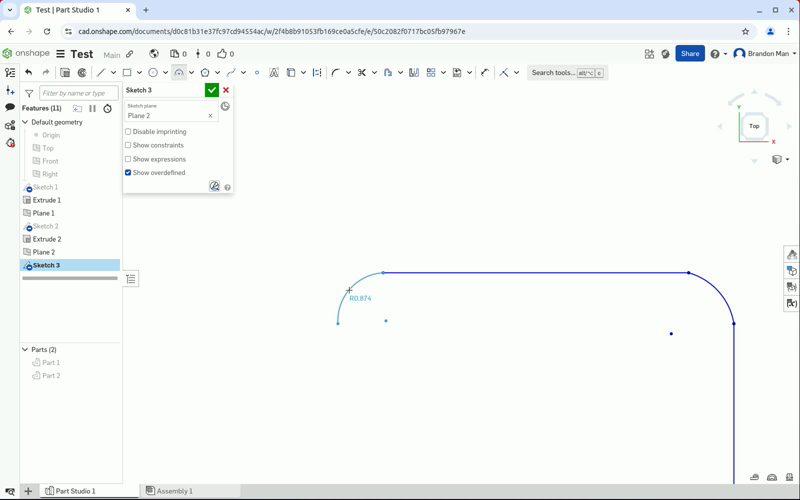
click(349, 289)
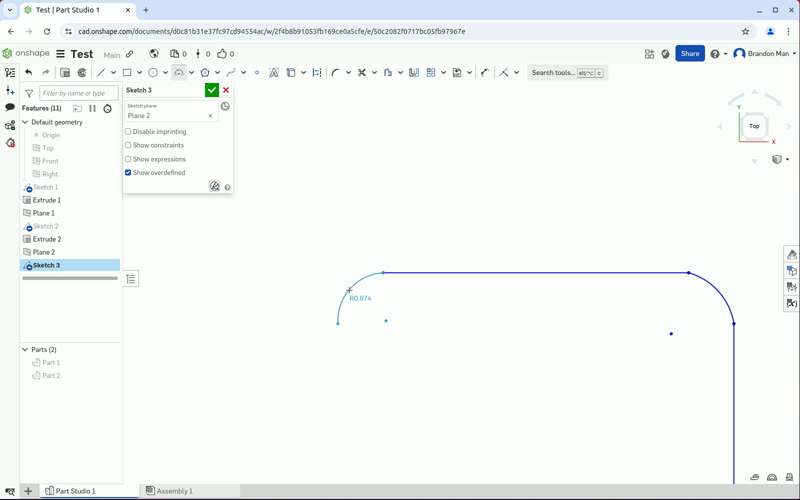
scroll(-6)
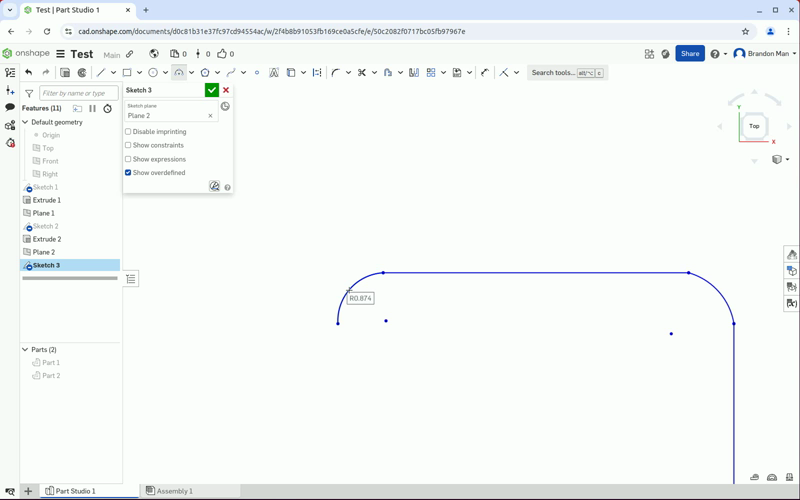
scroll(-6)
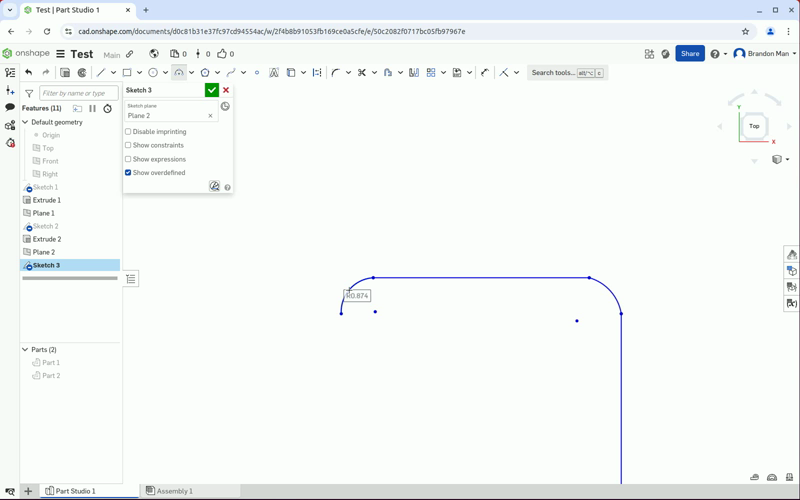
scroll(-6)
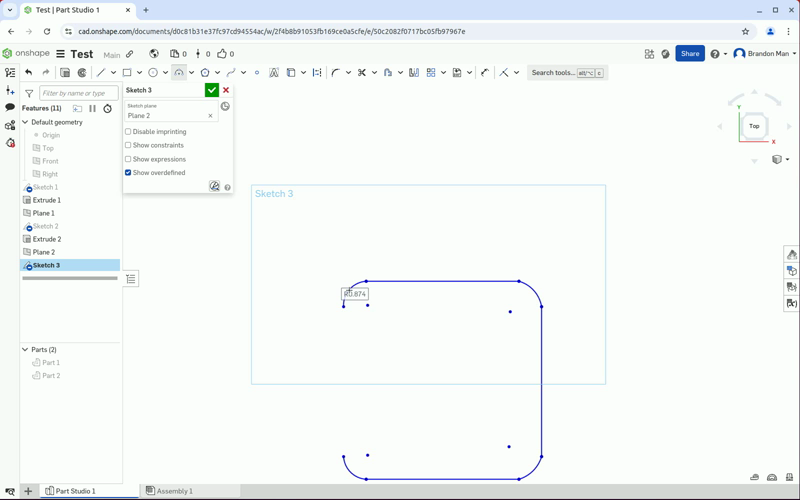
scroll(-6)
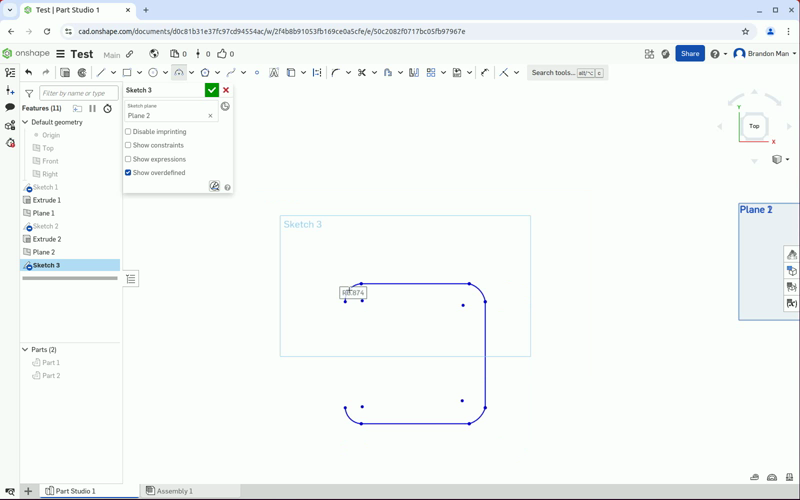
scroll(-6)
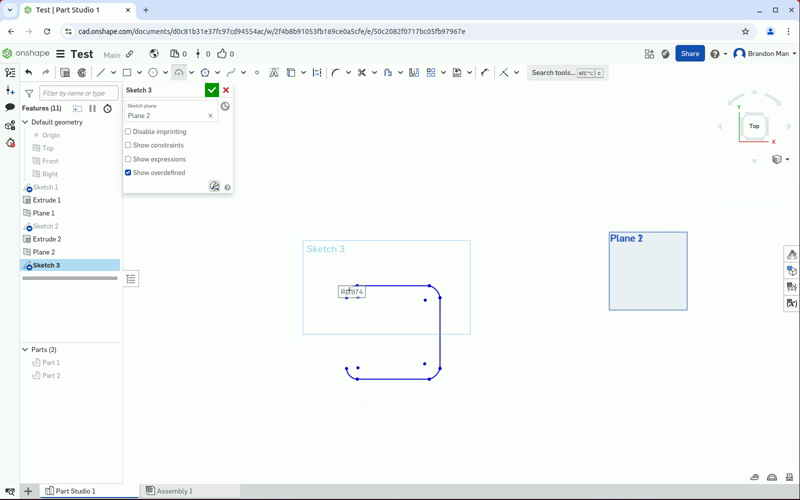
scroll(-6)
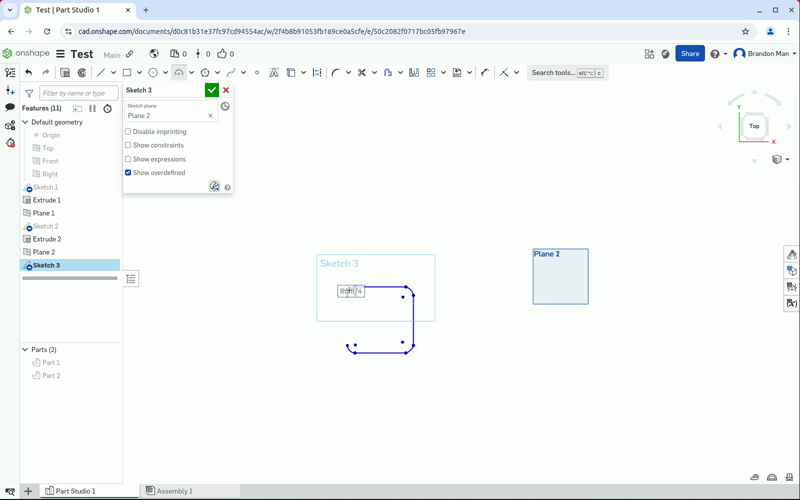
scroll(-6)
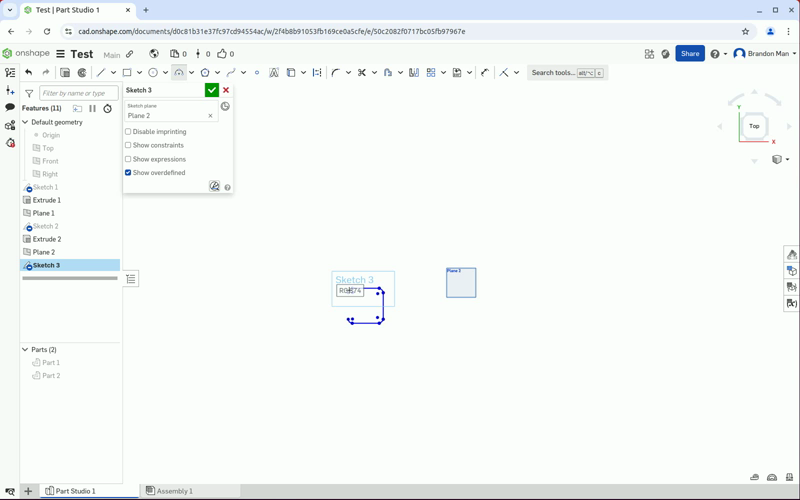
key_up(shift)
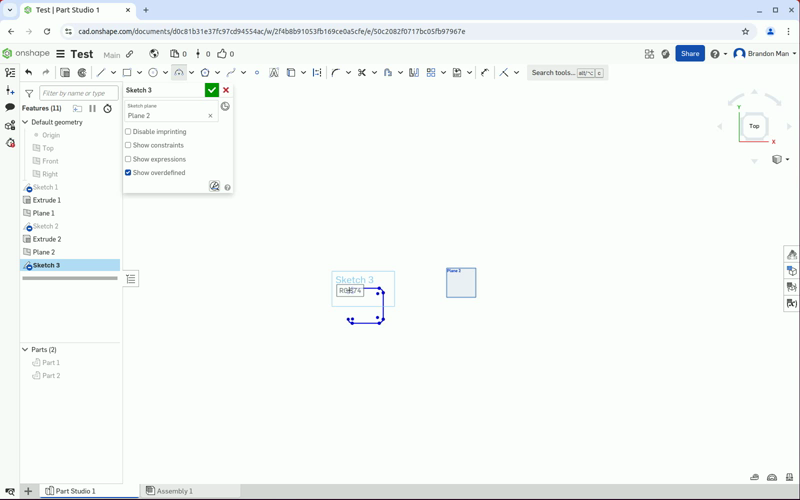
key(esc)
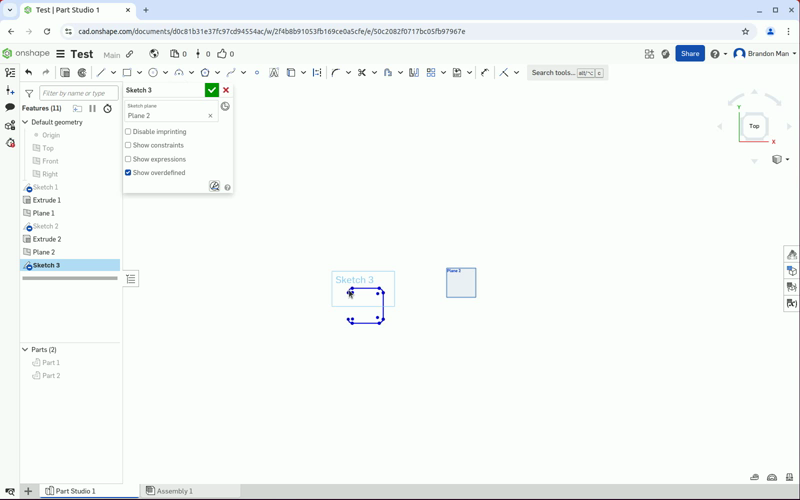
key(l)
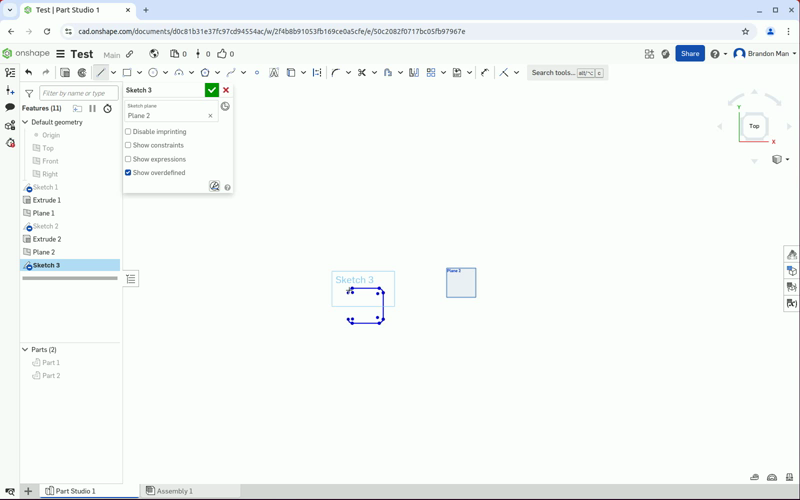
mouse_move(348, 292)
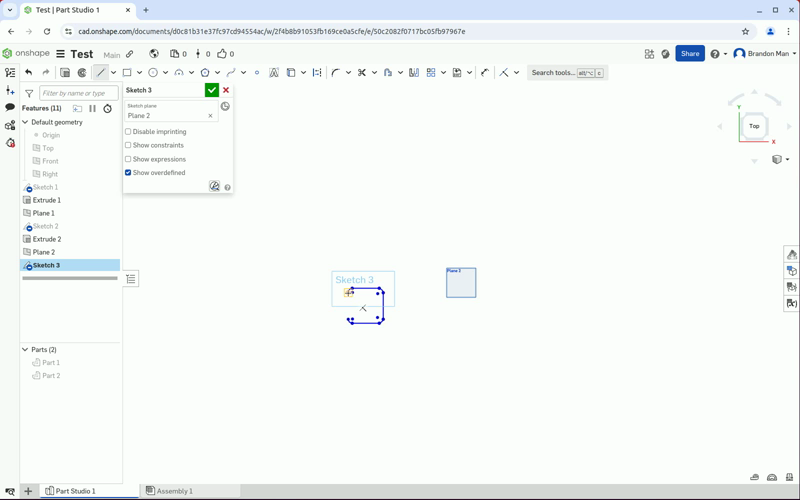
scroll(6)
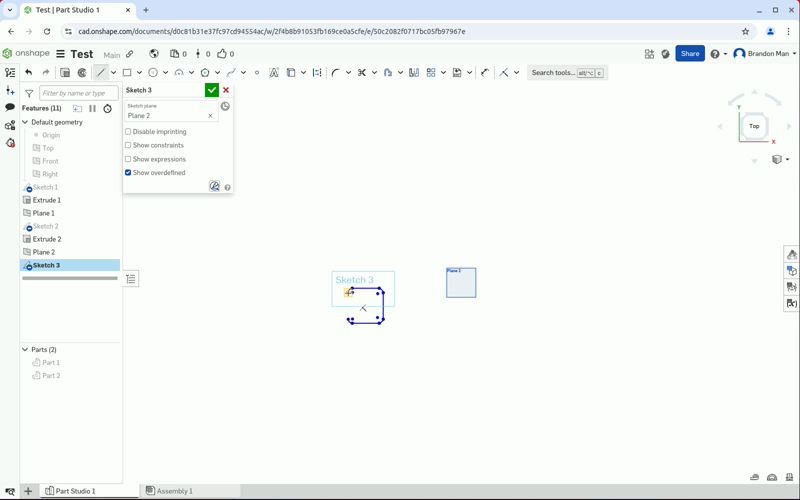
scroll(6)
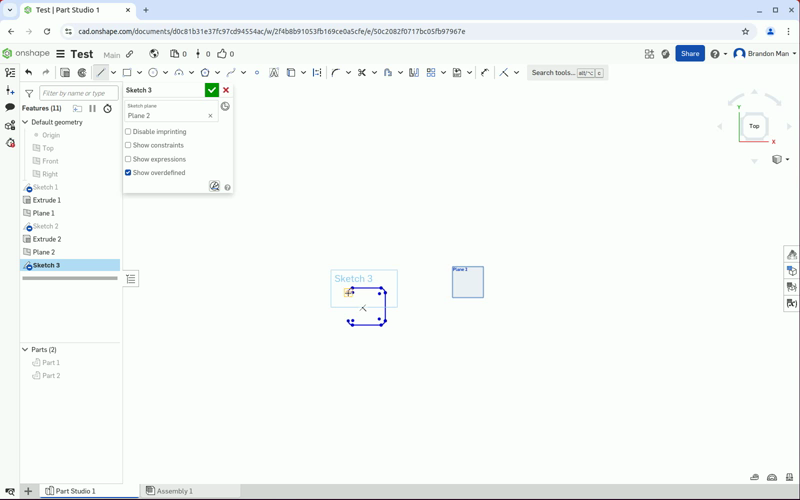
scroll(6)
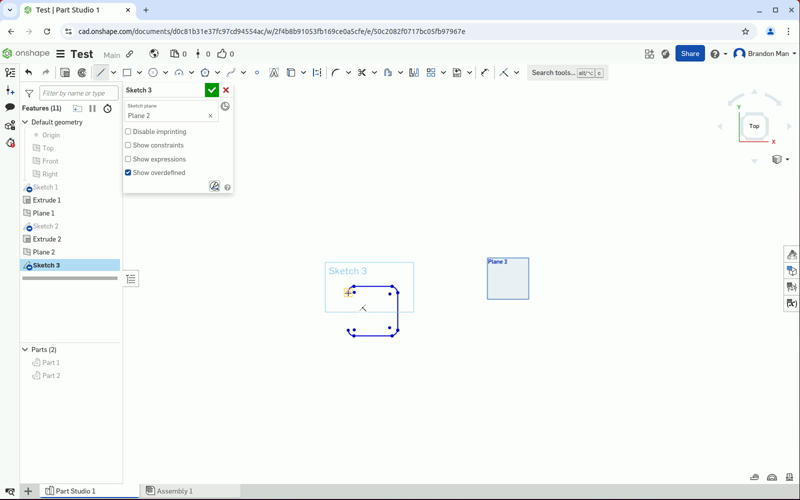
scroll(6)
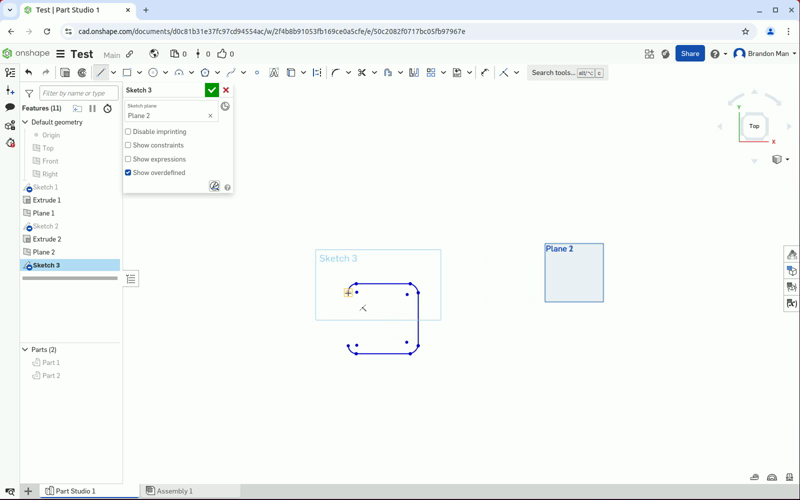
scroll(6)
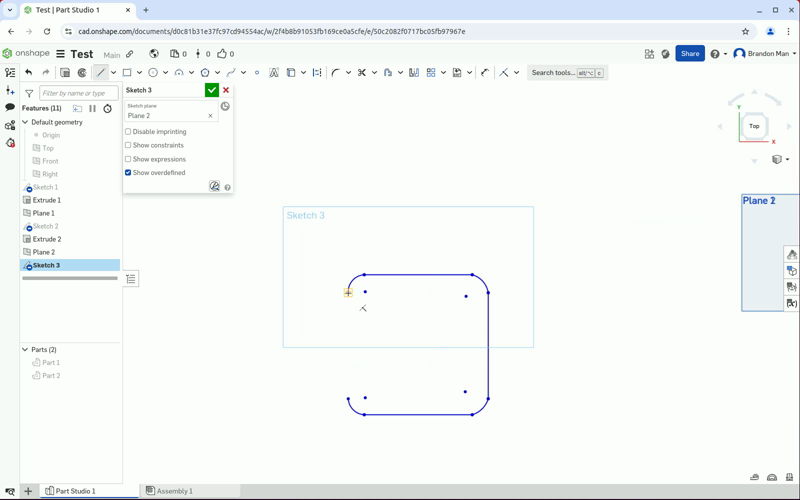
scroll(6)
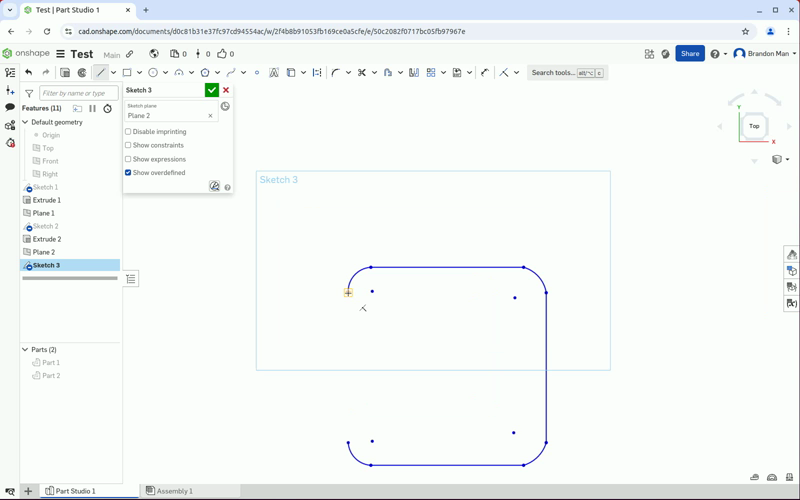
scroll(6)
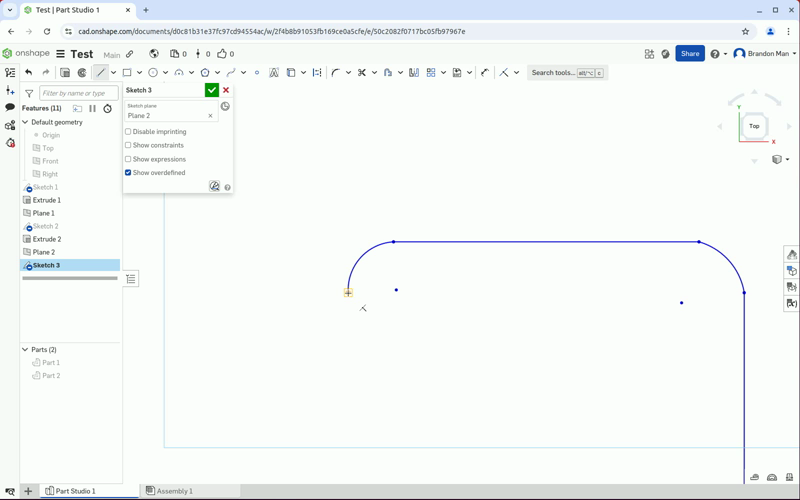
click(348, 292)
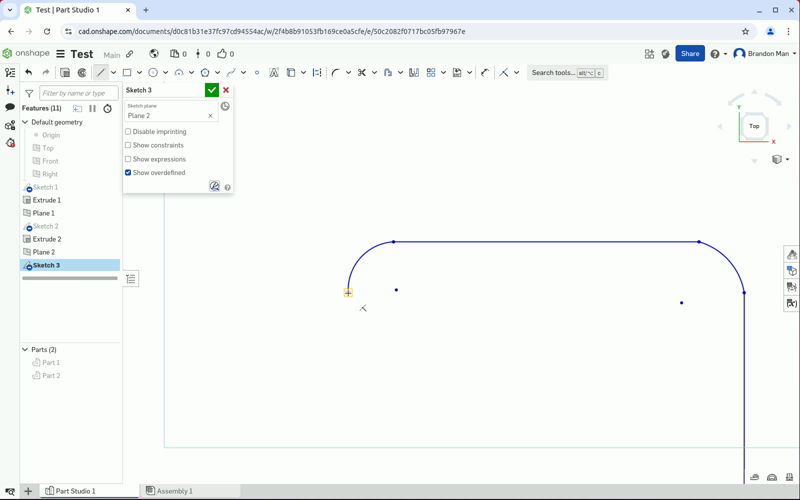
scroll(-6)
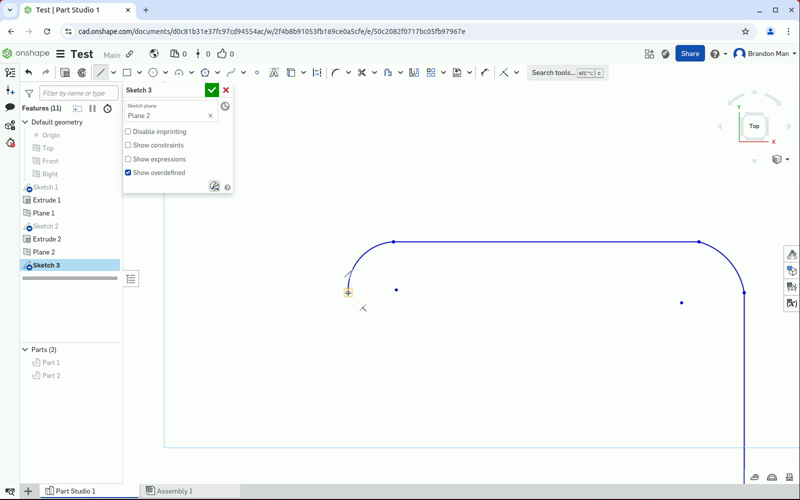
scroll(-6)
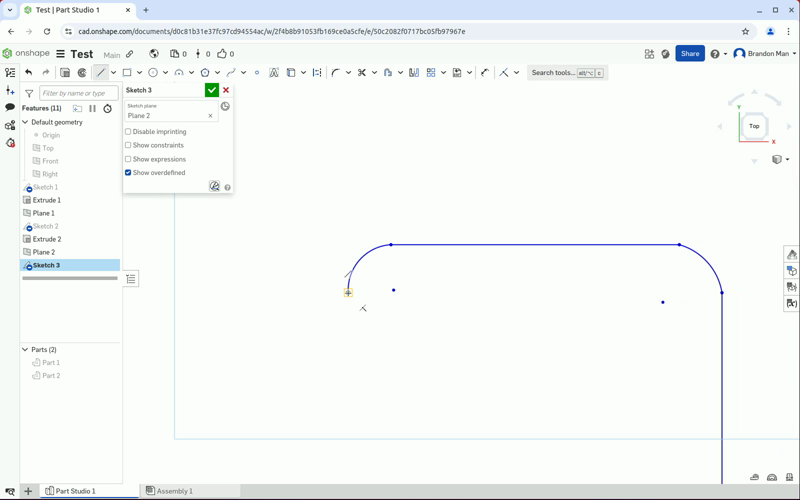
scroll(-6)
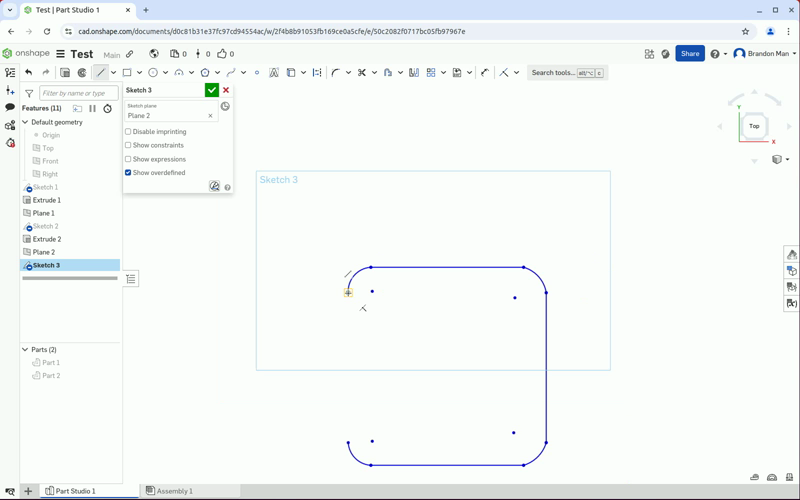
scroll(-6)
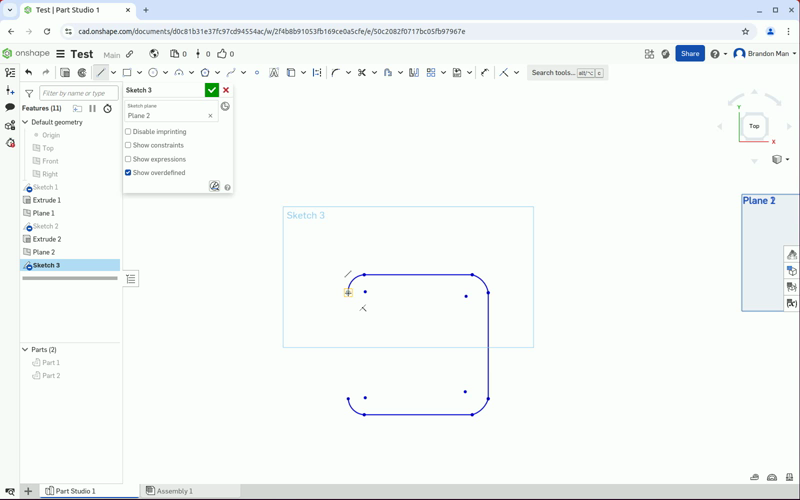
scroll(-6)
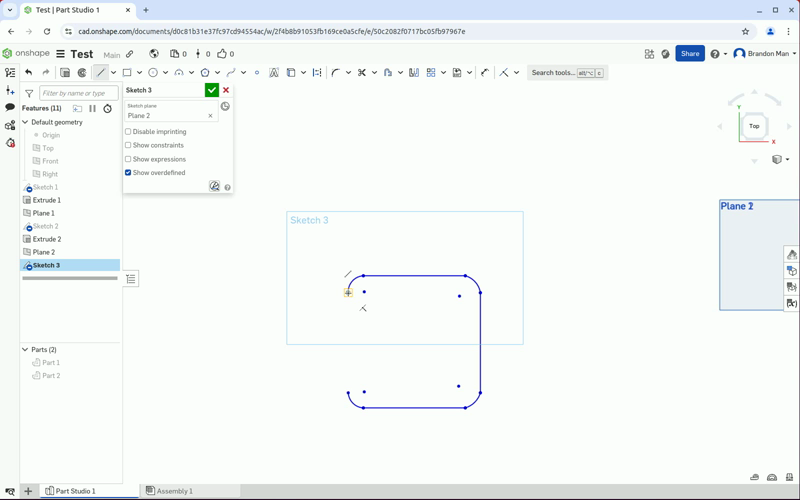
scroll(-6)
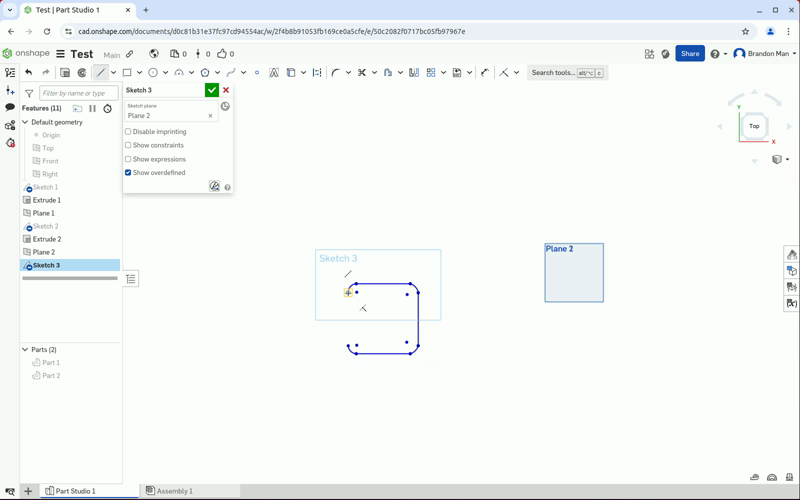
scroll(-6)
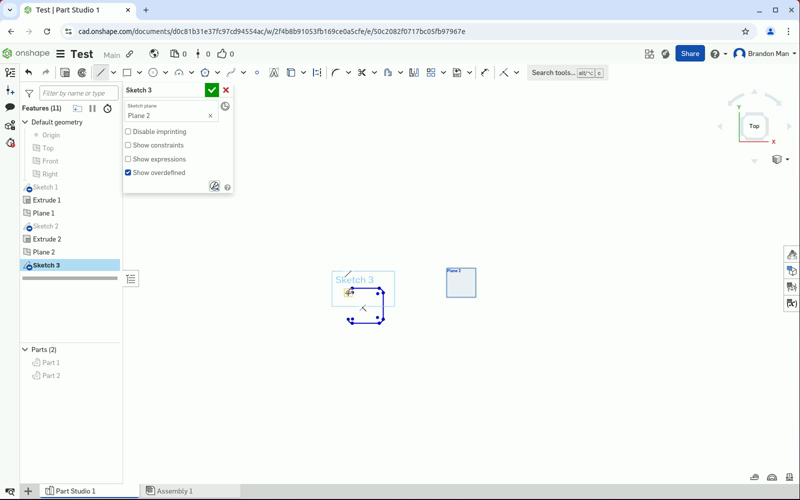
mouse_move(378, 292)
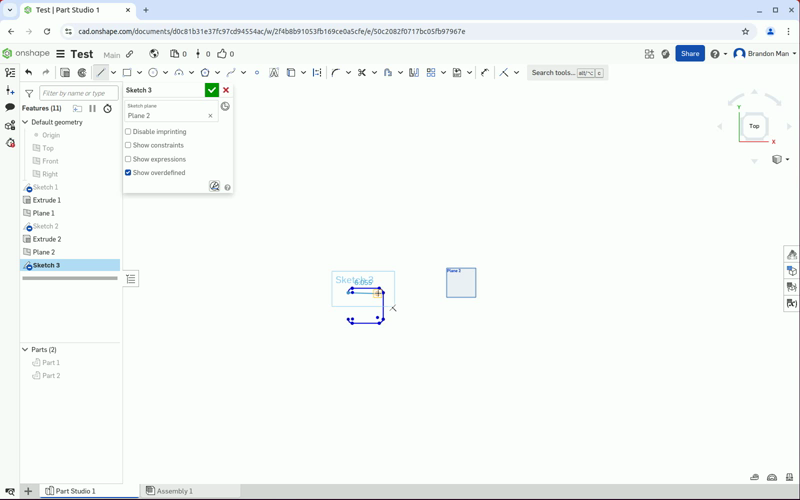
key_down(shift)
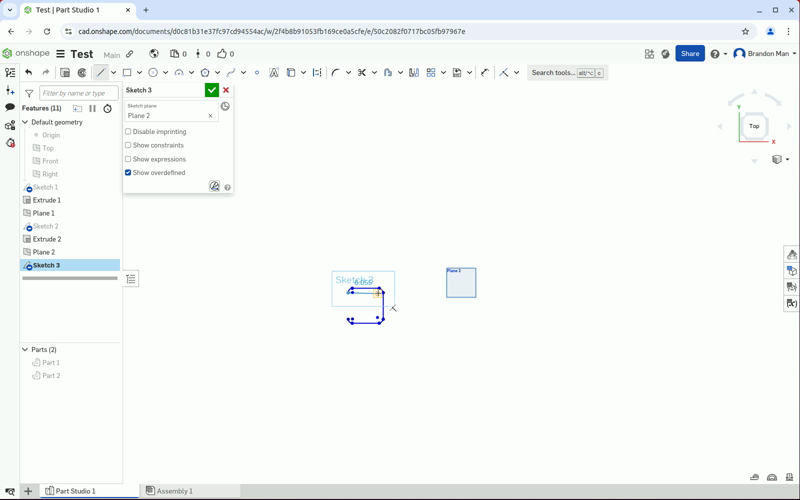
mouse_move(348, 319)
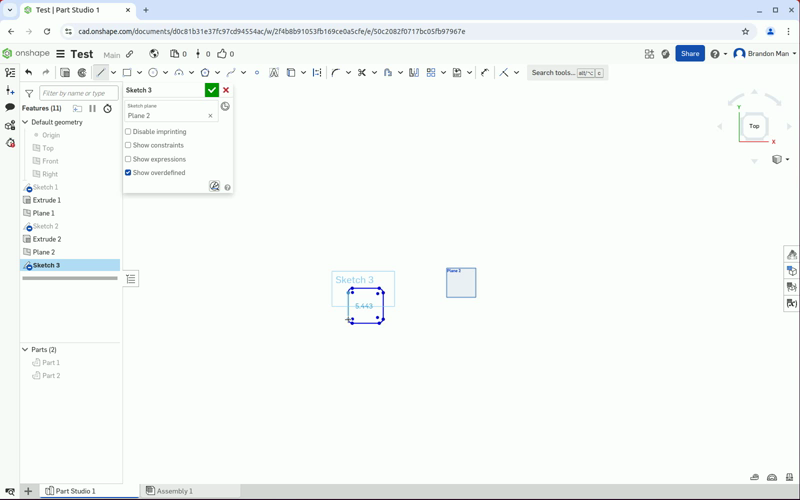
scroll(6)
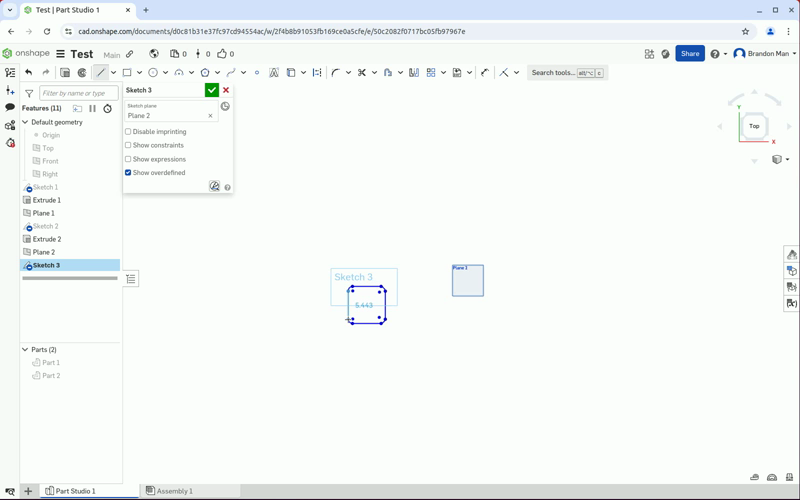
scroll(6)
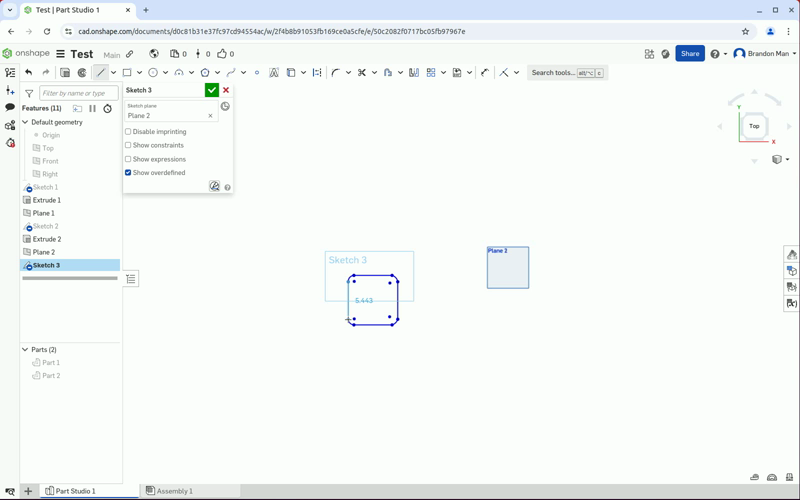
scroll(6)
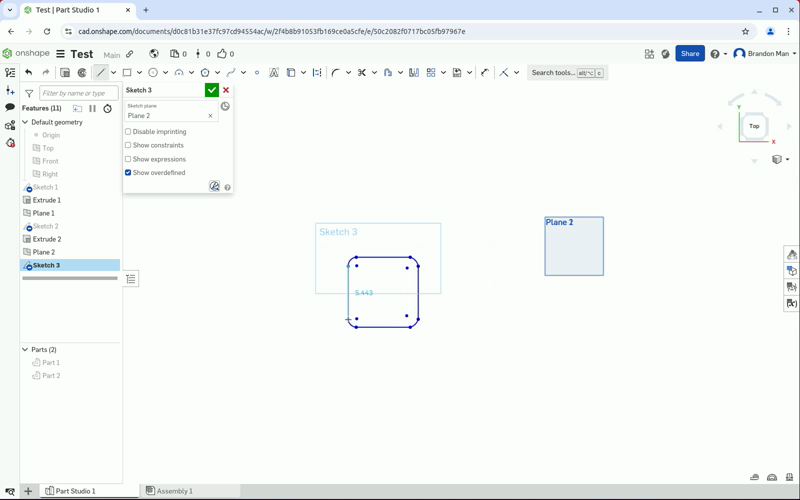
scroll(6)
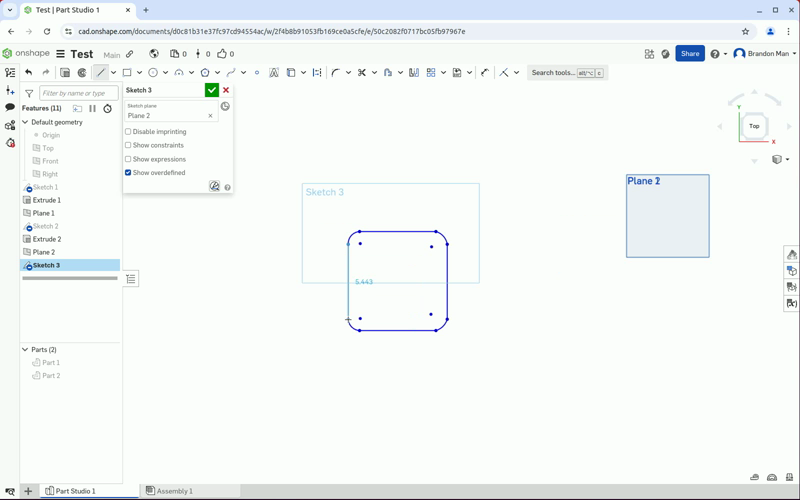
scroll(6)
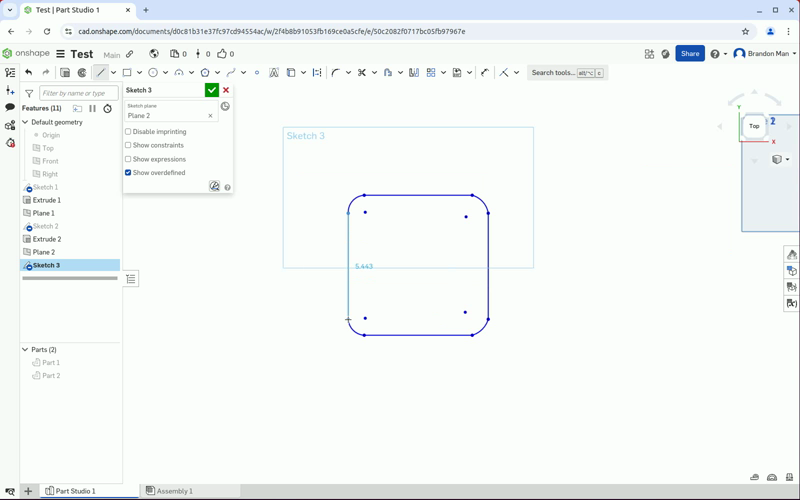
scroll(6)
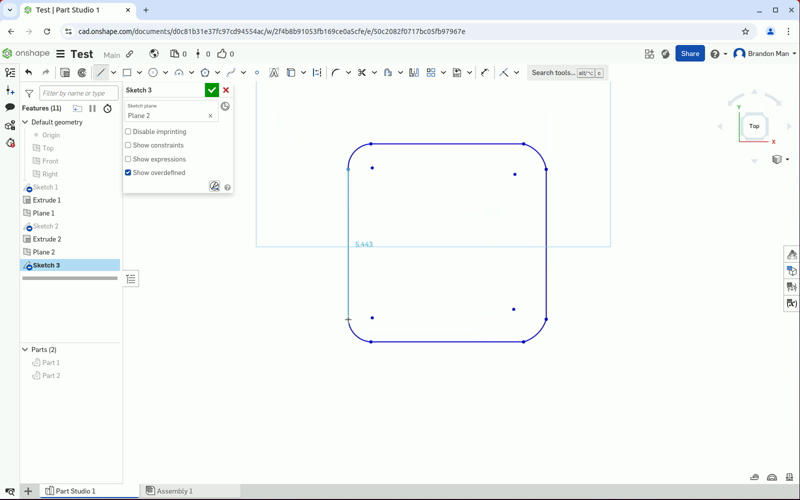
scroll(6)
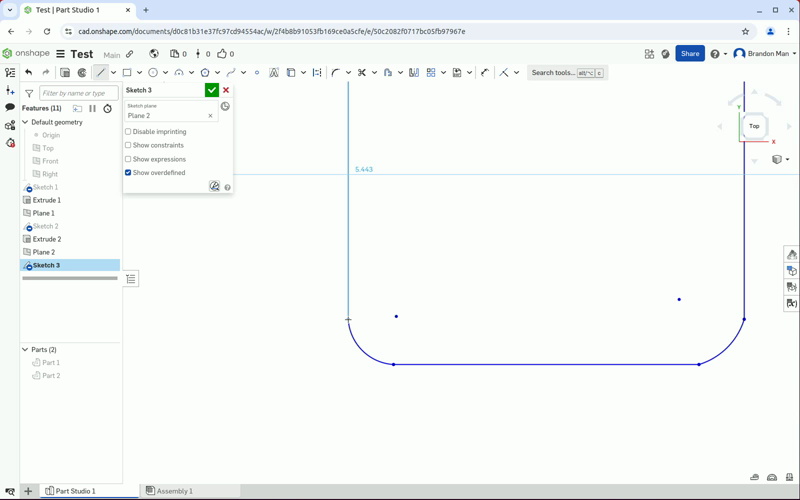
key_up(shift)
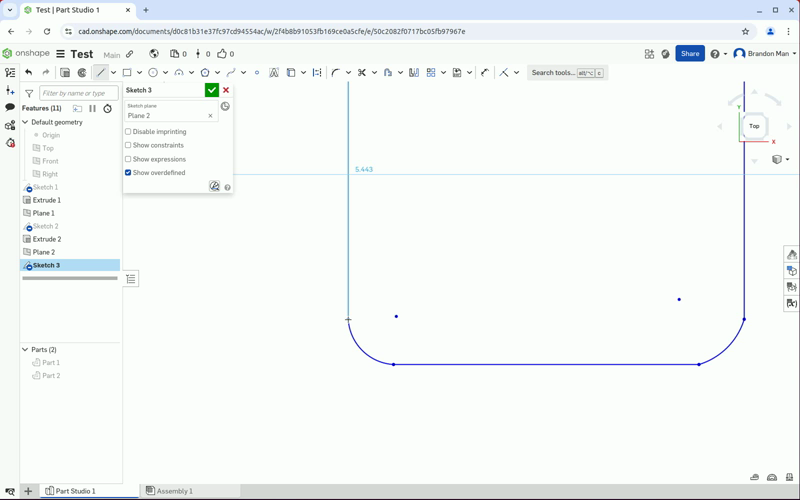
click(348, 319)
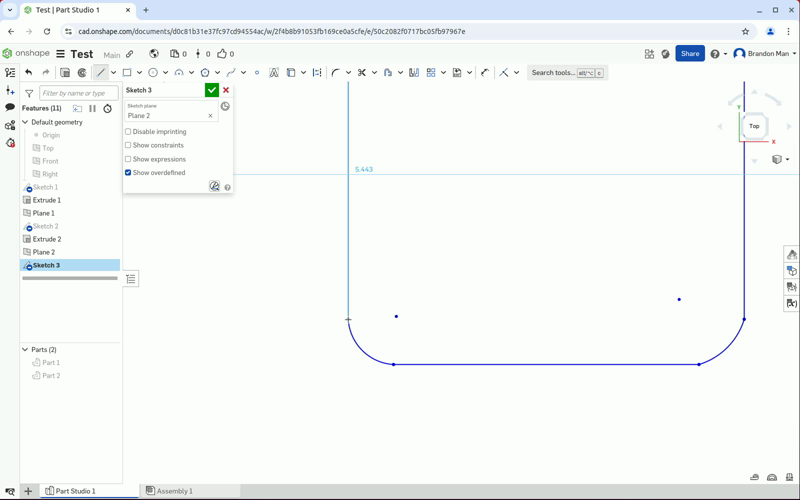
scroll(-6)
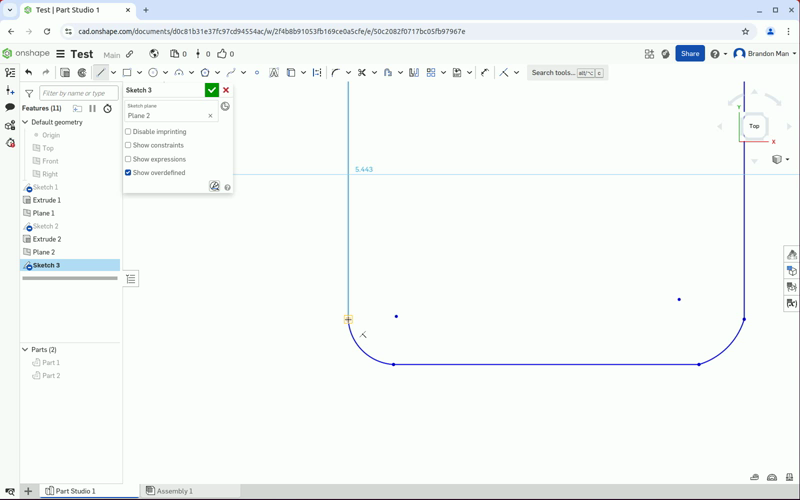
scroll(-6)
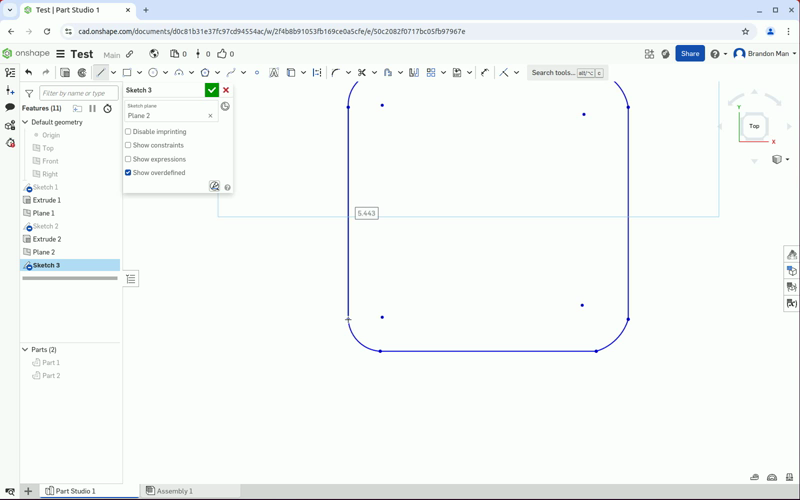
scroll(-6)
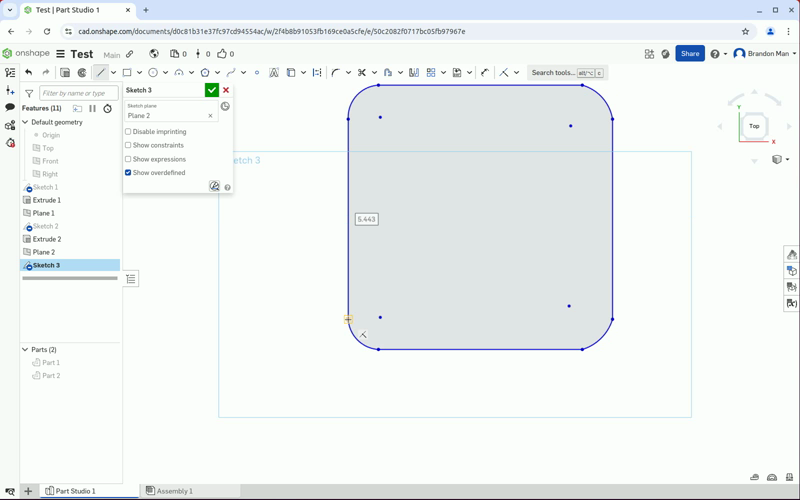
scroll(-6)
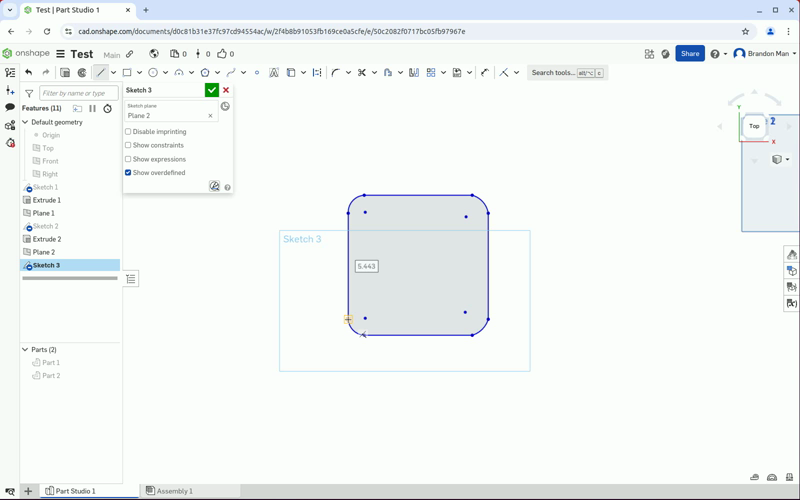
scroll(-6)
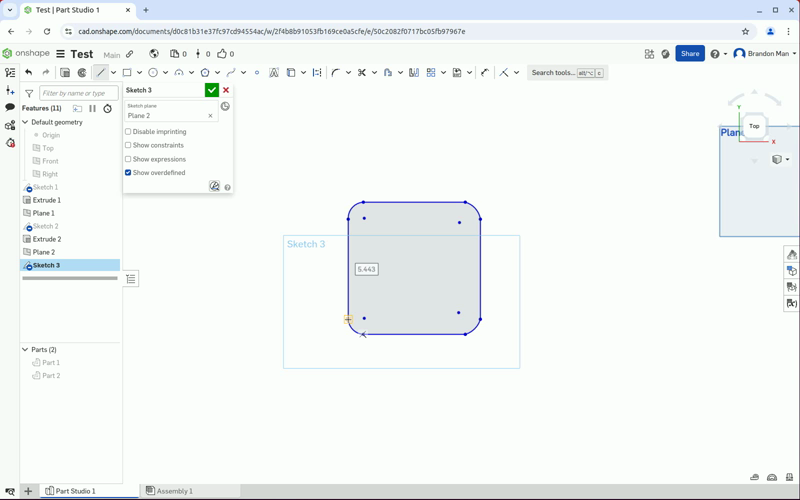
scroll(-6)
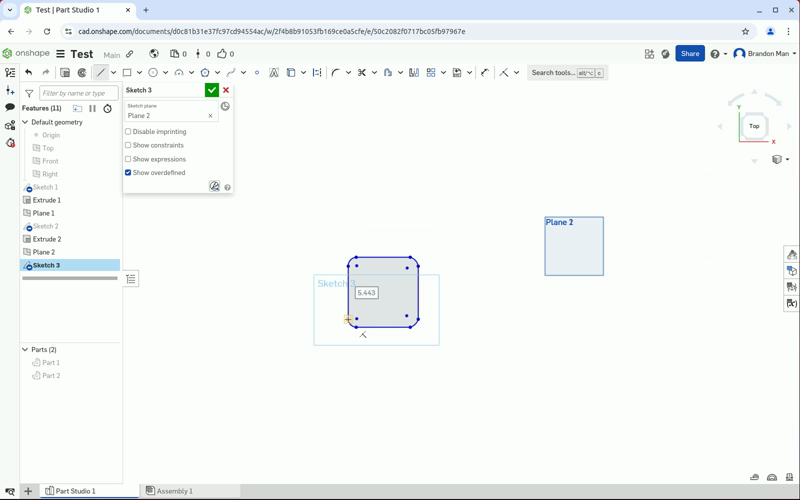
scroll(-6)
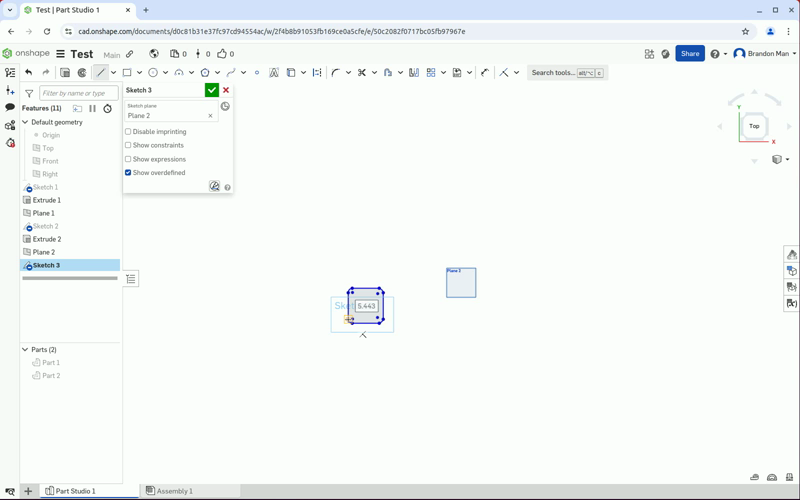
key(esc)
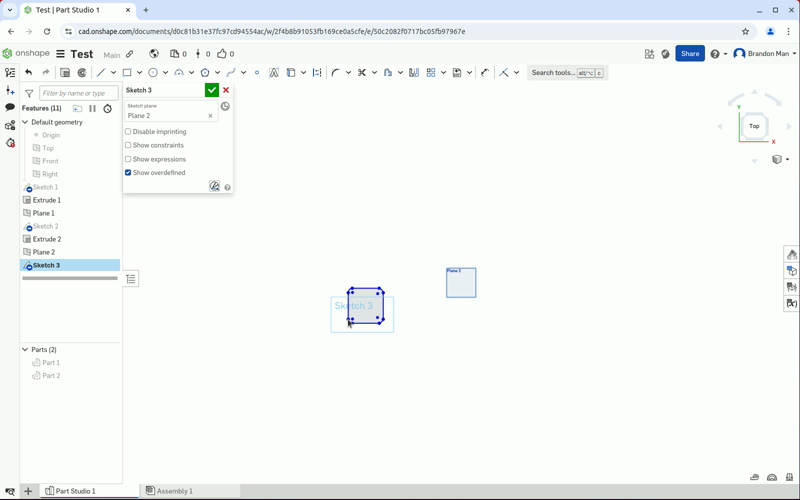
mouse_move(376, 296)
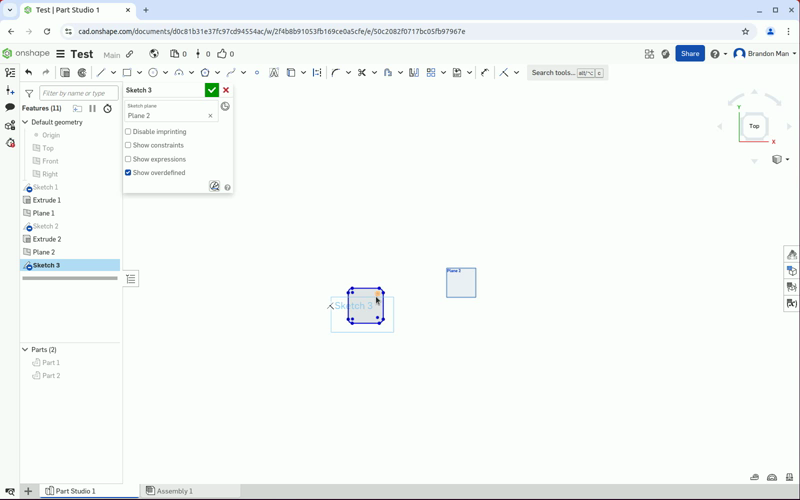
scroll(6)
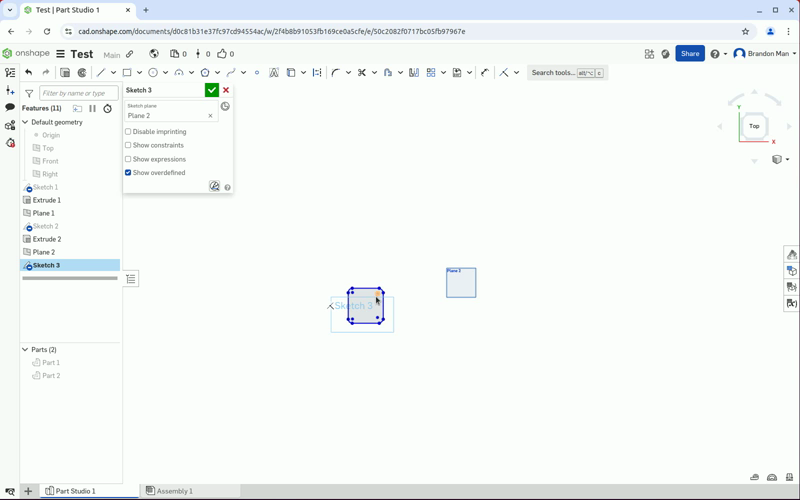
scroll(6)
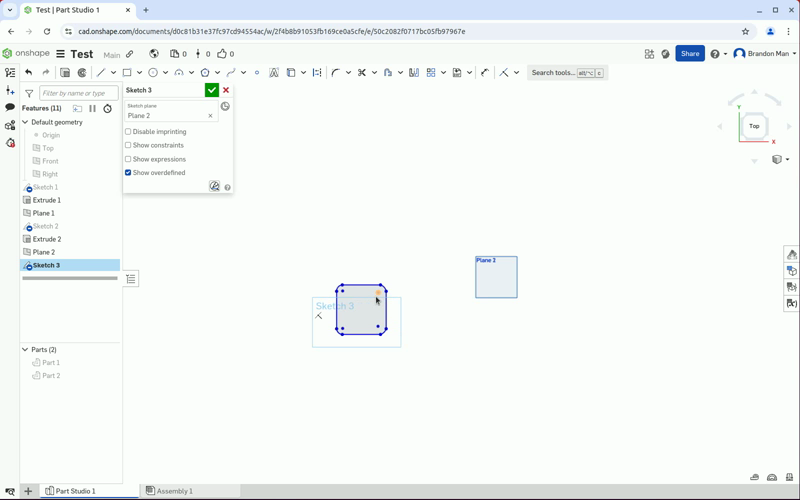
scroll(6)
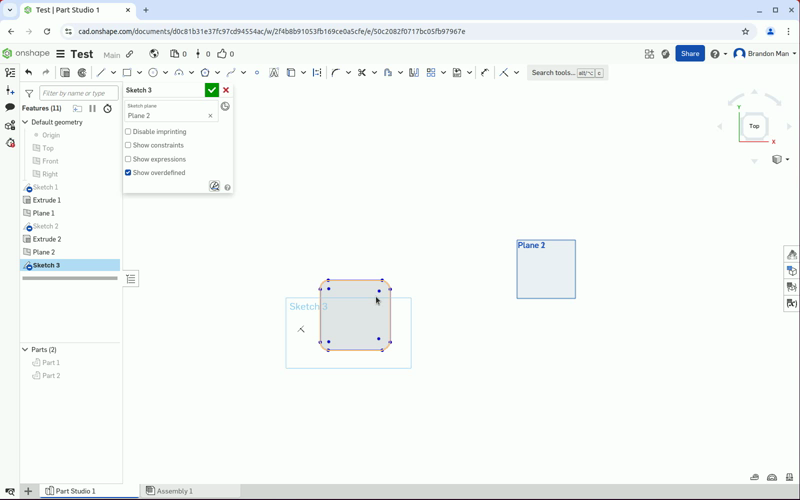
scroll(6)
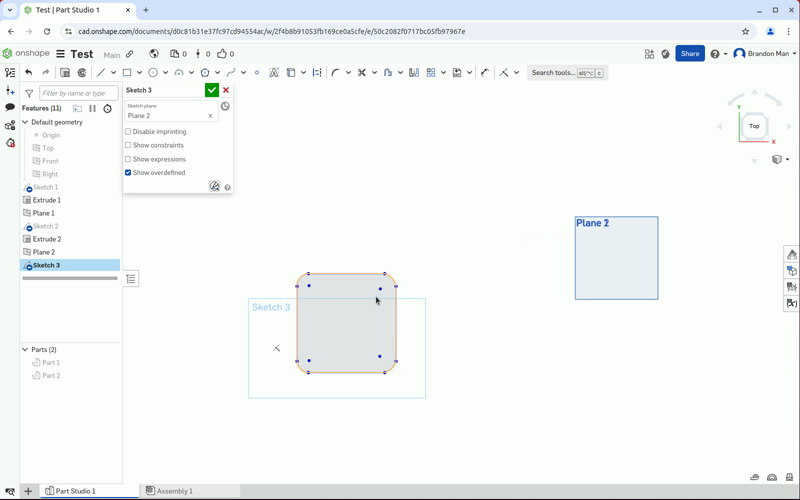
scroll(6)
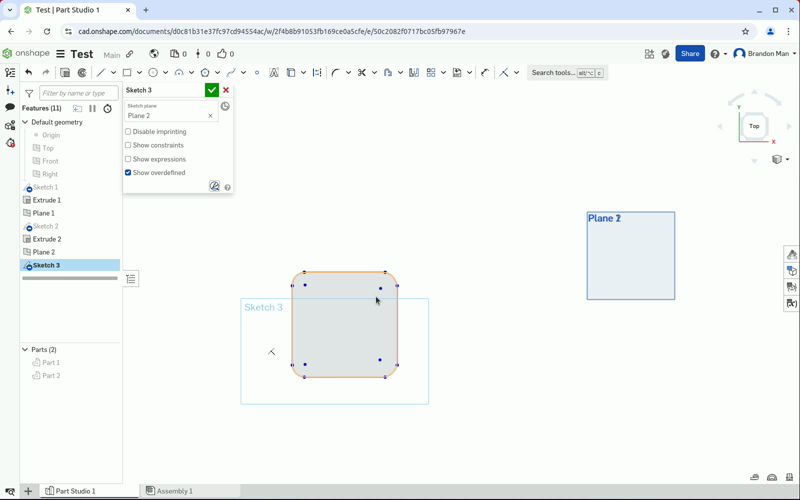
scroll(6)
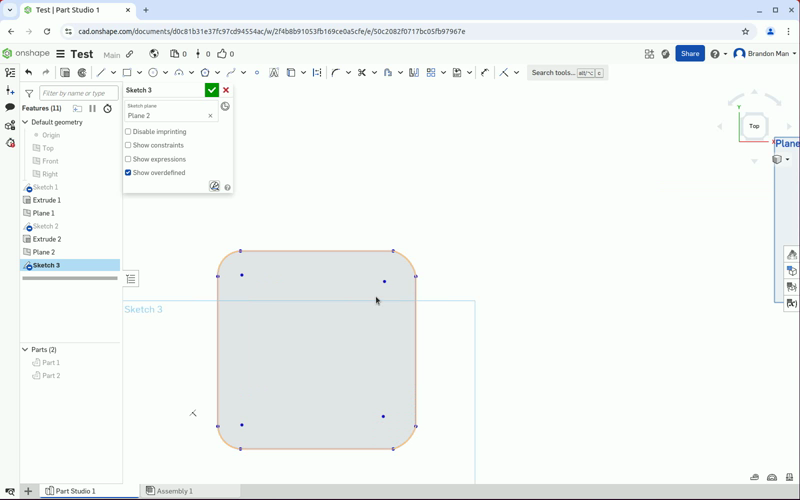
scroll(6)
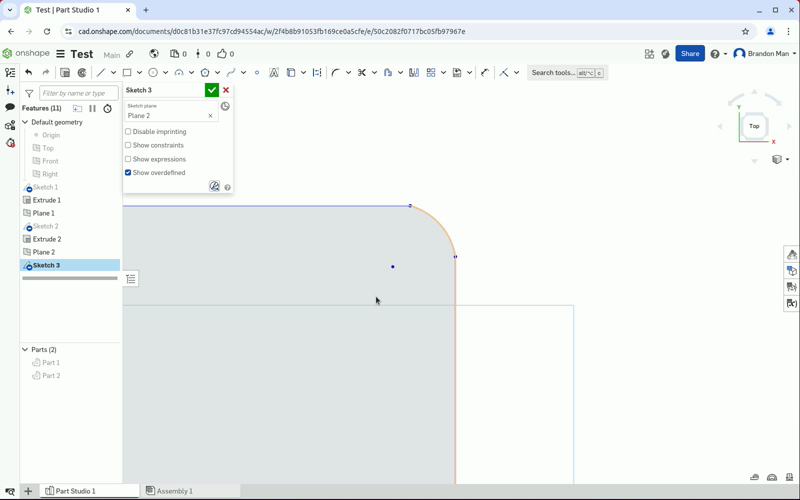
click(376, 296)
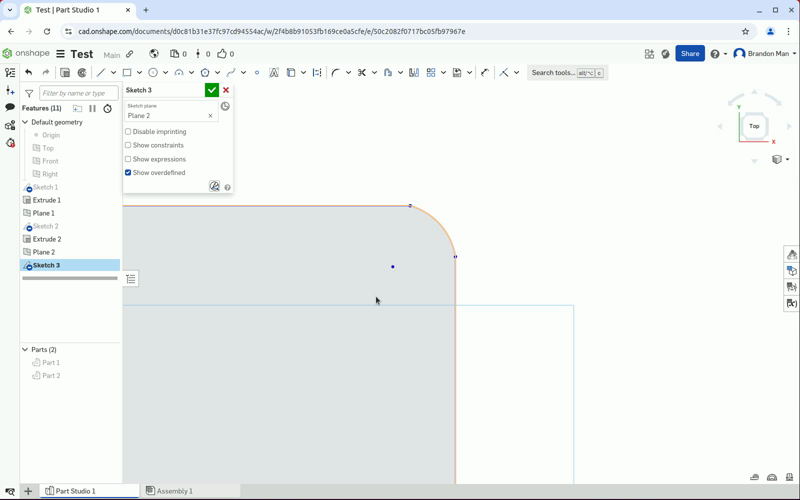
scroll(-6)
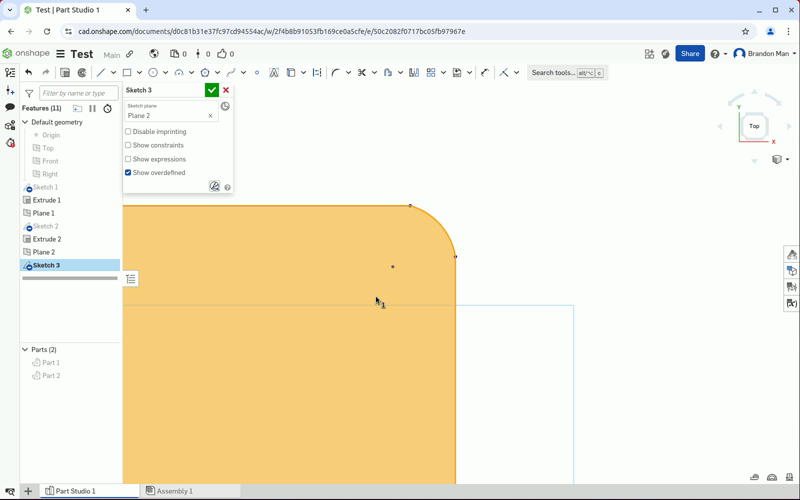
scroll(-6)
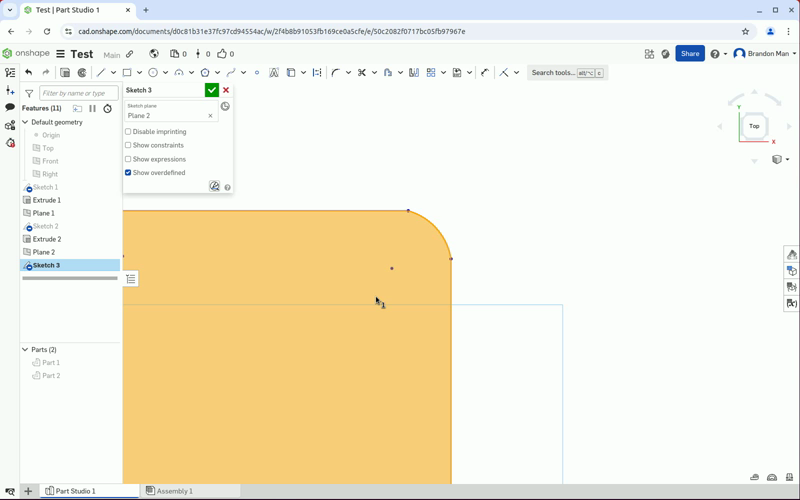
scroll(-6)
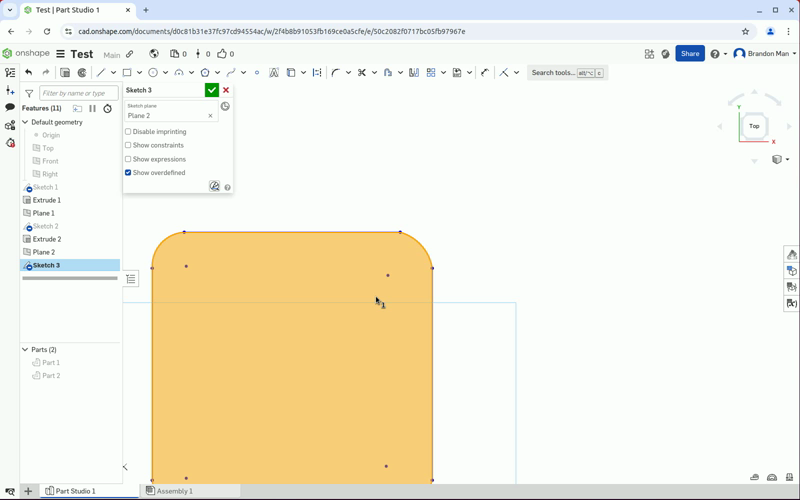
scroll(-6)
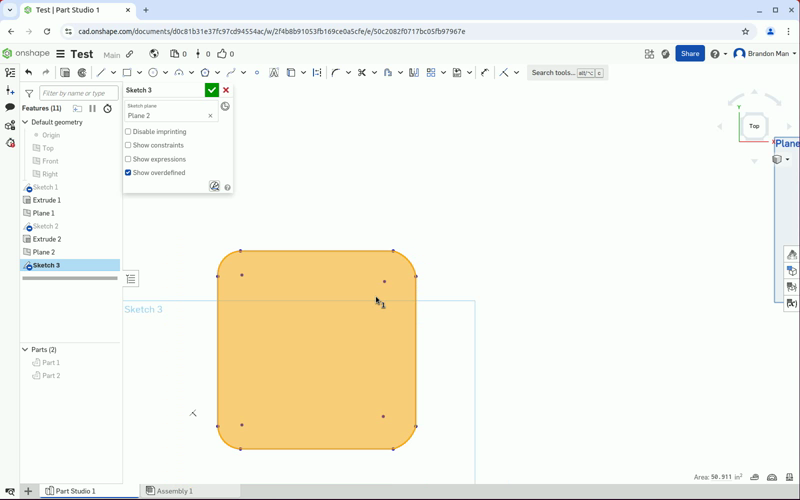
scroll(-6)
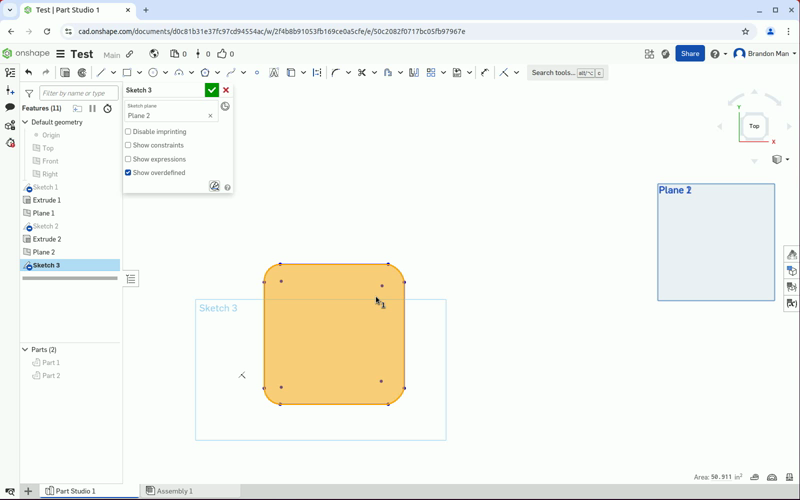
scroll(-6)
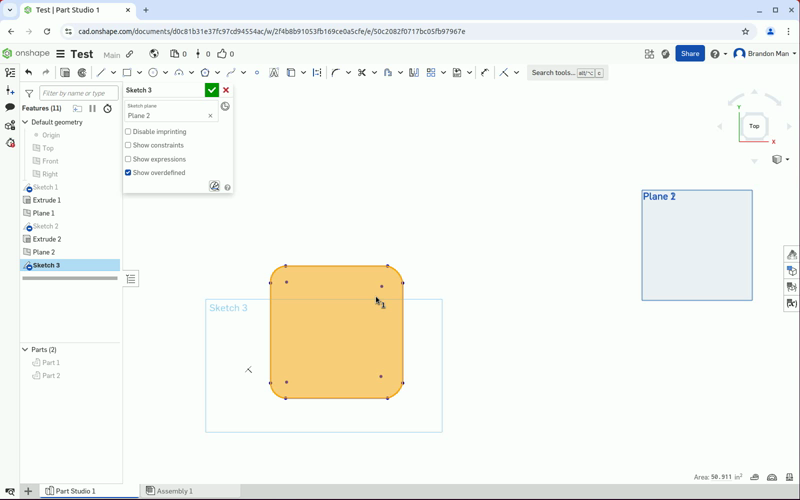
scroll(-6)
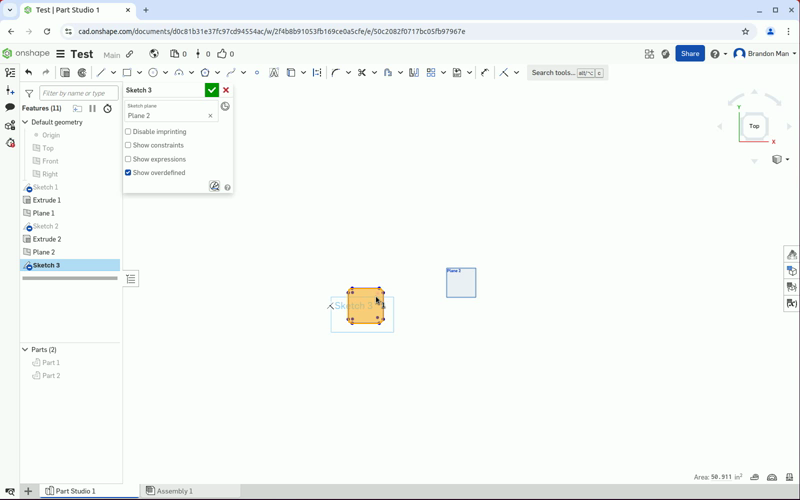
mouse_move(73, 352)
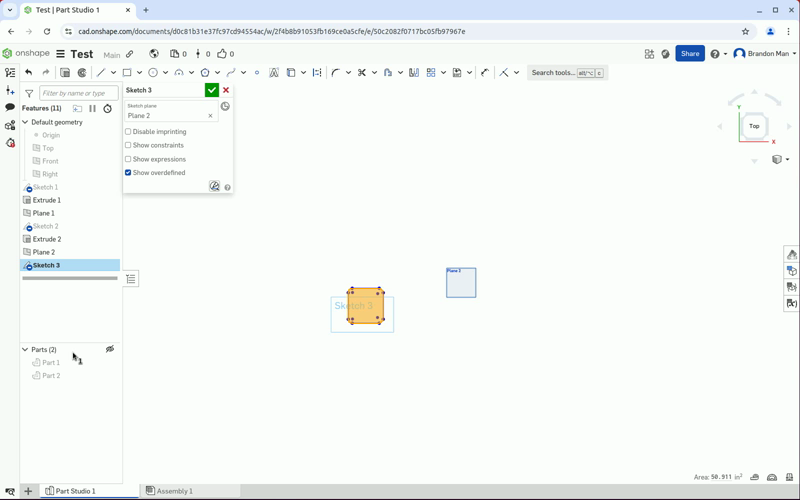
key(shift+y)
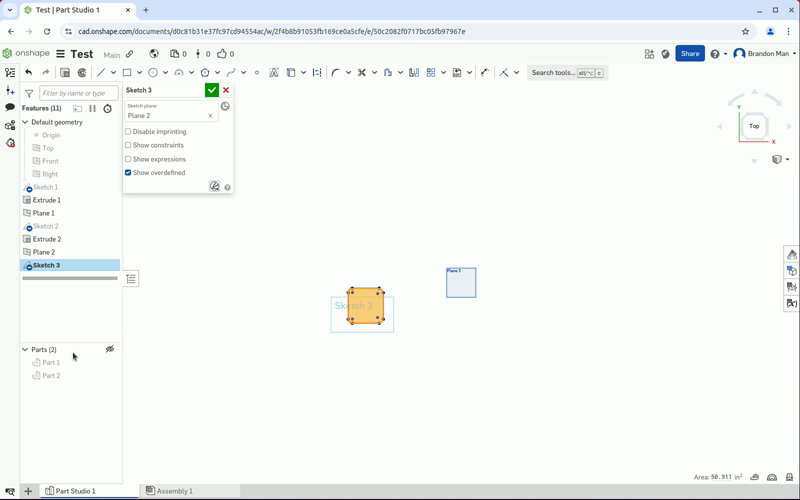
key(shift+e)
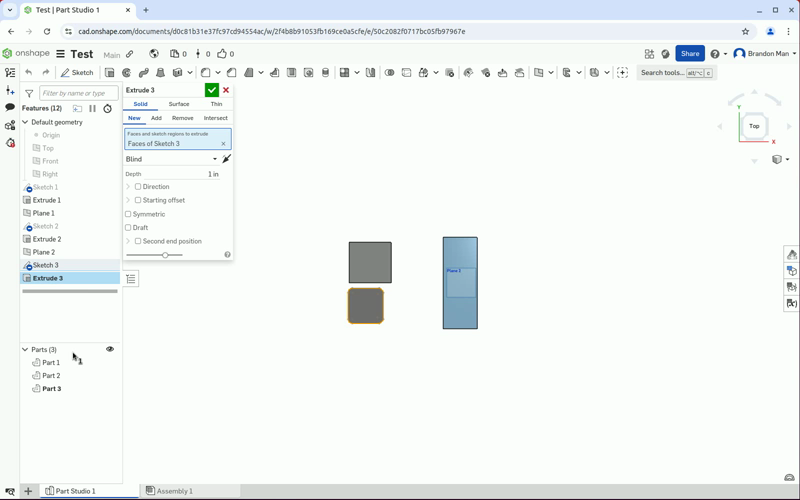
mouse_move(143, 106)
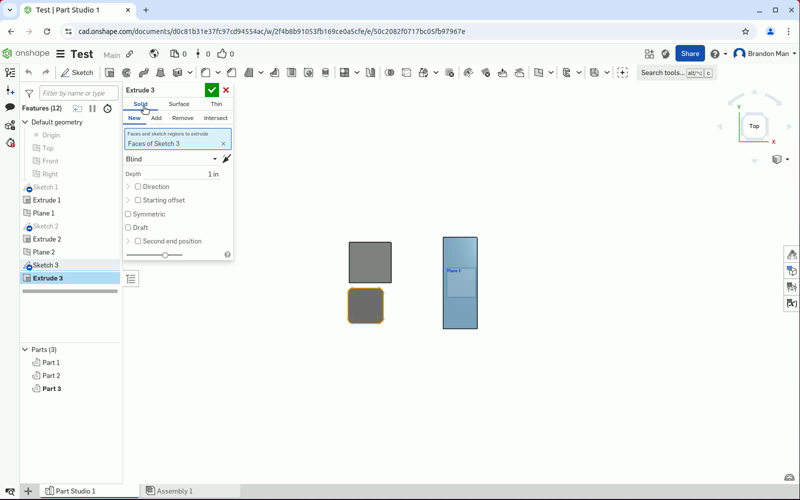
click(143, 106)
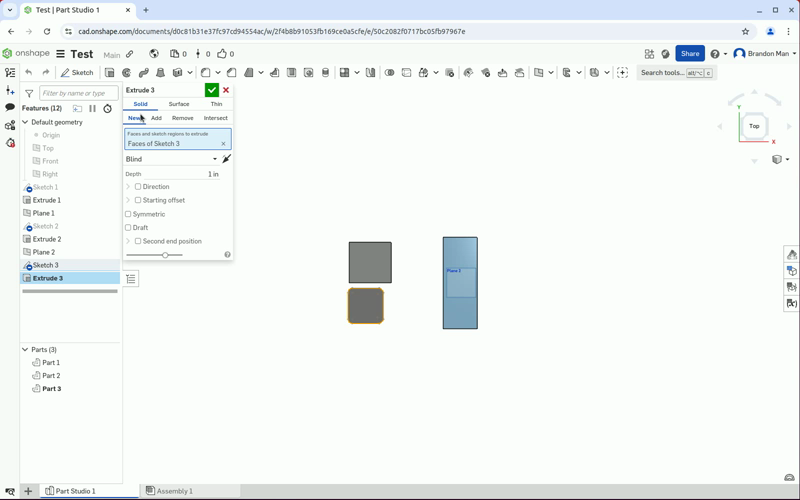
mouse_move(137, 120)
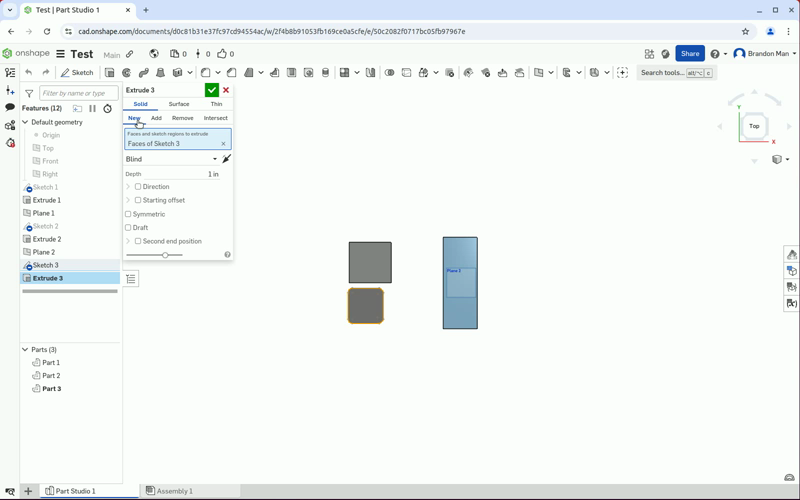
click(137, 120)
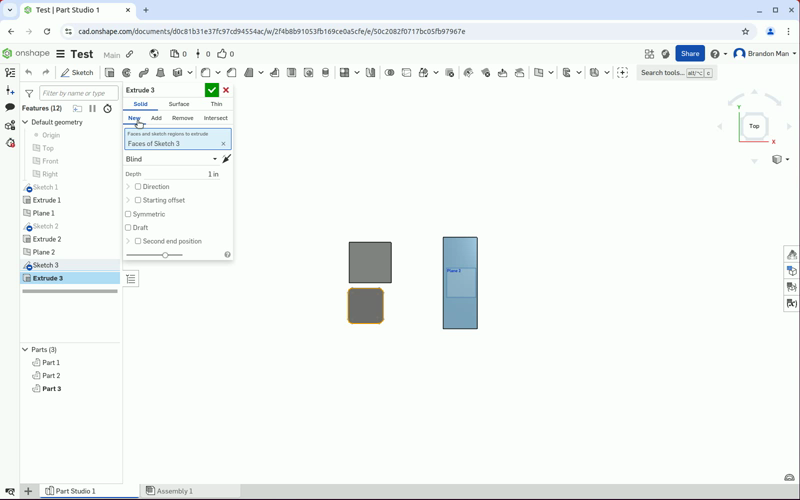
key(tab, 4)
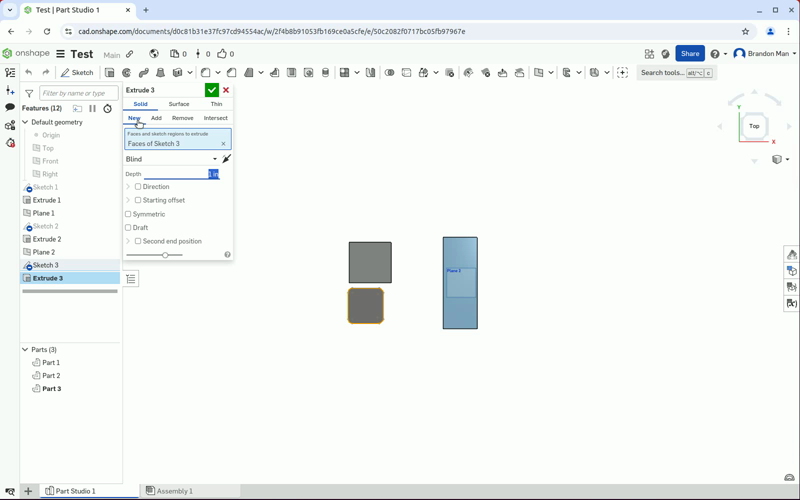
text(0.963)
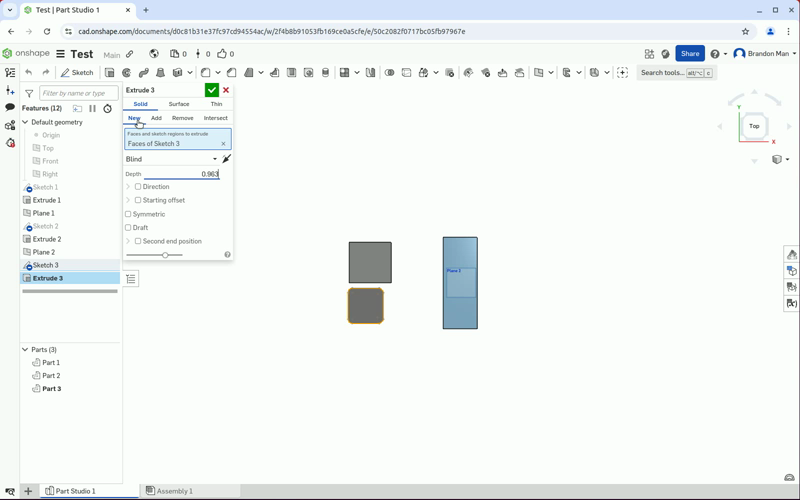
key(enter)
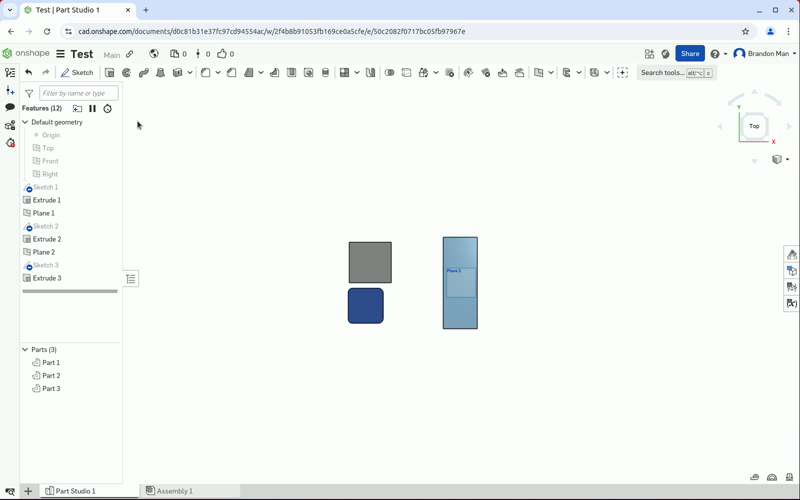
key(shift+h)
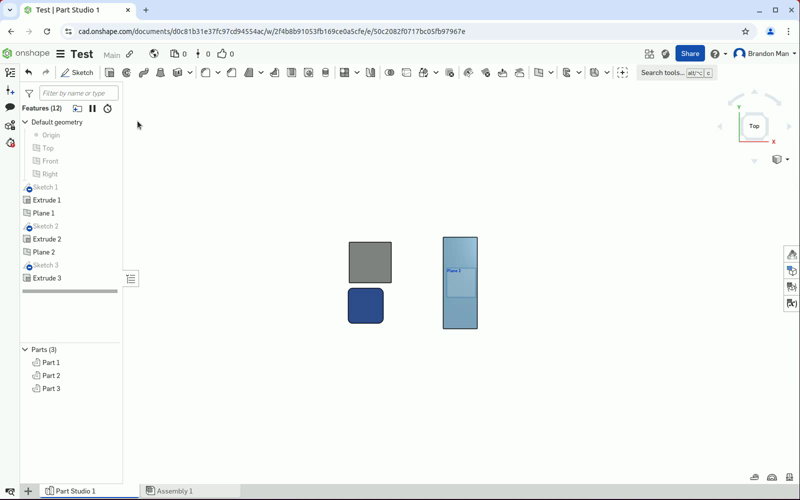
key(shift+h)
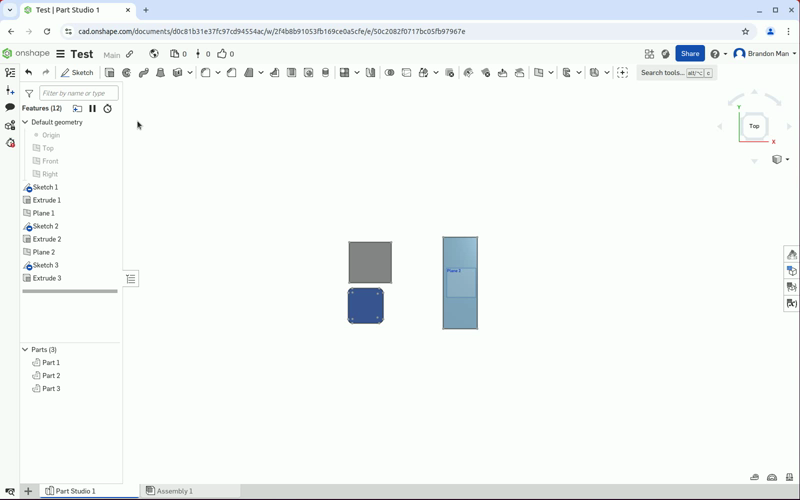
key(shift+7)
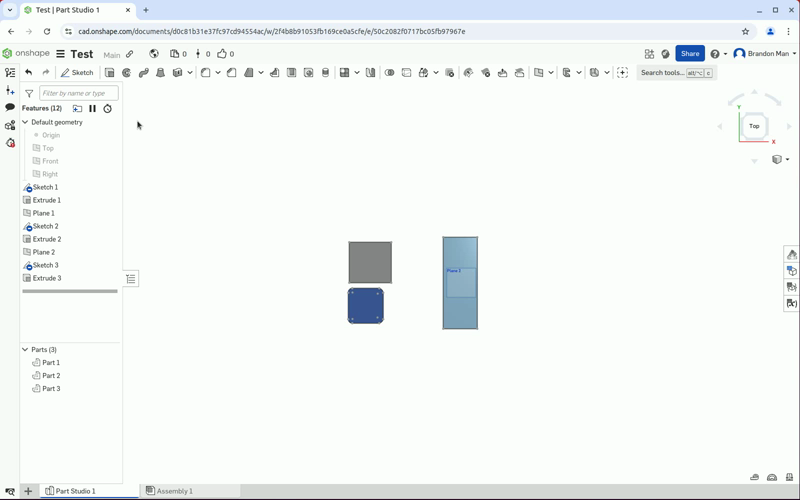
key(up, 3)
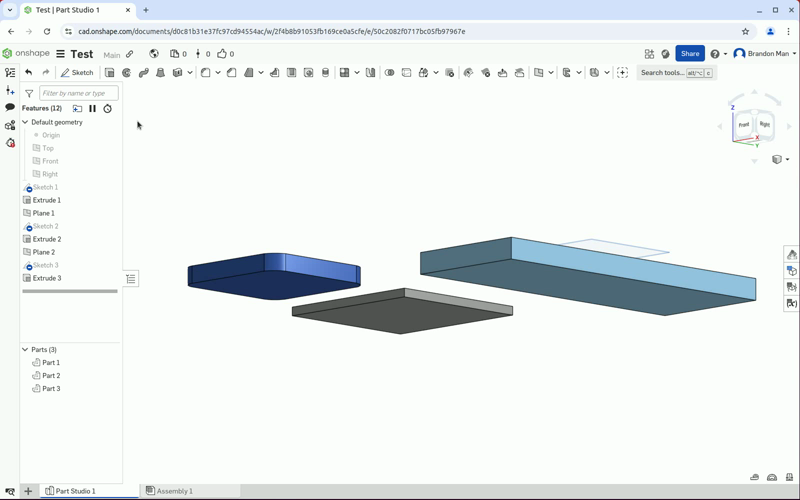
key(left, 3)
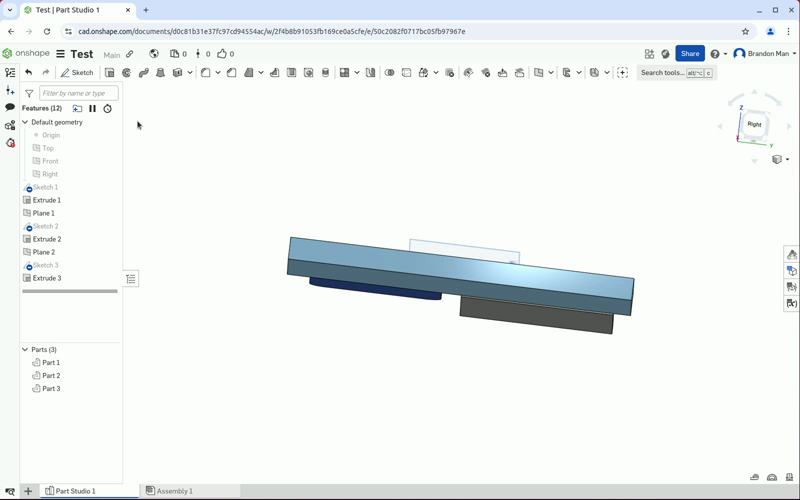
key(right, 3)
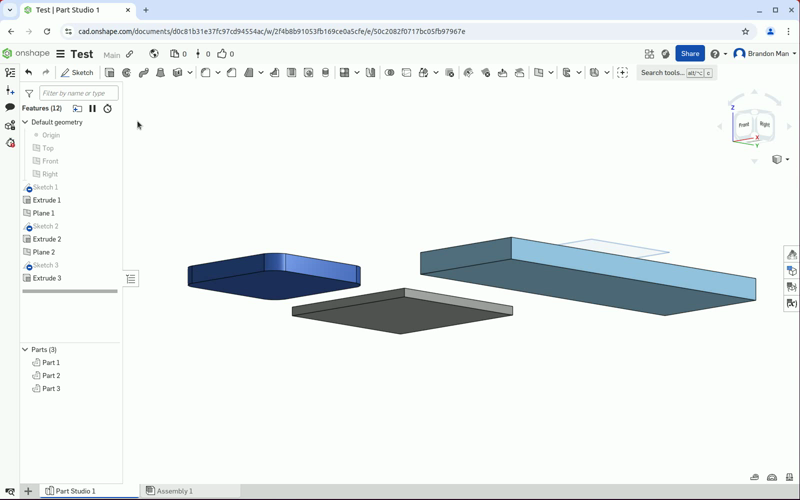
key(down, 3)
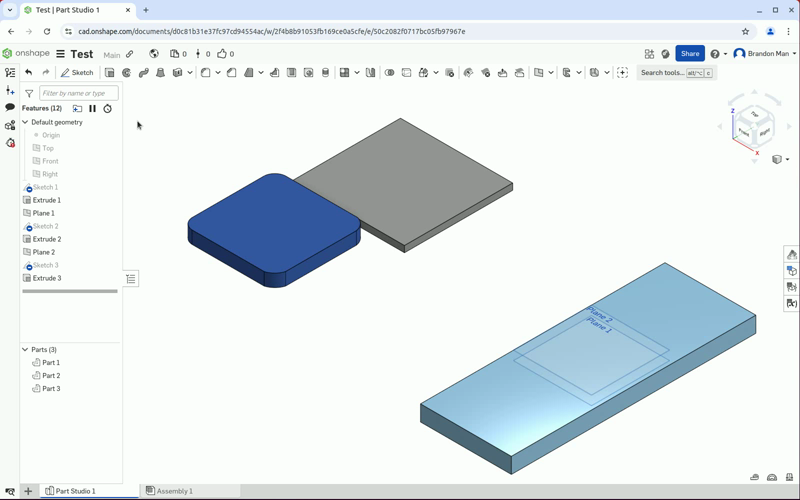
mouse_move(73, 189)
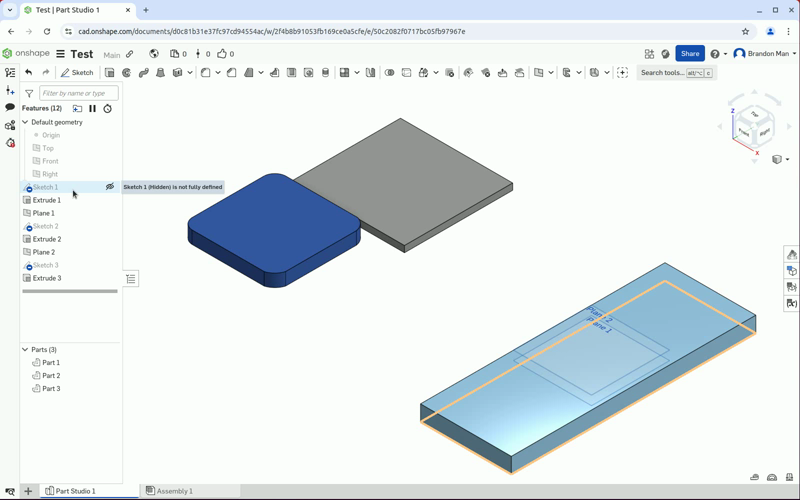
click(73, 189)